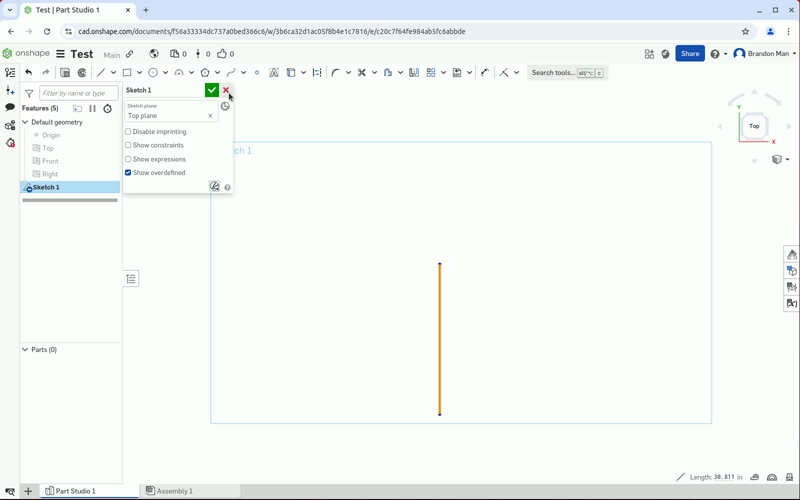
key(shift+h)
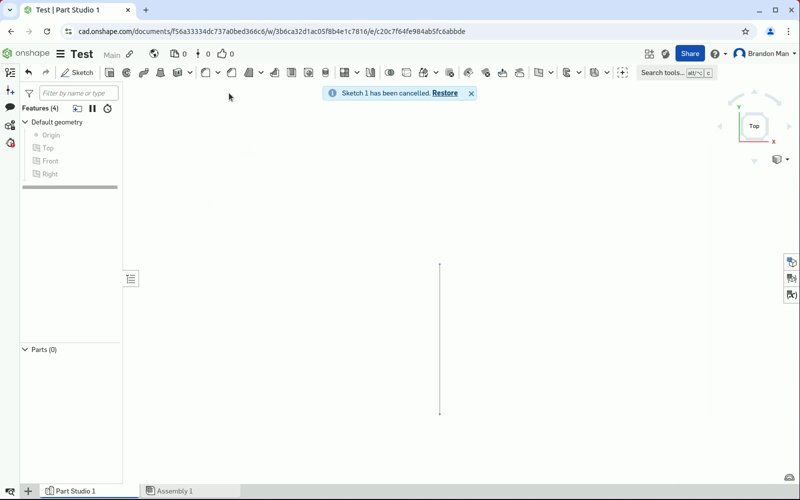
mouse_move(73, 352)
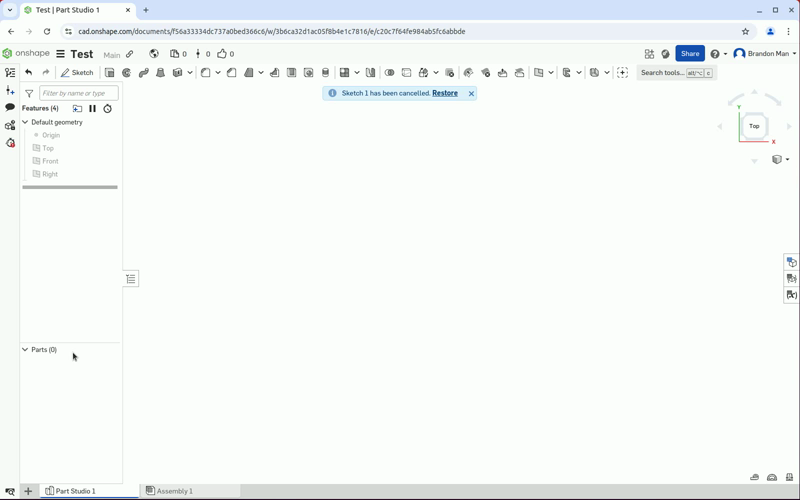
key(y)
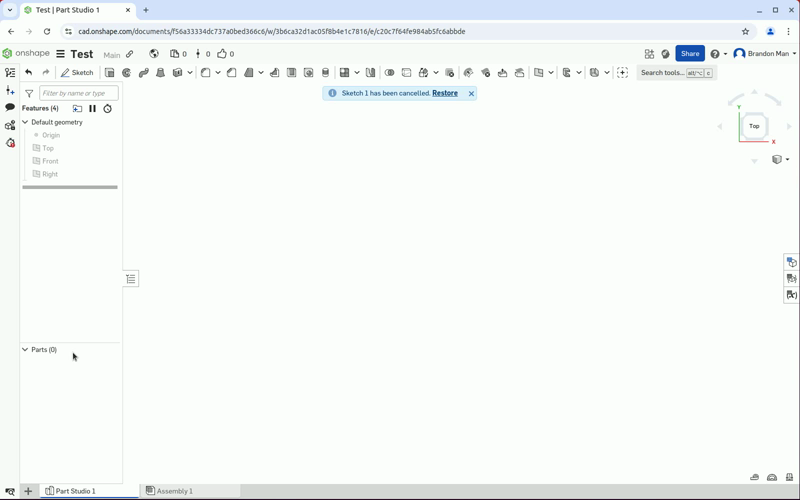
key(shift+p)
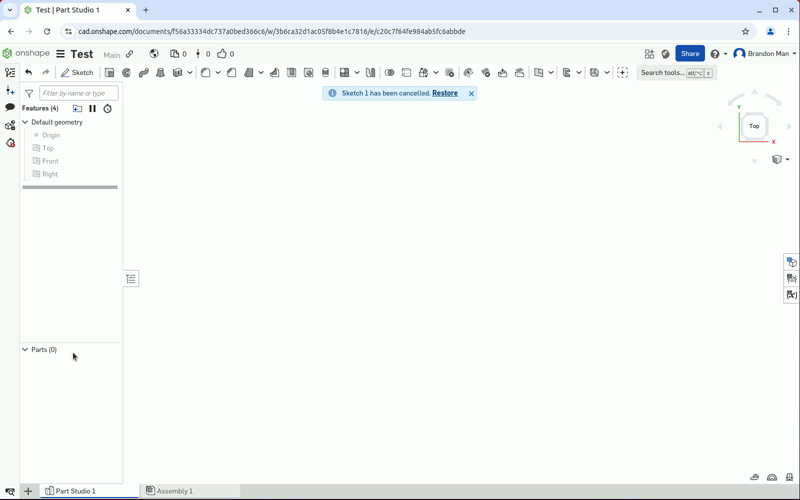
key(space)
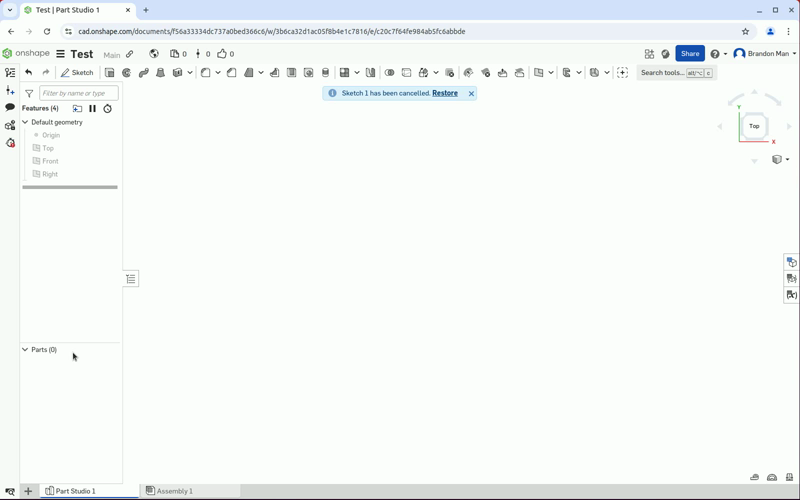
key_down(shift)
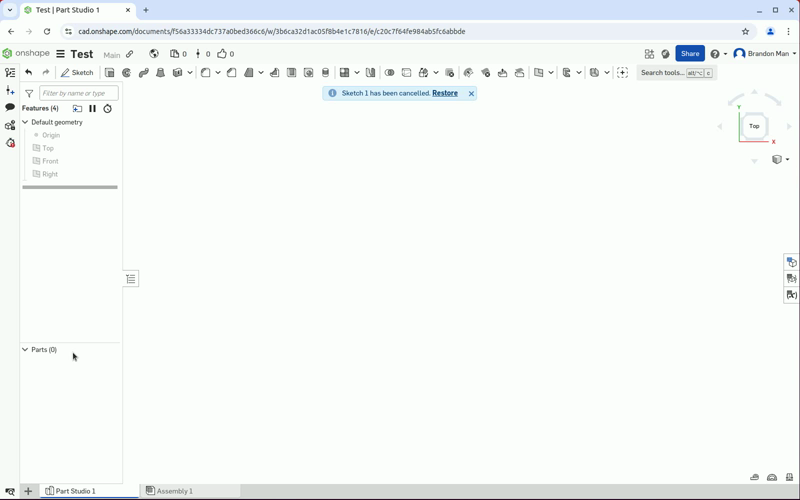
key(up)
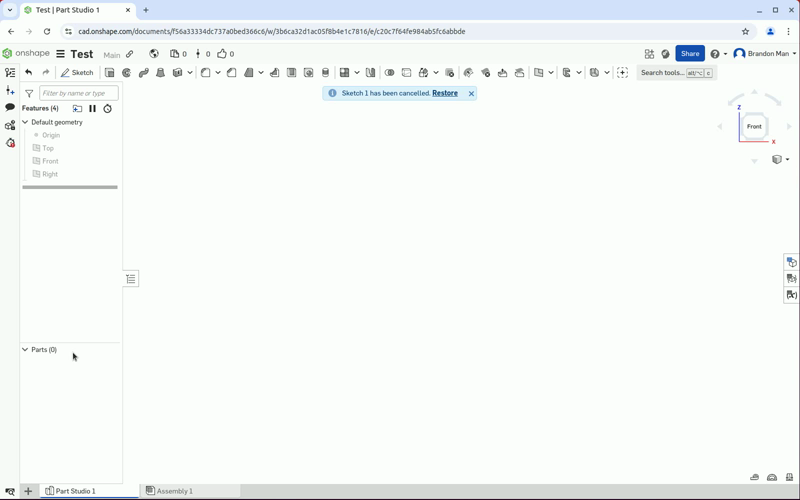
key_up(shift)
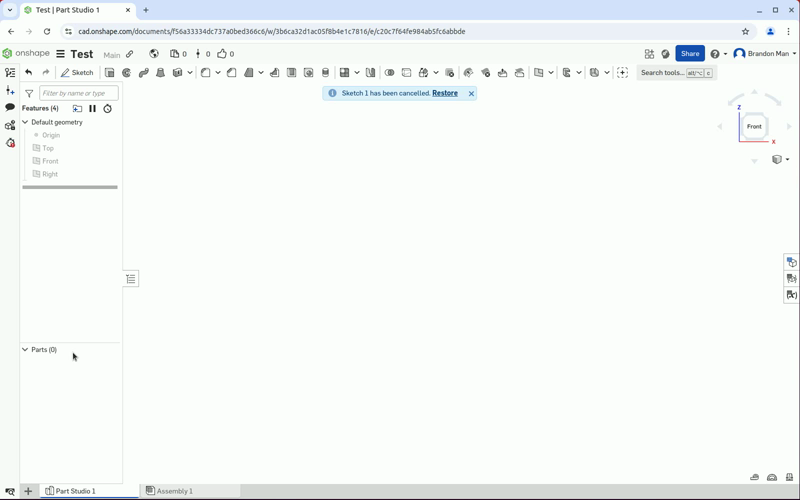
mouse_move(73, 352)
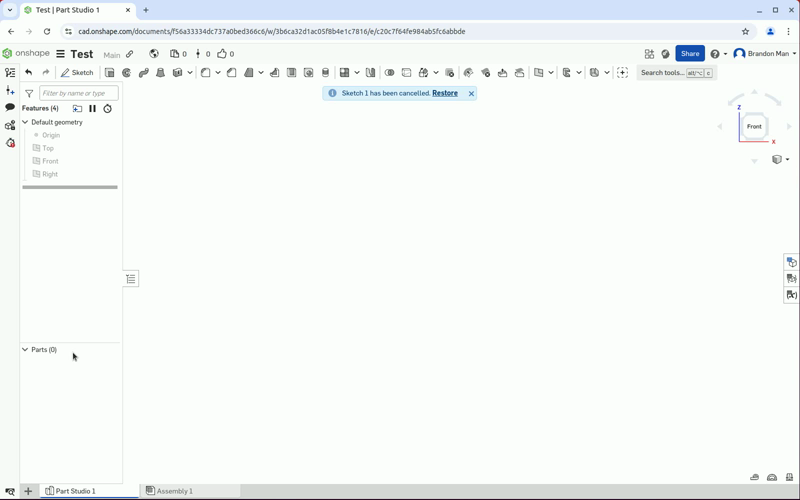
key(shift+y)
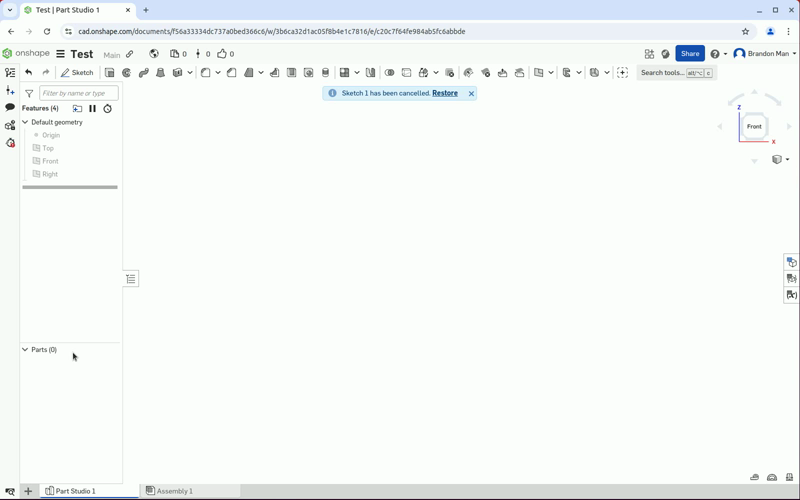
key(shift+s)
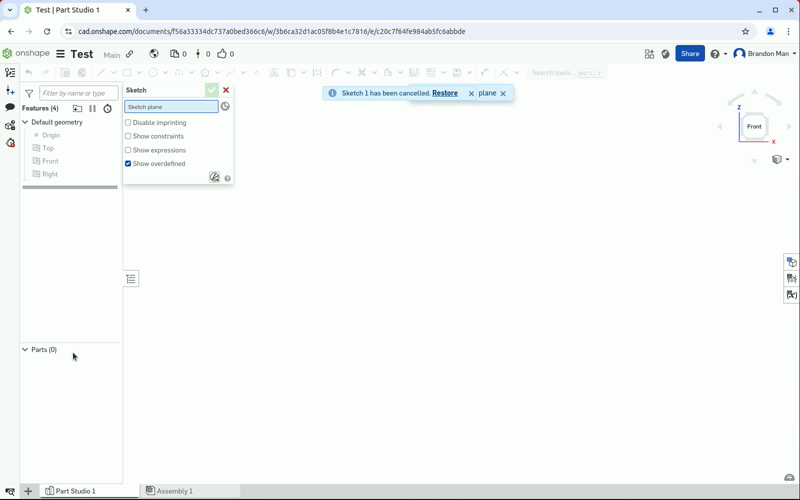
mouse_move(73, 163)
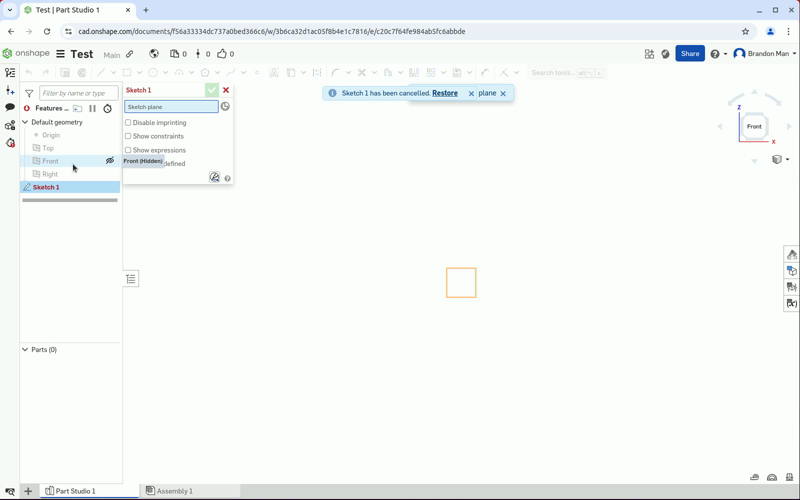
click(73, 163)
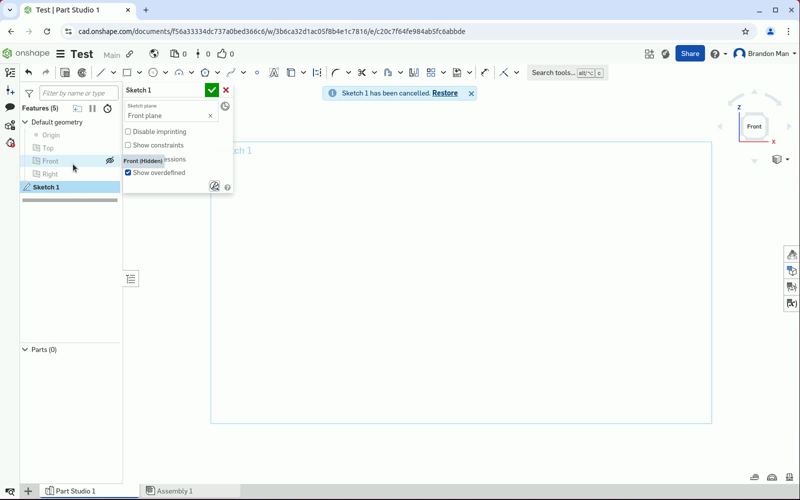
mouse_move(73, 352)
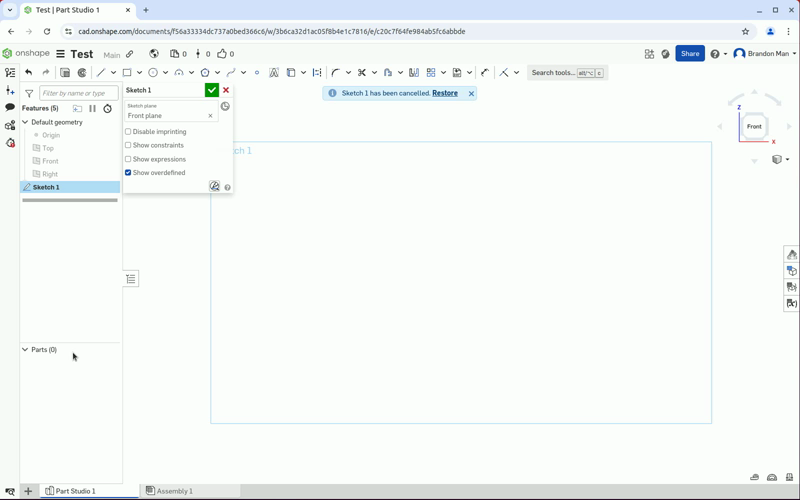
key(y)
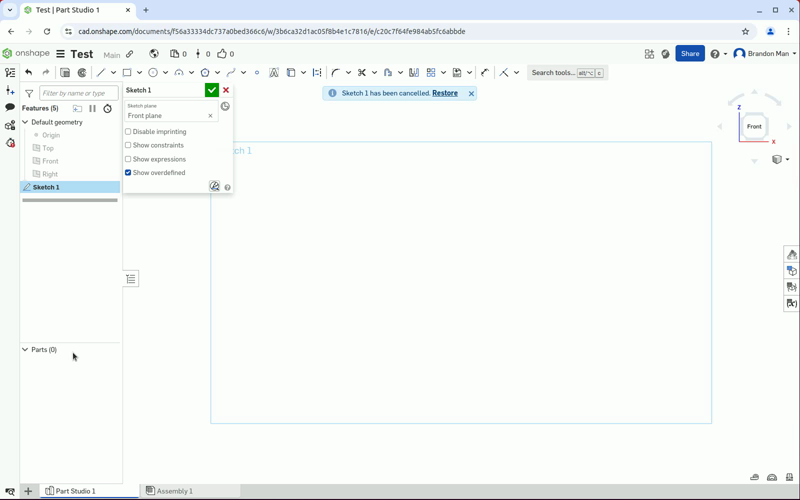
key(c)
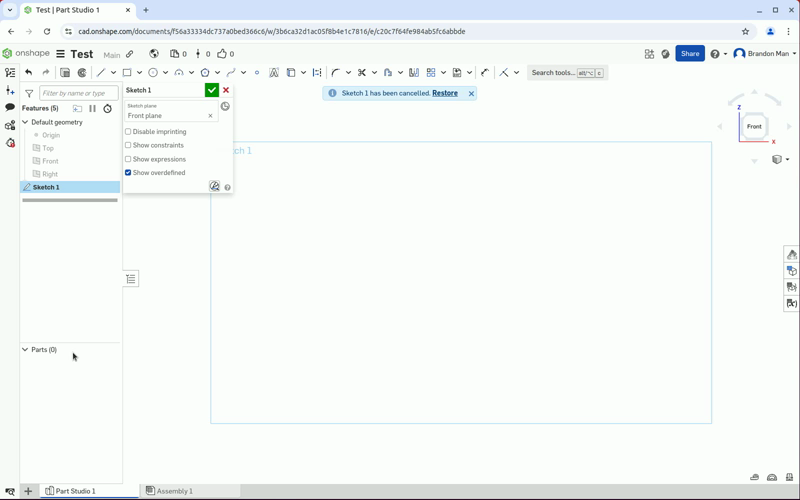
key_down(shift)
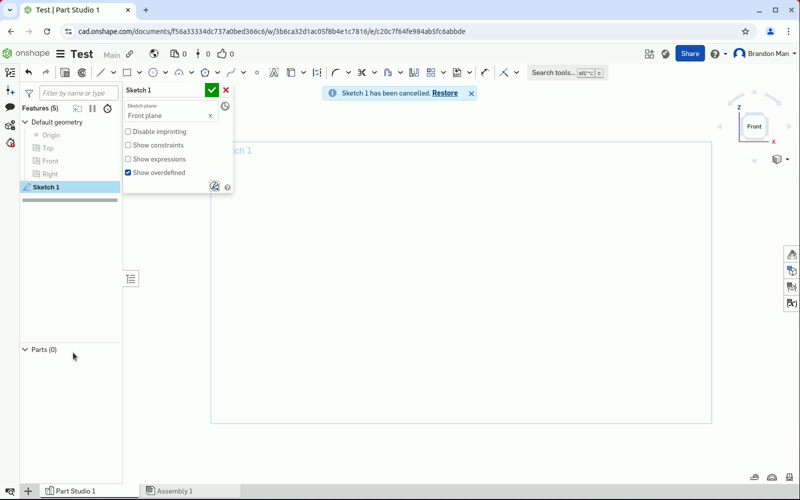
mouse_move(461, 282)
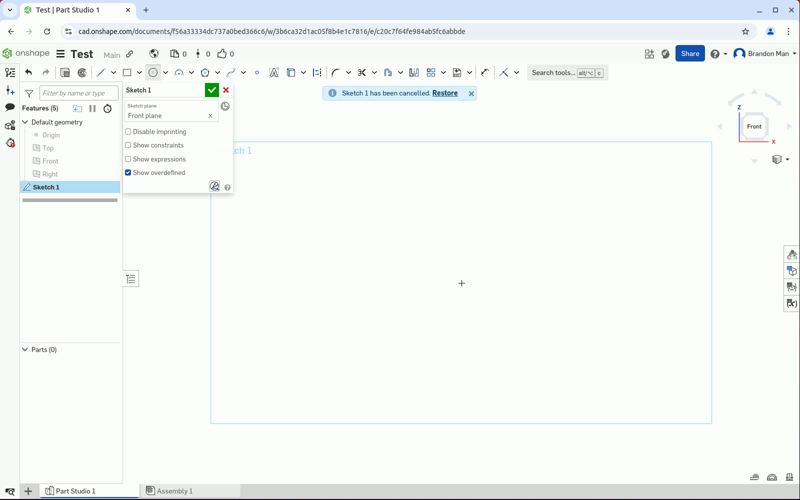
click(461, 282)
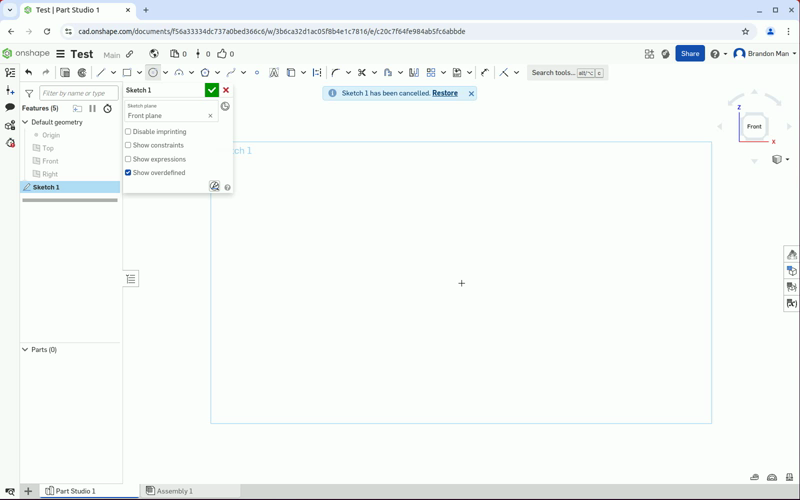
key_up(shift)
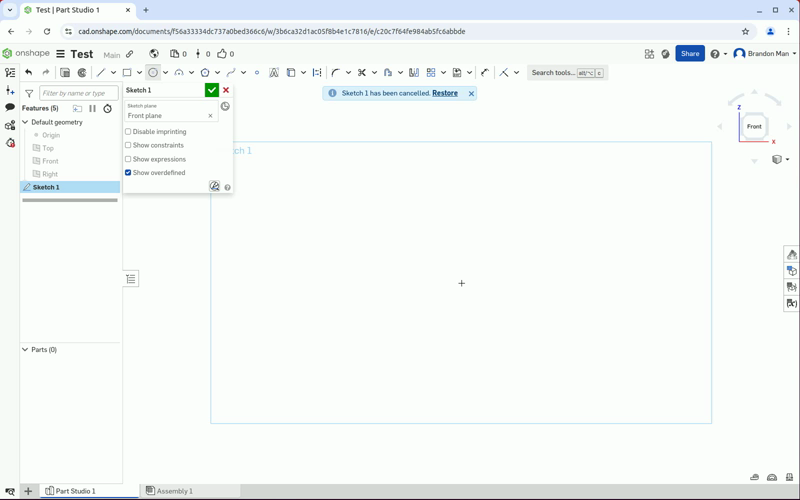
mouse_move(472, 282)
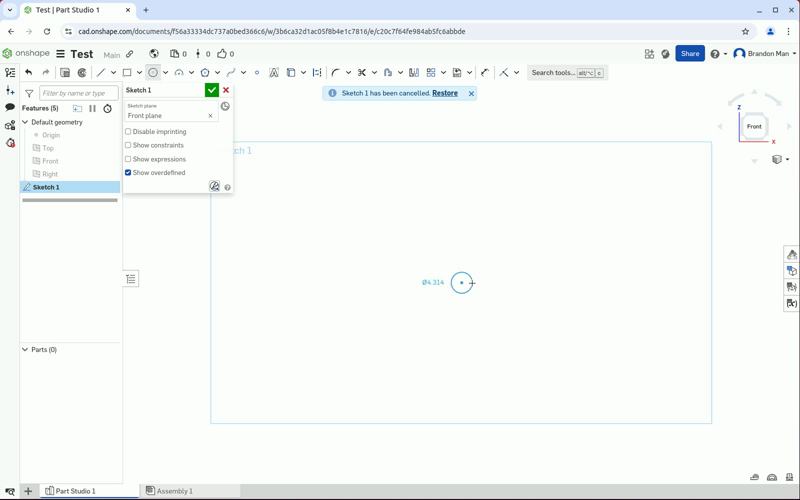
click(472, 282)
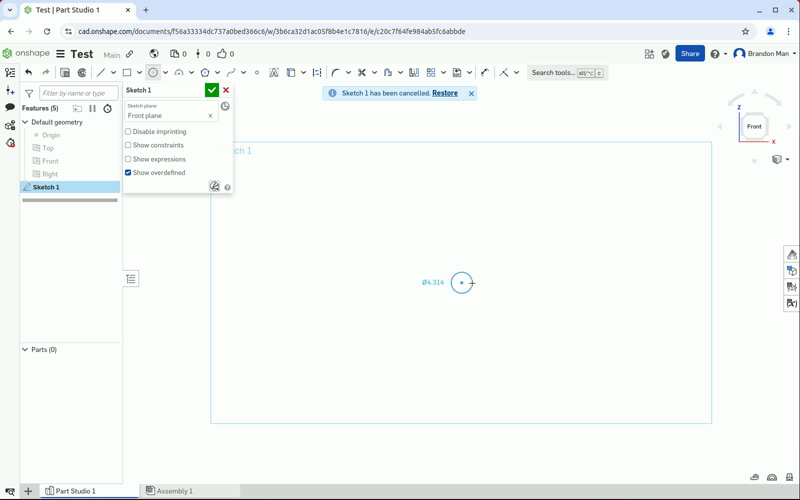
key(esc)
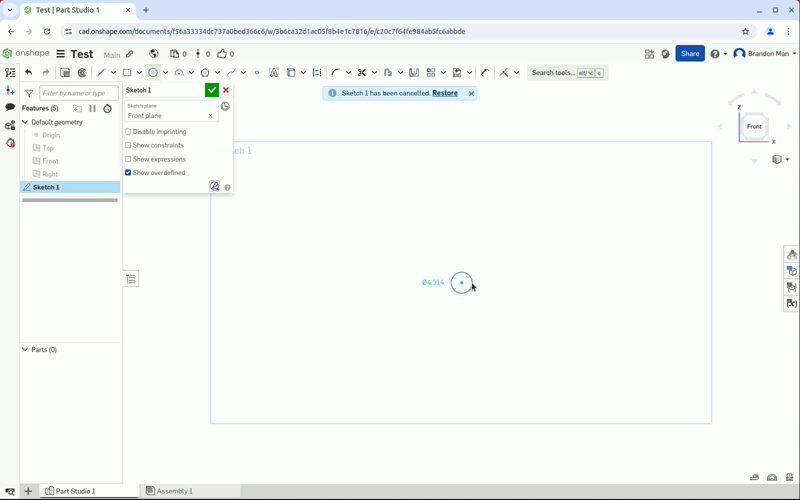
key(c)
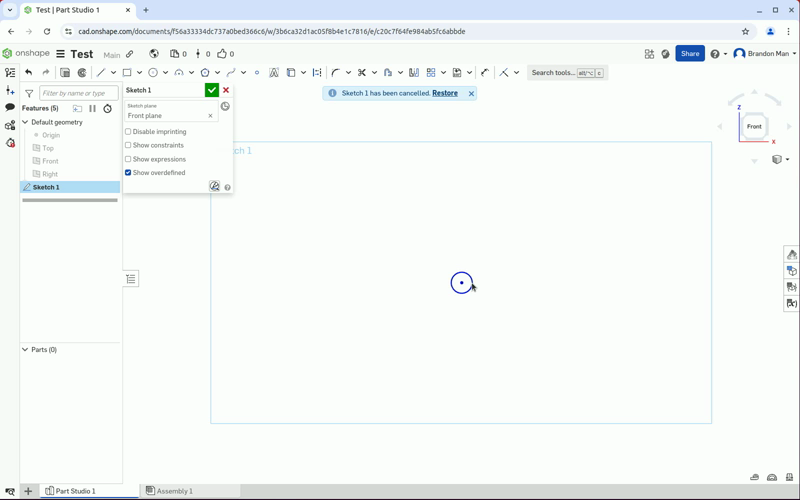
key_down(shift)
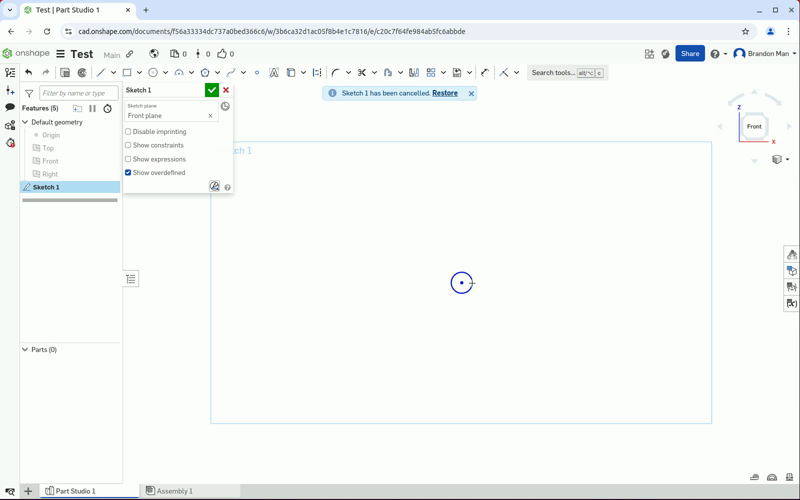
mouse_move(461, 282)
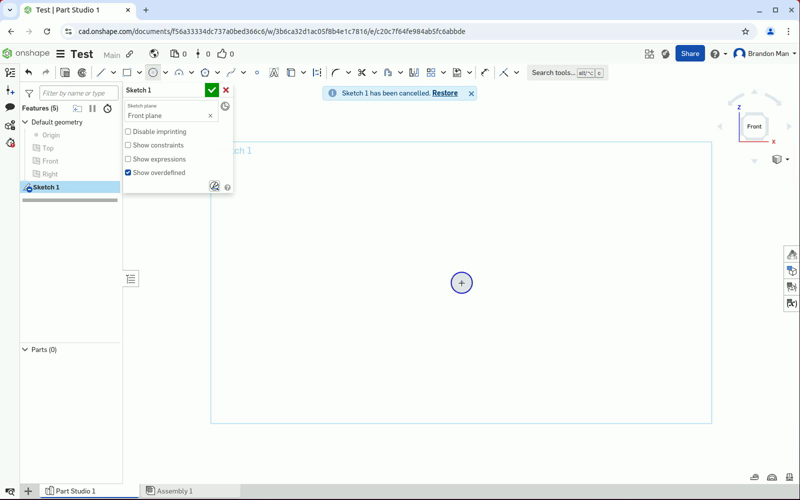
click(461, 282)
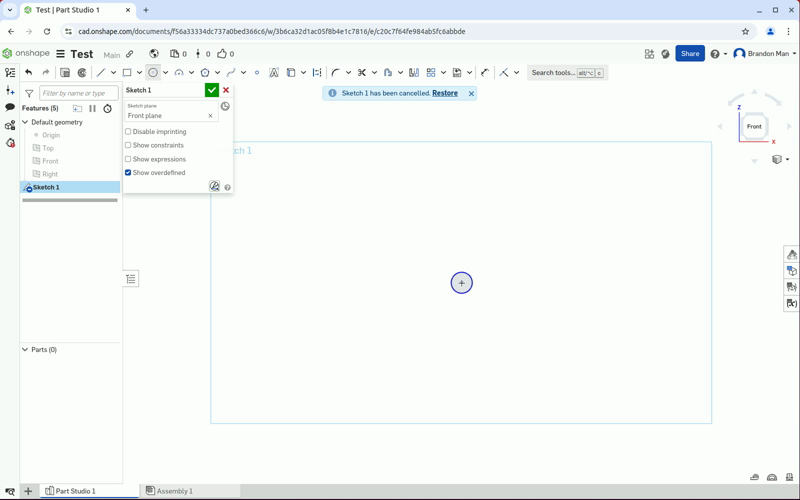
key_up(shift)
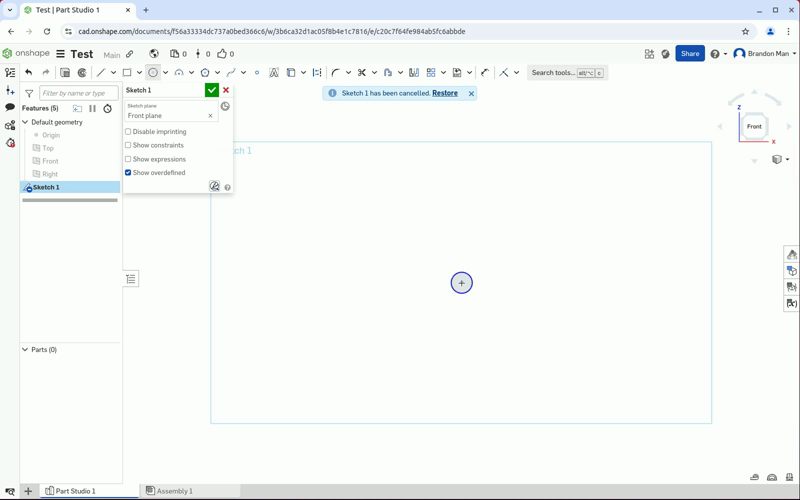
mouse_move(467, 282)
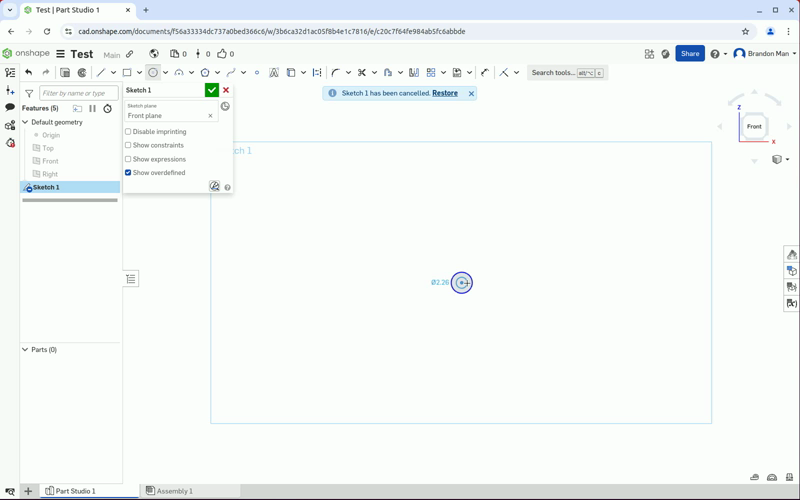
click(467, 282)
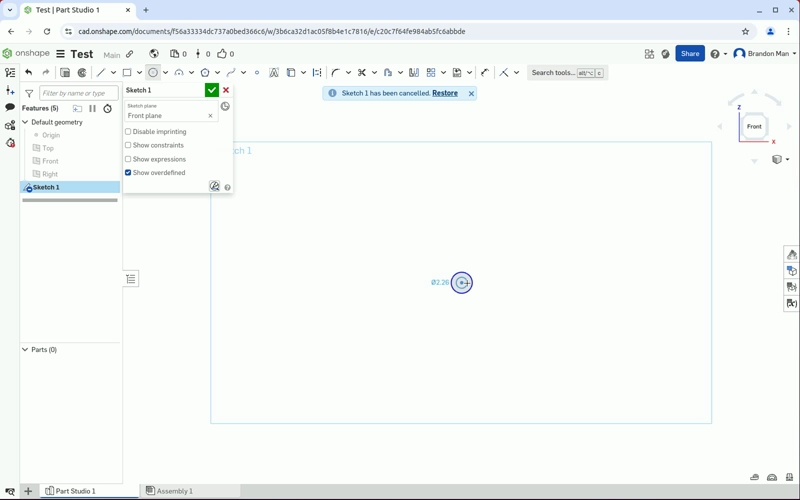
key(esc)
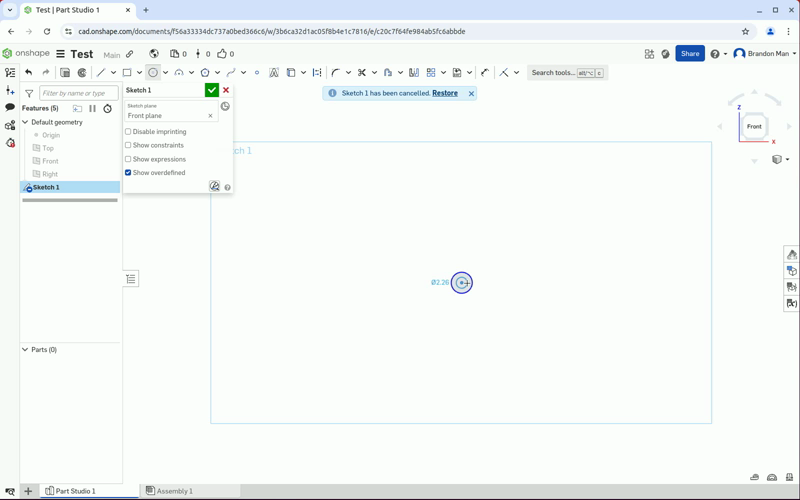
mouse_move(454, 286)
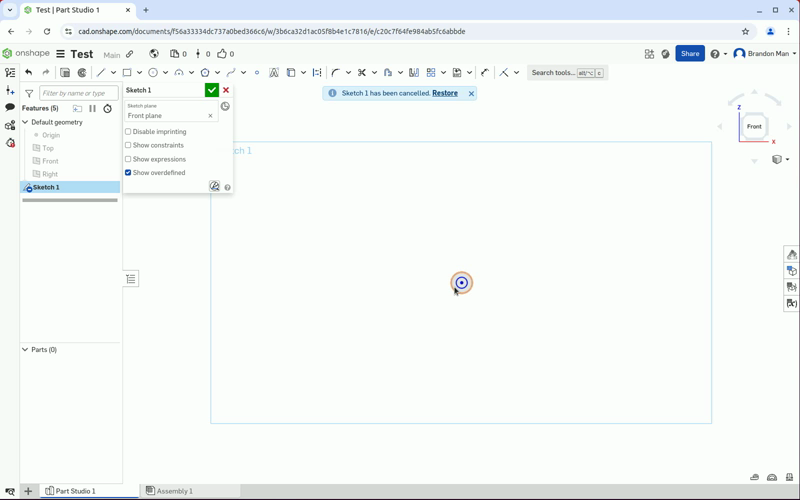
scroll(6)
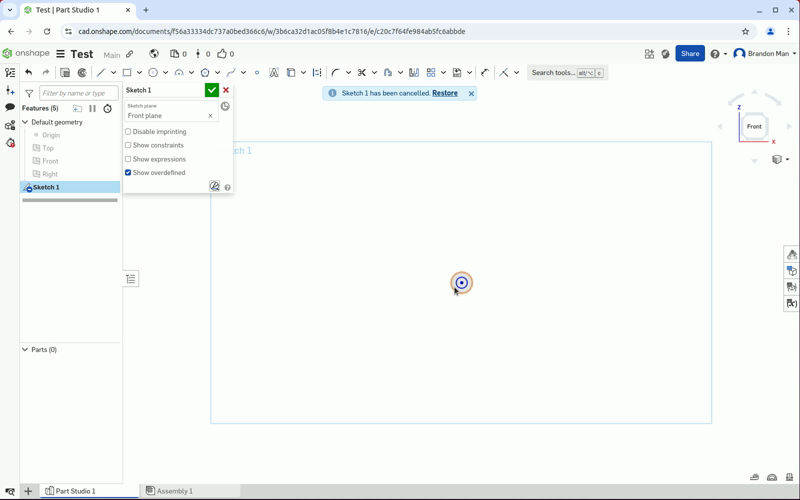
scroll(6)
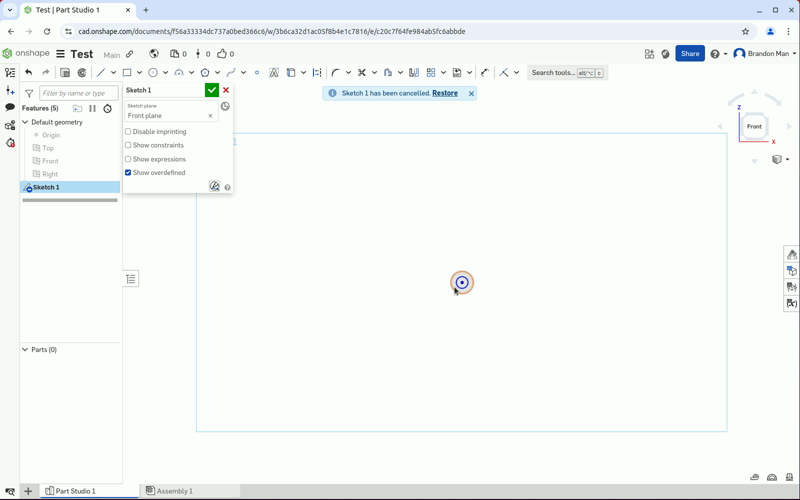
scroll(6)
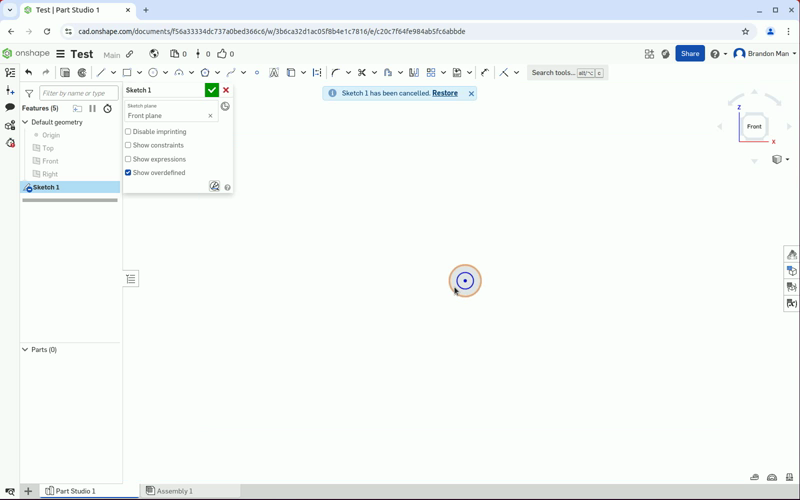
scroll(6)
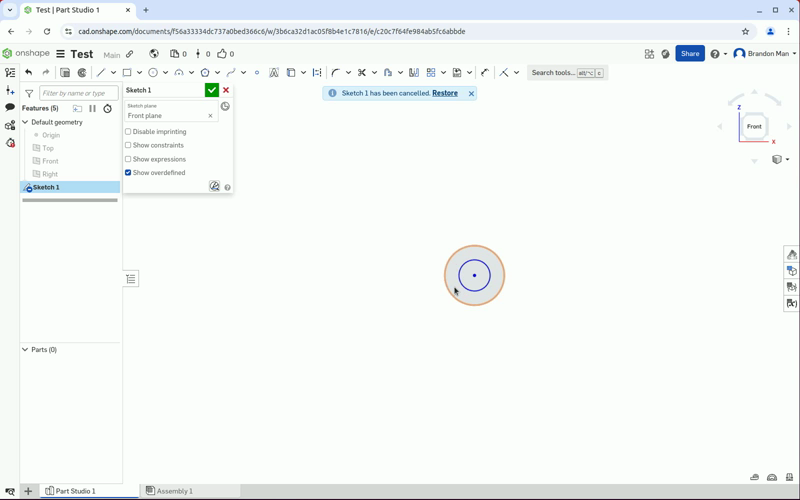
scroll(6)
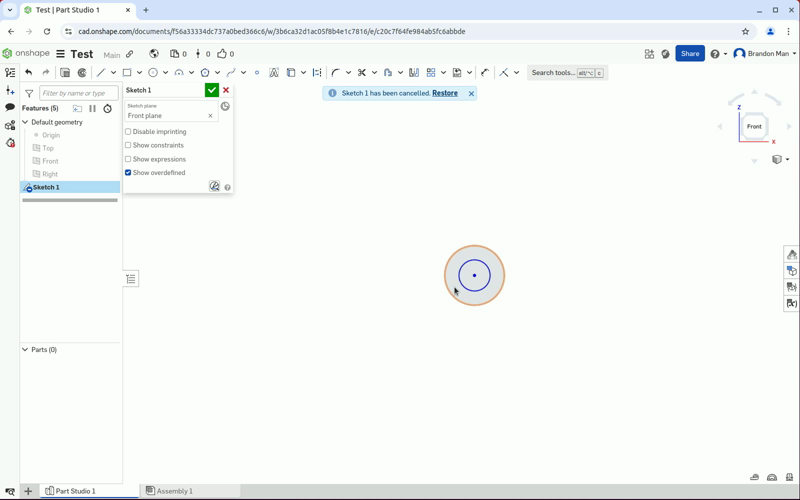
scroll(6)
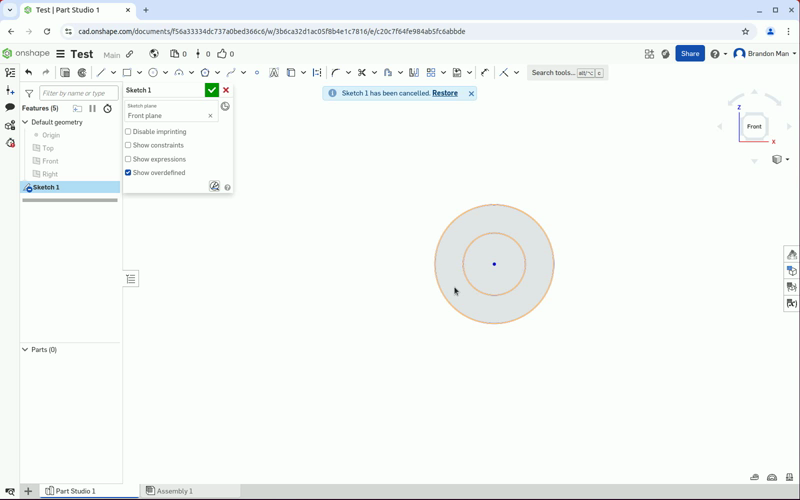
scroll(6)
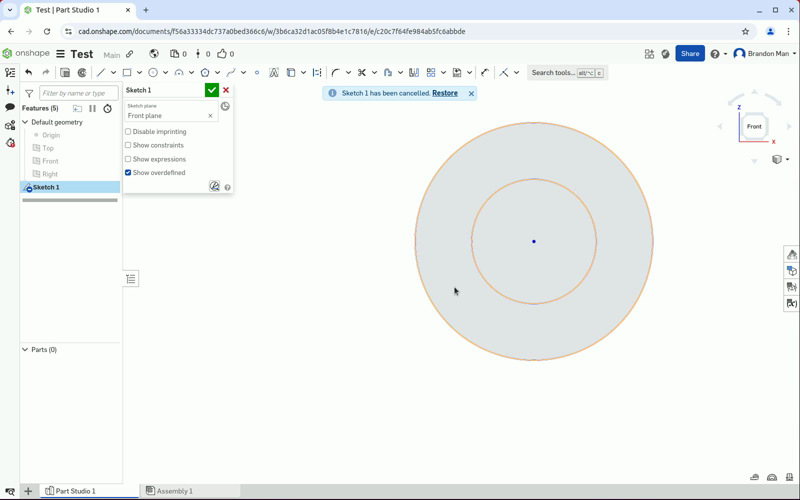
click(454, 286)
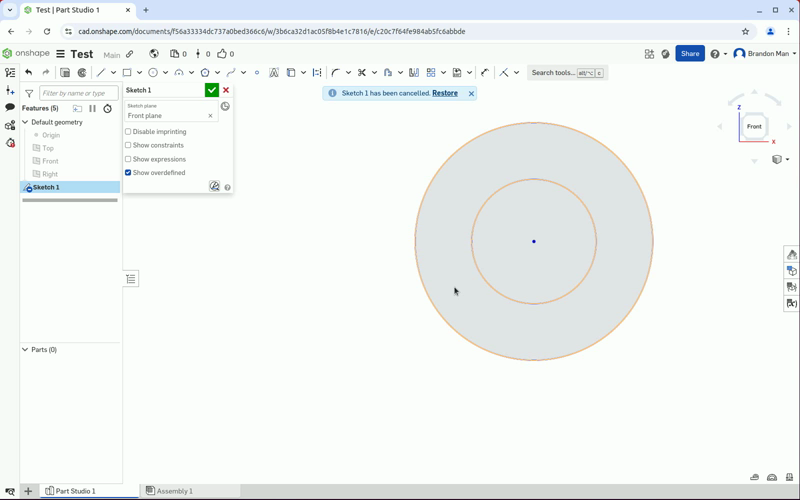
scroll(-6)
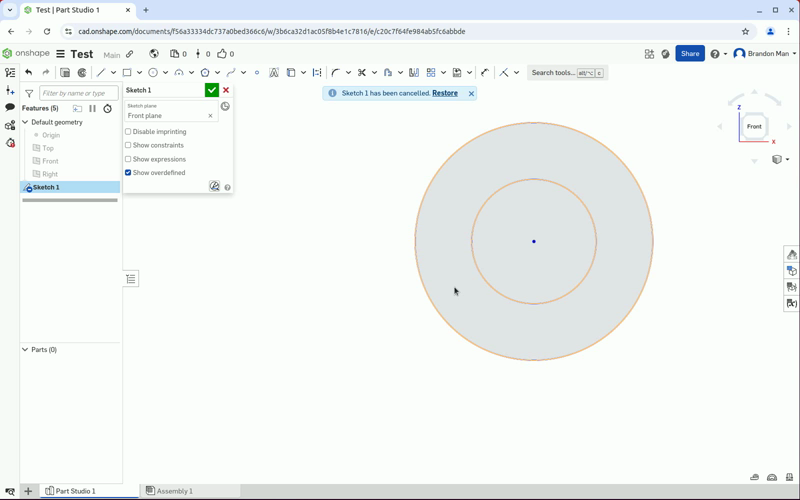
scroll(-6)
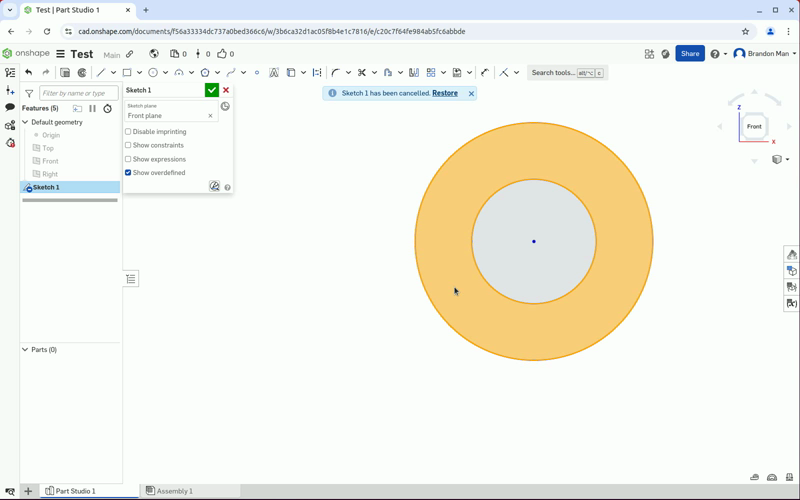
scroll(-6)
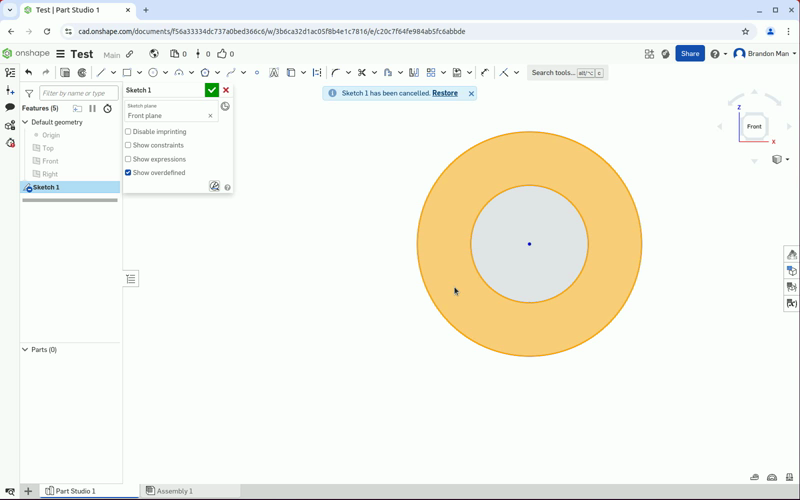
scroll(-6)
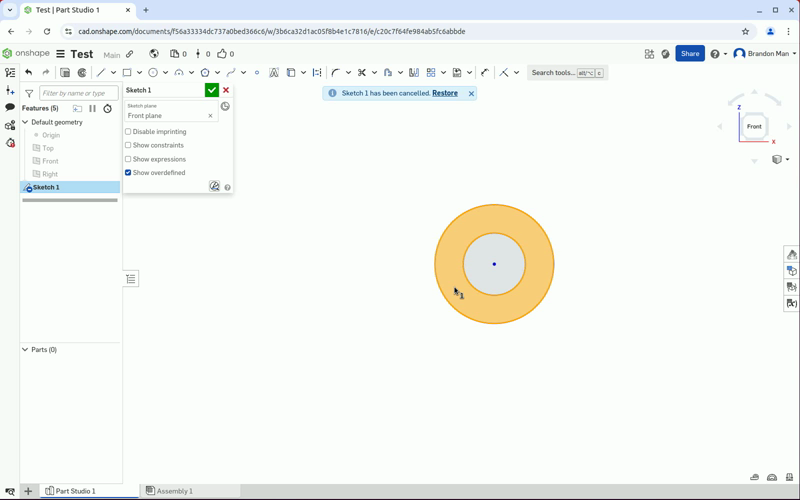
scroll(-6)
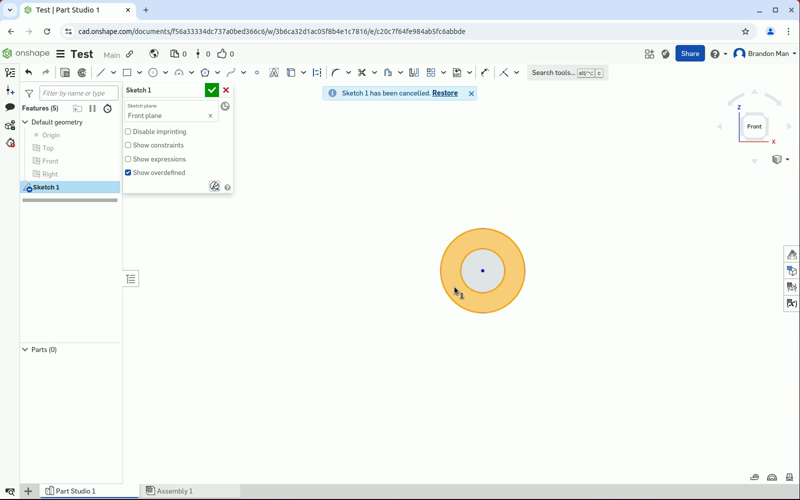
scroll(-6)
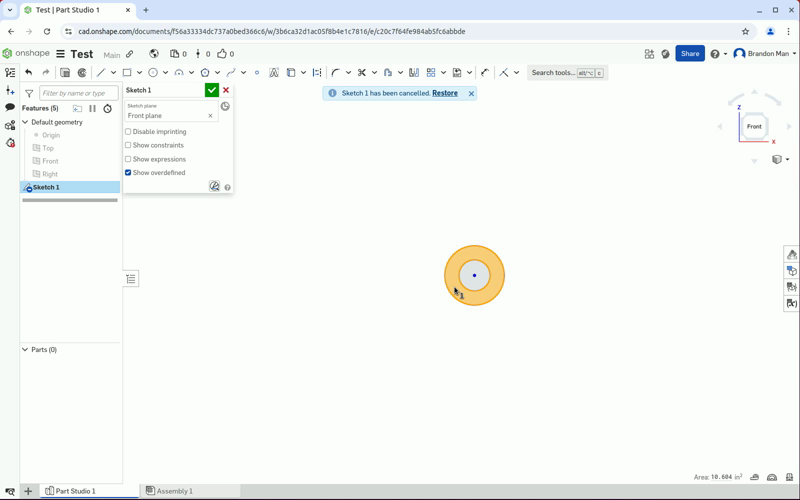
scroll(-6)
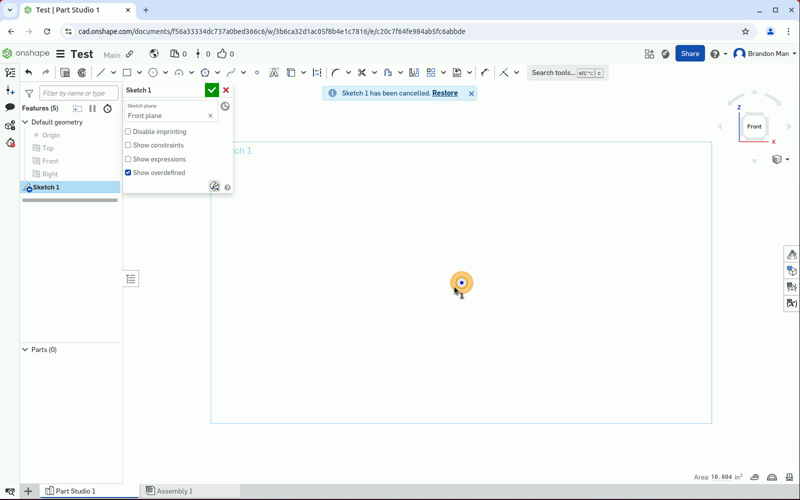
mouse_move(73, 352)
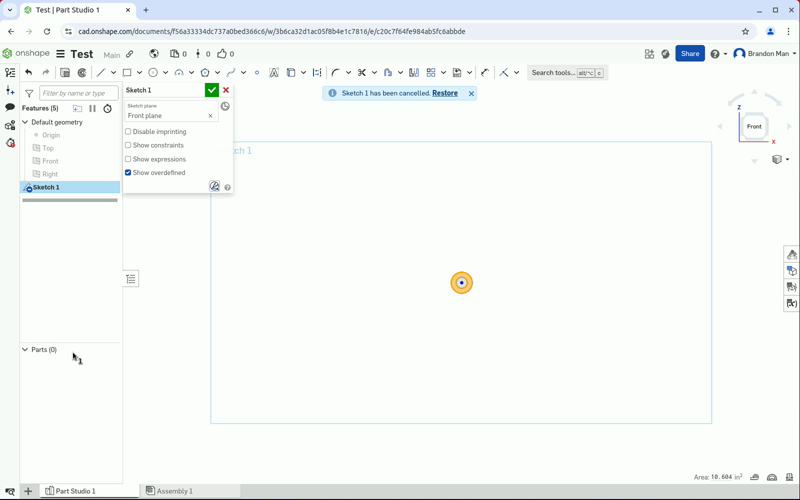
key(shift+y)
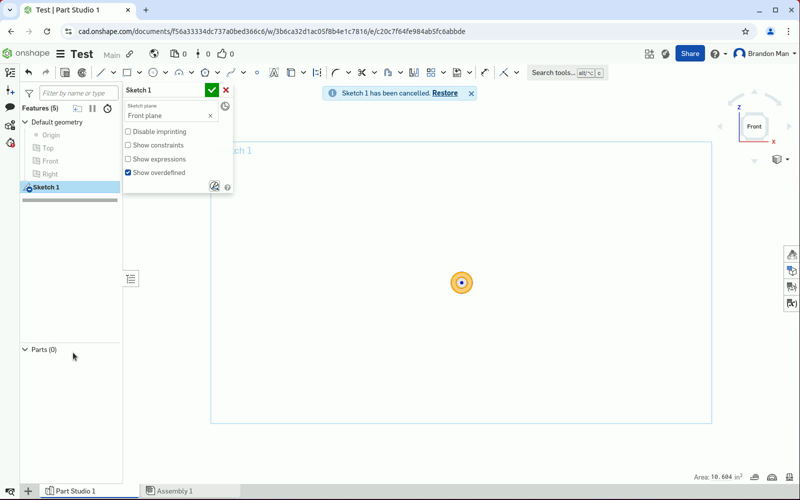
key(shift+e)
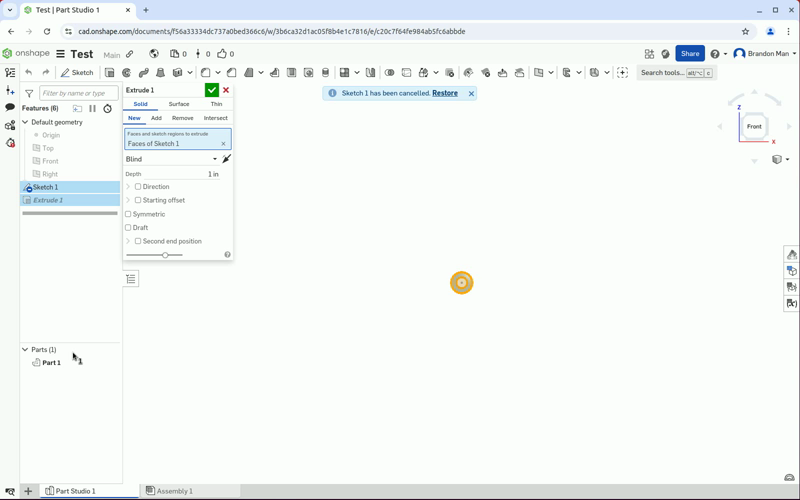
mouse_move(143, 106)
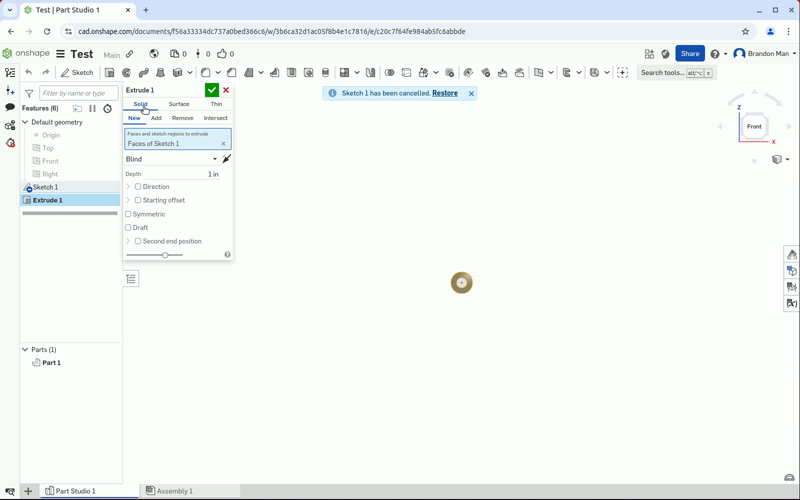
click(143, 106)
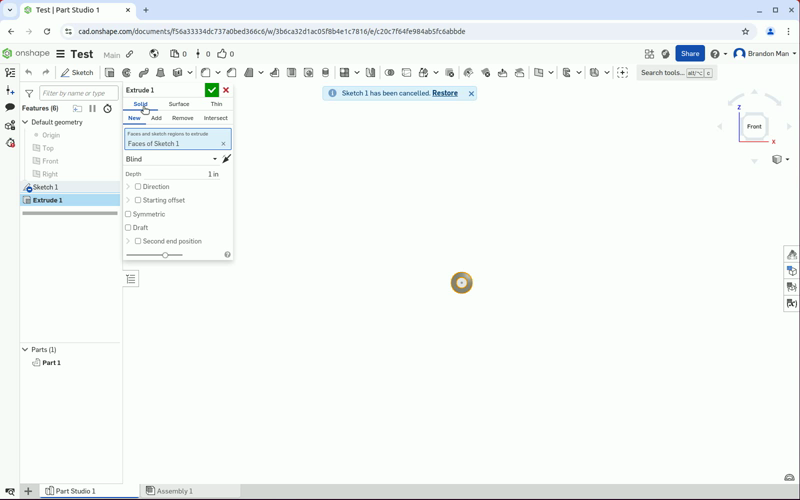
mouse_move(137, 120)
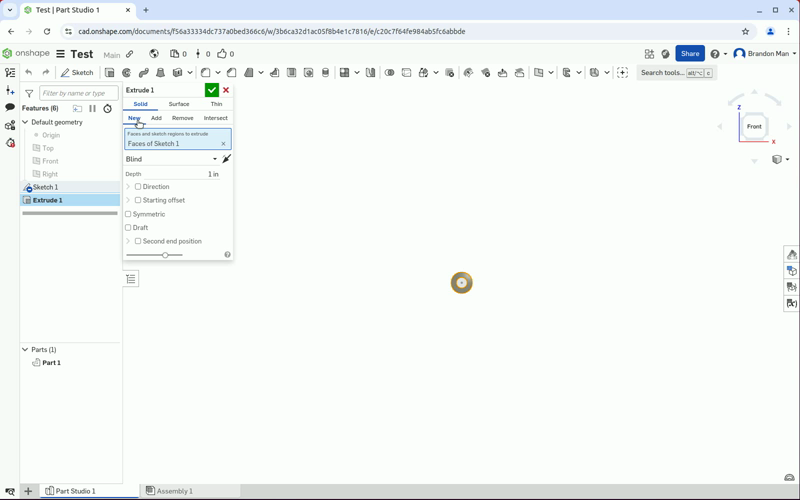
click(137, 120)
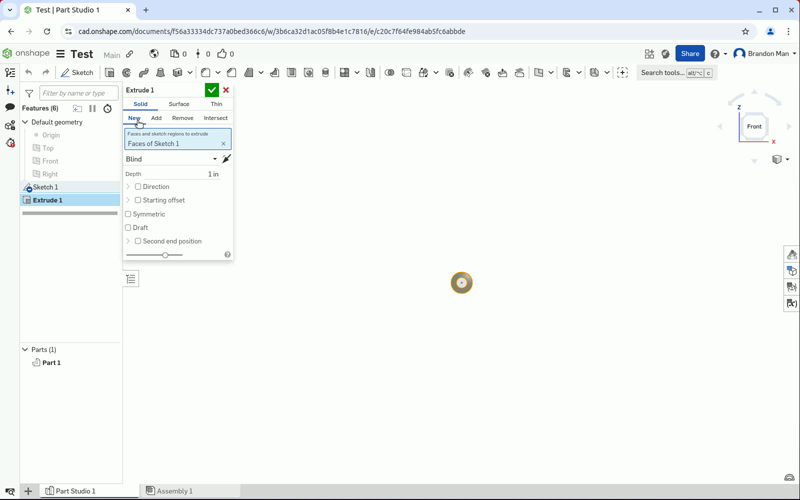
key(tab, 4)
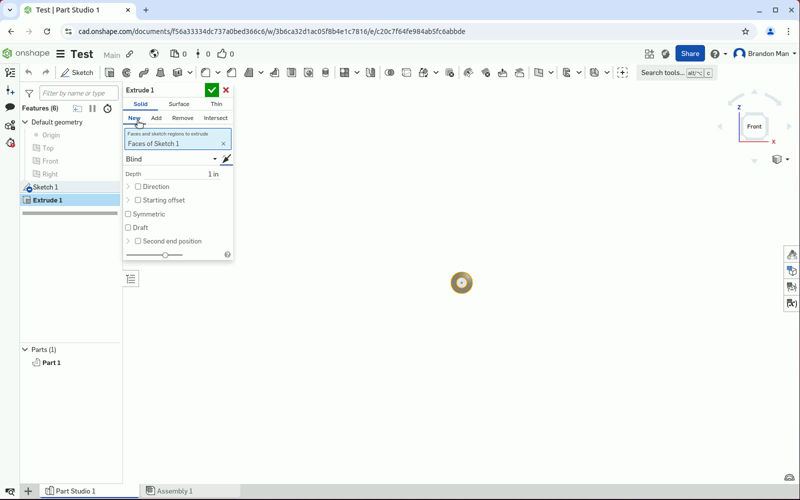
text(3.37)
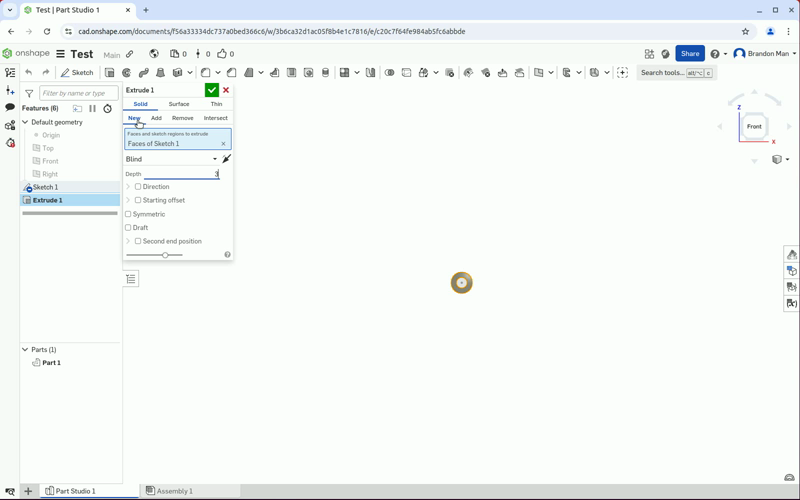
key(enter)
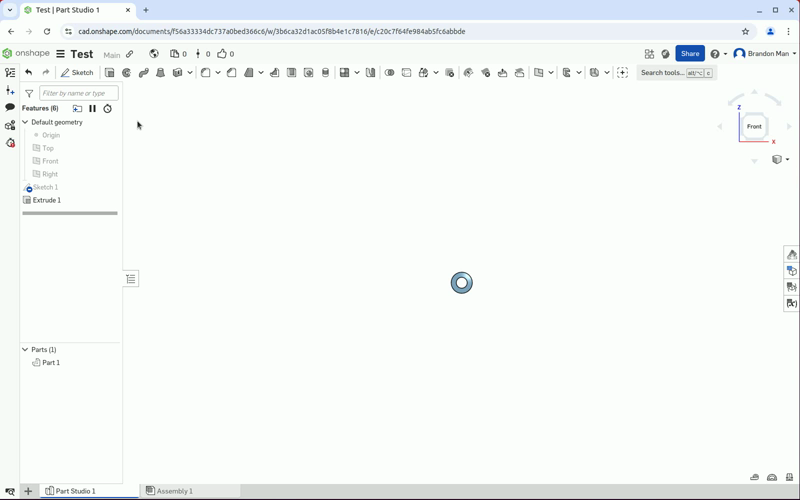
key(shift+h)
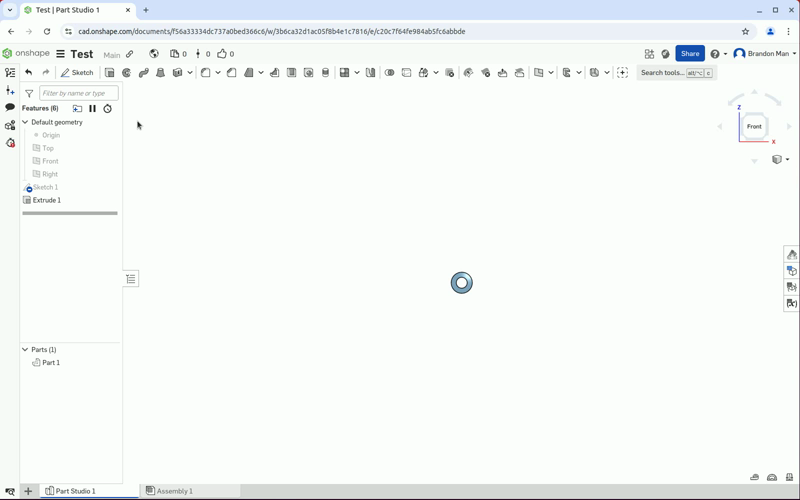
key(shift+h)
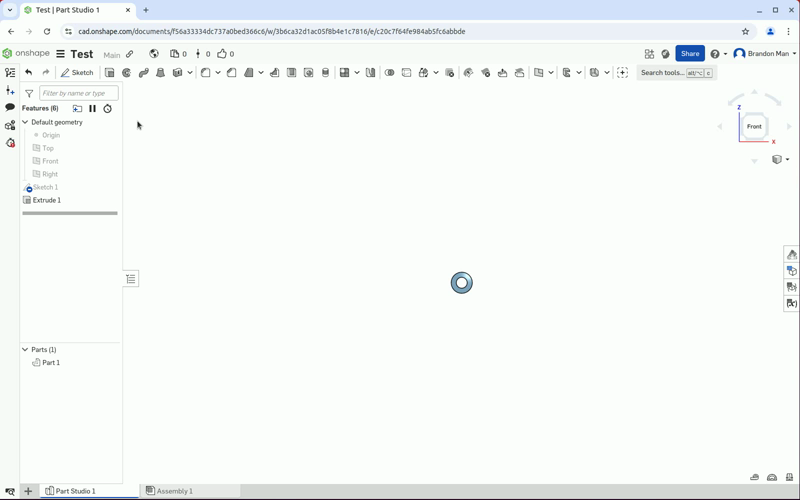
mouse_move(73, 189)
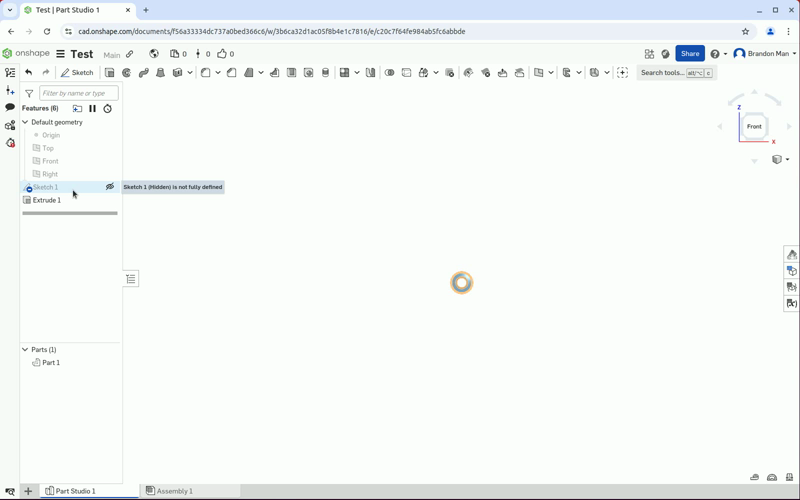
click(73, 189)
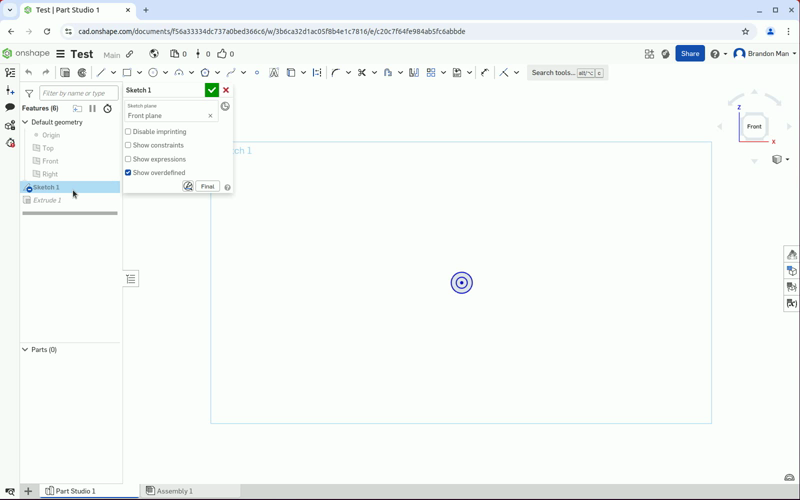
mouse_move(229, 92)
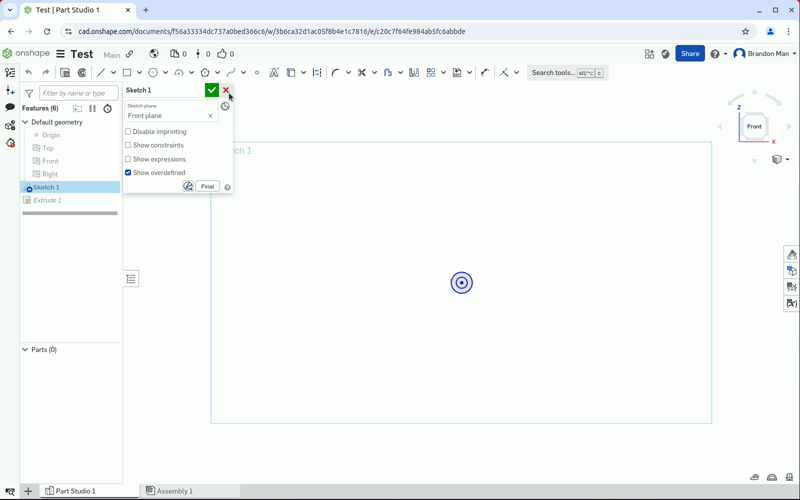
click(229, 92)
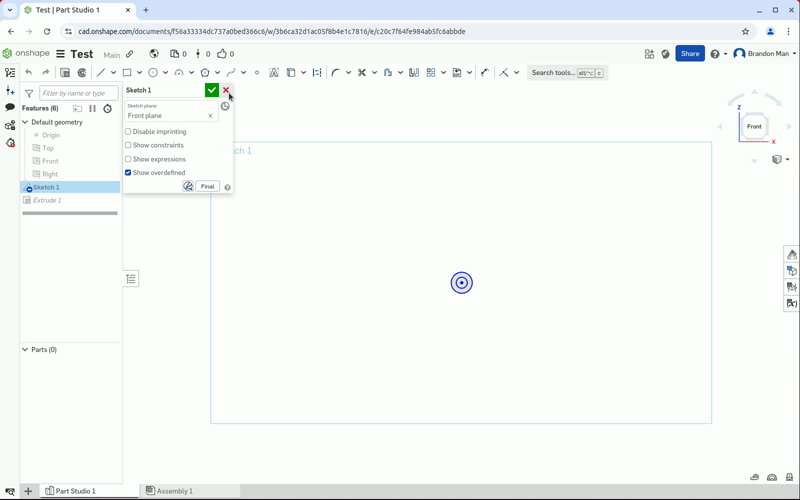
key(shift+s)
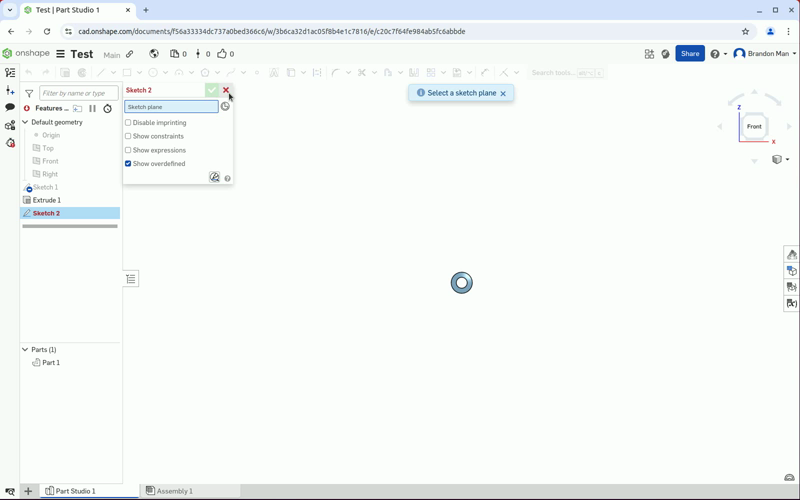
mouse_move(73, 163)
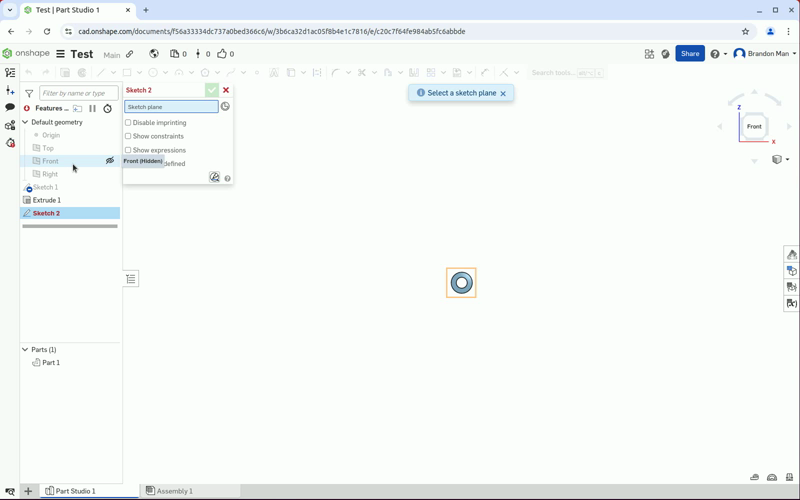
click(73, 163)
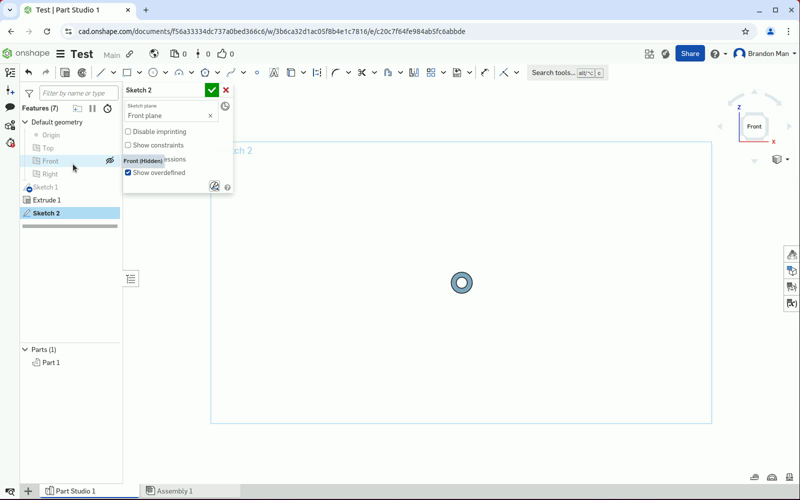
mouse_move(73, 352)
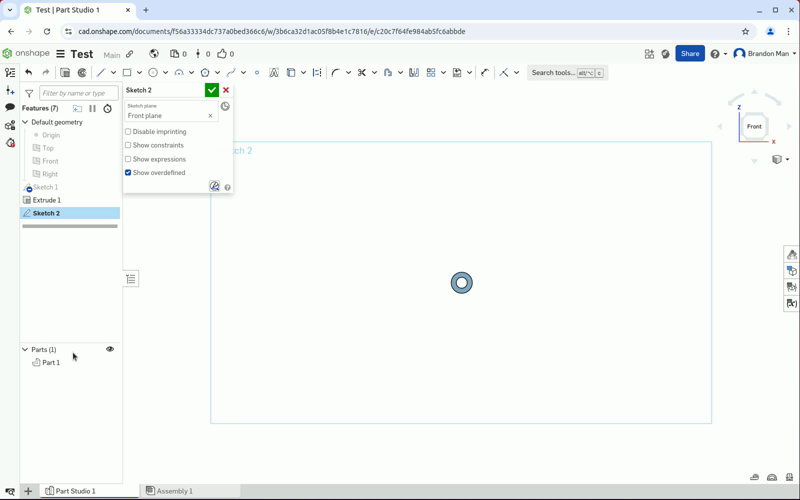
key(y)
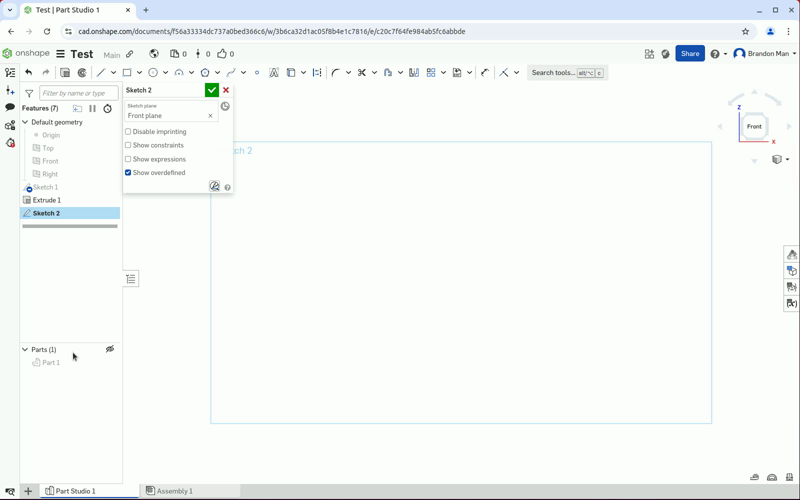
key(a)
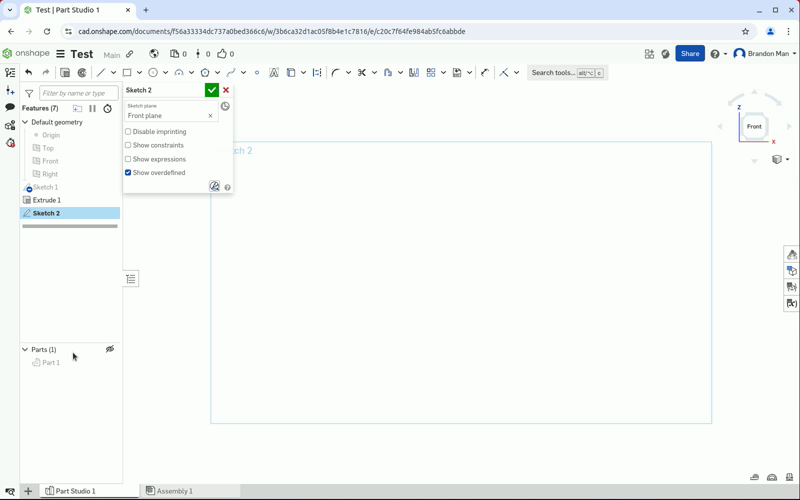
key_down(shift)
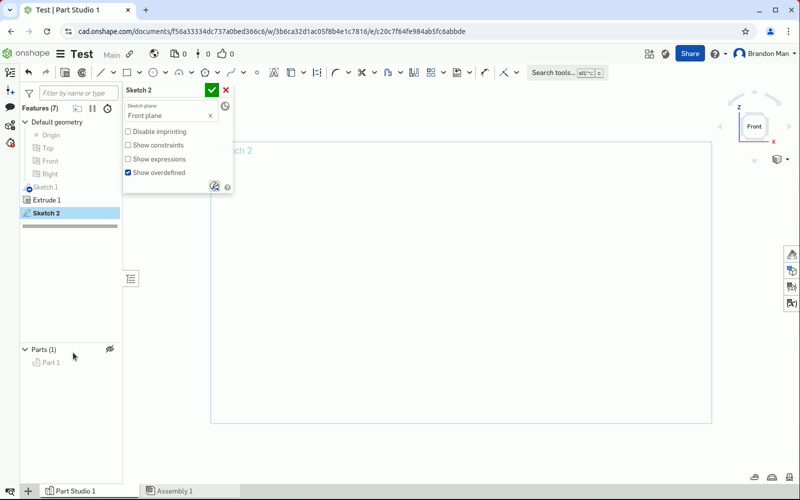
mouse_move(459, 375)
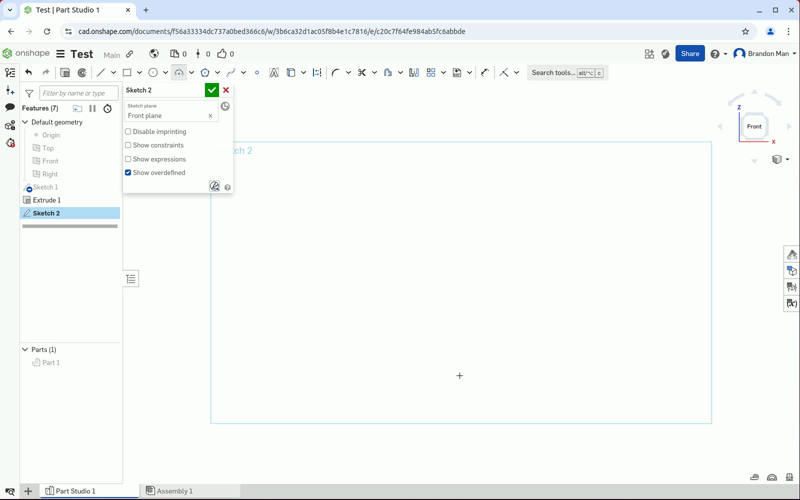
click(459, 375)
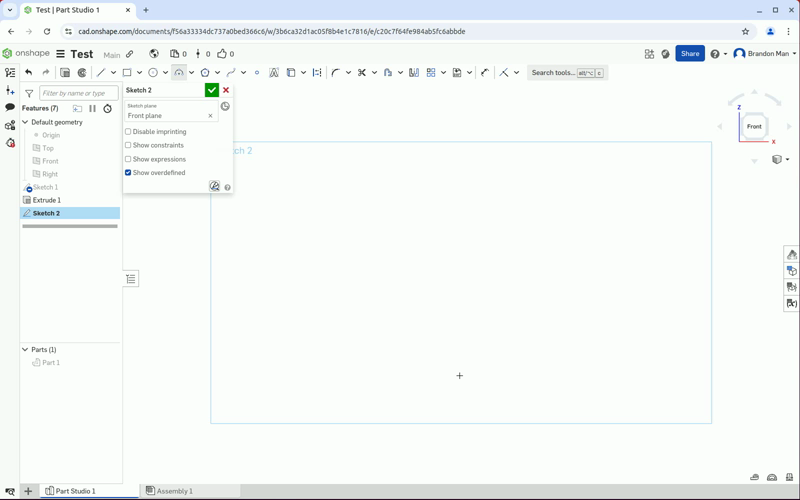
key_up(shift)
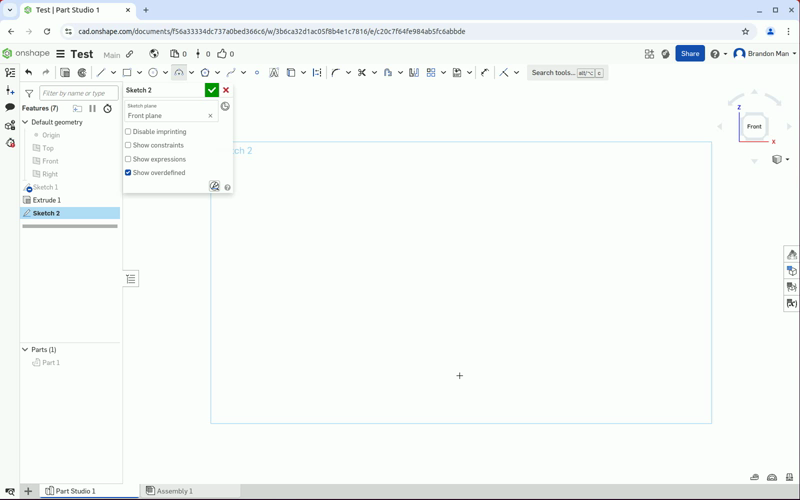
key_down(shift)
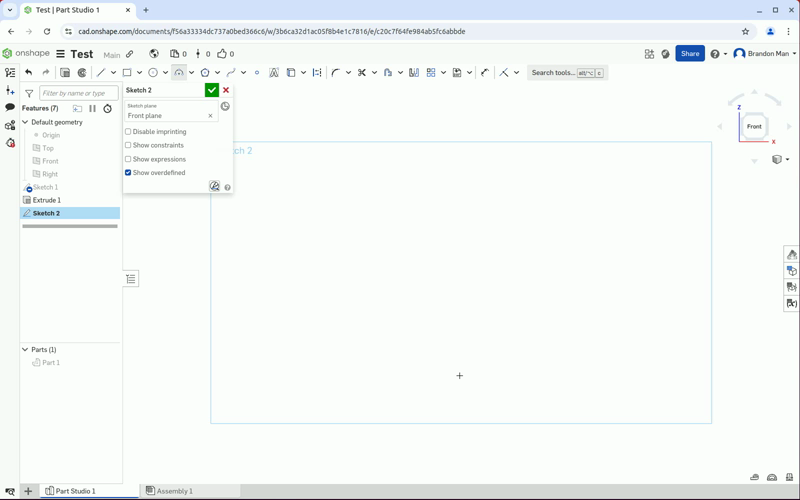
mouse_move(464, 375)
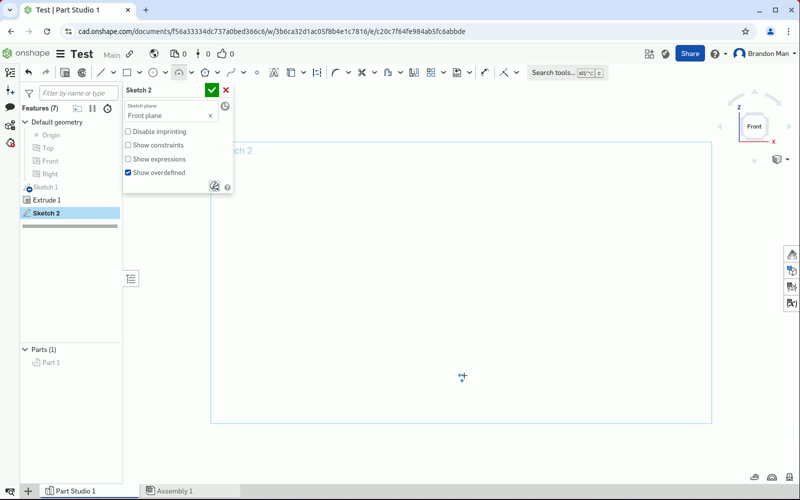
scroll(6)
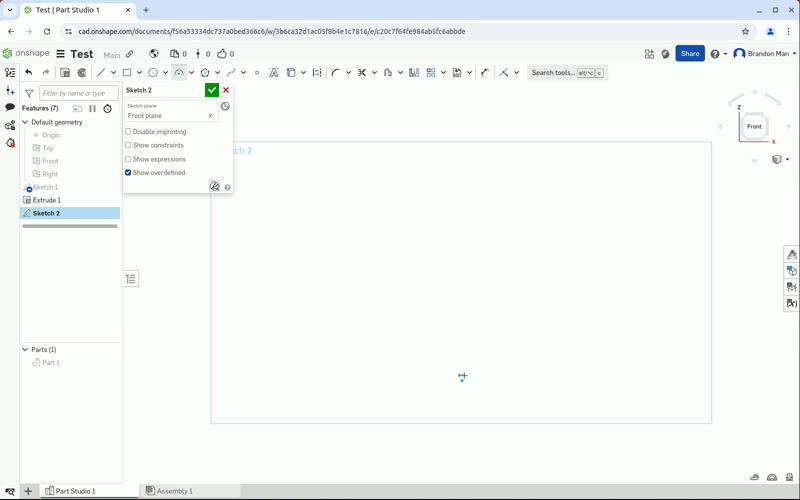
scroll(6)
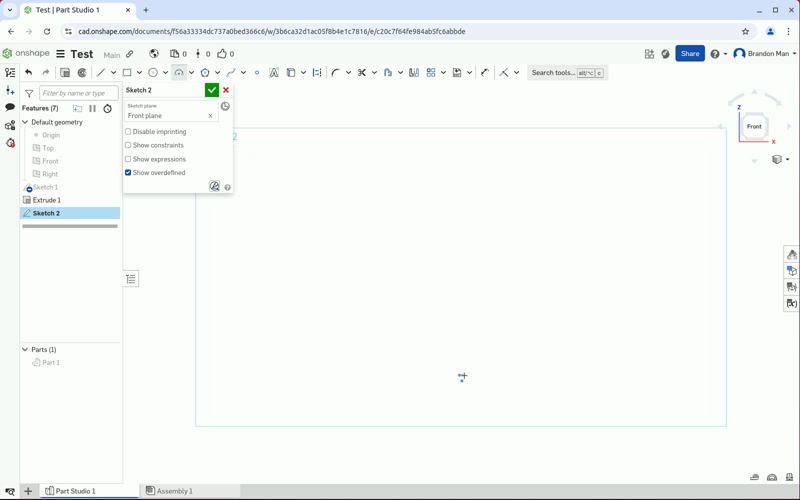
scroll(6)
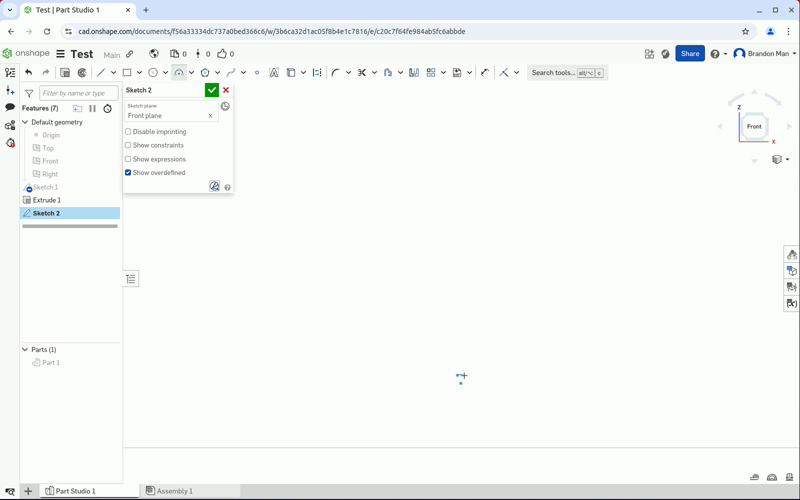
scroll(6)
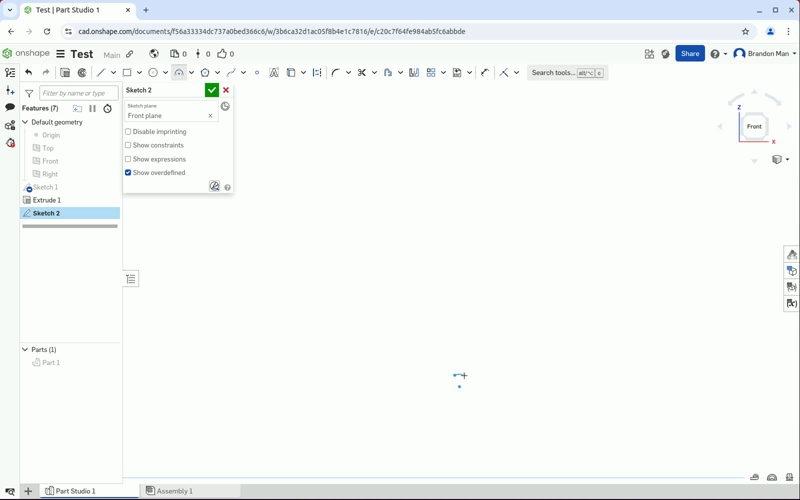
scroll(6)
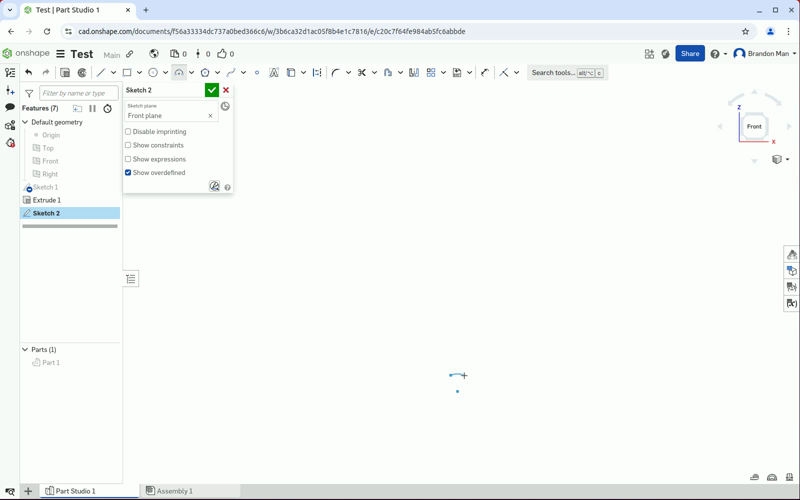
scroll(6)
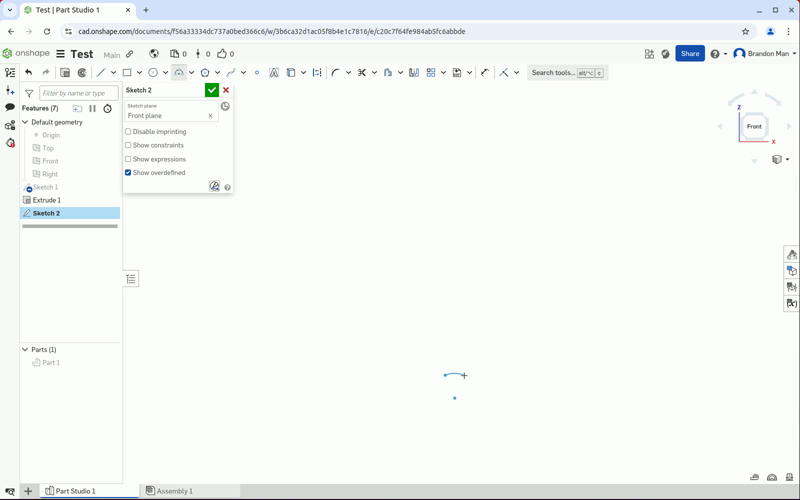
scroll(6)
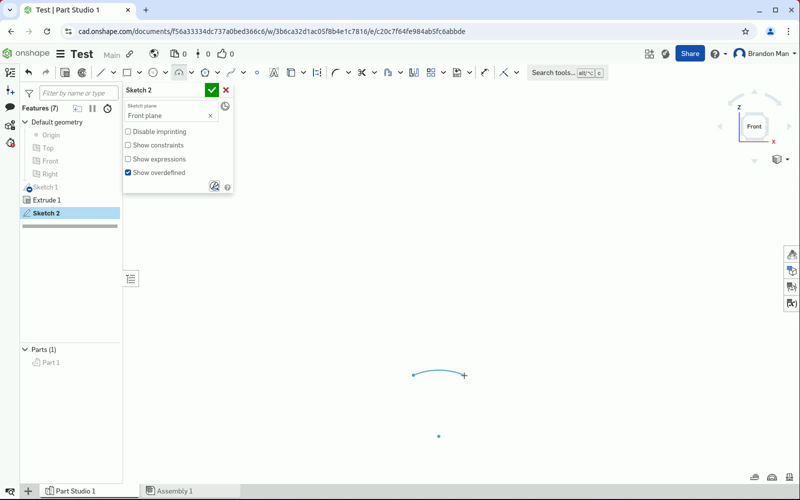
click(464, 375)
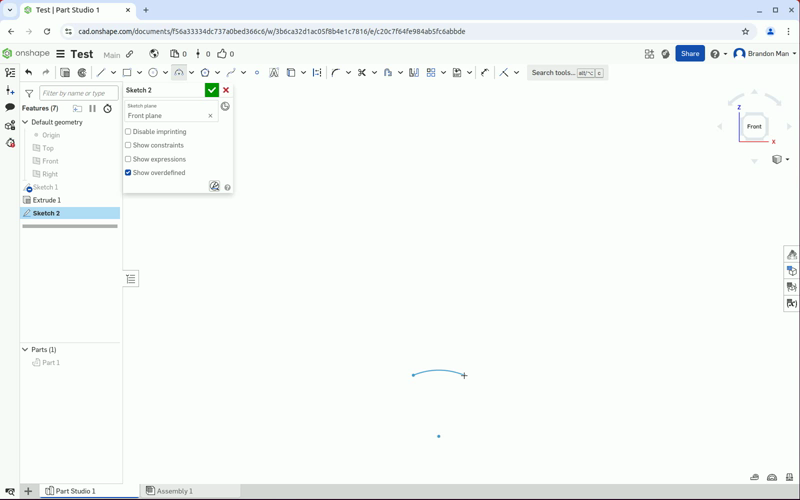
scroll(-6)
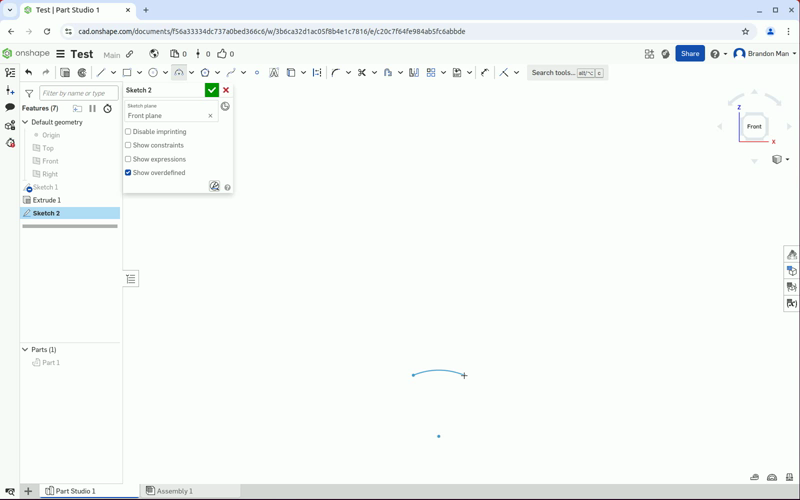
scroll(-6)
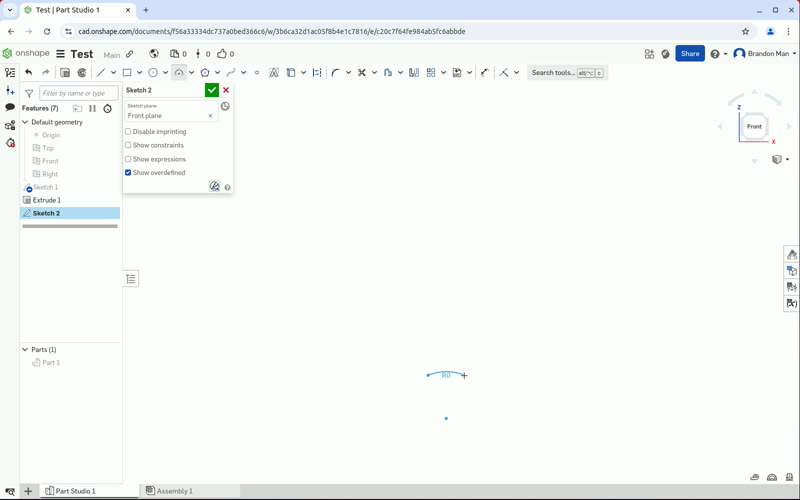
scroll(-6)
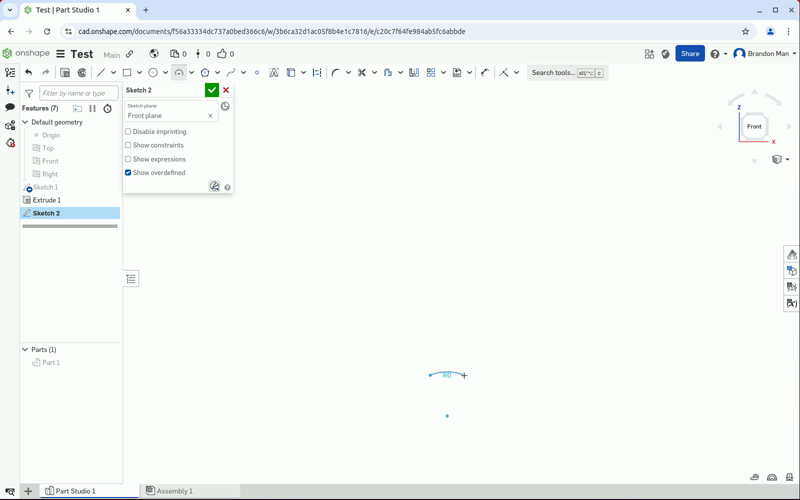
scroll(-6)
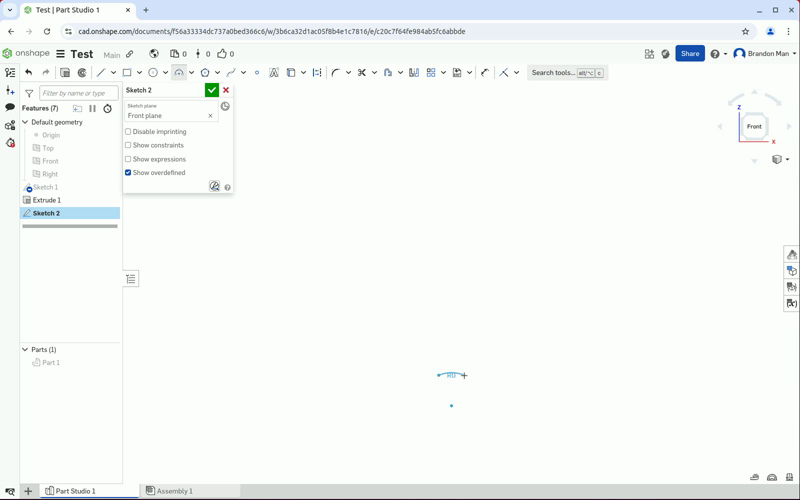
scroll(-6)
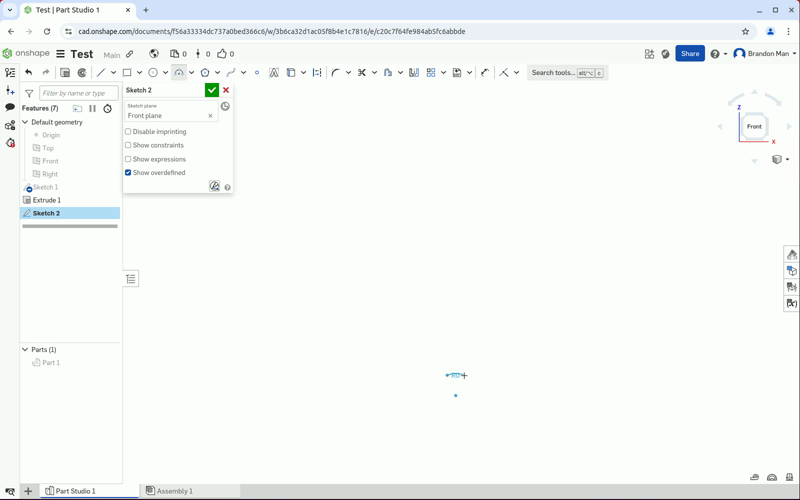
scroll(-6)
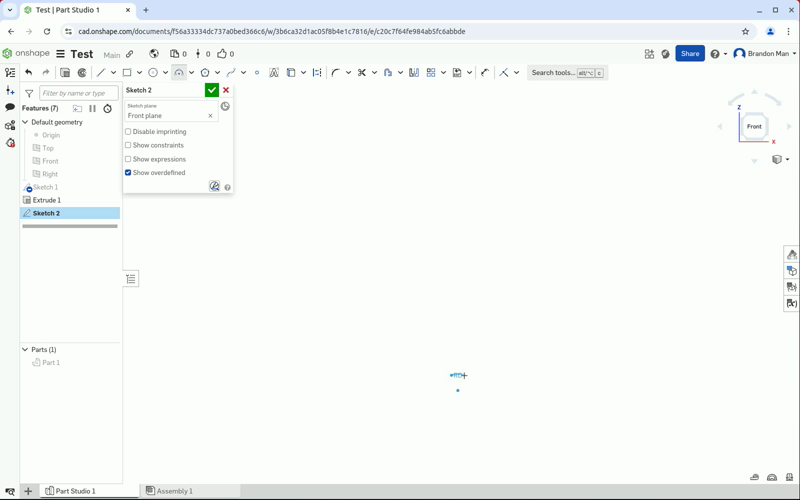
scroll(-6)
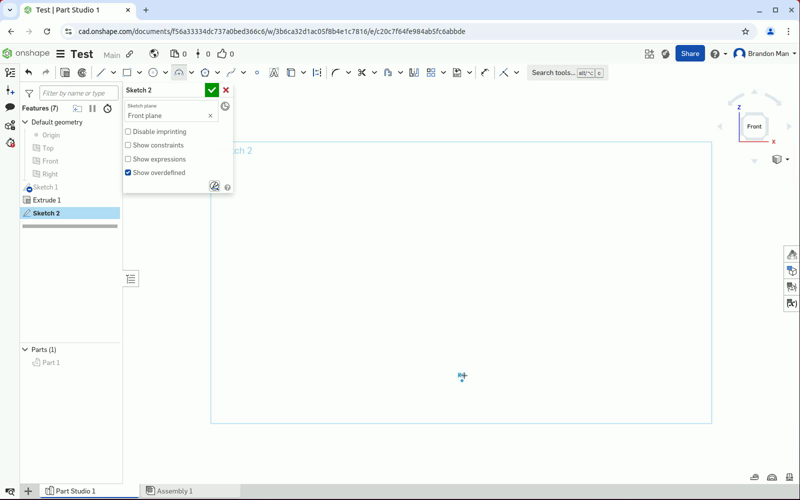
mouse_move(461, 376)
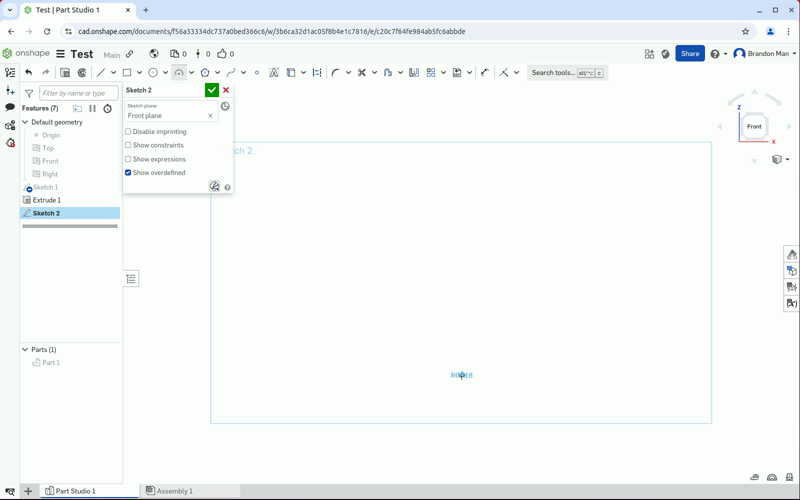
scroll(6)
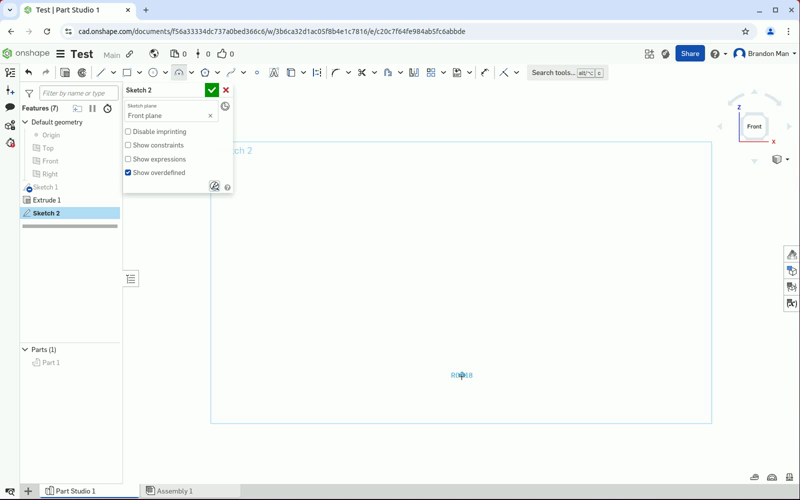
scroll(6)
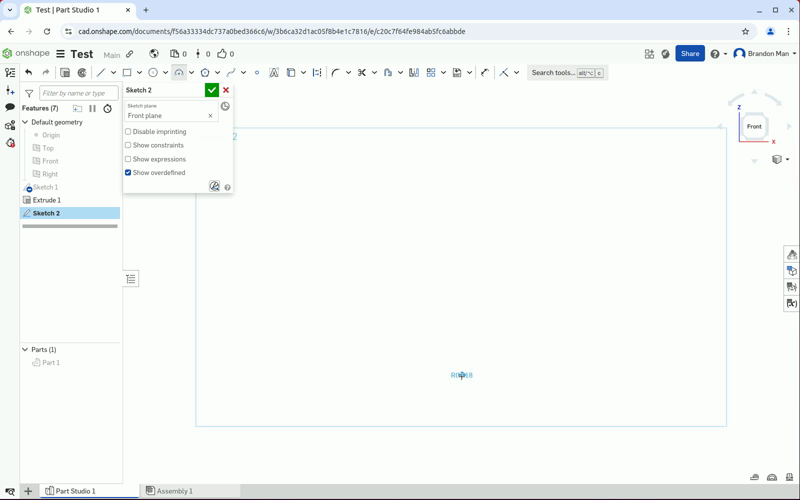
scroll(6)
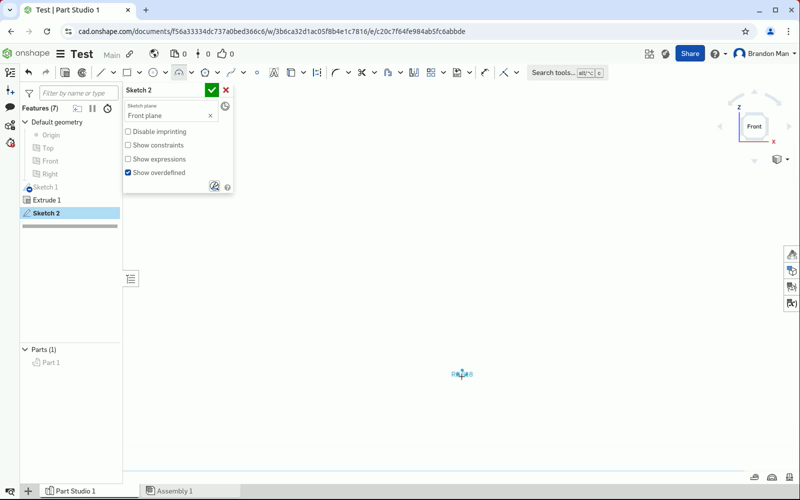
scroll(6)
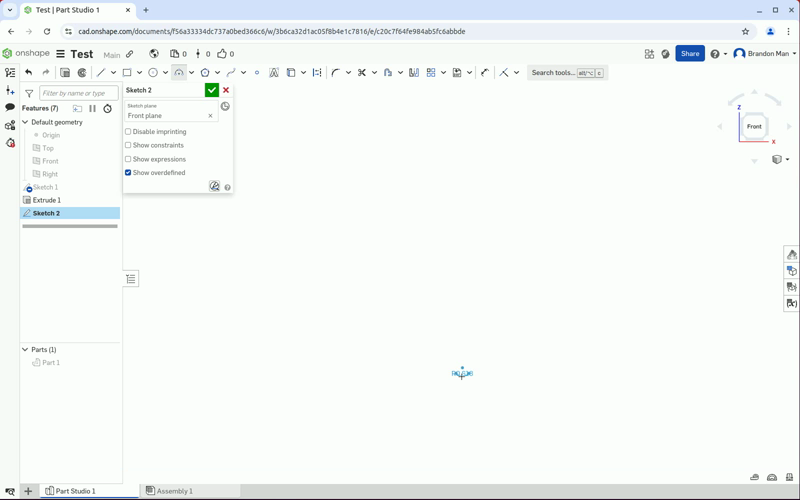
scroll(6)
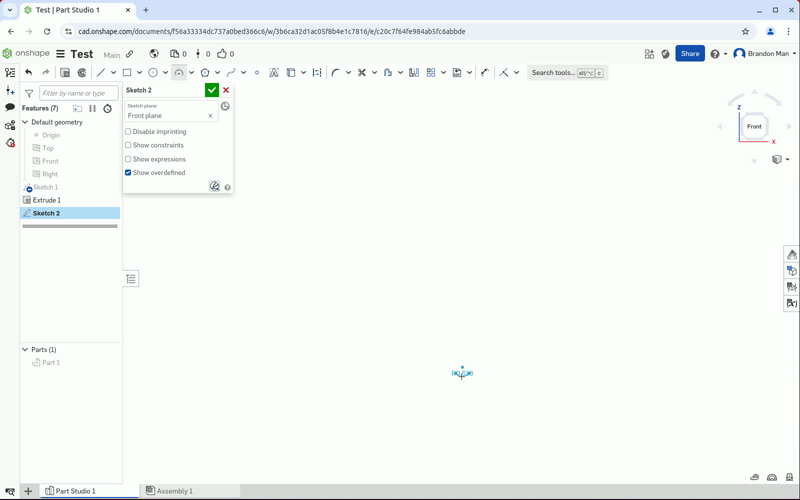
scroll(6)
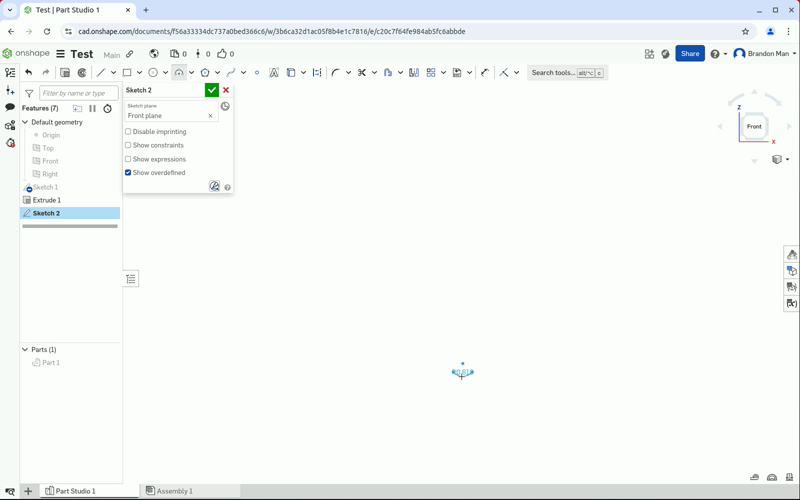
scroll(6)
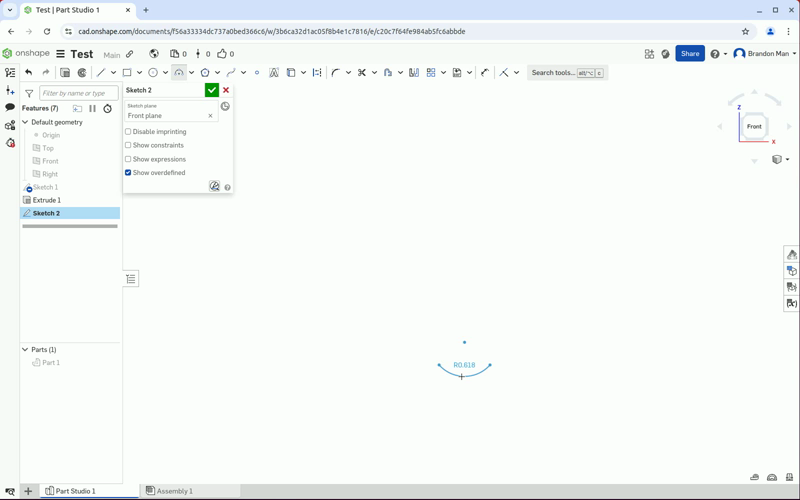
click(461, 376)
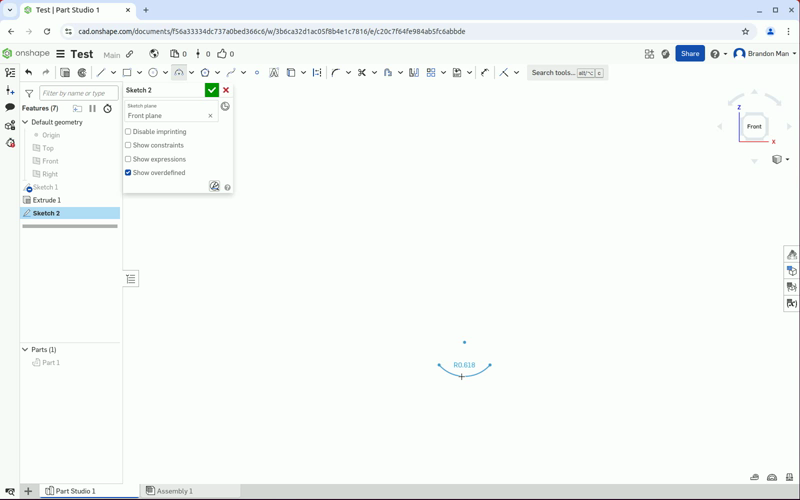
scroll(-6)
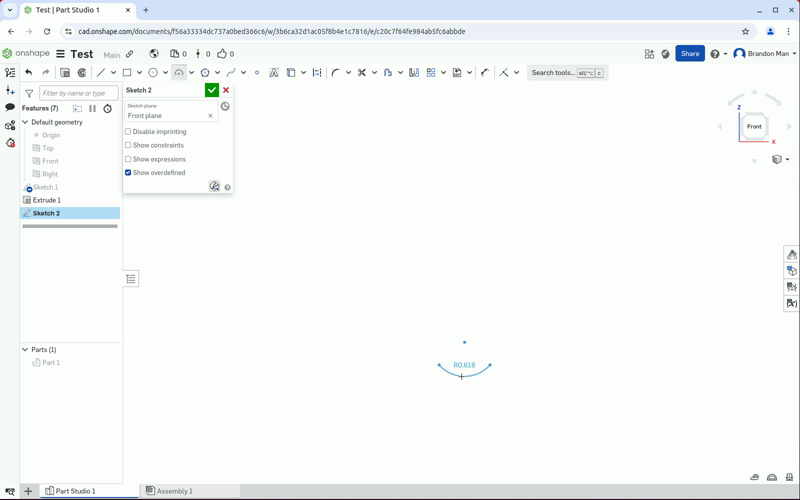
scroll(-6)
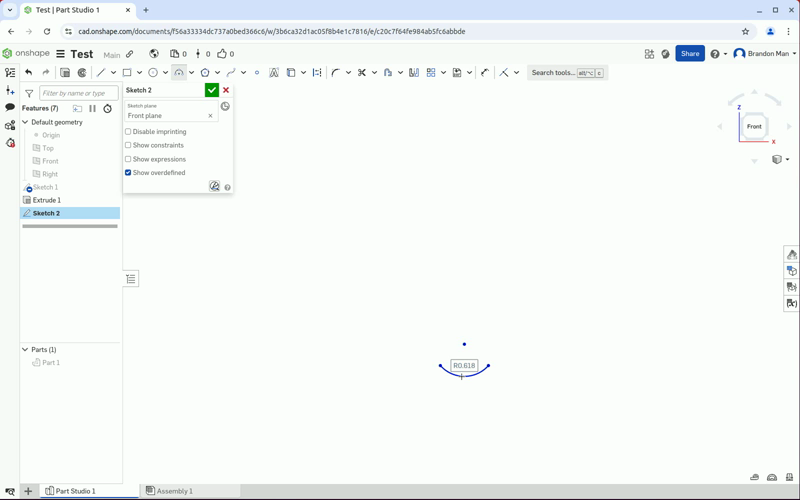
scroll(-6)
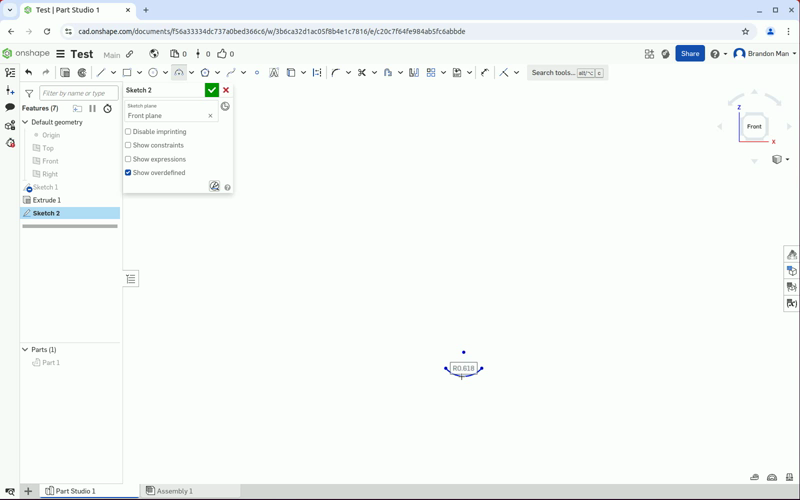
scroll(-6)
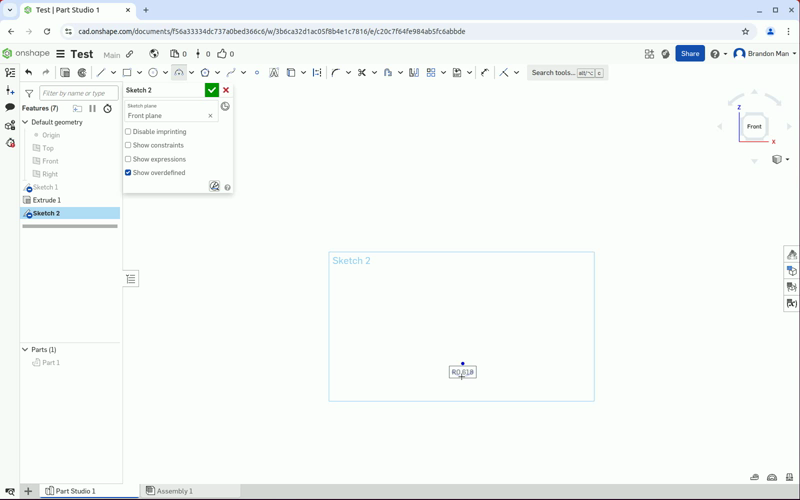
scroll(-6)
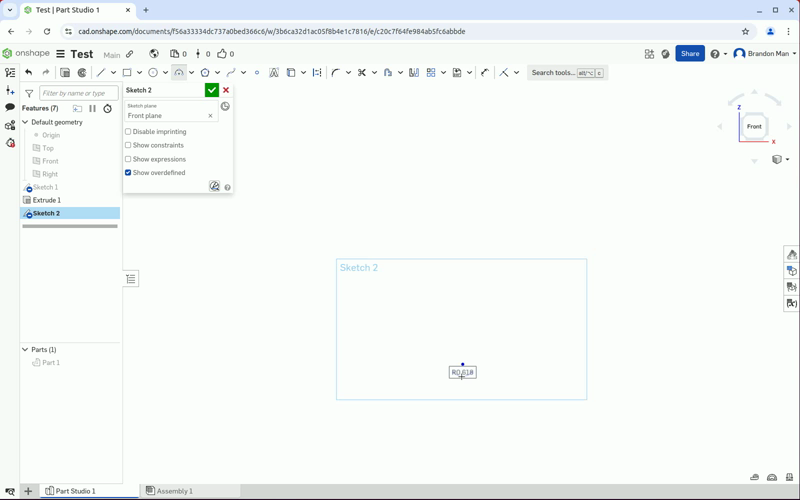
scroll(-6)
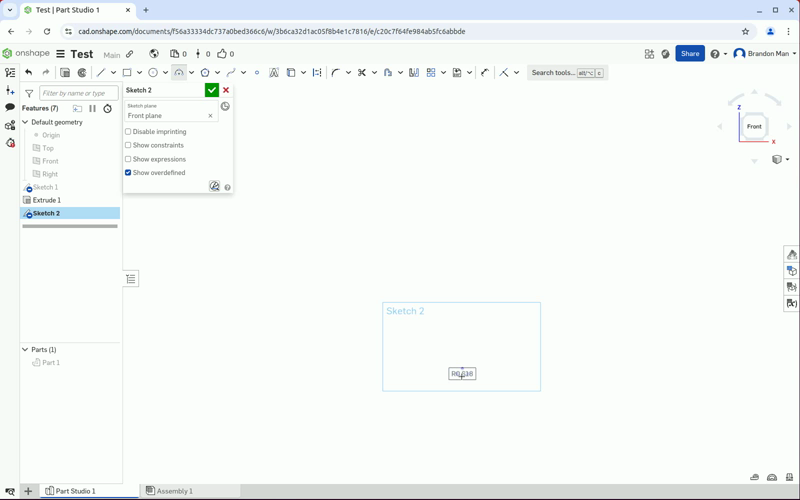
scroll(-6)
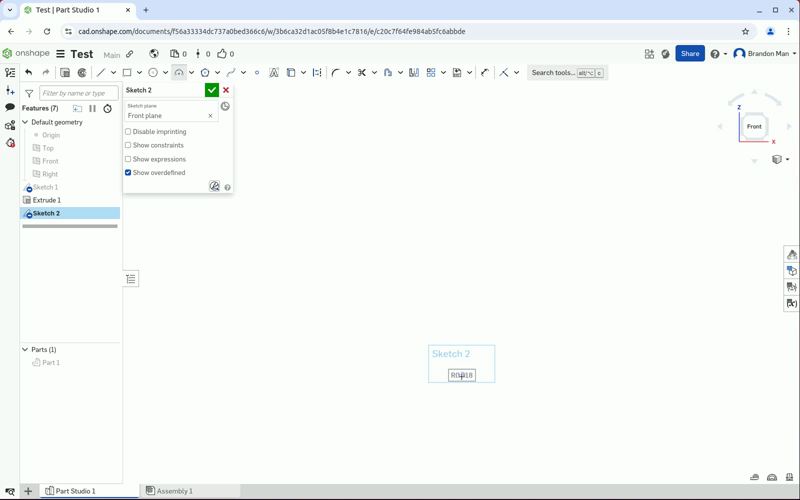
key_up(shift)
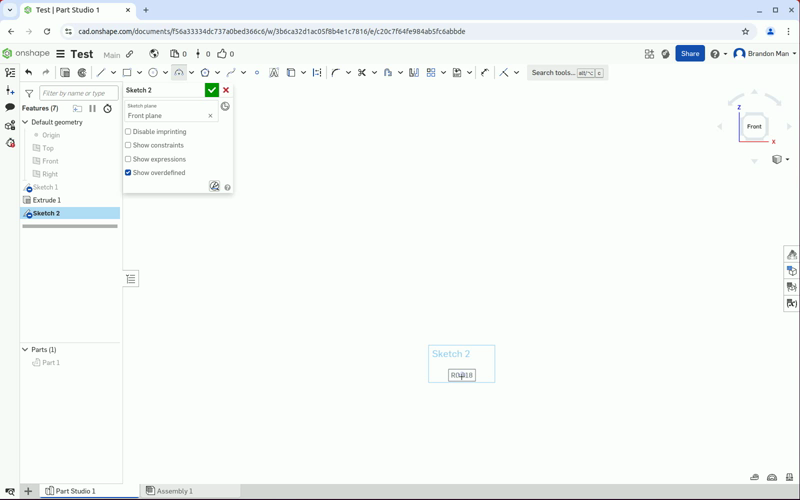
key(esc)
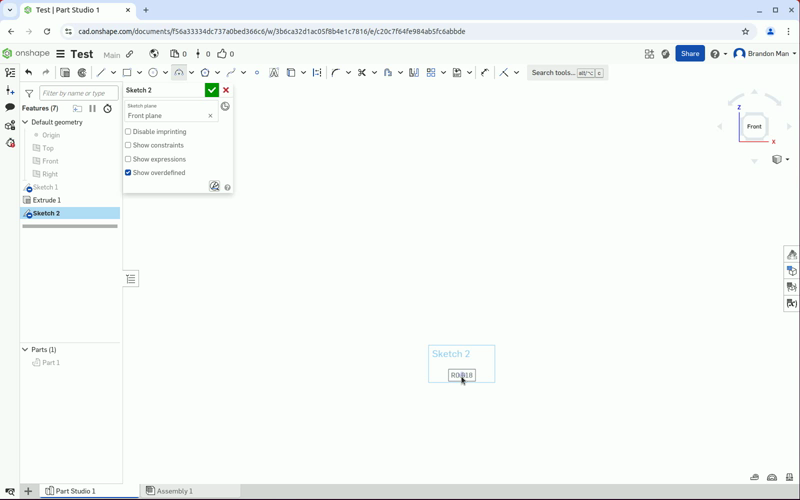
key(l)
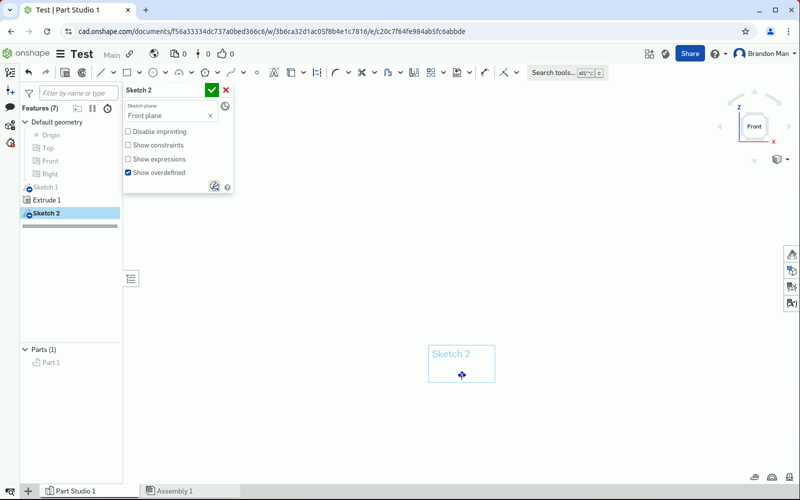
mouse_move(464, 375)
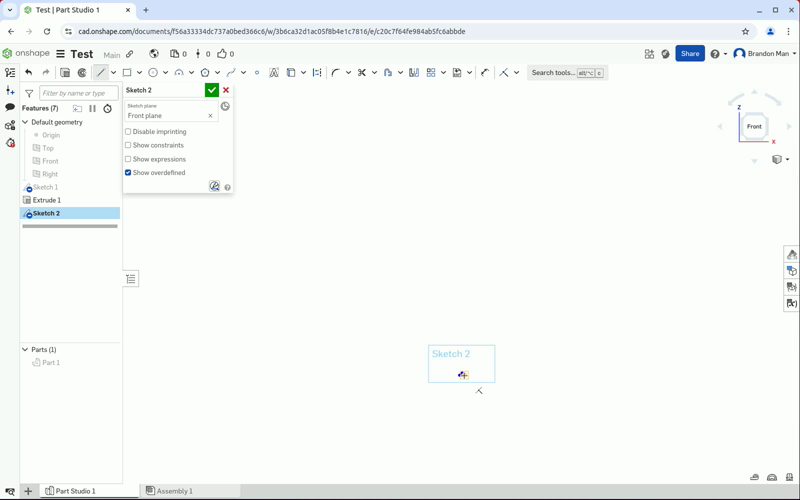
scroll(6)
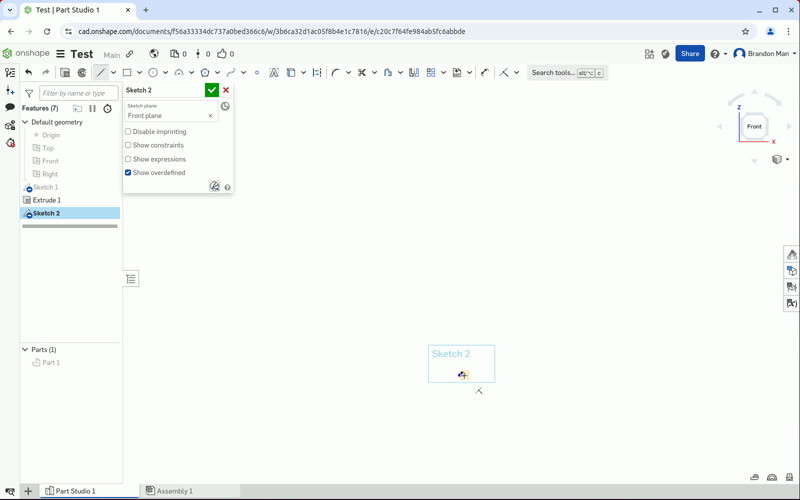
scroll(6)
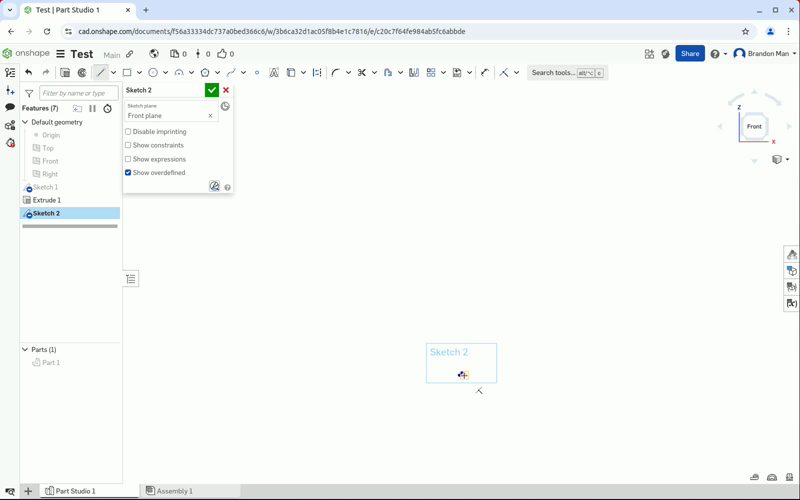
scroll(6)
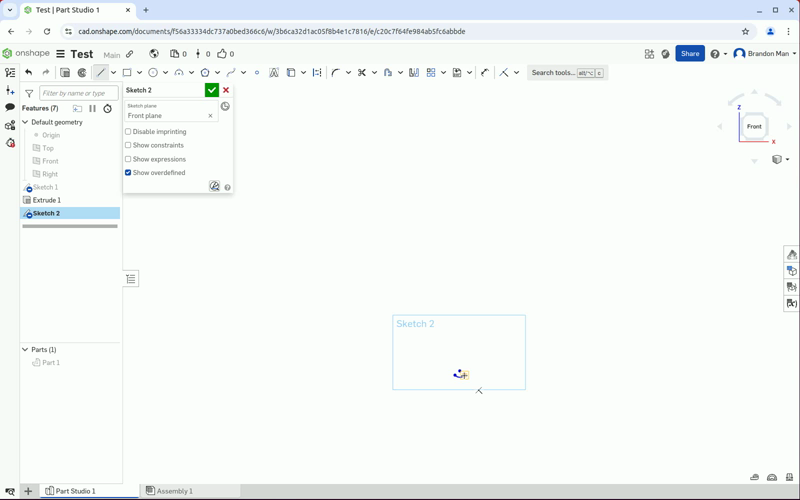
scroll(6)
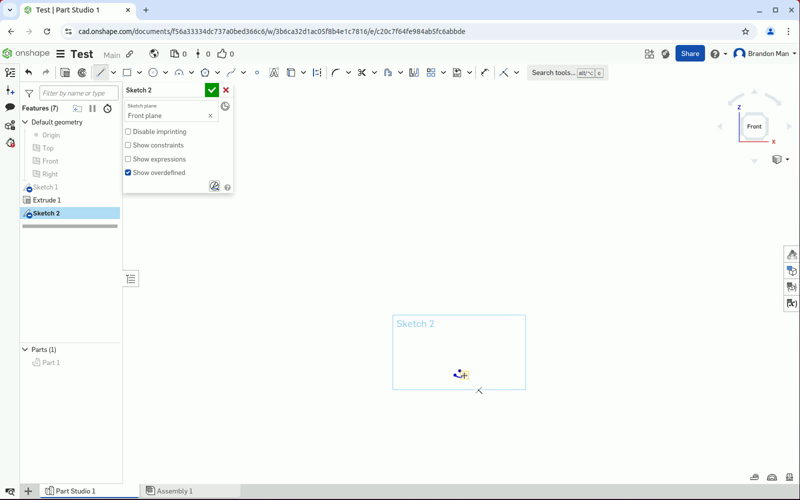
scroll(6)
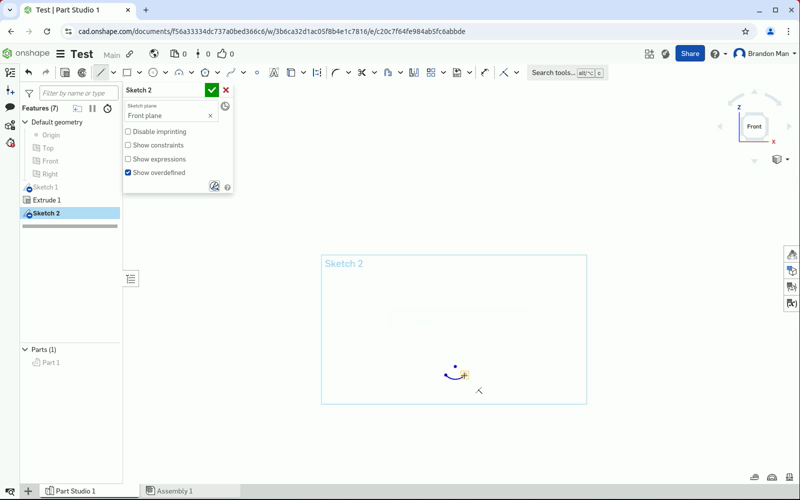
scroll(6)
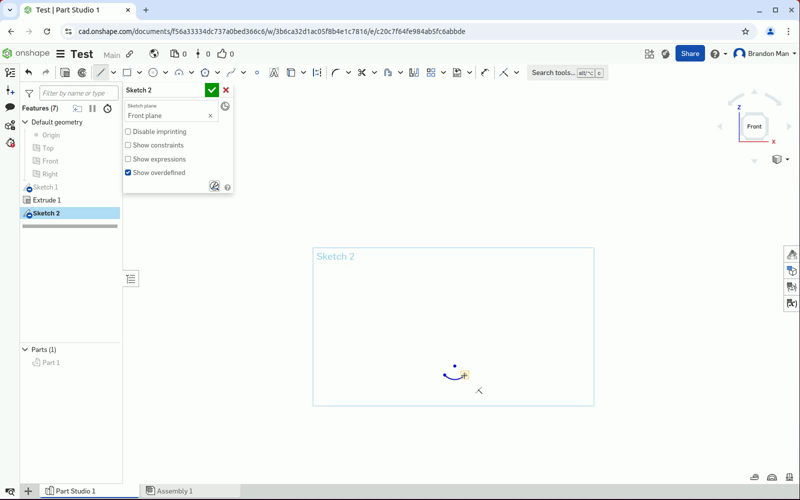
scroll(6)
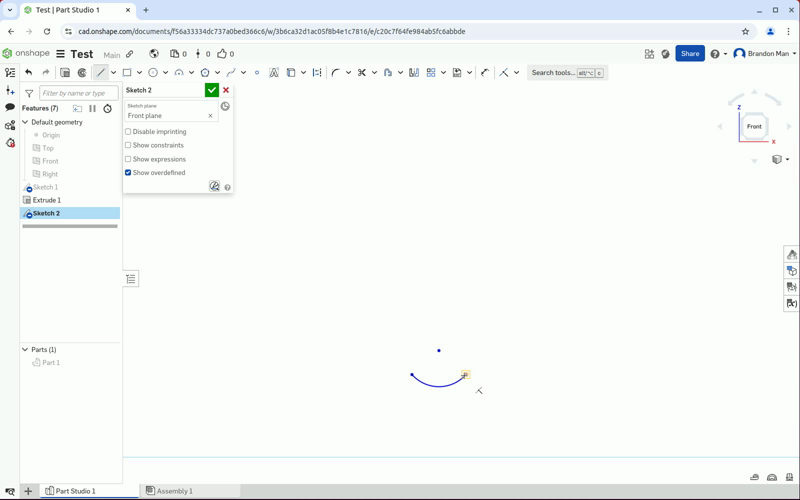
click(464, 375)
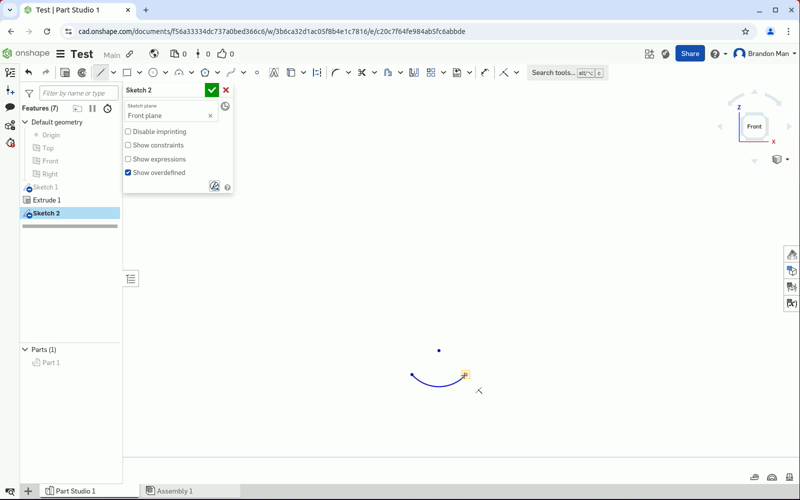
scroll(-6)
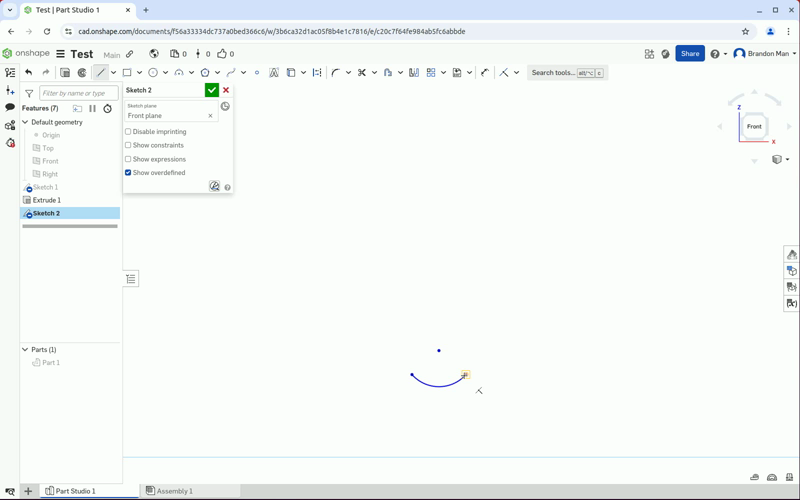
scroll(-6)
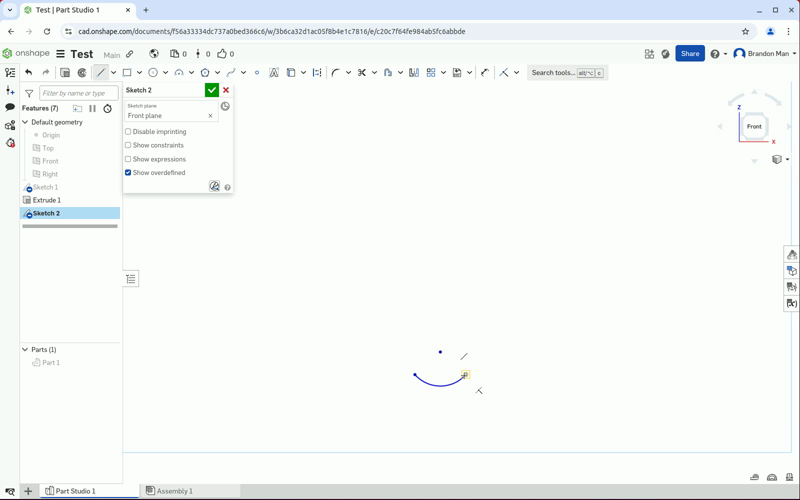
scroll(-6)
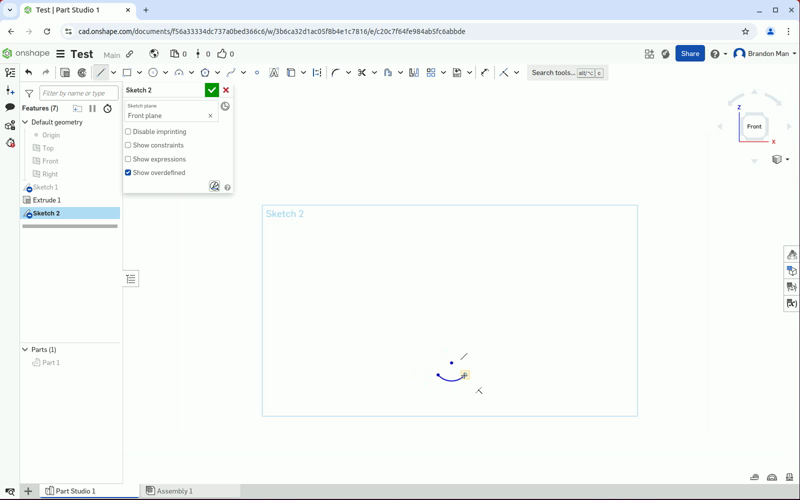
scroll(-6)
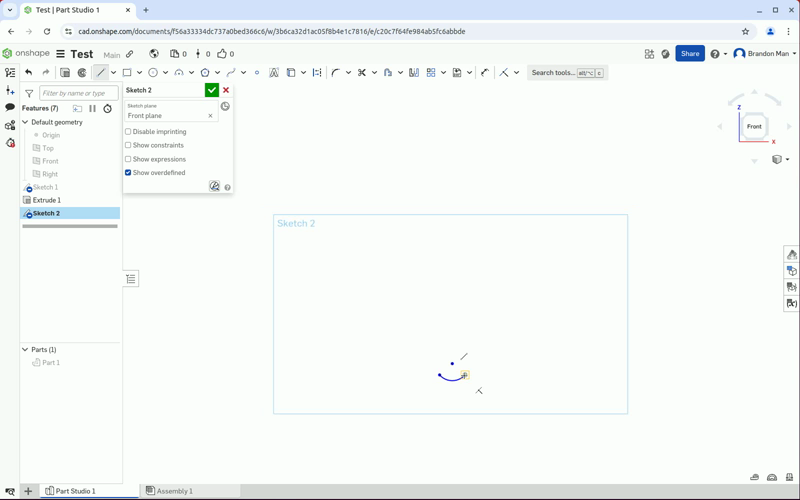
scroll(-6)
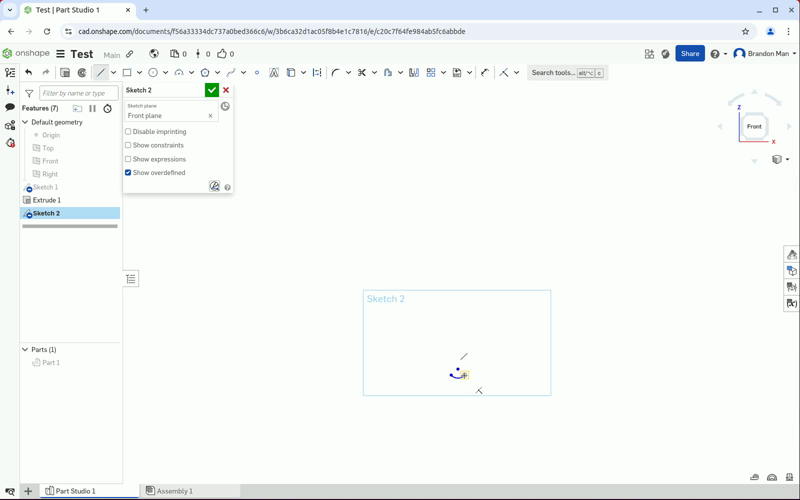
scroll(-6)
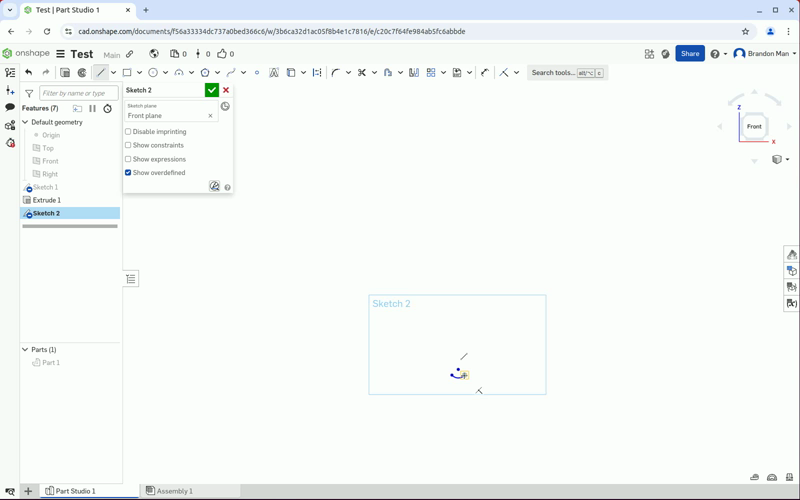
scroll(-6)
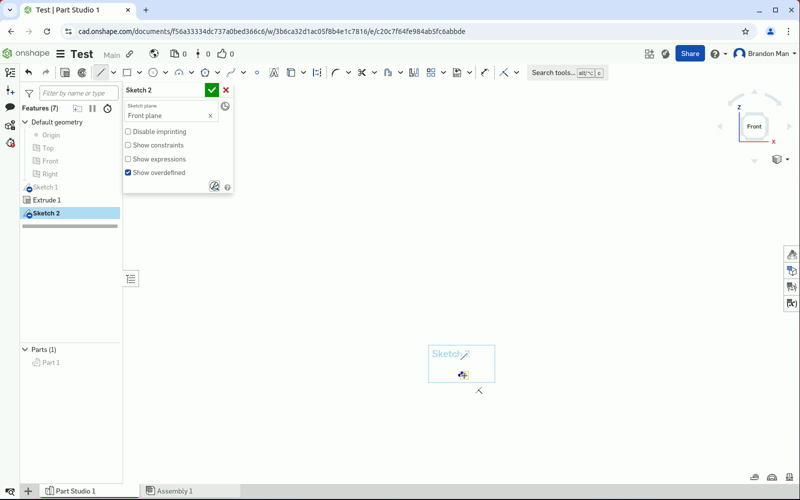
key_down(shift)
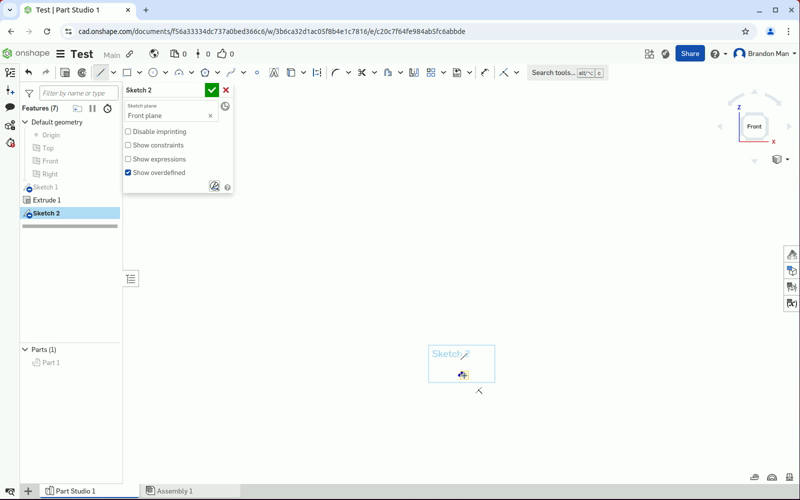
mouse_move(464, 291)
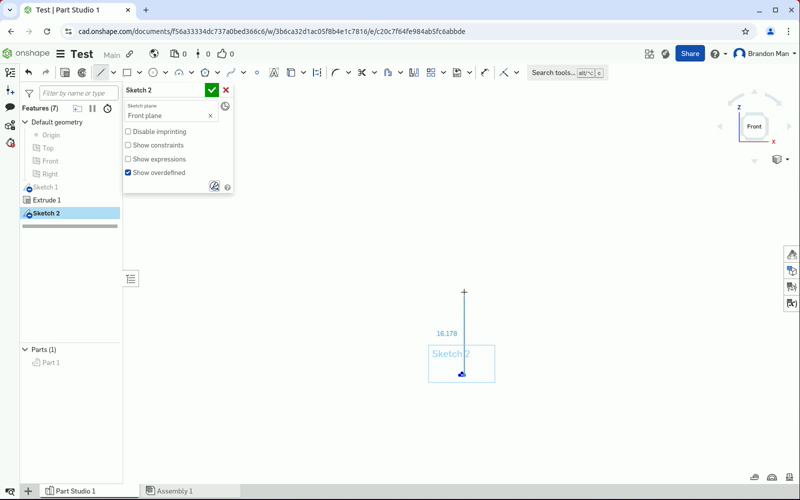
click(464, 291)
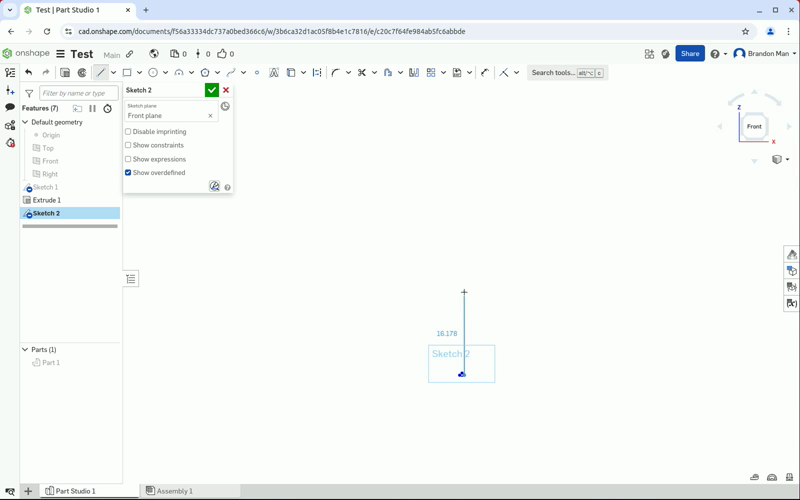
key_up(shift)
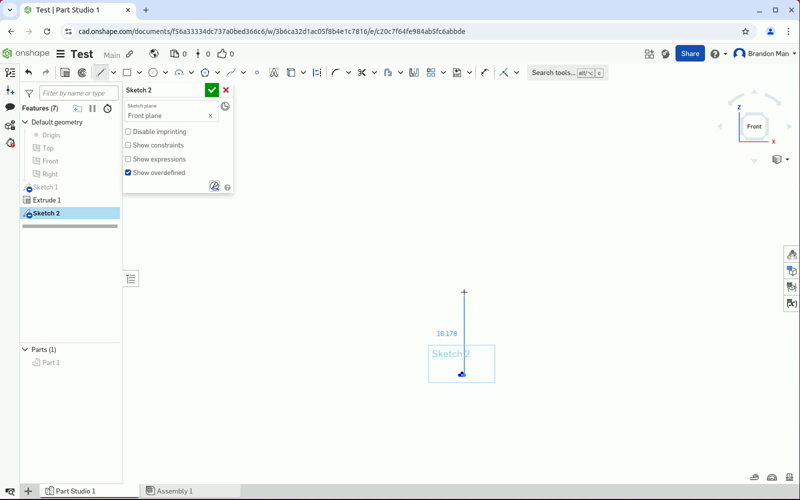
key(esc)
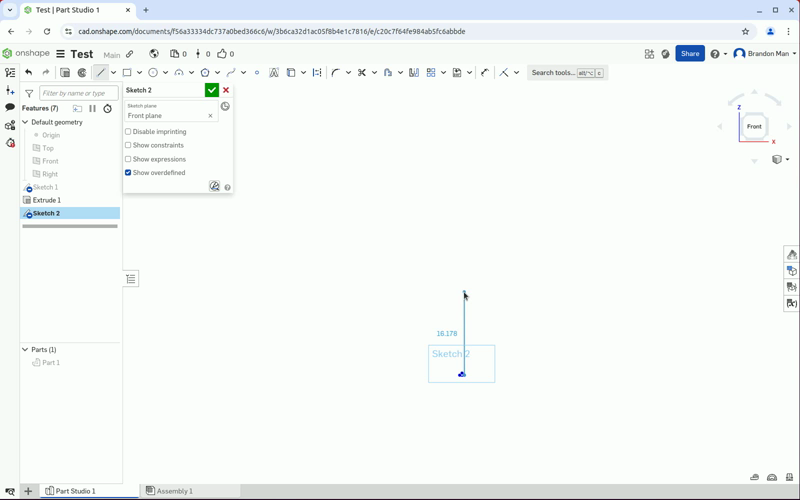
key(a)
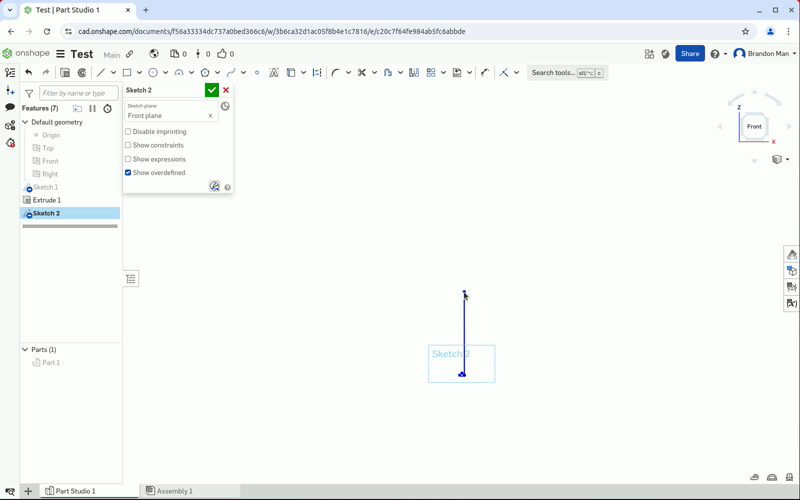
mouse_move(464, 291)
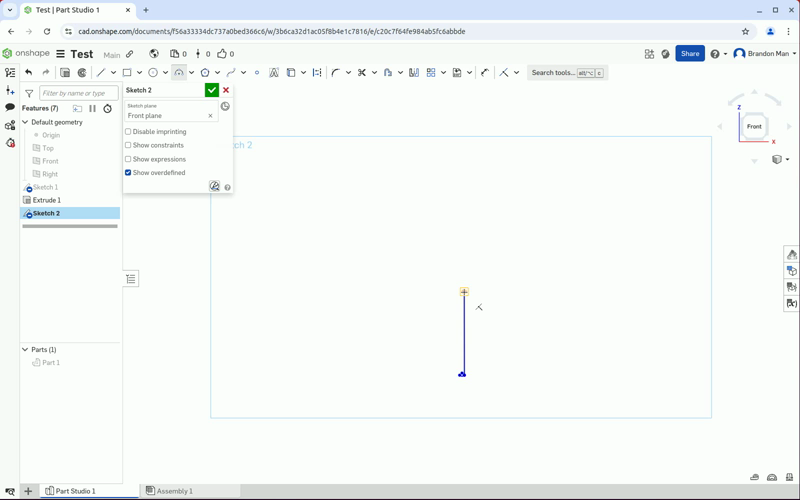
click(464, 291)
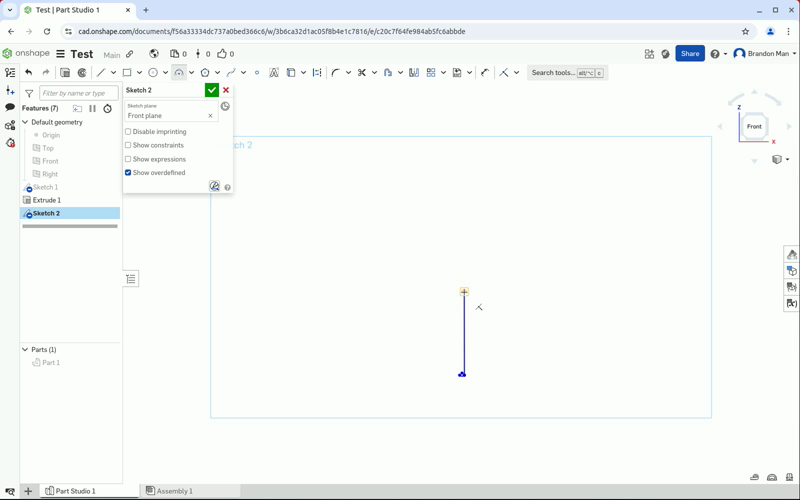
key_down(shift)
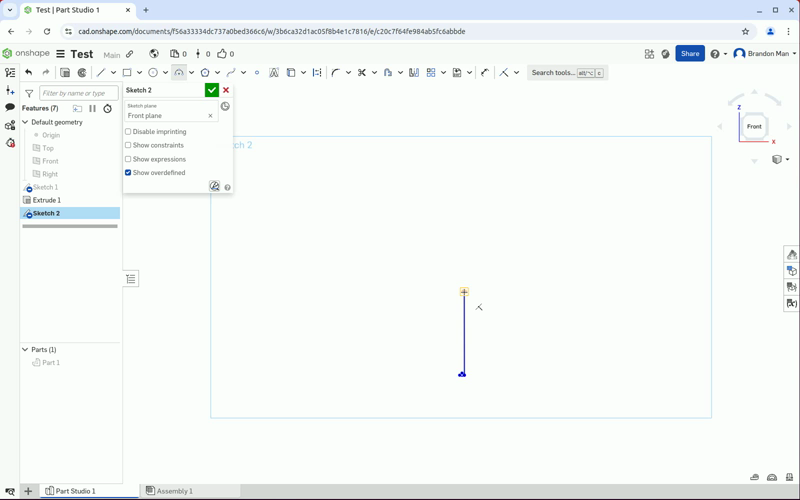
mouse_move(459, 291)
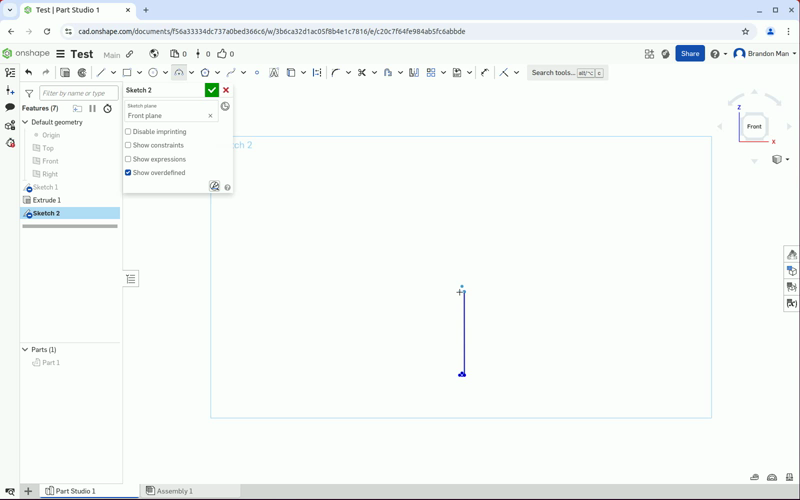
scroll(6)
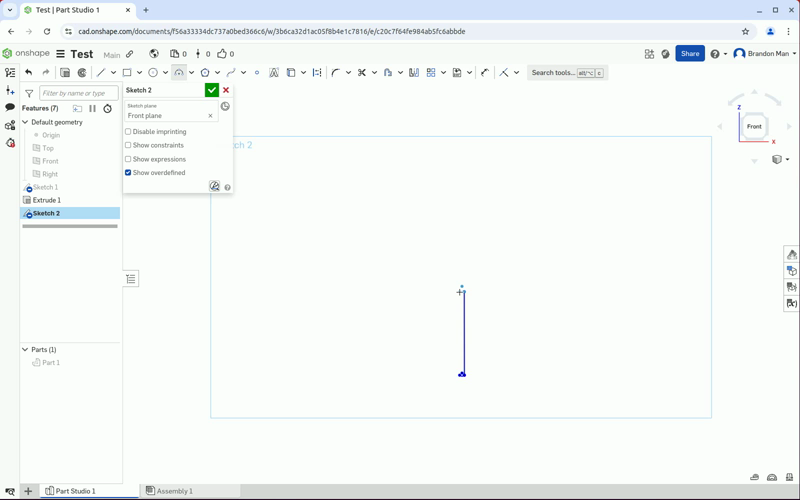
scroll(6)
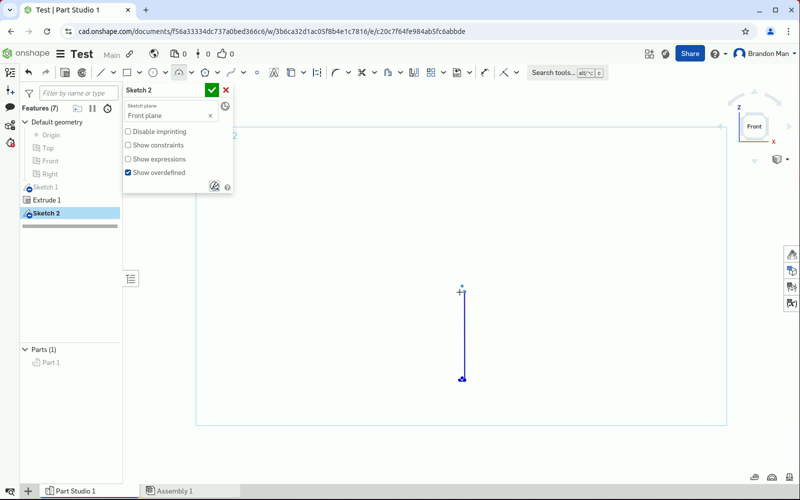
scroll(6)
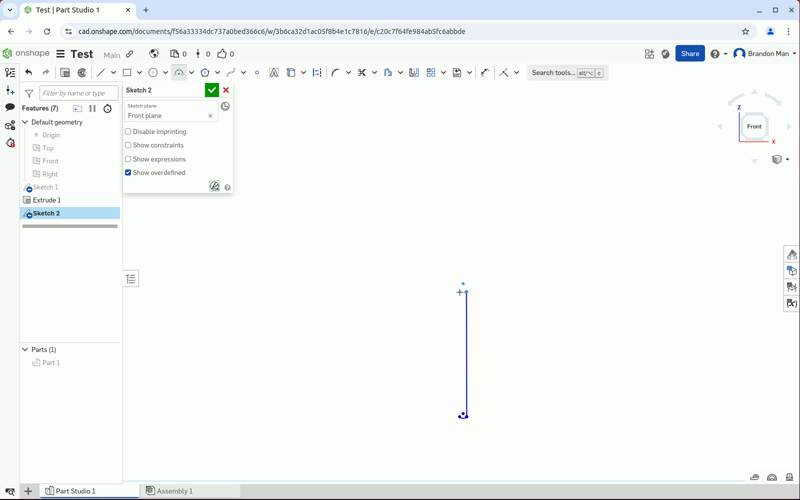
scroll(6)
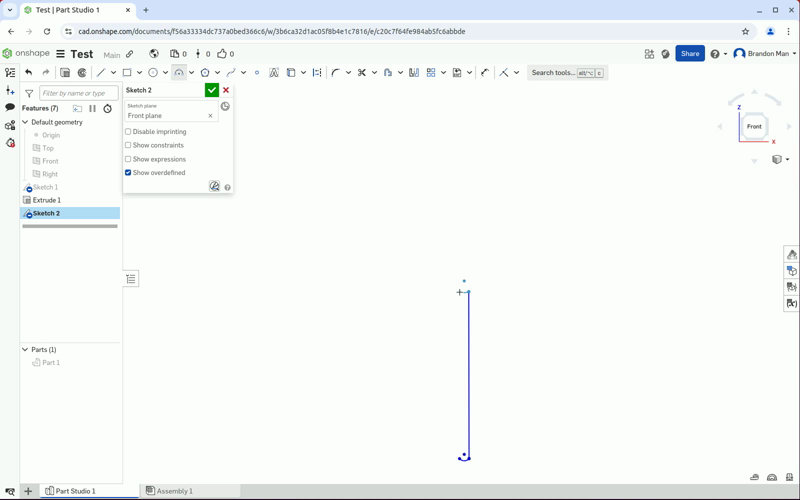
scroll(6)
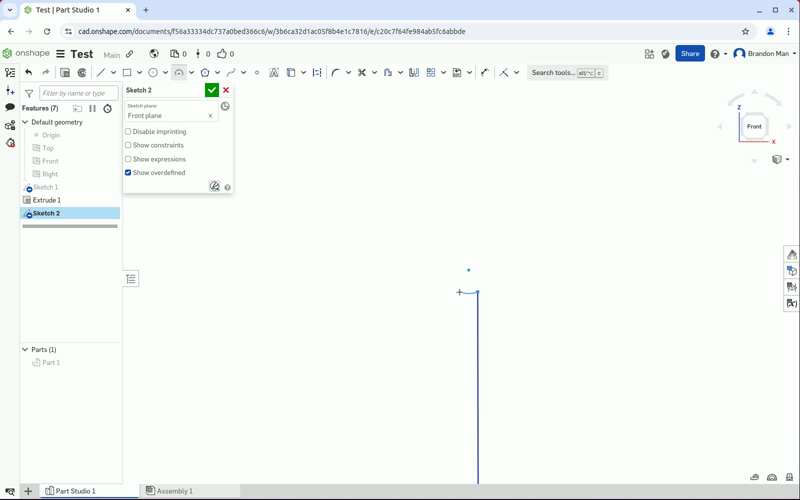
scroll(6)
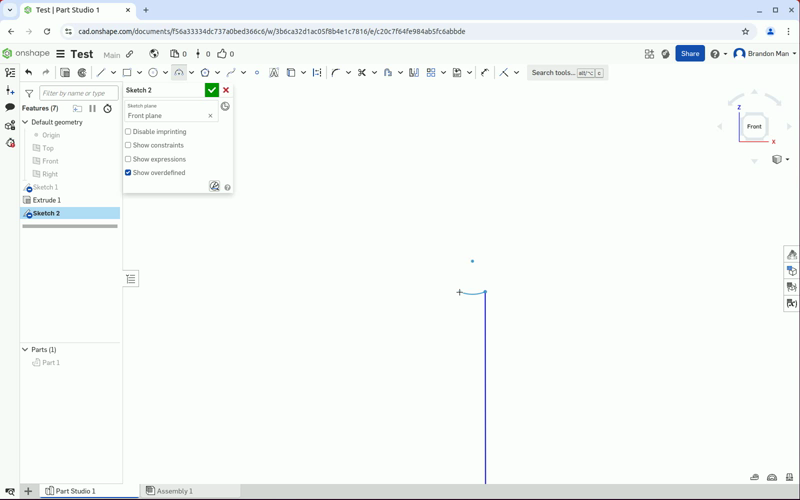
scroll(6)
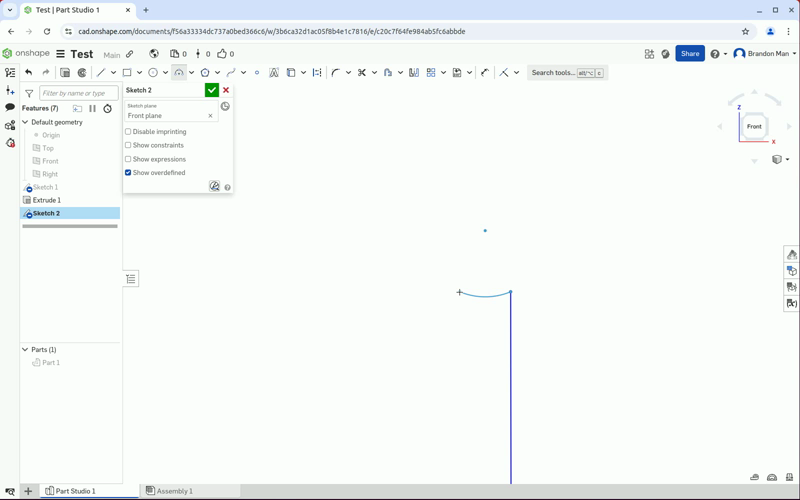
click(459, 291)
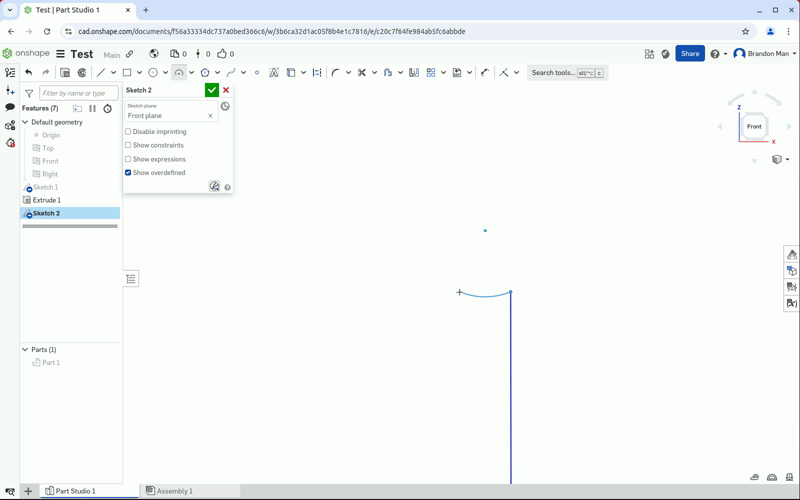
scroll(-6)
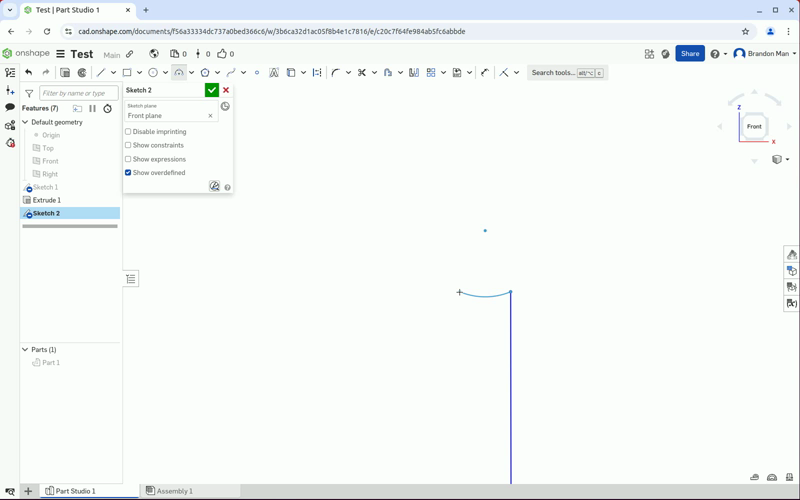
scroll(-6)
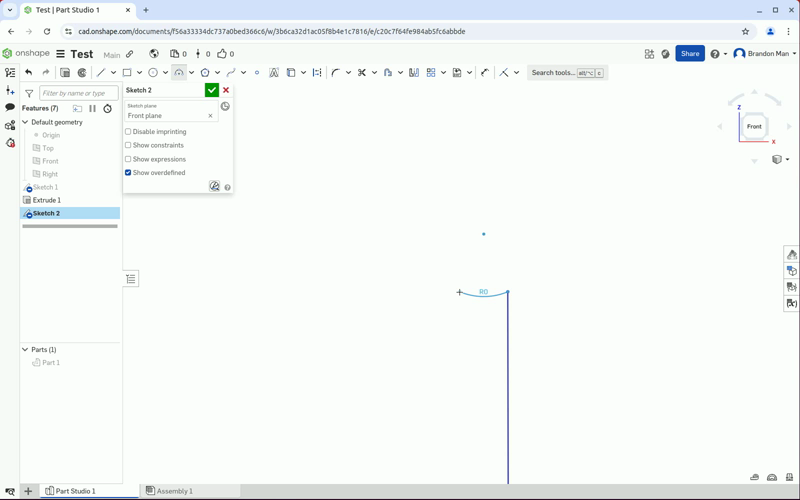
scroll(-6)
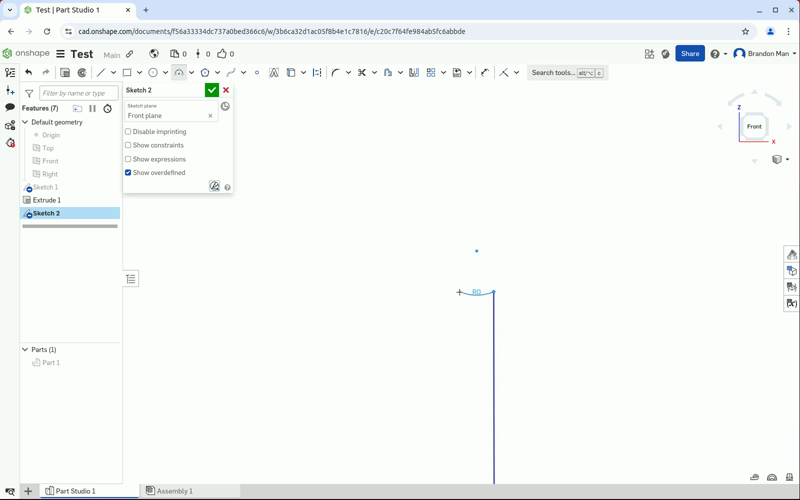
scroll(-6)
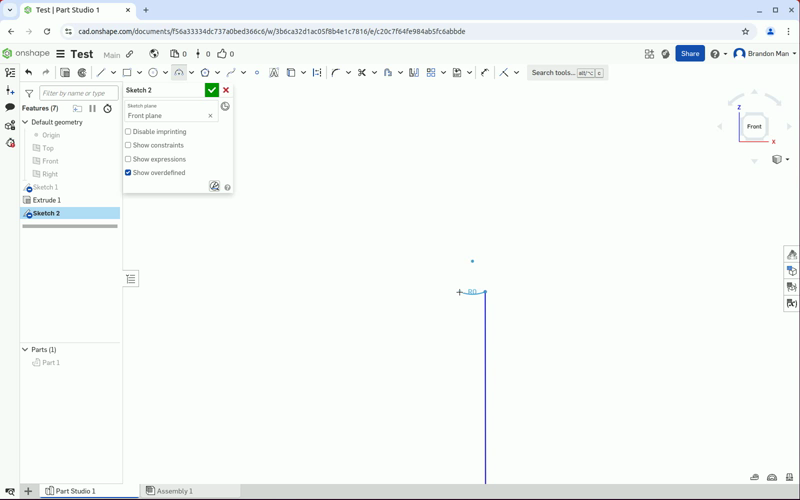
scroll(-6)
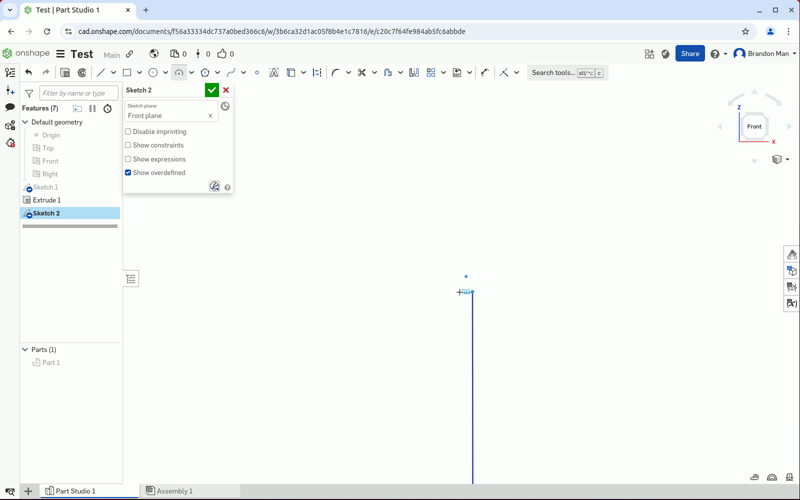
scroll(-6)
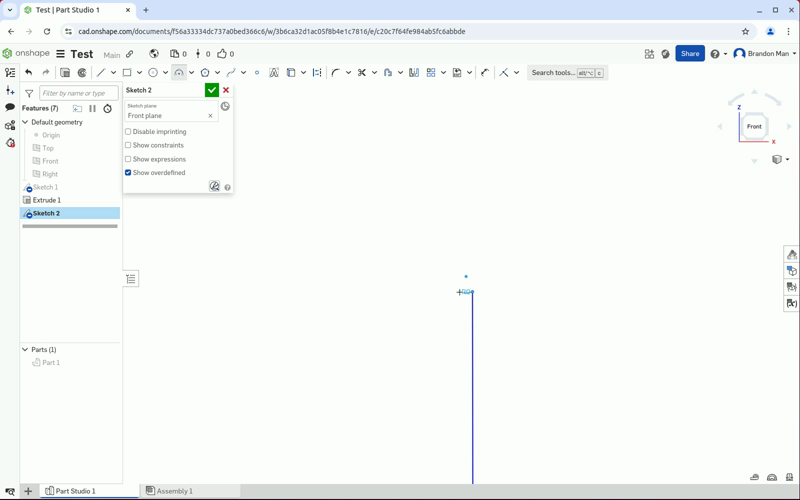
scroll(-6)
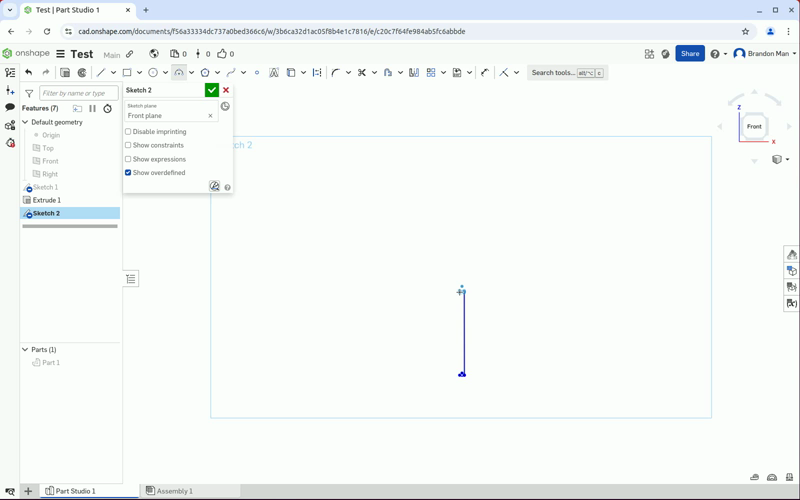
mouse_move(461, 291)
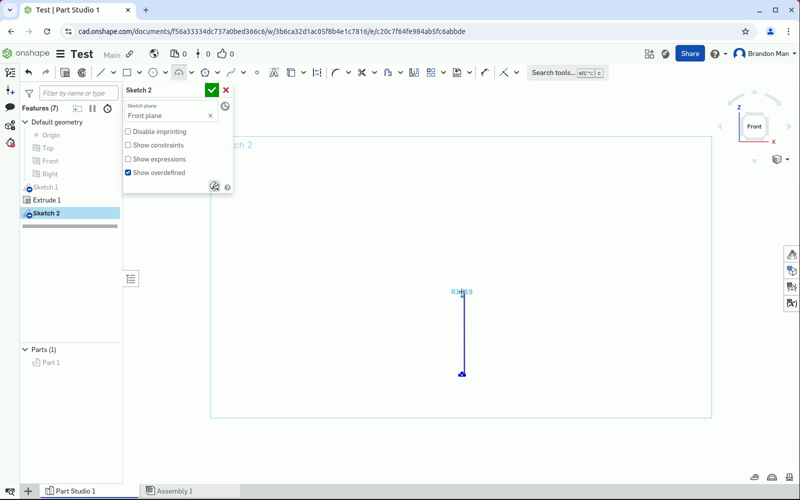
scroll(6)
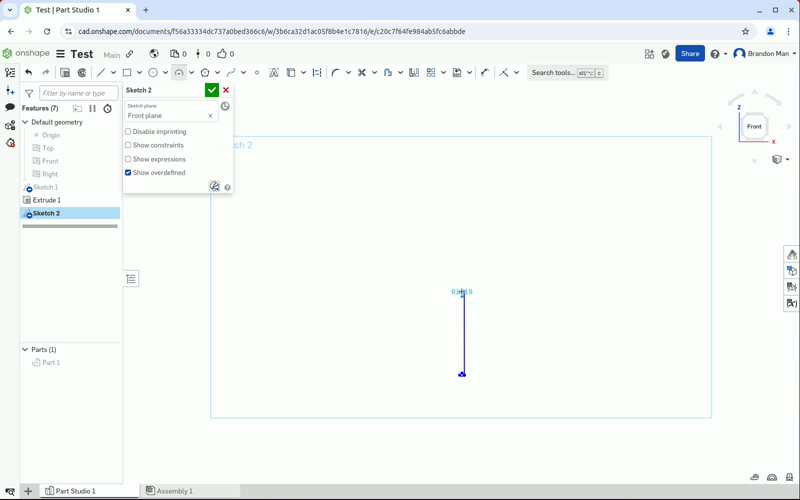
scroll(6)
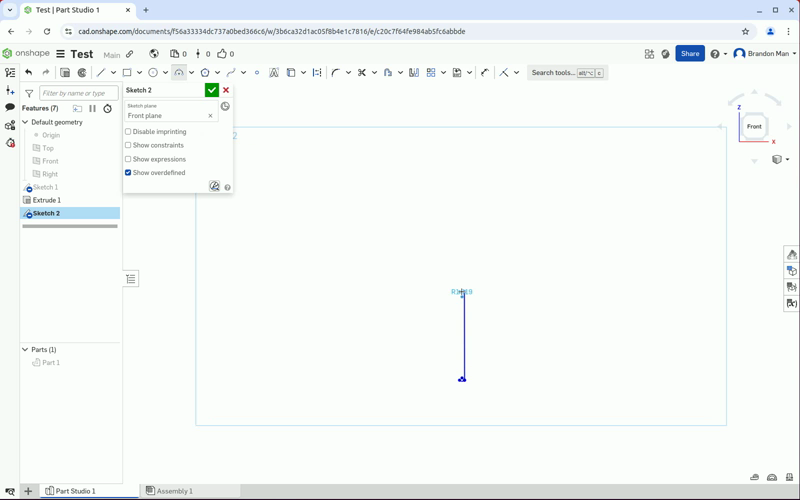
scroll(6)
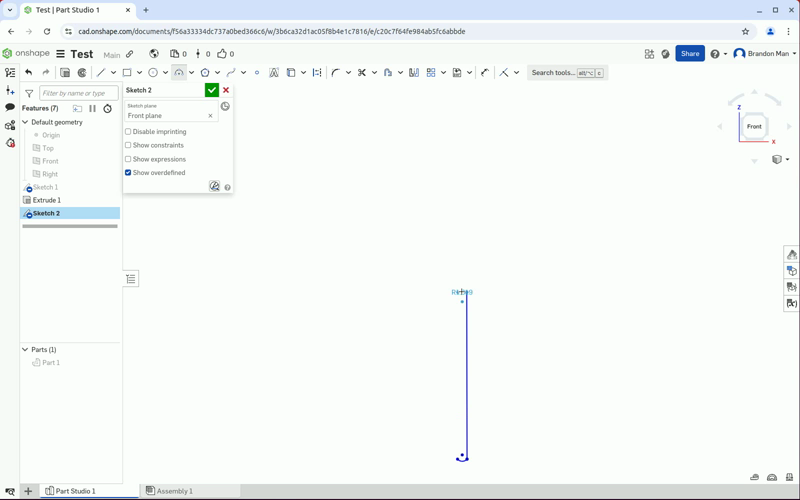
scroll(6)
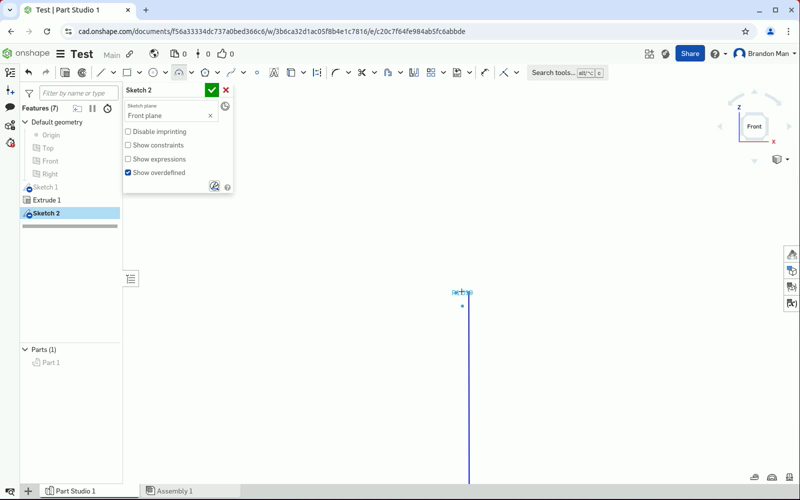
scroll(6)
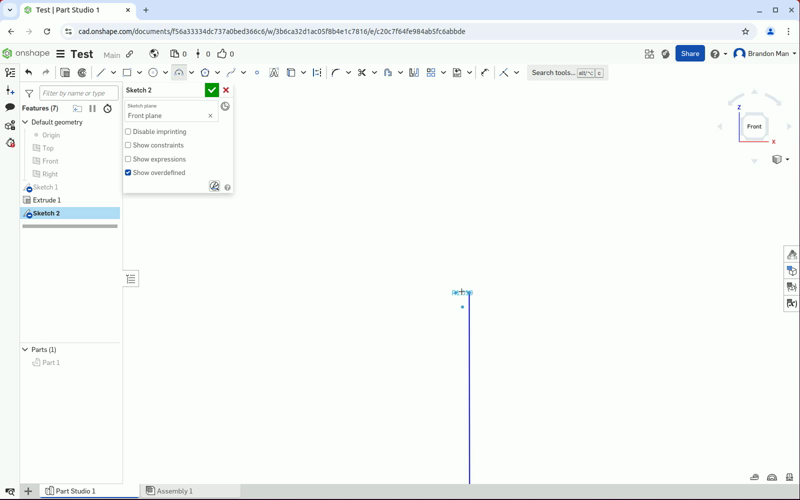
scroll(6)
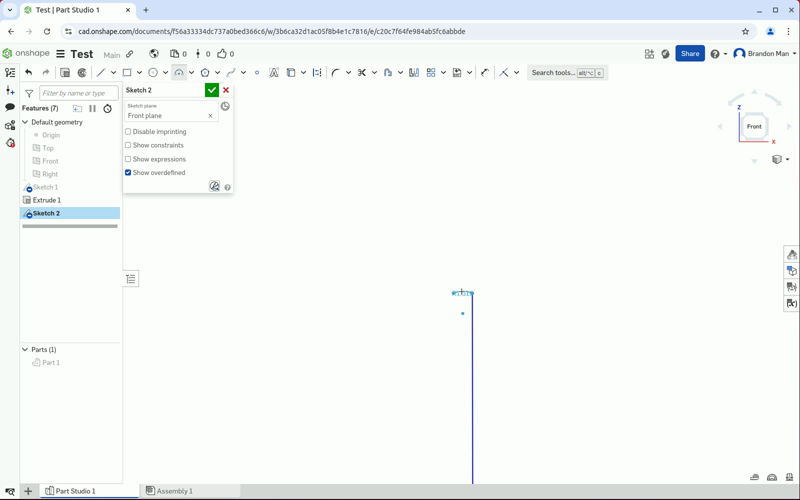
scroll(6)
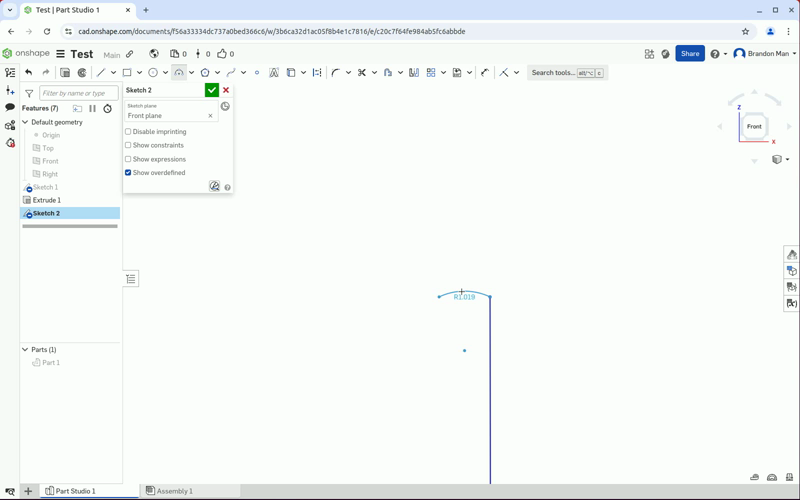
click(461, 291)
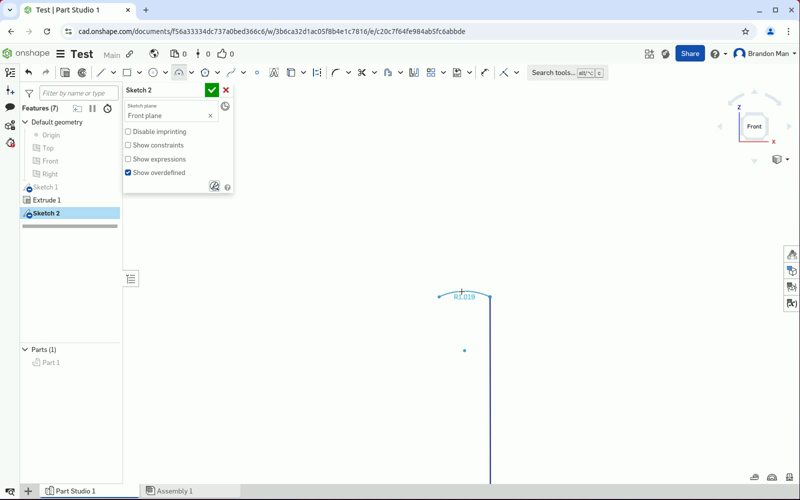
scroll(-6)
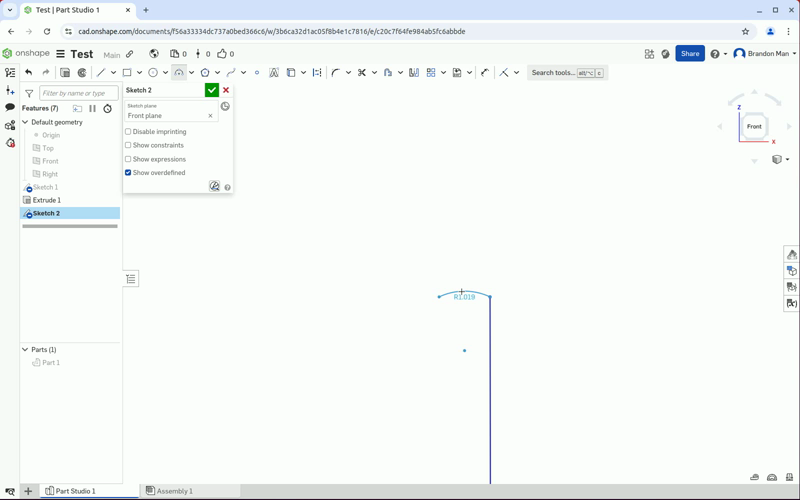
scroll(-6)
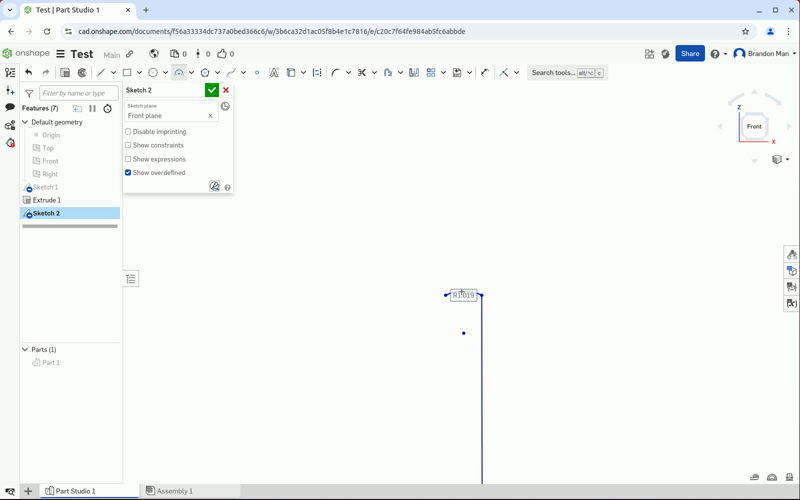
scroll(-6)
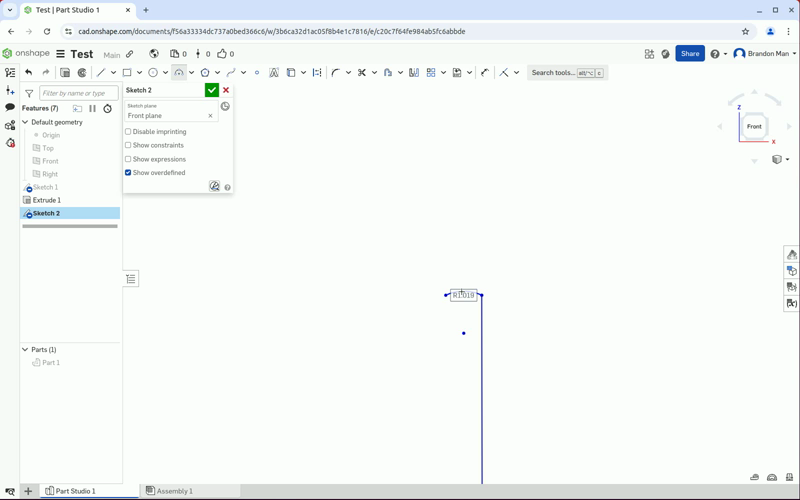
scroll(-6)
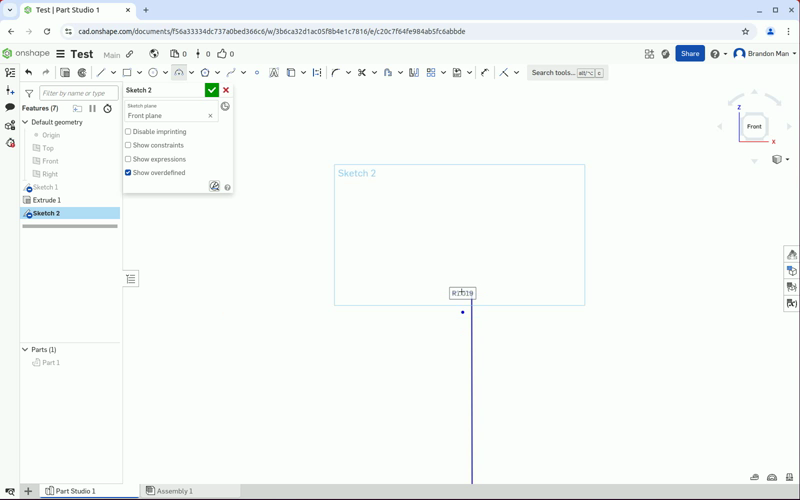
scroll(-6)
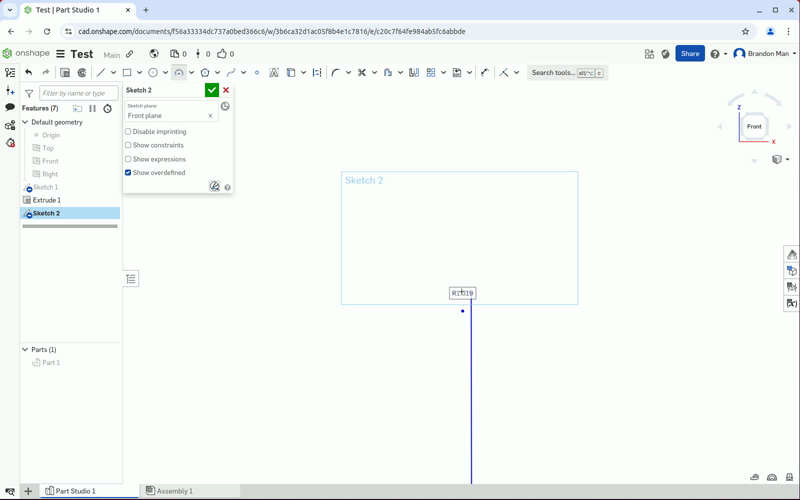
scroll(-6)
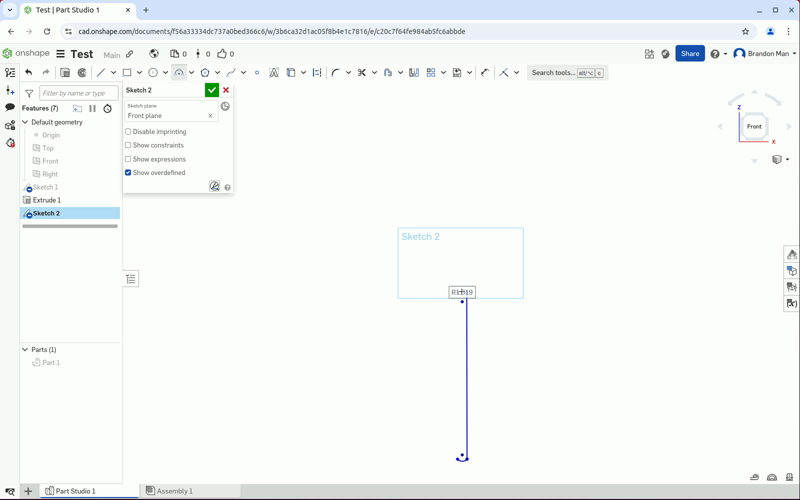
scroll(-6)
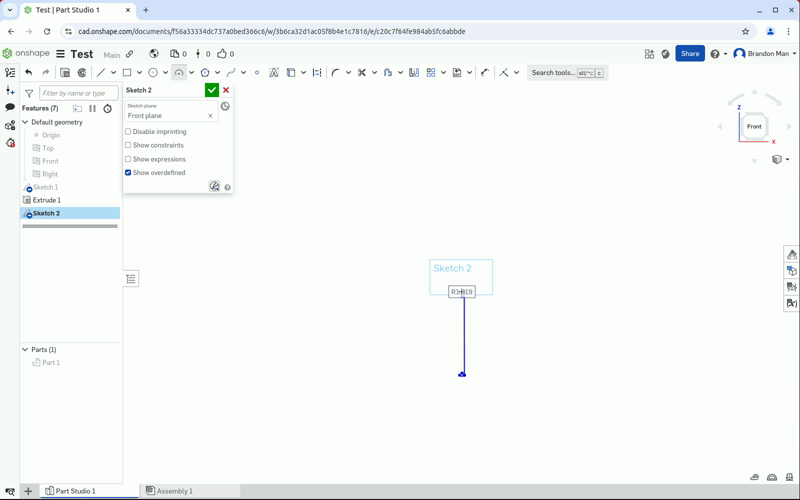
key_up(shift)
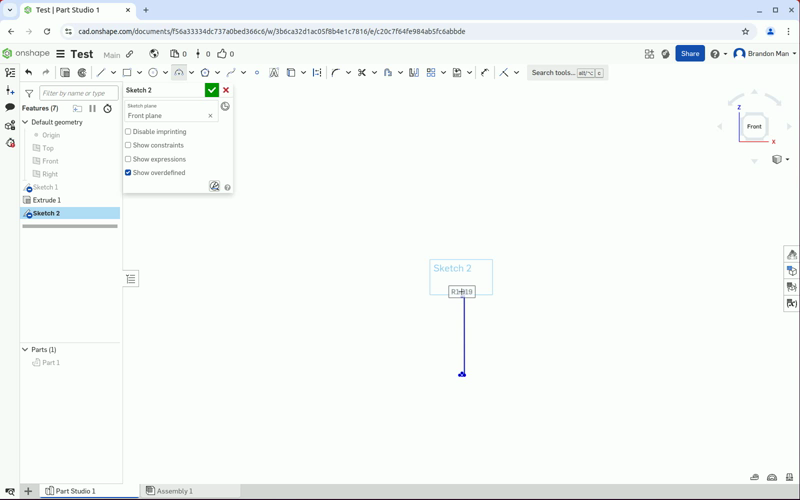
key(esc)
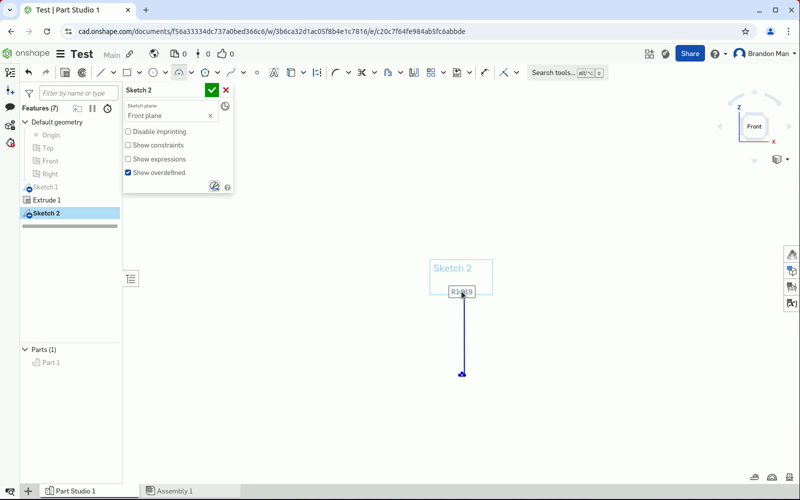
key(l)
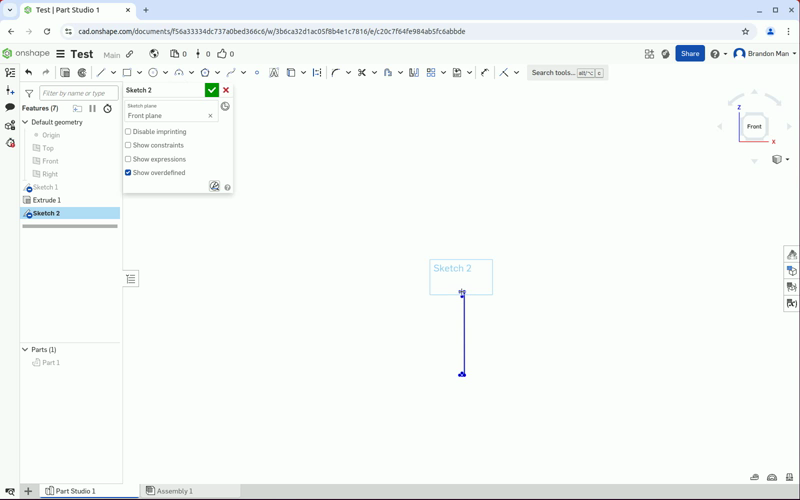
mouse_move(459, 291)
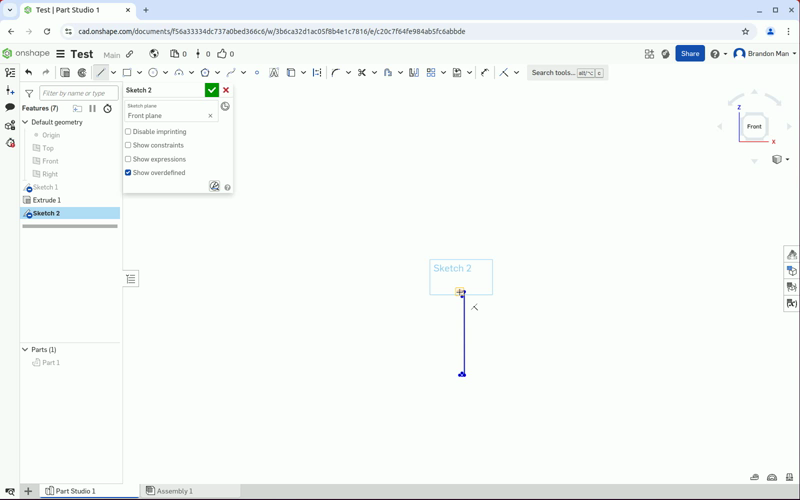
scroll(6)
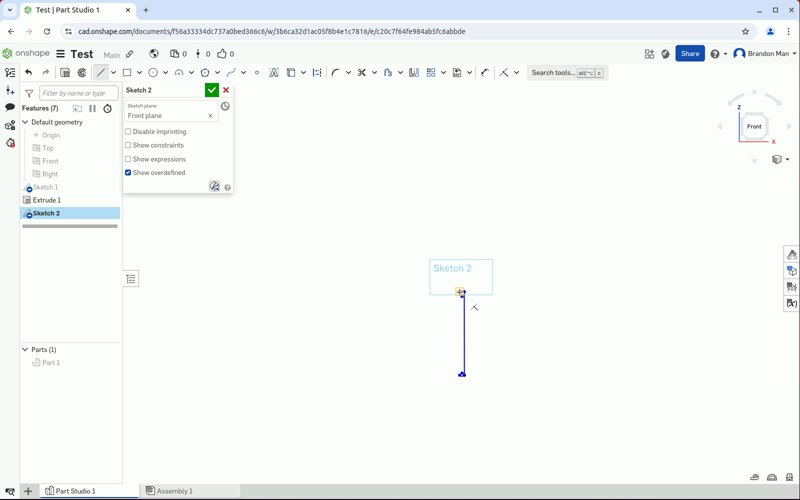
scroll(6)
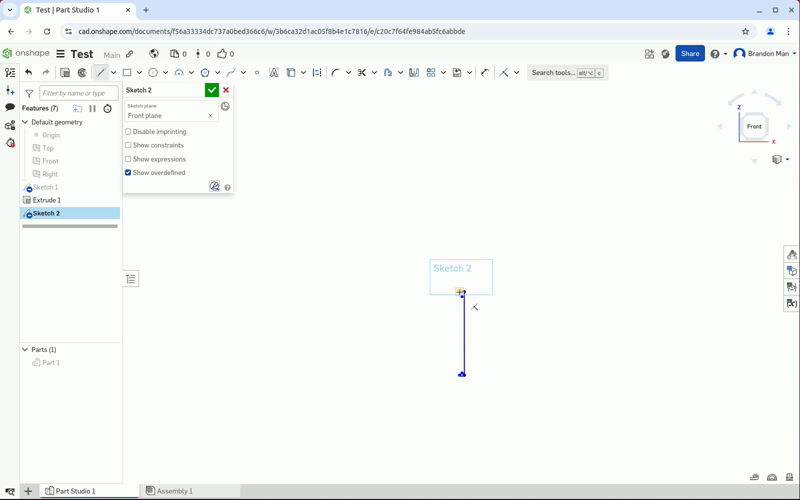
scroll(6)
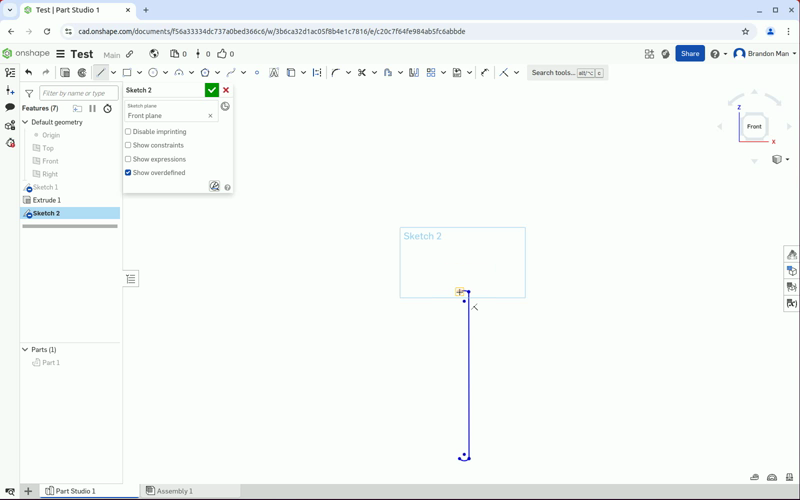
scroll(6)
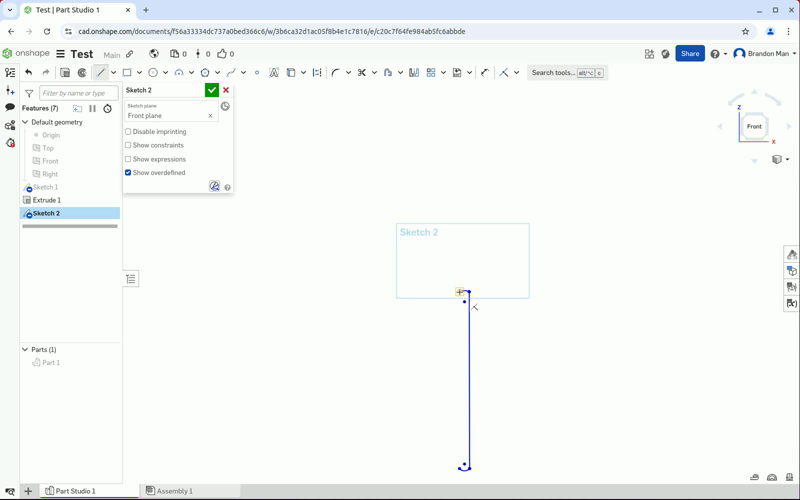
scroll(6)
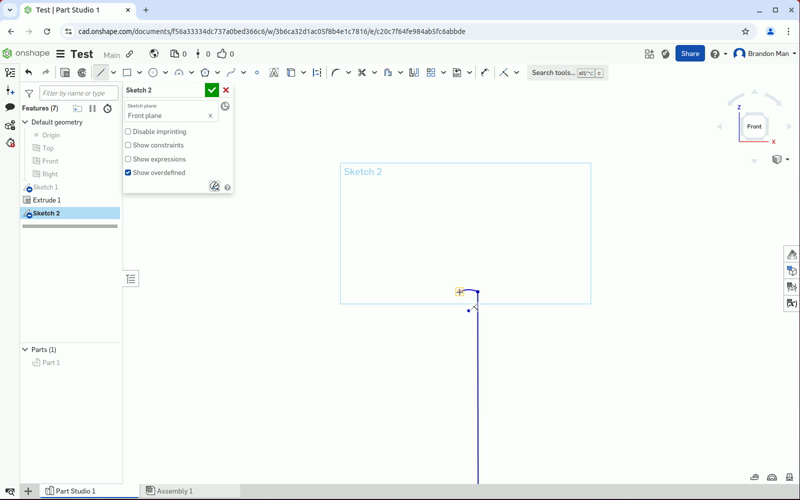
scroll(6)
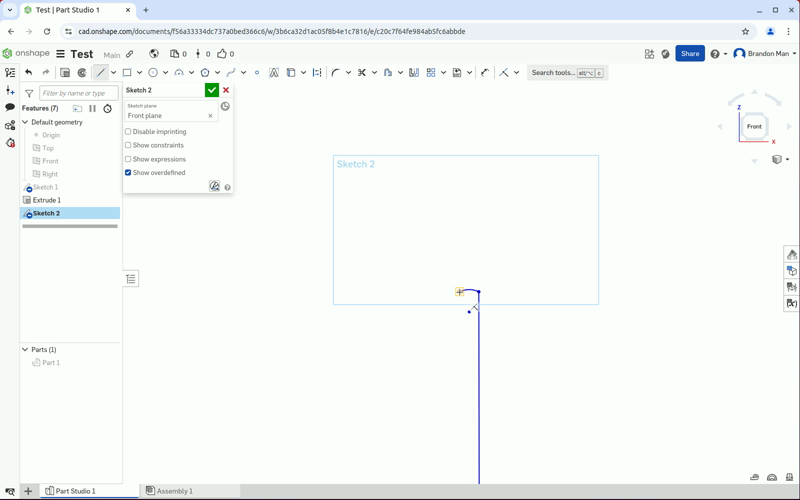
scroll(6)
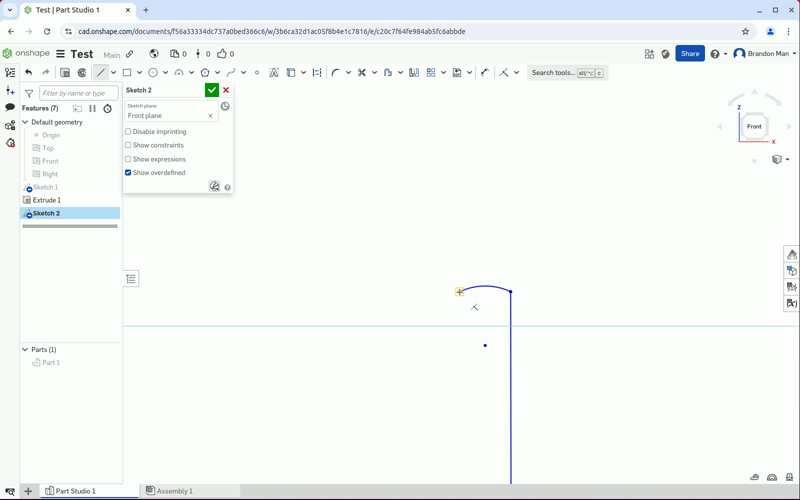
click(459, 291)
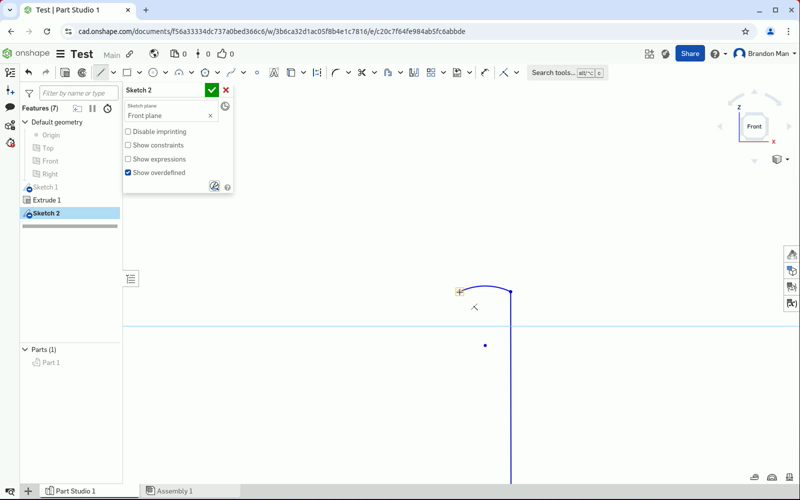
scroll(-6)
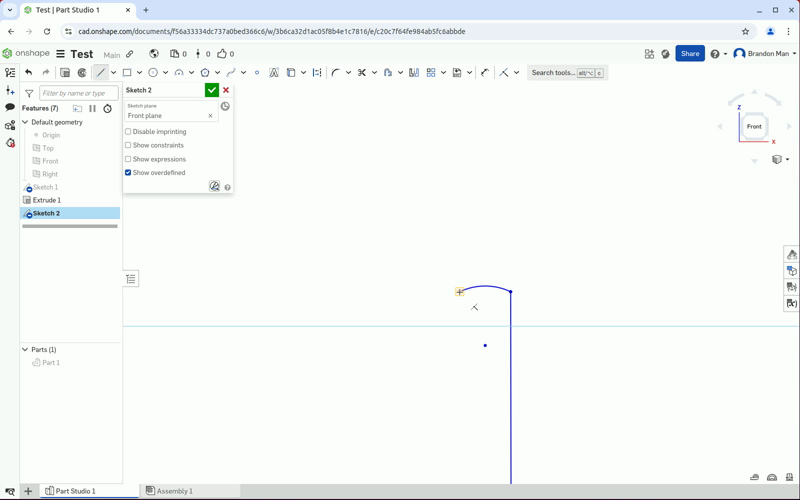
scroll(-6)
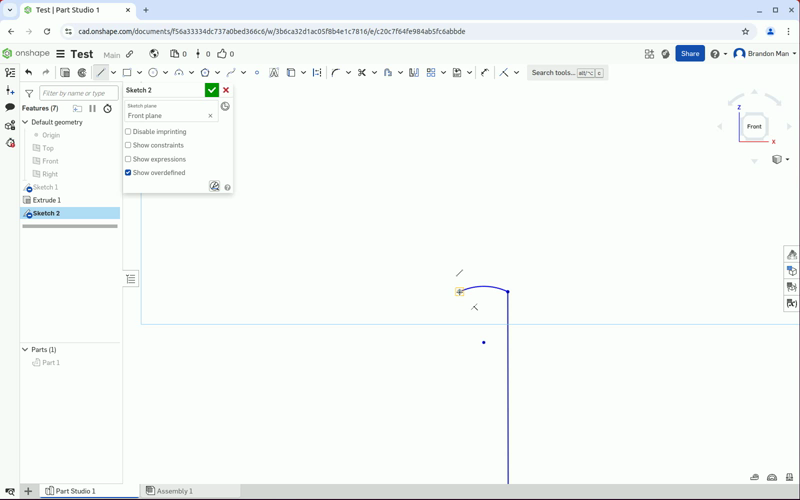
scroll(-6)
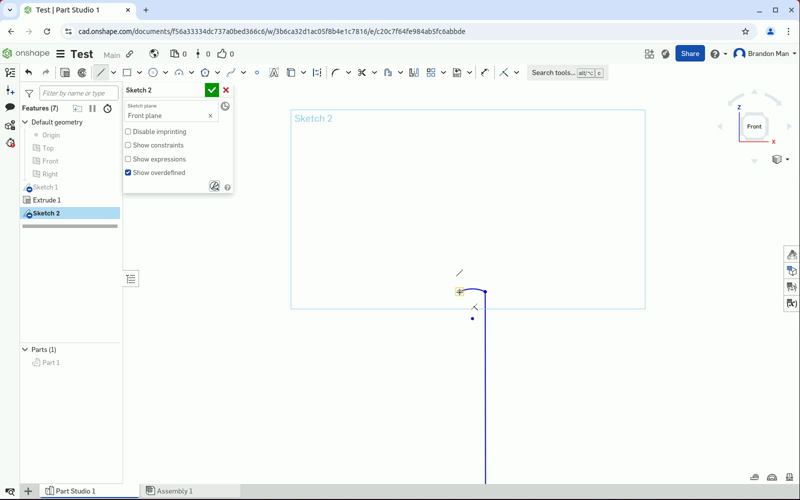
scroll(-6)
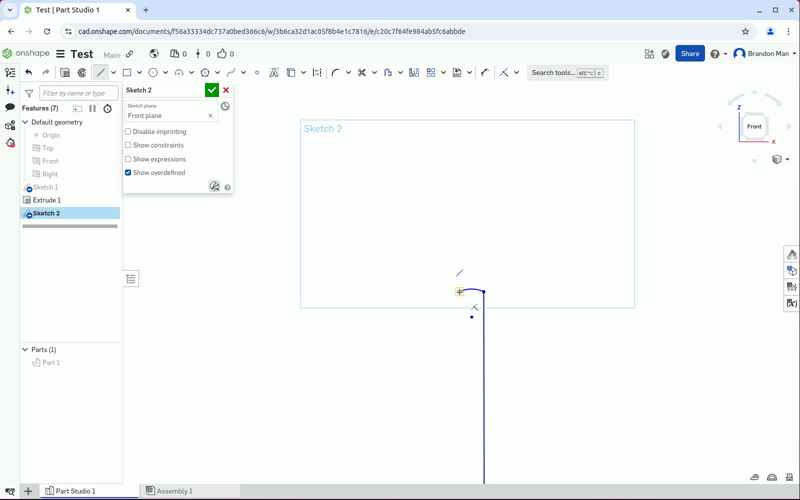
scroll(-6)
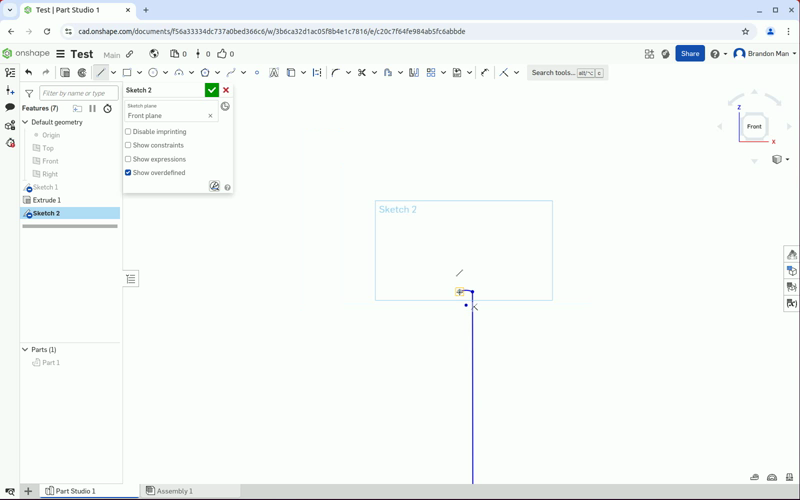
scroll(-6)
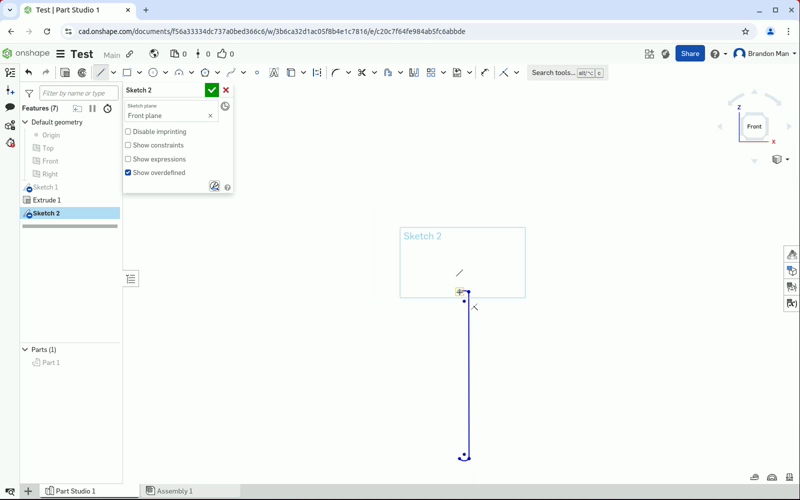
scroll(-6)
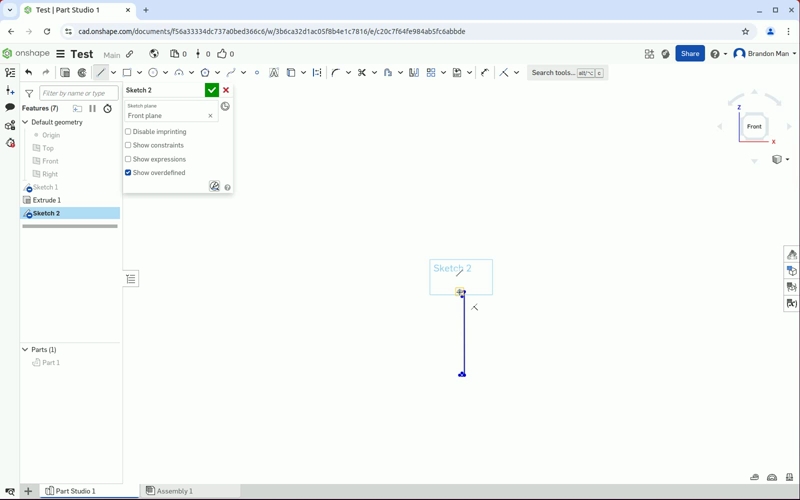
key_down(shift)
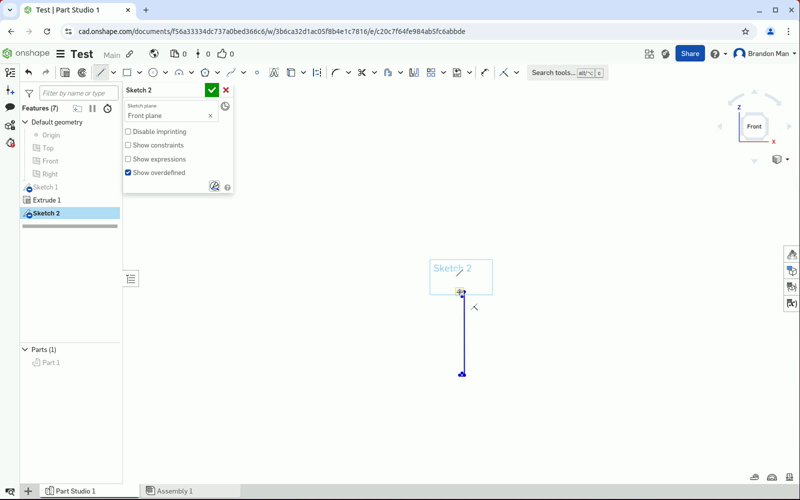
mouse_move(459, 375)
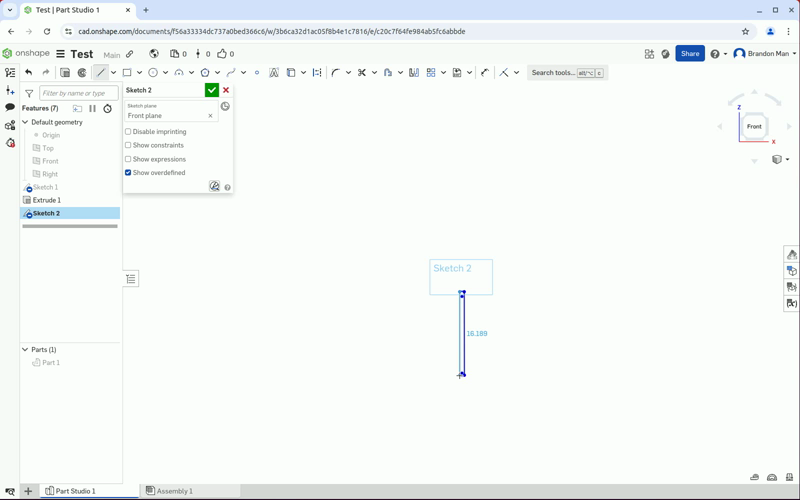
scroll(6)
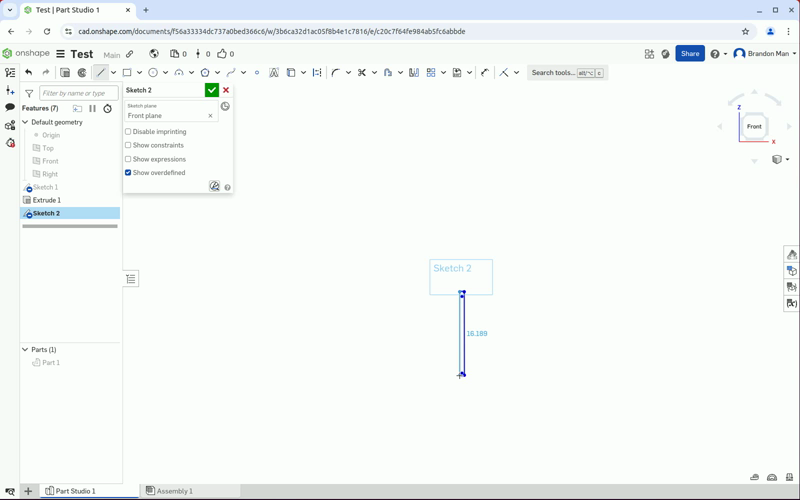
scroll(6)
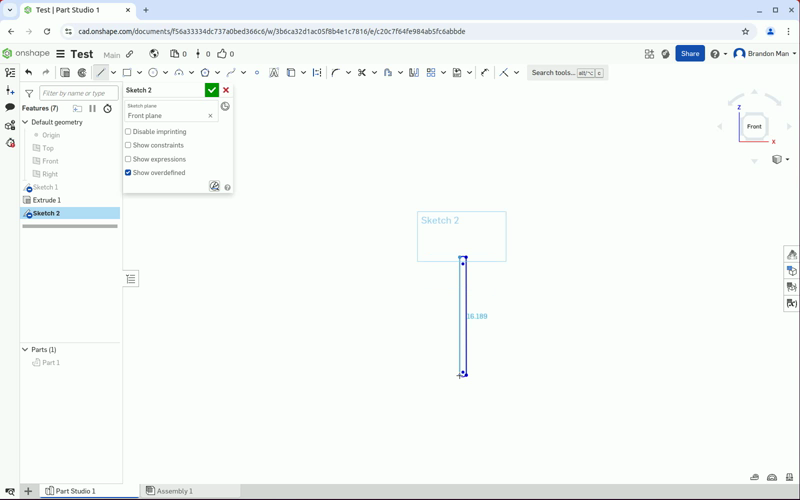
scroll(6)
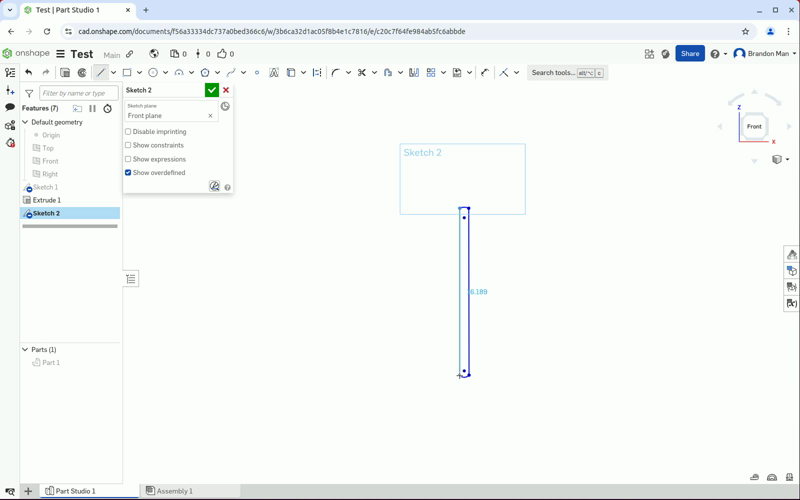
scroll(6)
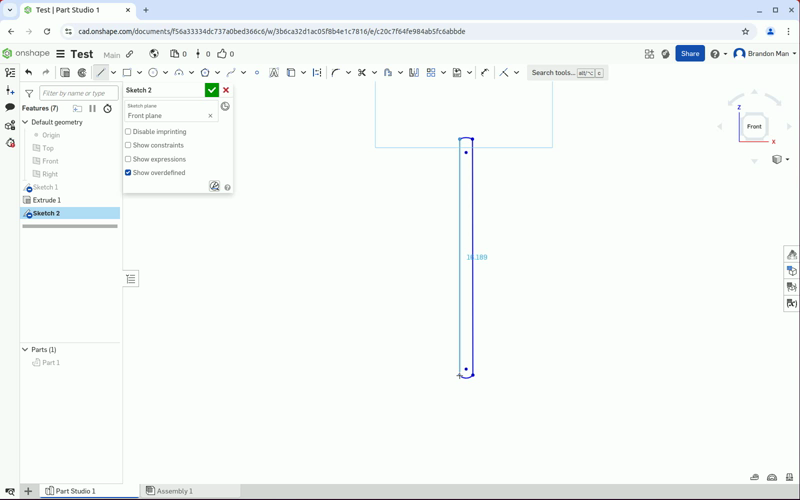
scroll(6)
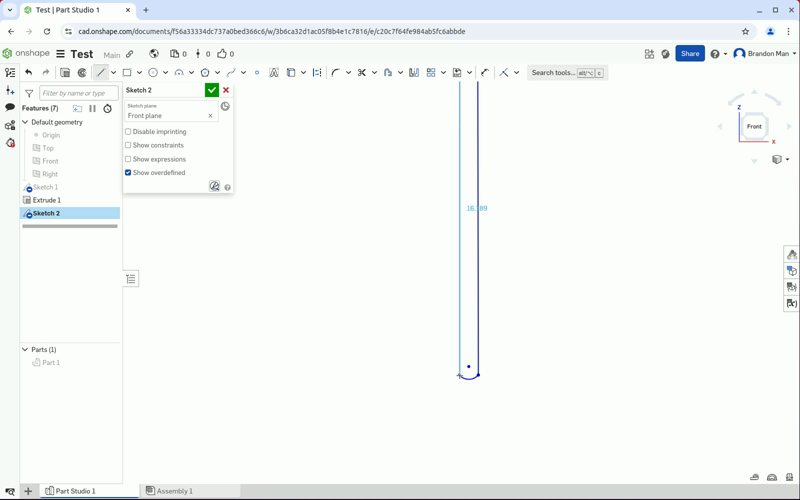
scroll(6)
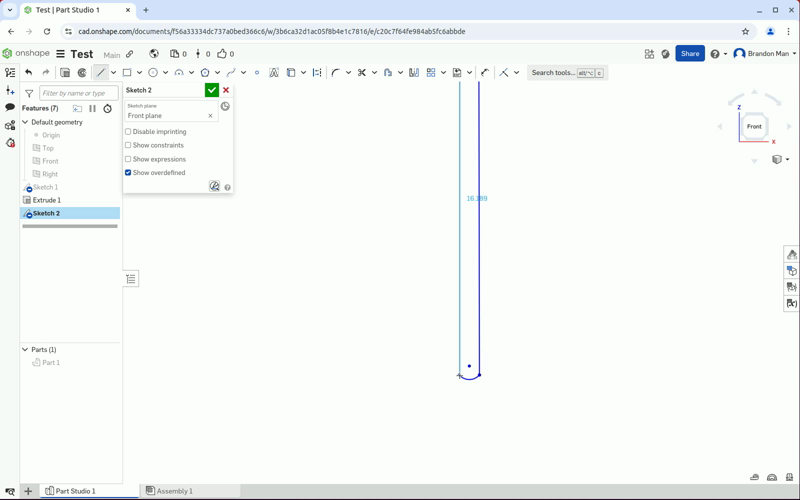
scroll(6)
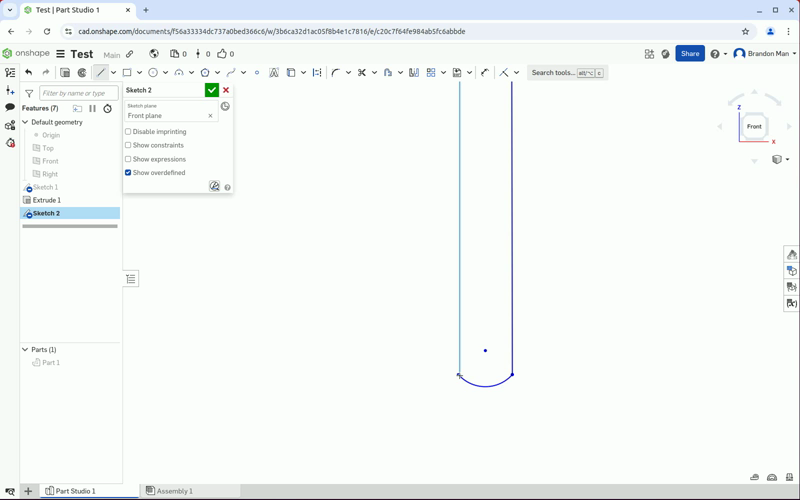
key_up(shift)
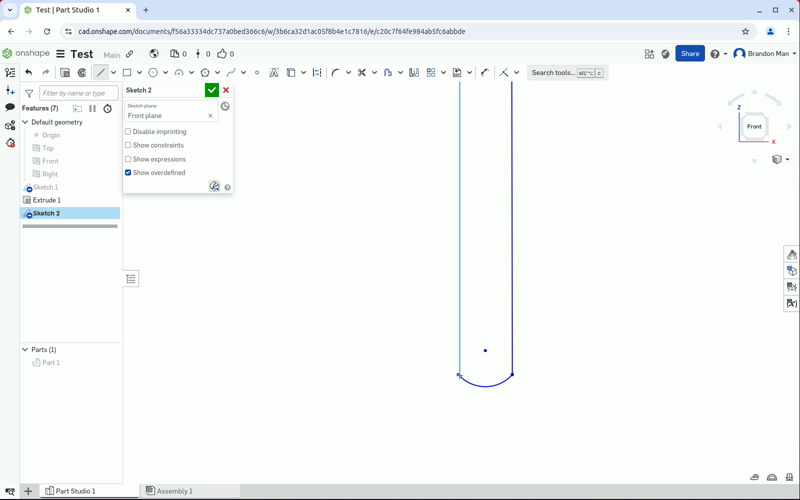
click(459, 375)
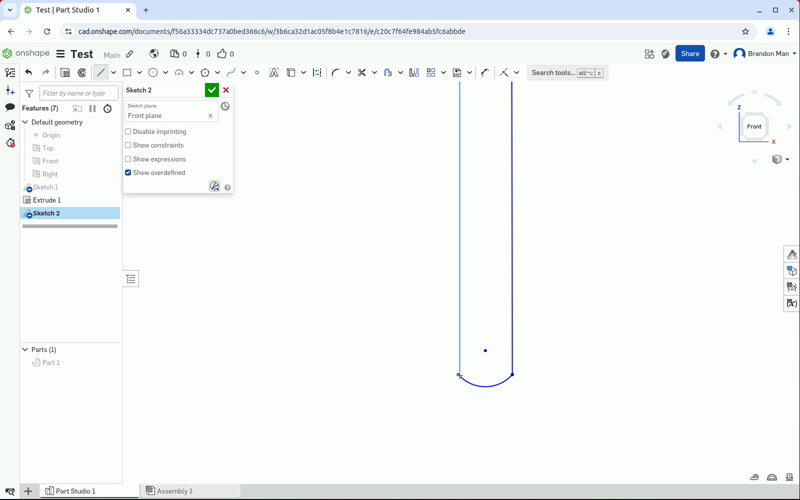
scroll(-6)
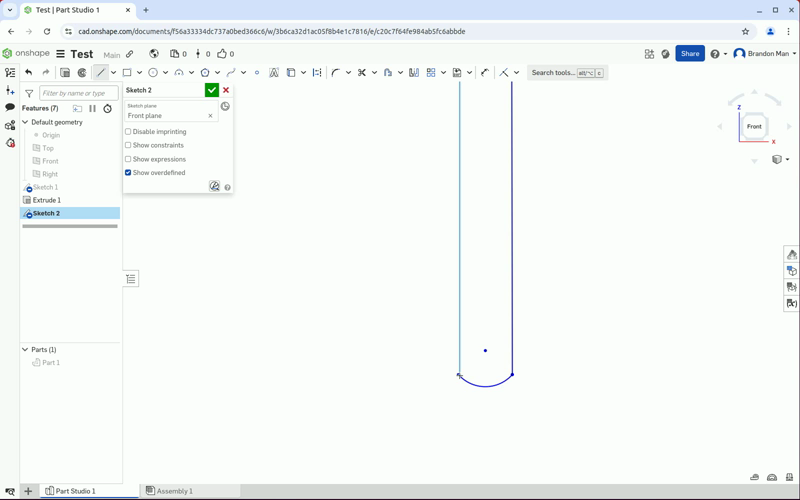
scroll(-6)
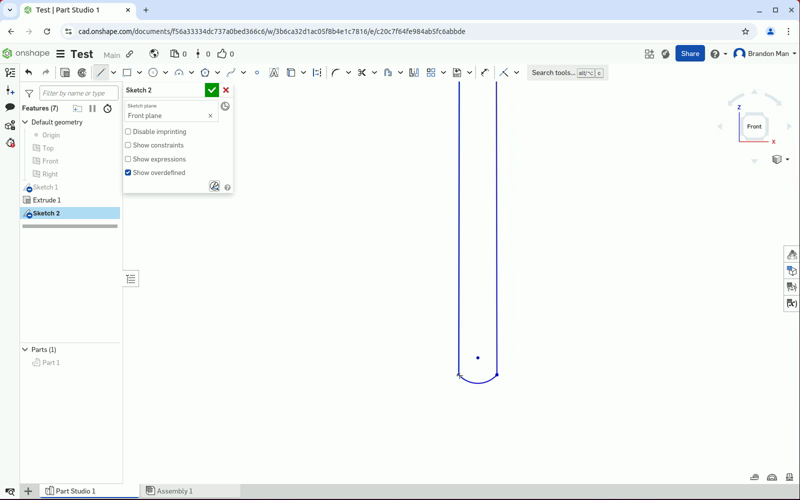
scroll(-6)
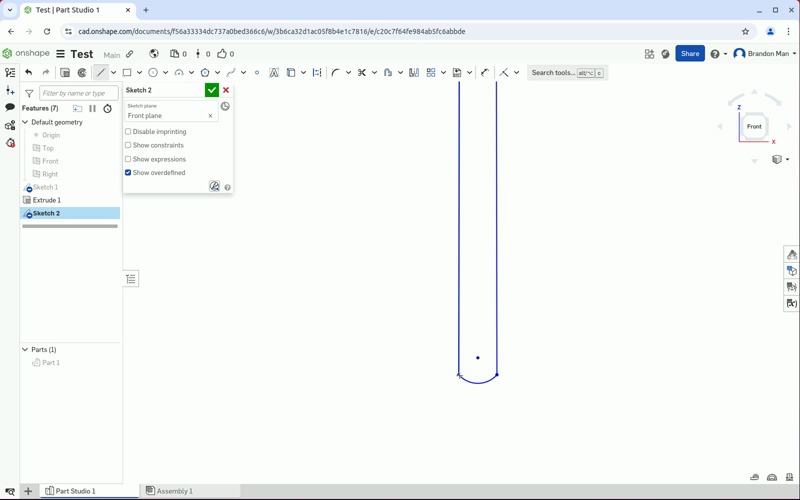
scroll(-6)
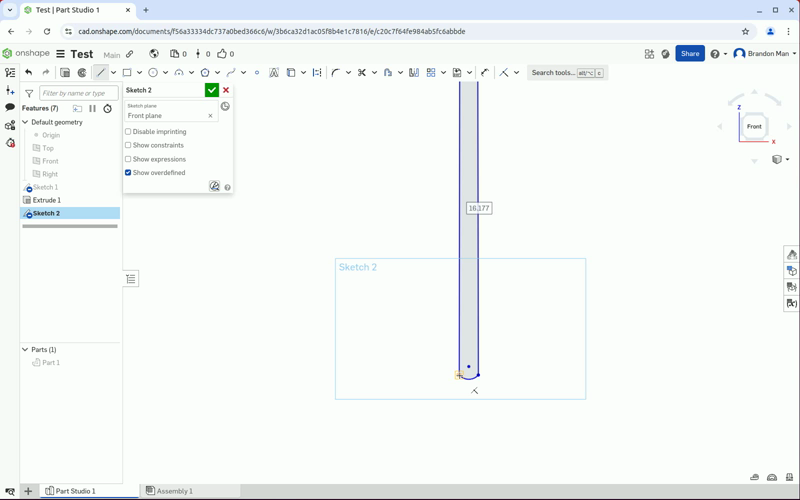
scroll(-6)
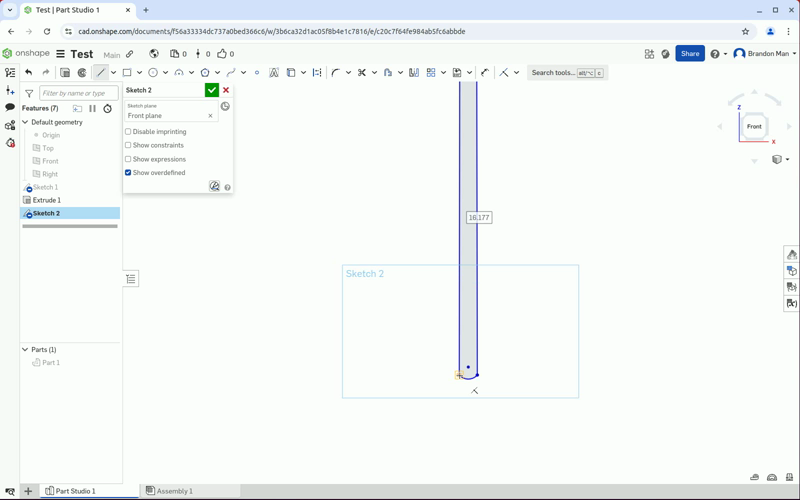
scroll(-6)
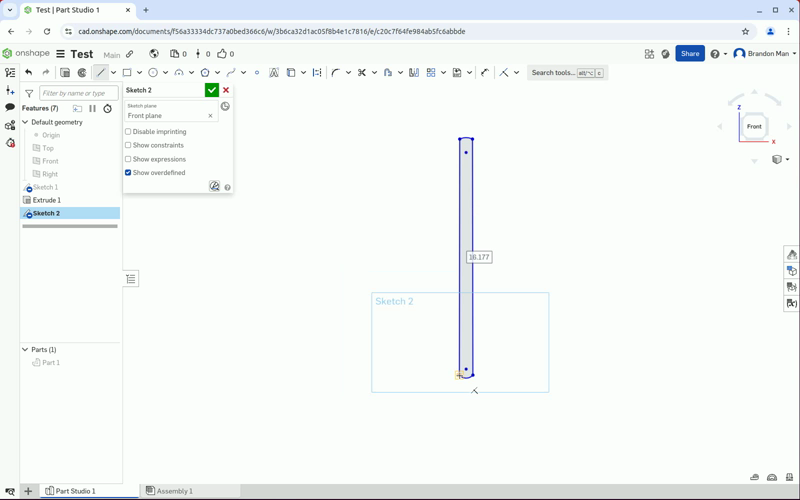
scroll(-6)
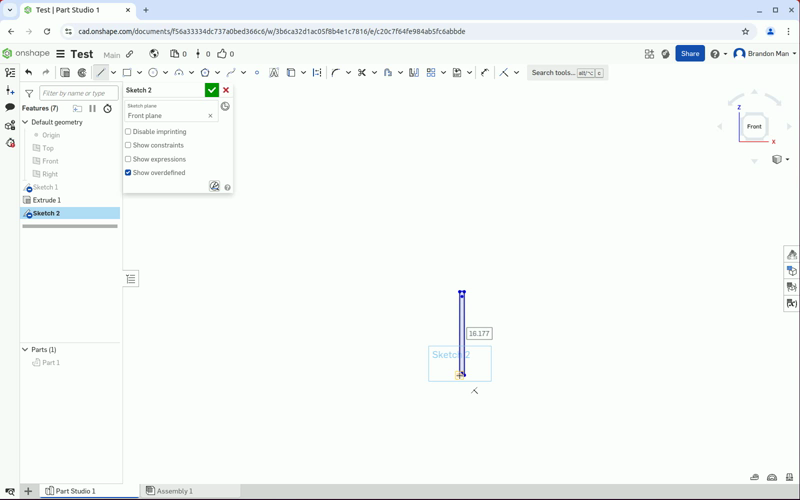
key(esc)
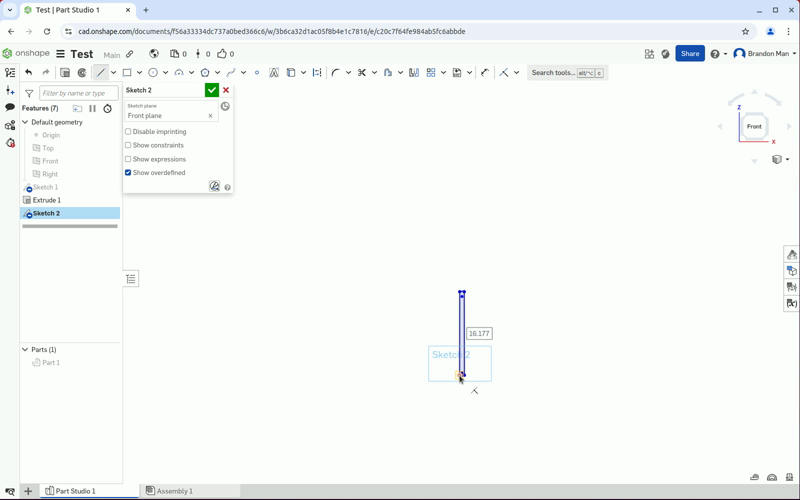
mouse_move(462, 359)
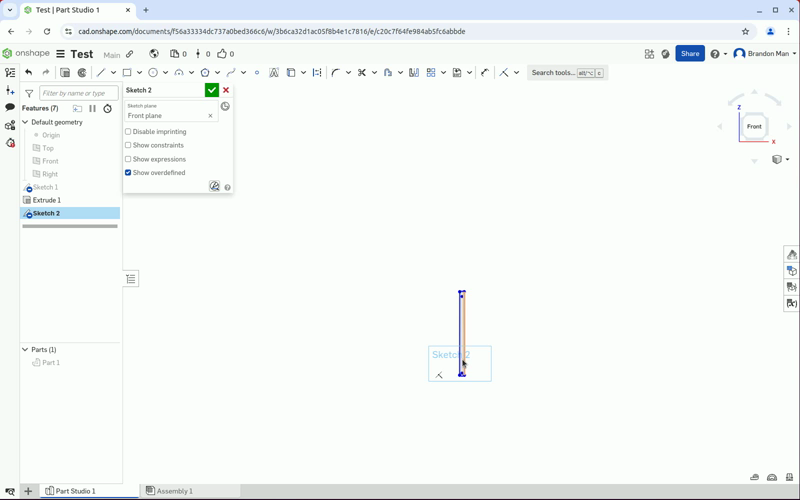
scroll(6)
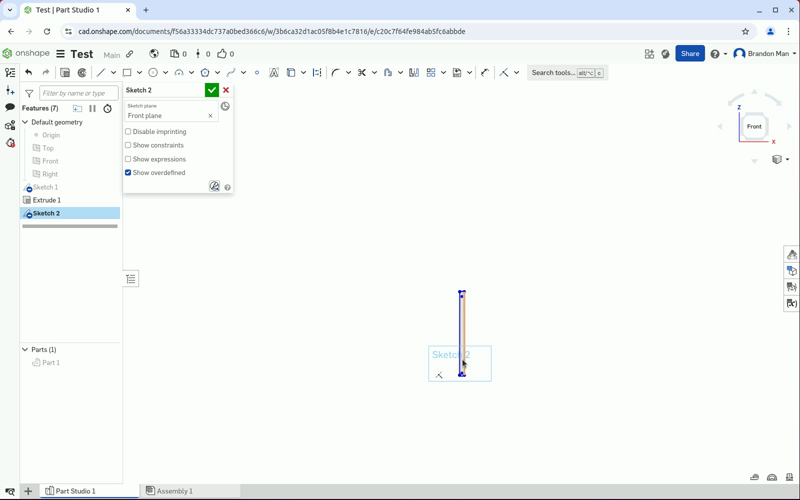
scroll(6)
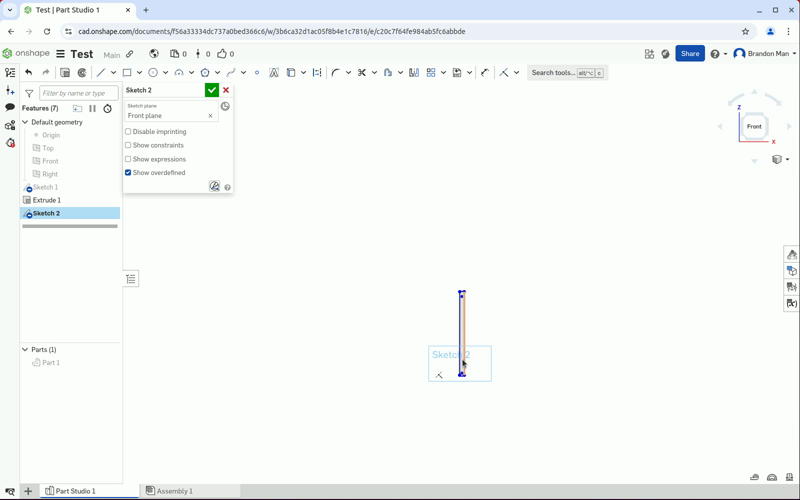
scroll(6)
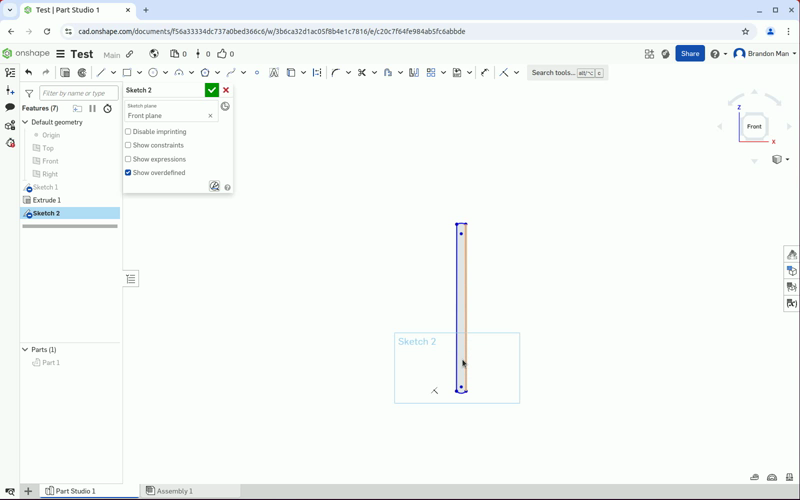
scroll(6)
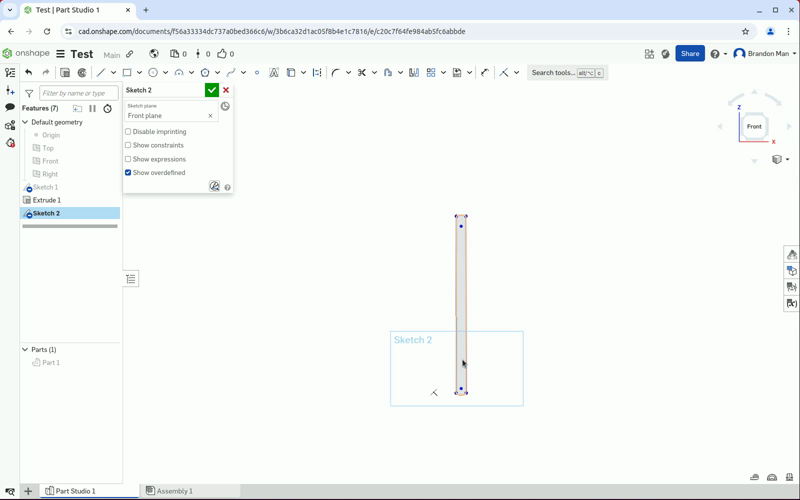
scroll(6)
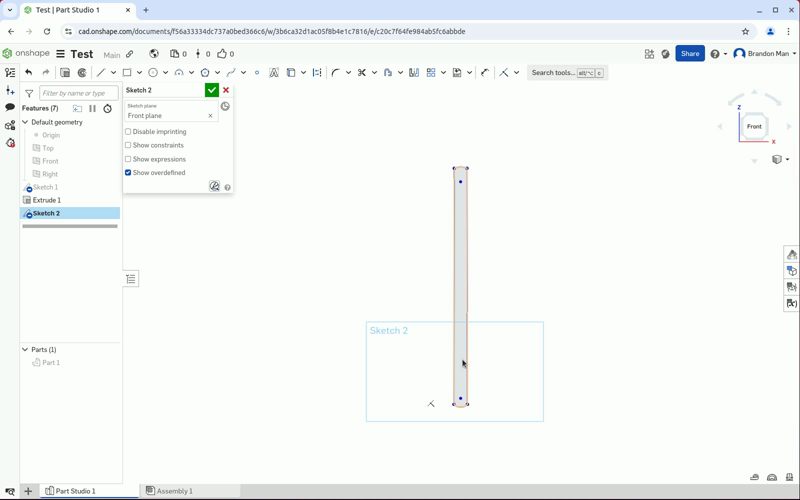
scroll(6)
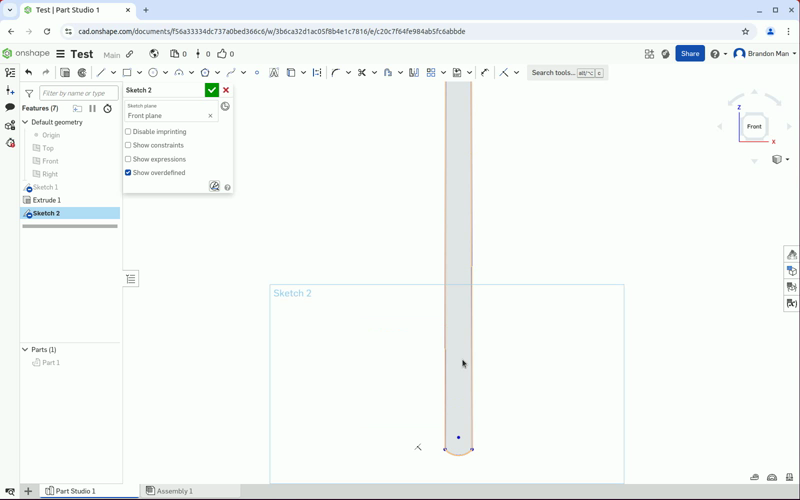
scroll(6)
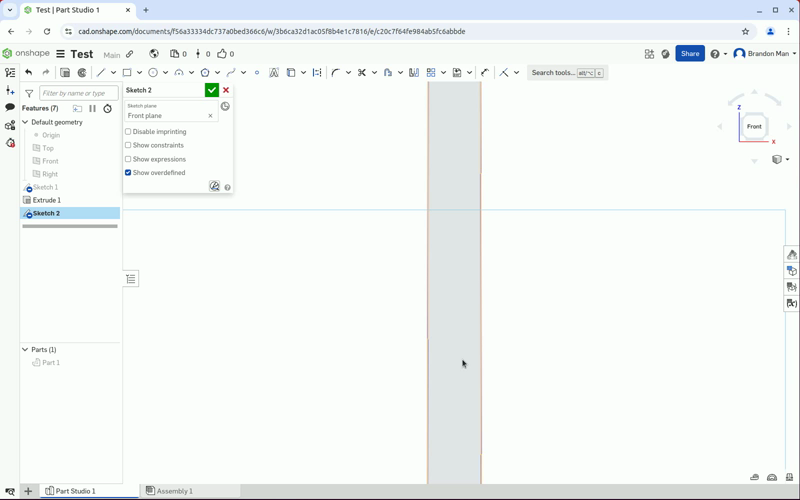
click(462, 359)
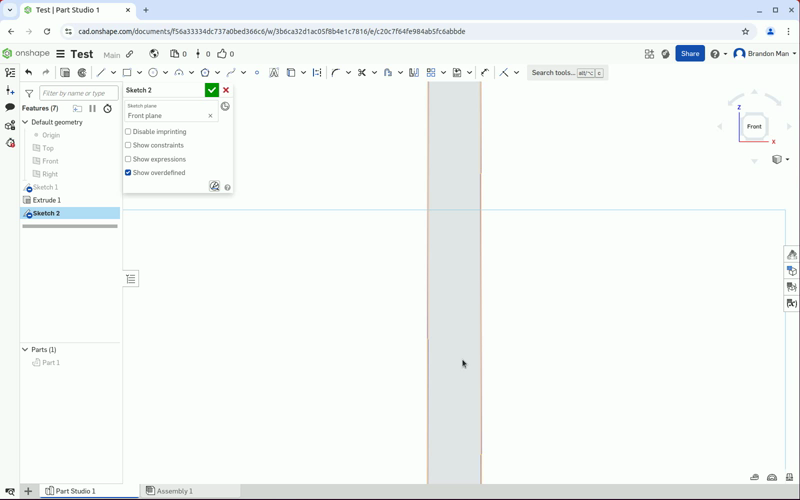
scroll(-6)
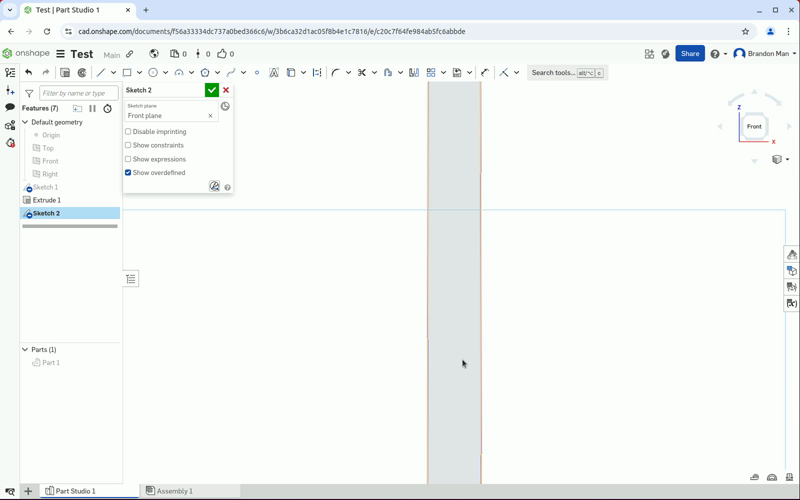
scroll(-6)
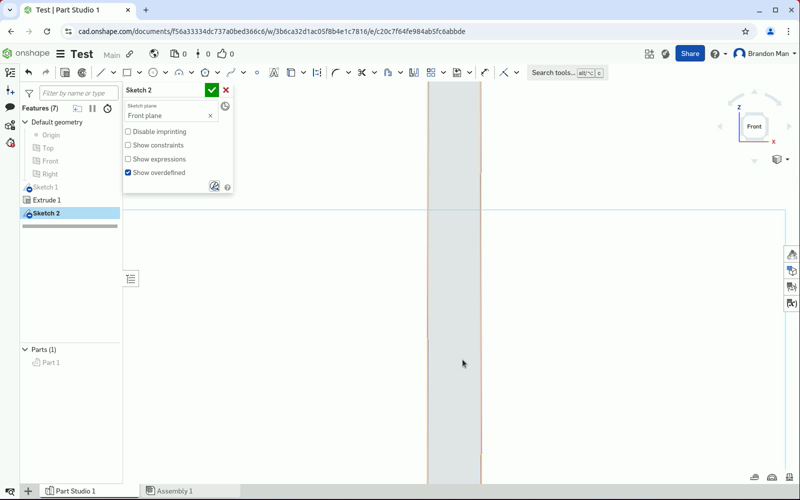
scroll(-6)
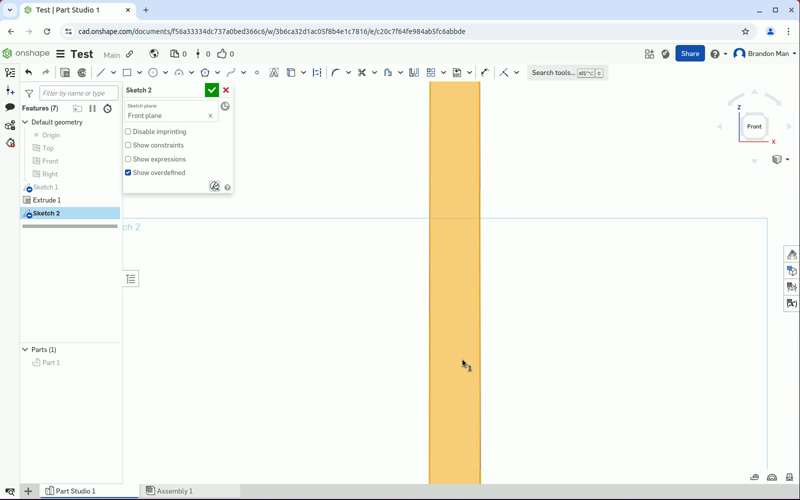
scroll(-6)
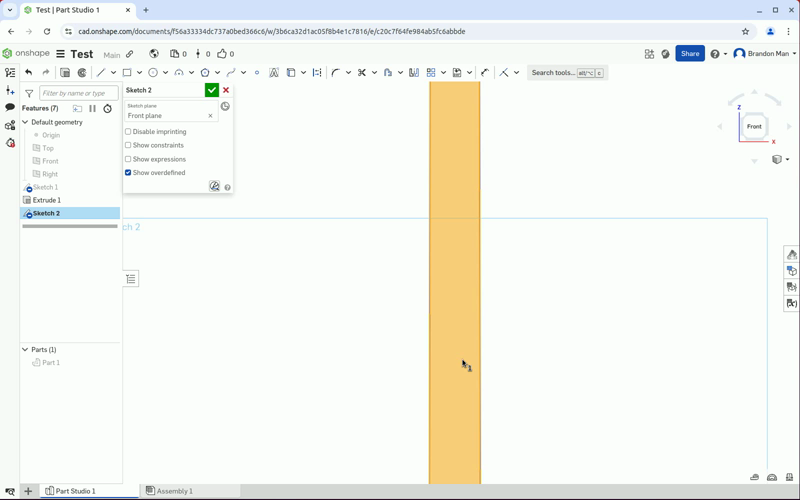
scroll(-6)
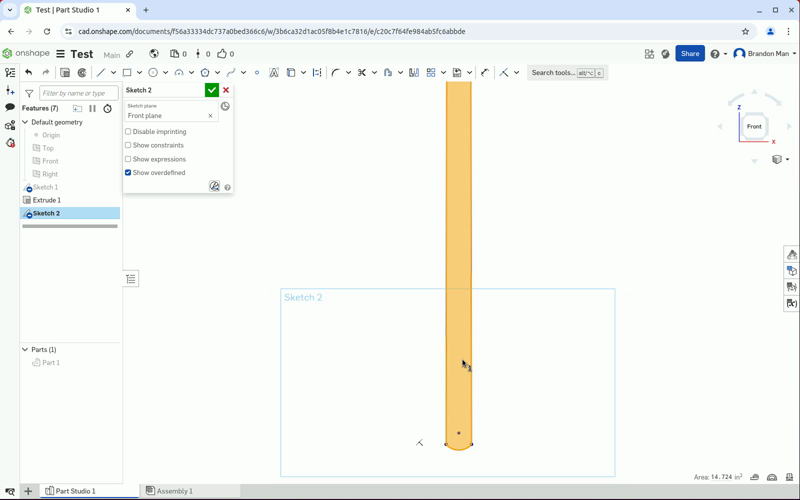
scroll(-6)
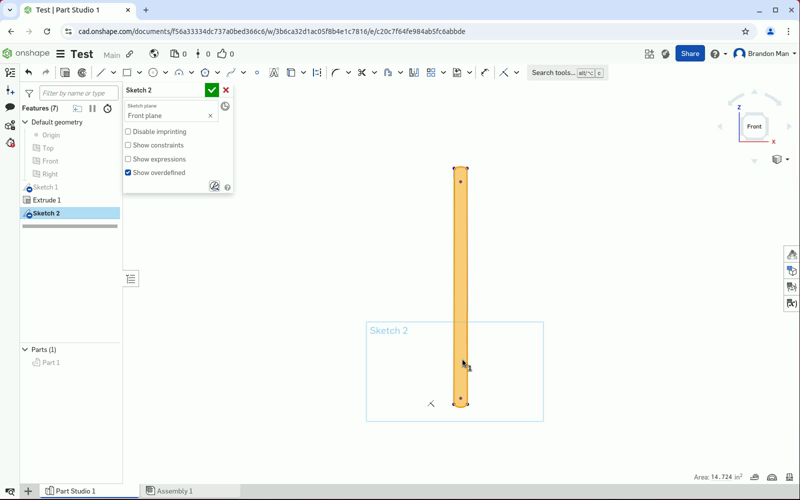
scroll(-6)
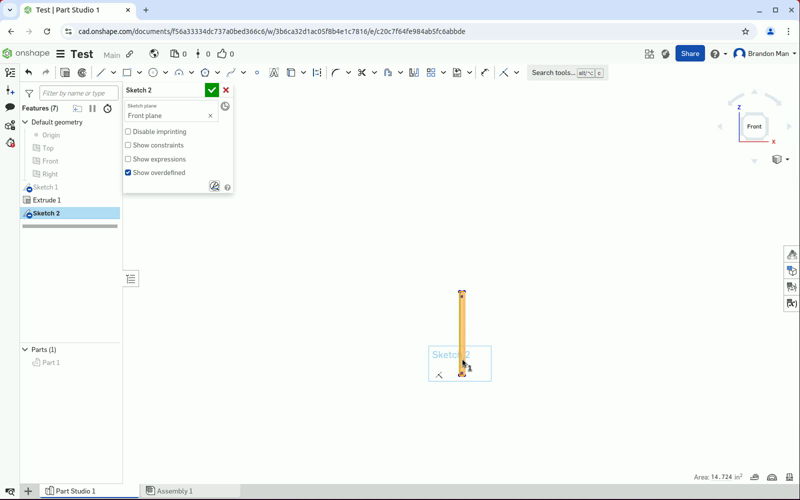
mouse_move(73, 352)
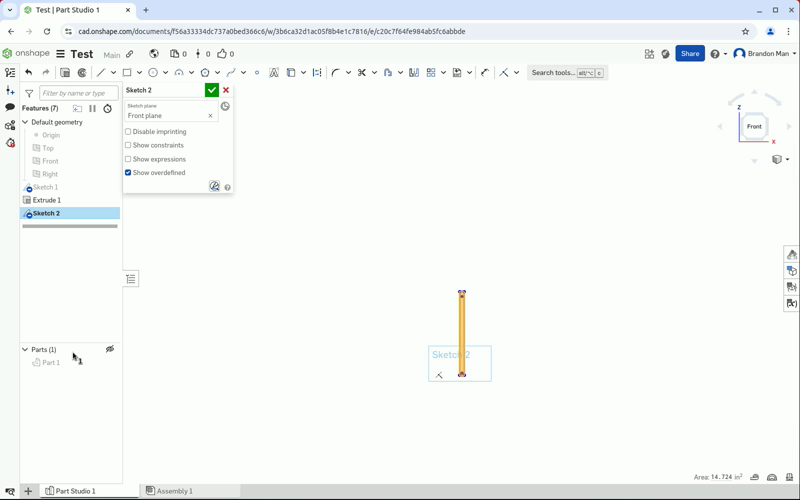
key(shift+y)
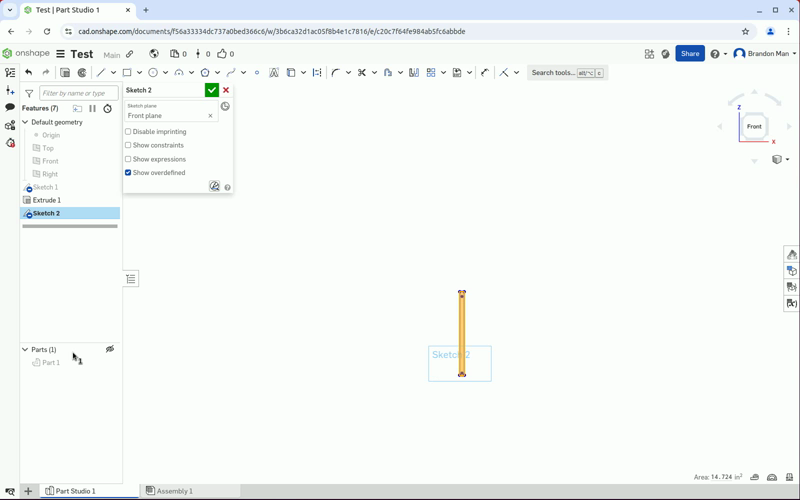
key(shift+e)
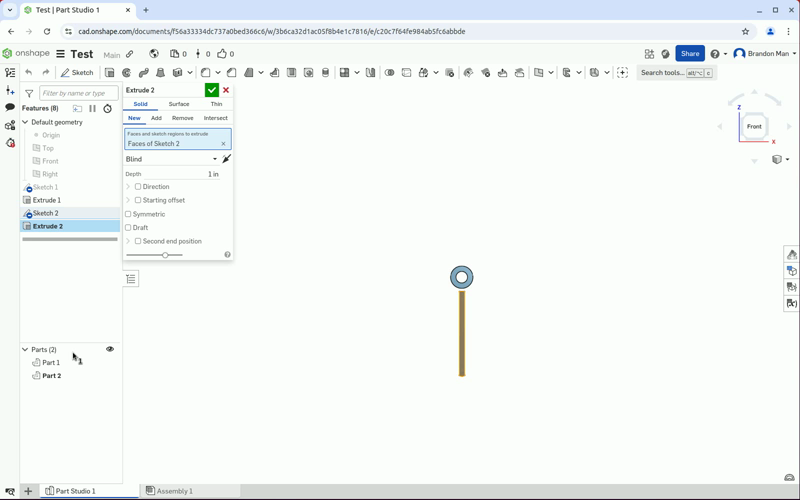
mouse_move(143, 106)
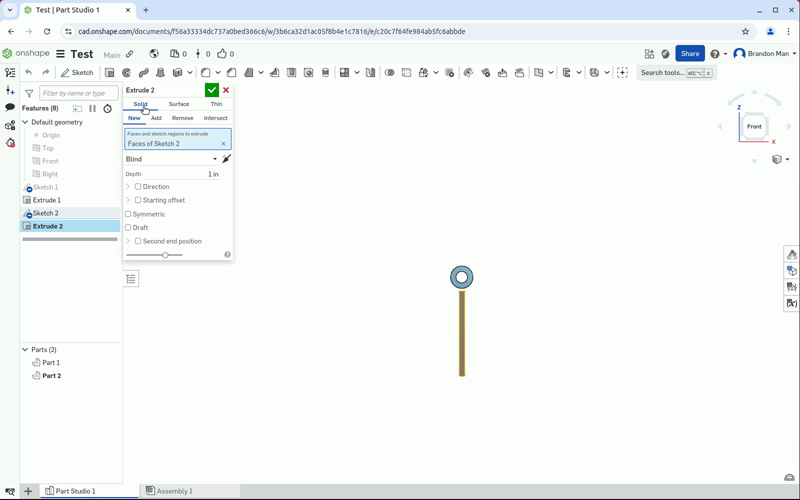
click(143, 106)
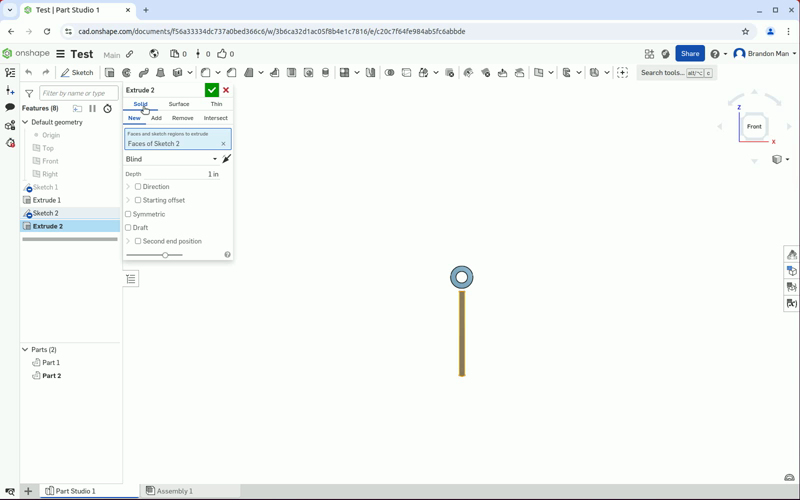
mouse_move(137, 120)
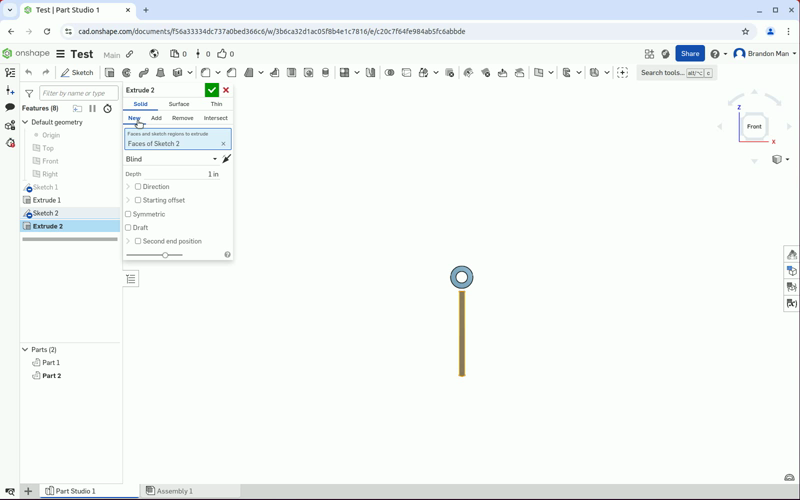
click(137, 120)
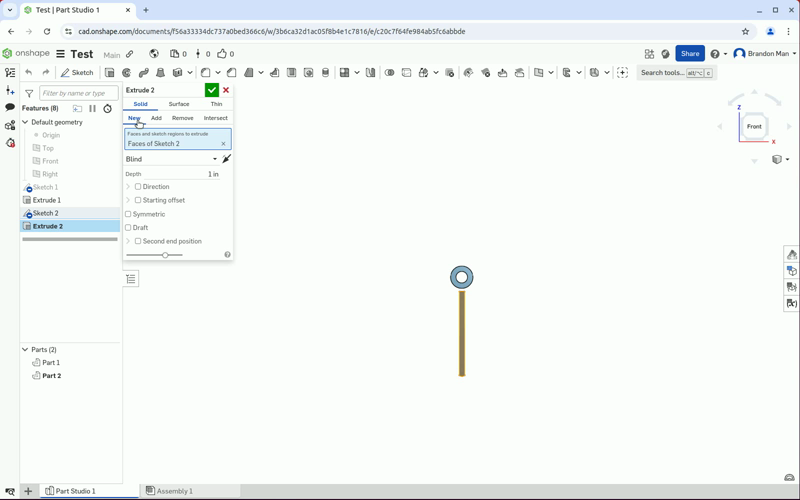
key(tab, 4)
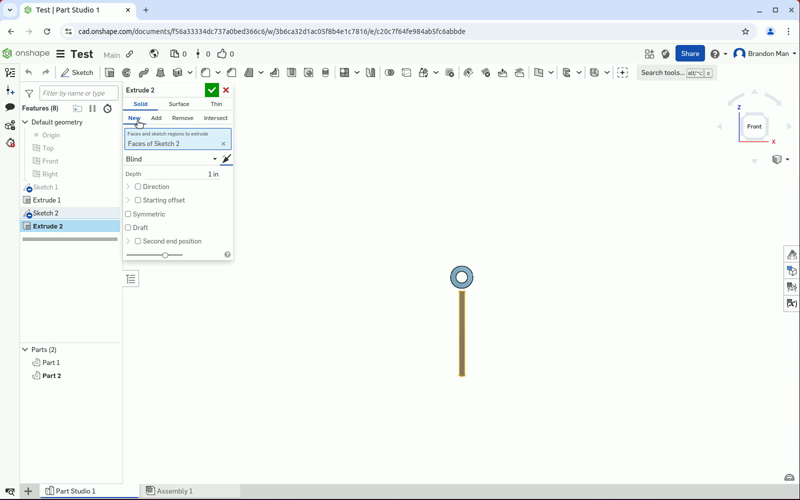
text(3.37)
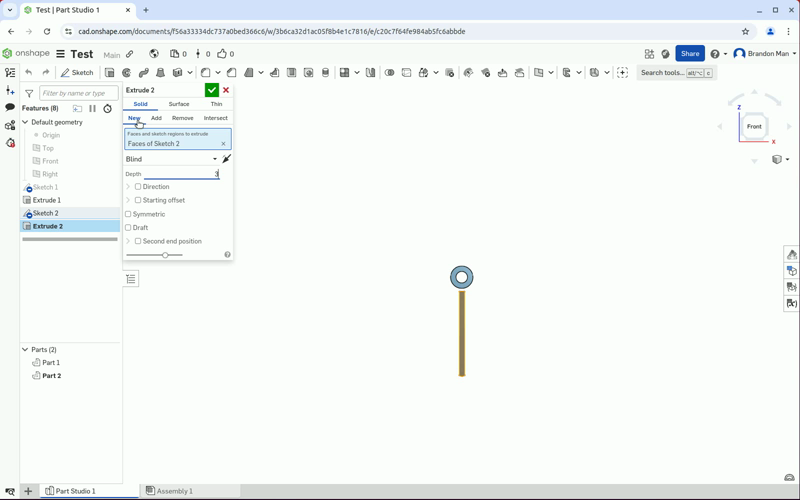
key(enter)
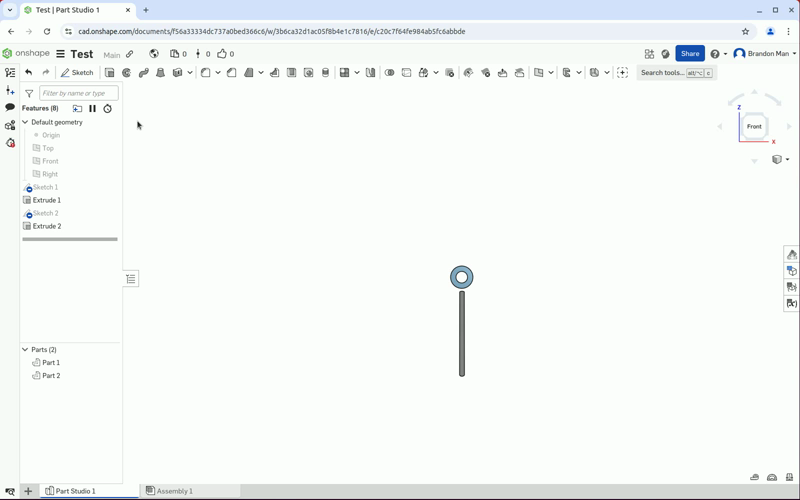
key(shift+h)
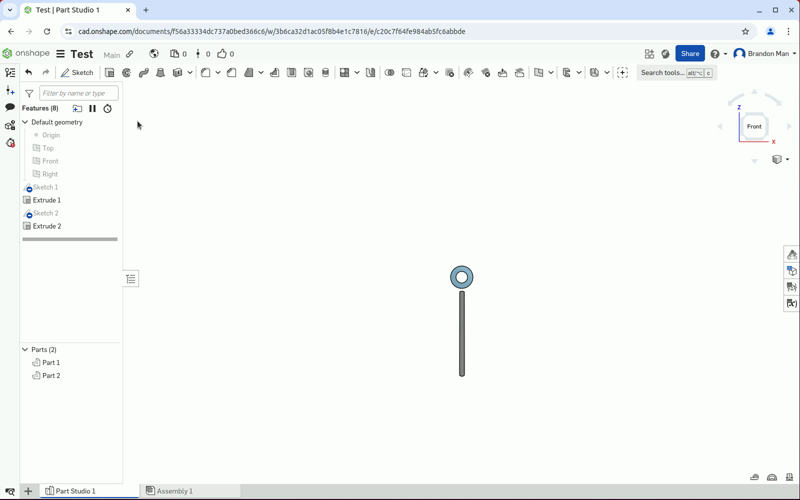
key(shift+h)
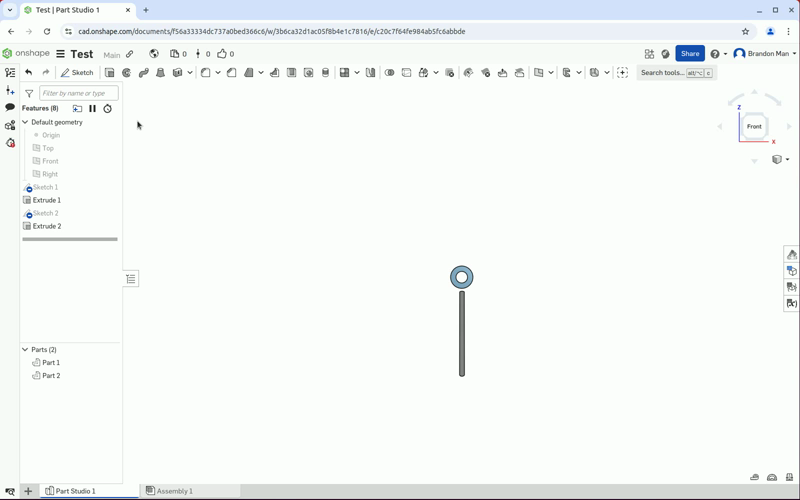
mouse_move(73, 189)
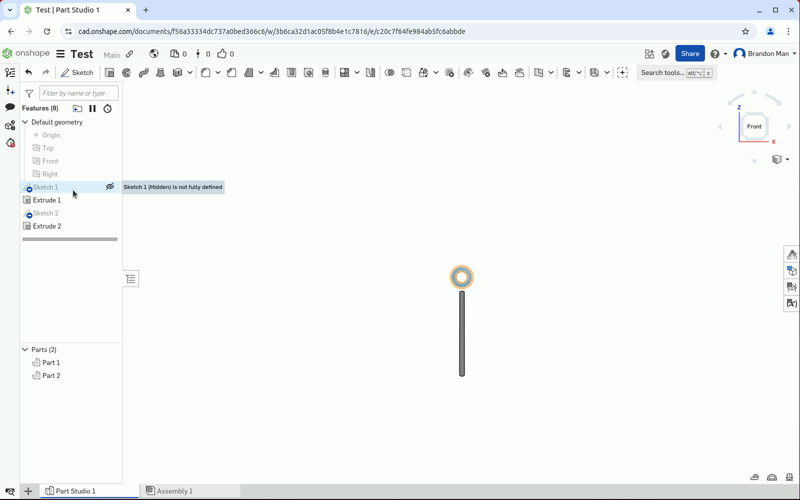
click(73, 189)
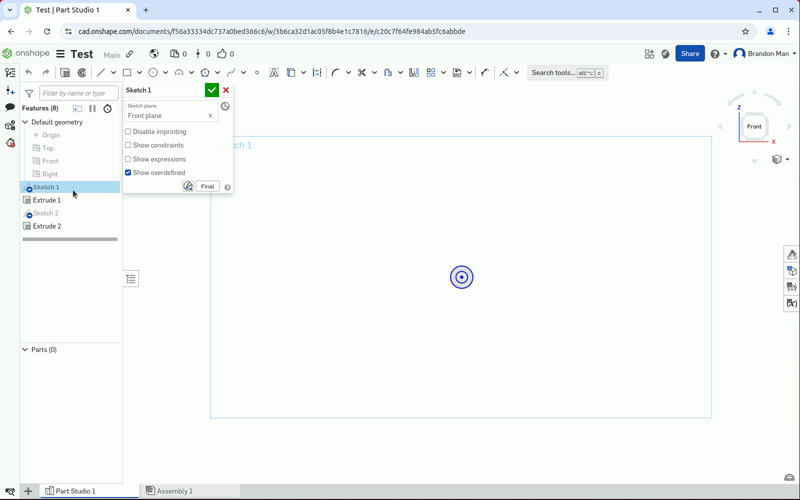
mouse_move(229, 92)
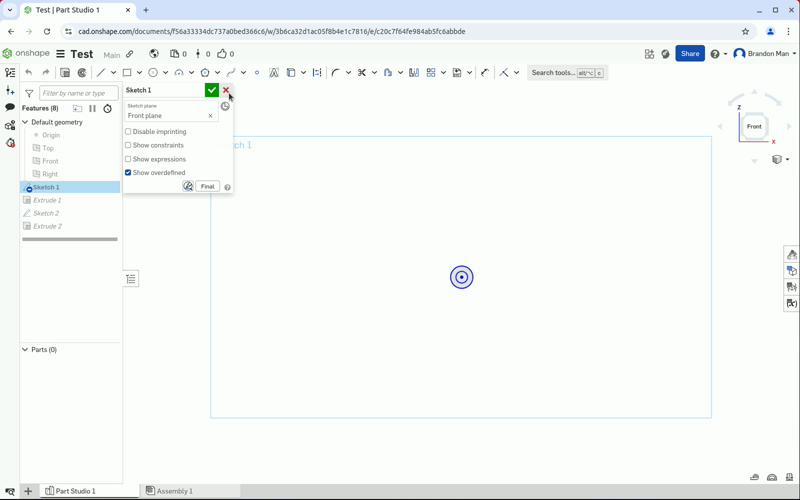
click(229, 92)
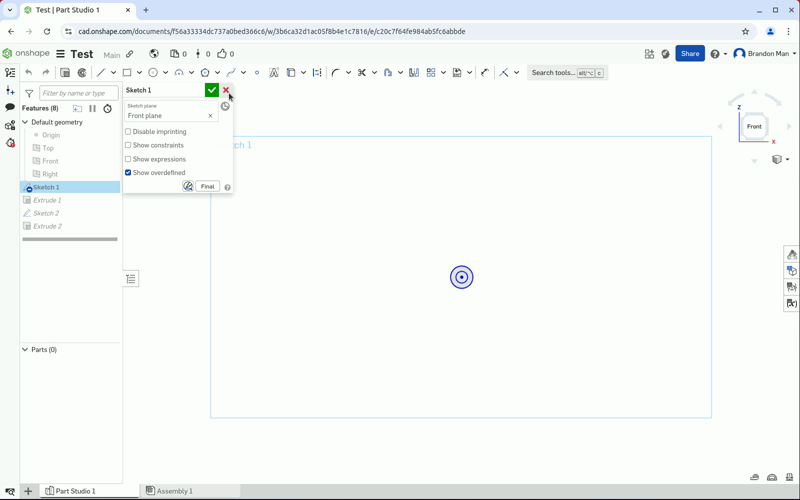
key(shift+s)
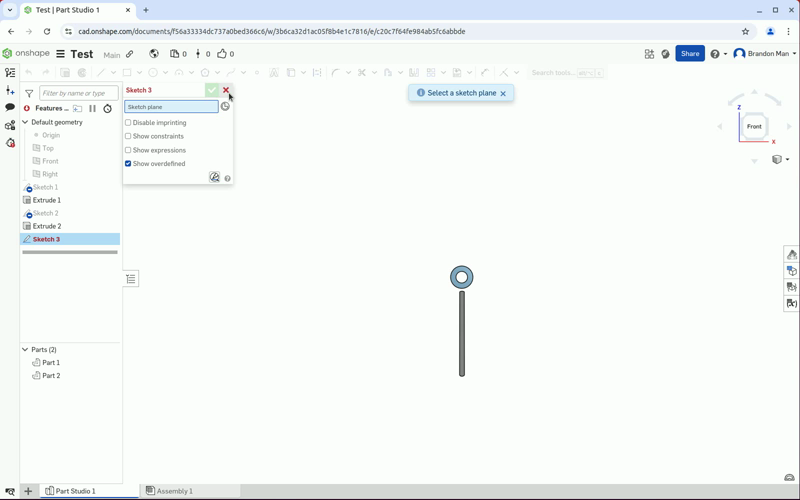
mouse_move(73, 163)
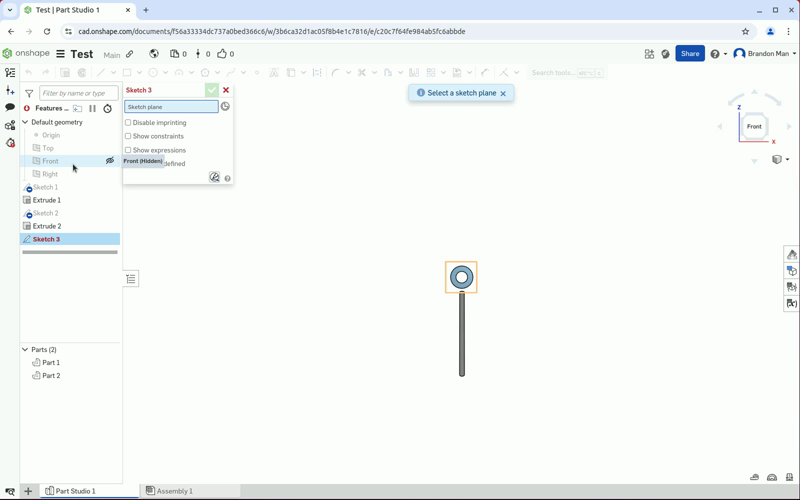
click(73, 163)
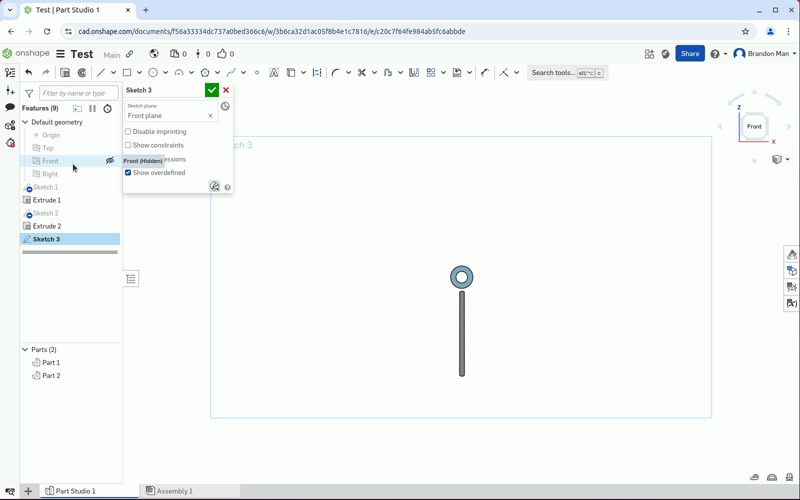
mouse_move(73, 352)
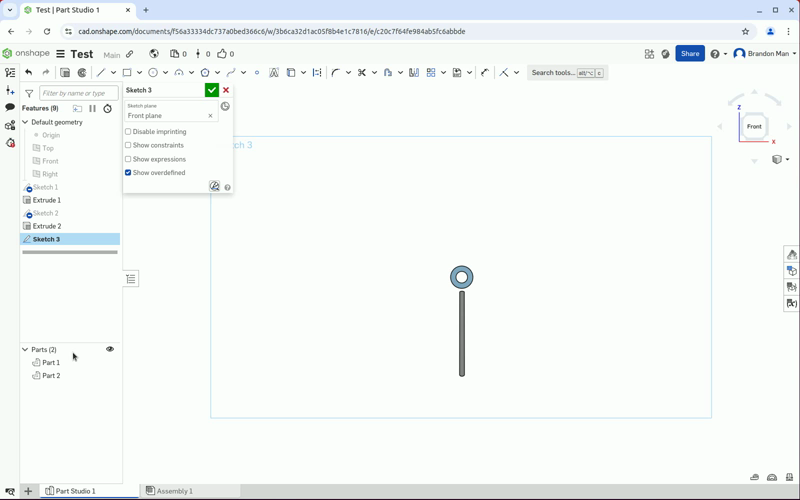
key(y)
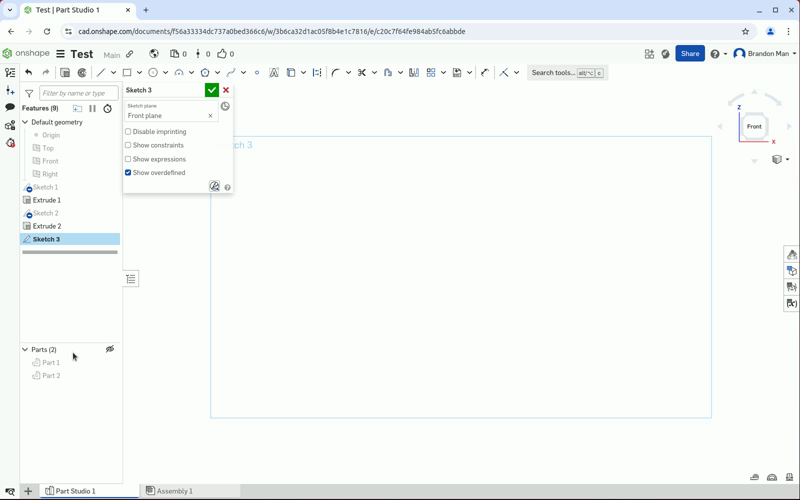
key(l)
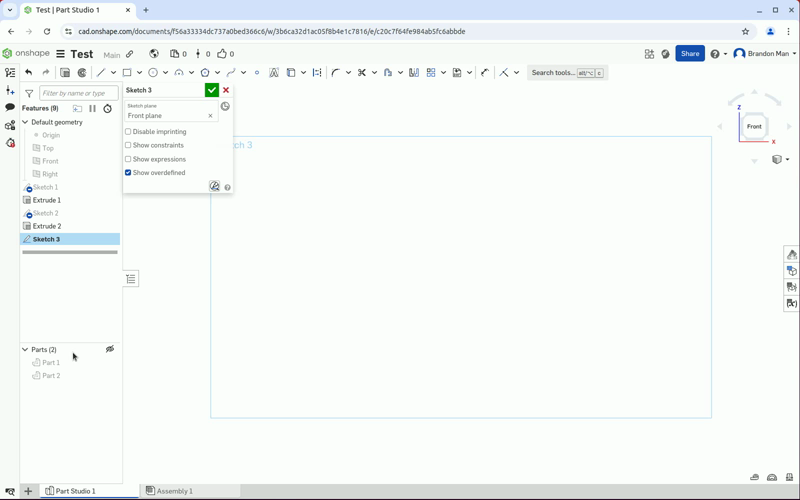
key_down(shift)
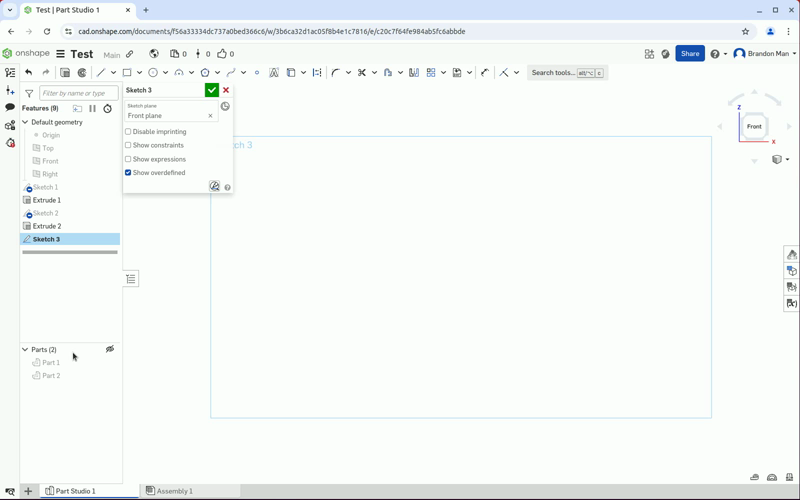
mouse_move(459, 395)
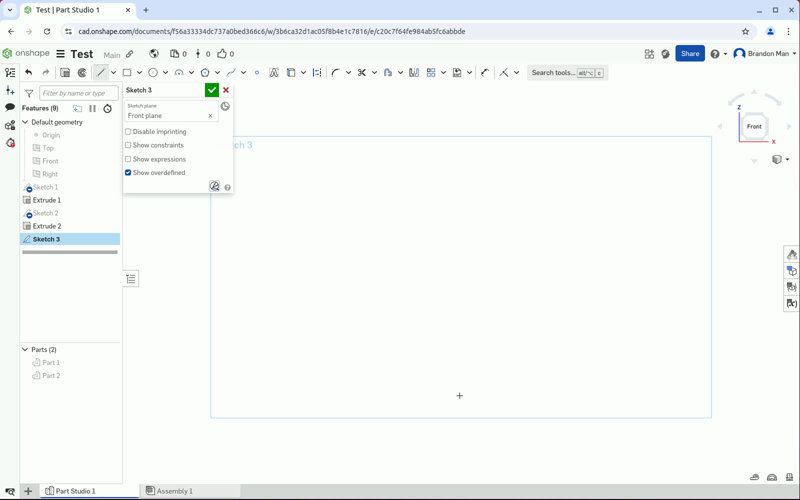
click(459, 395)
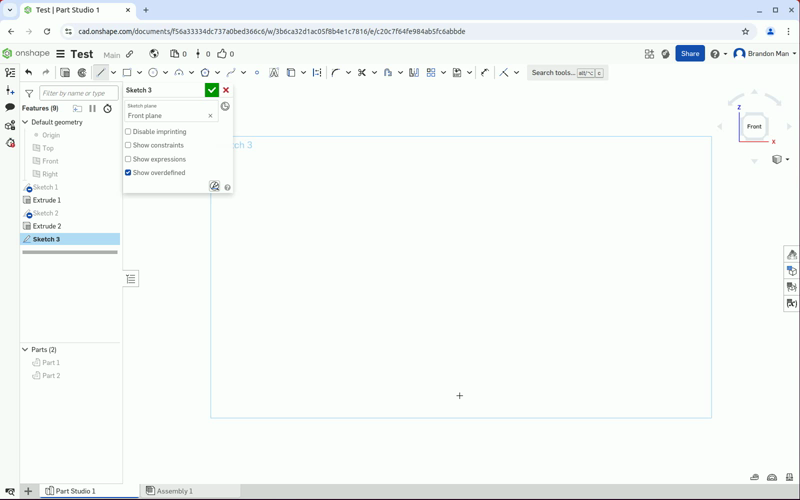
key_up(shift)
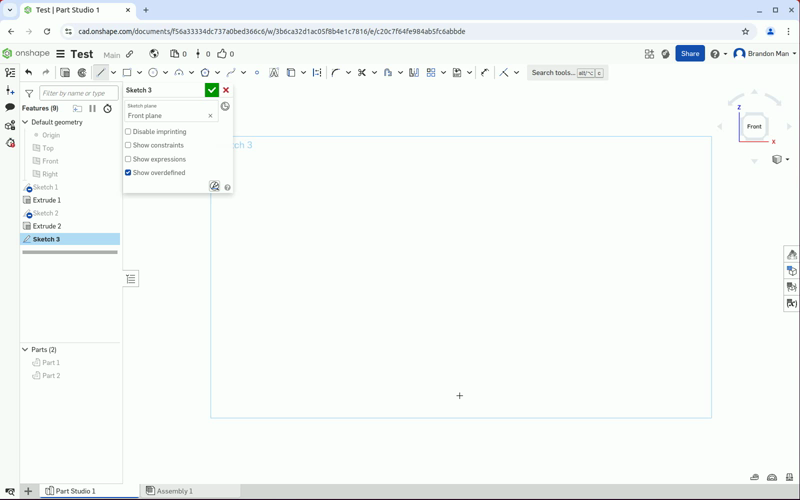
key_down(shift)
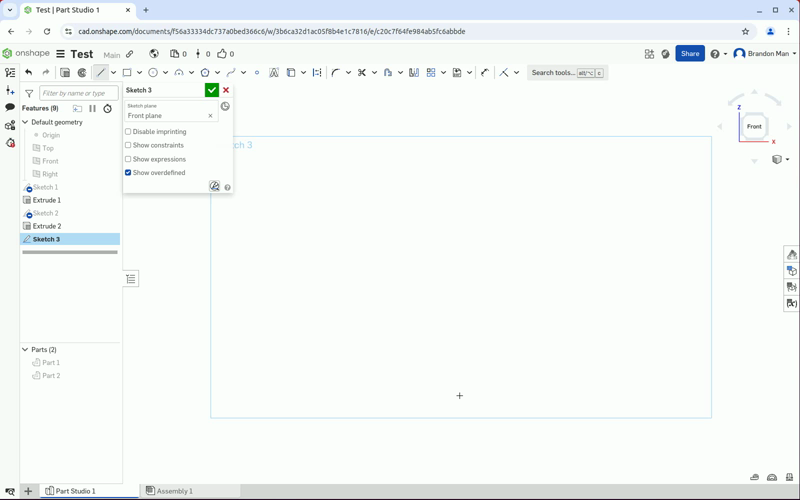
mouse_move(489, 395)
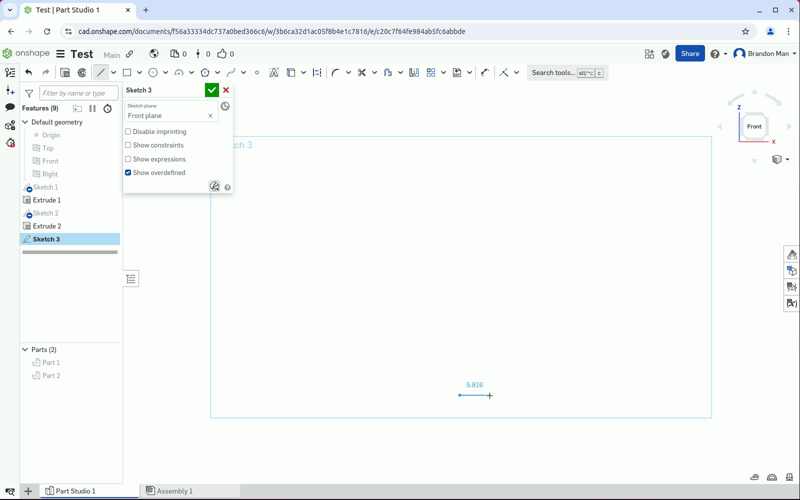
mouse_move(459, 390)
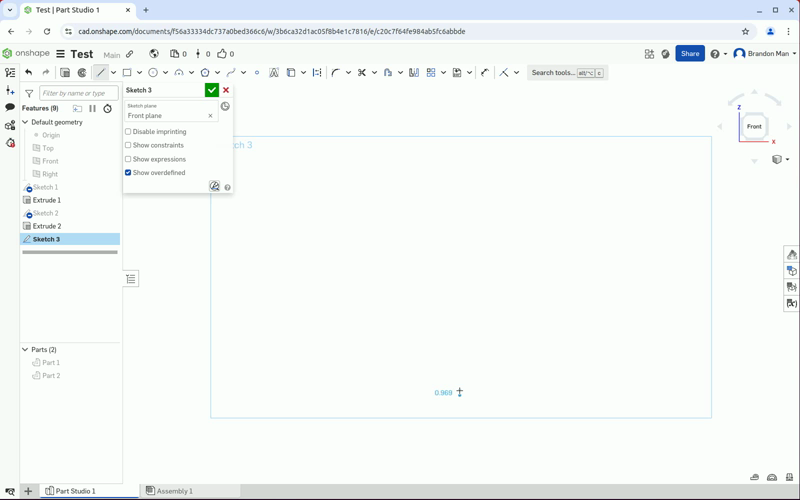
scroll(6)
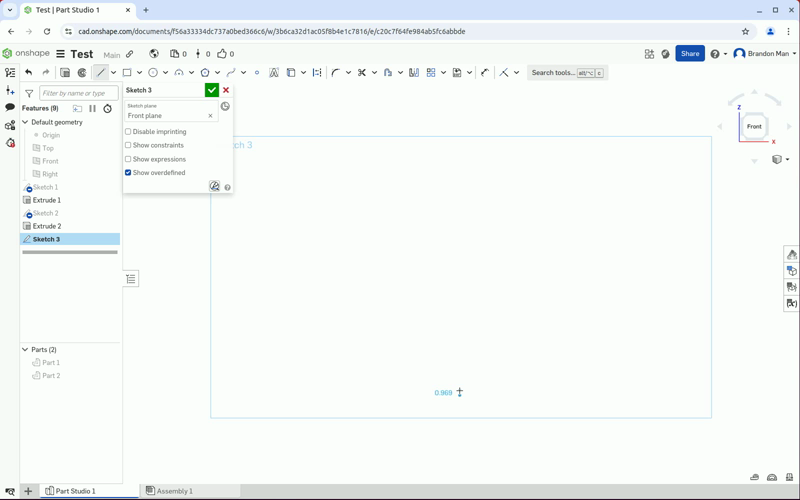
scroll(6)
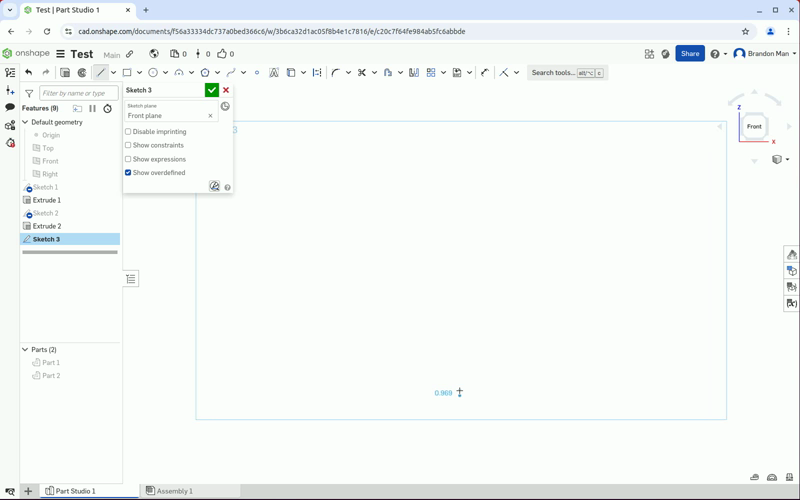
scroll(6)
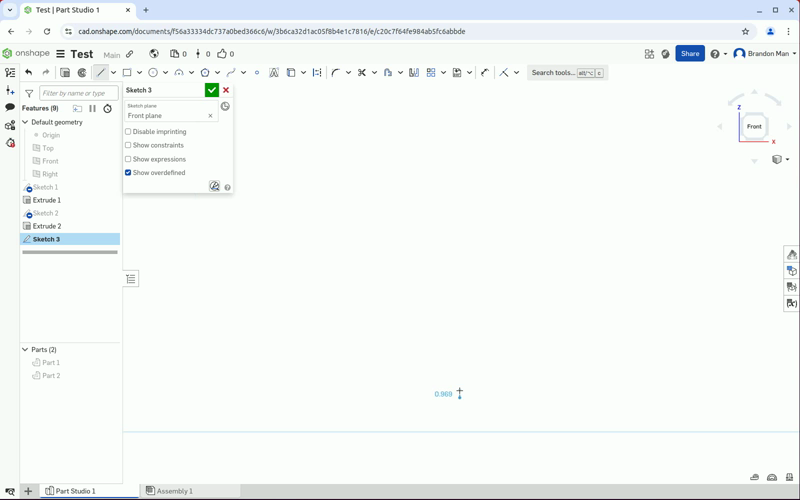
scroll(6)
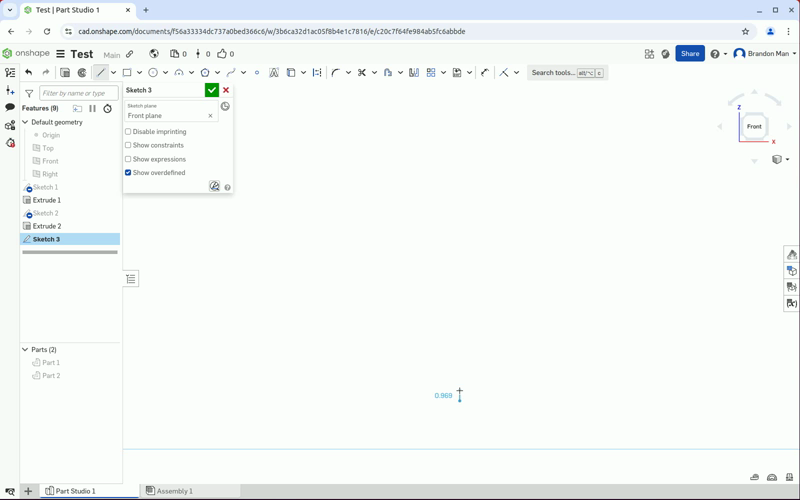
scroll(6)
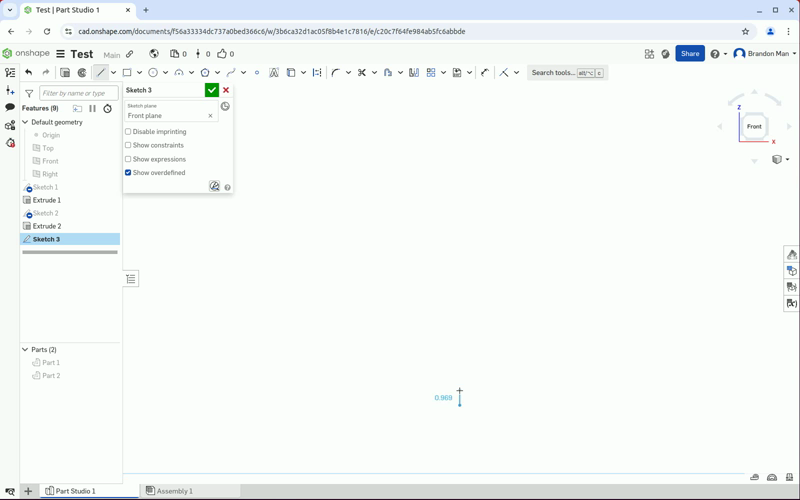
scroll(6)
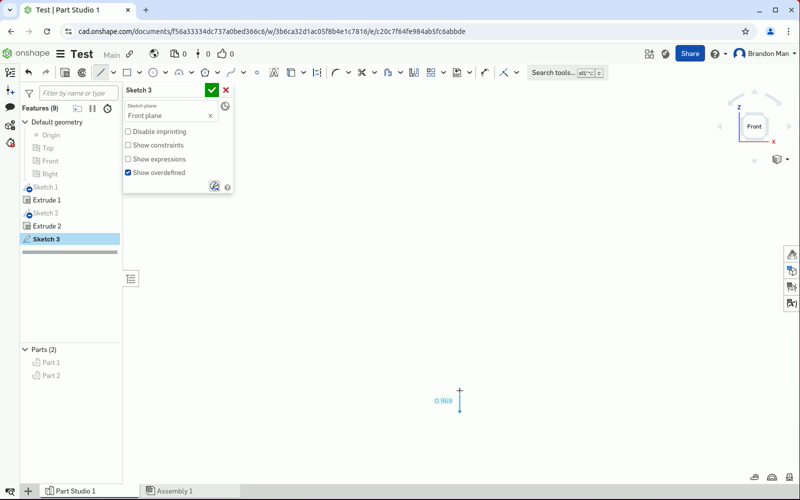
scroll(6)
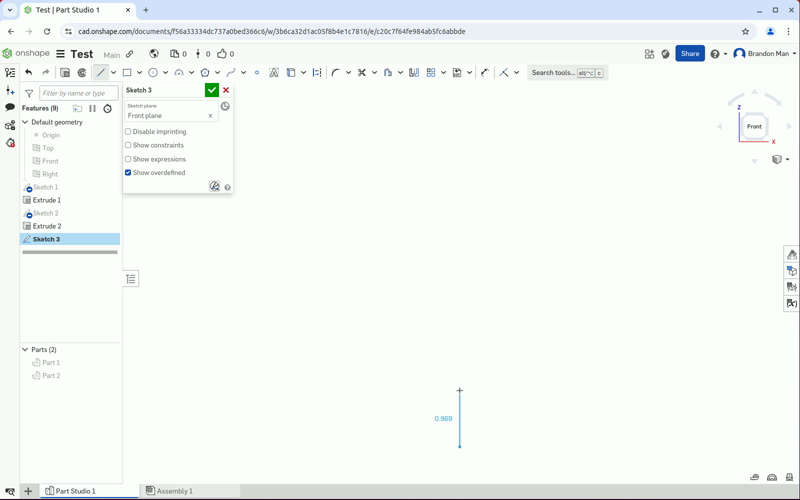
click(459, 390)
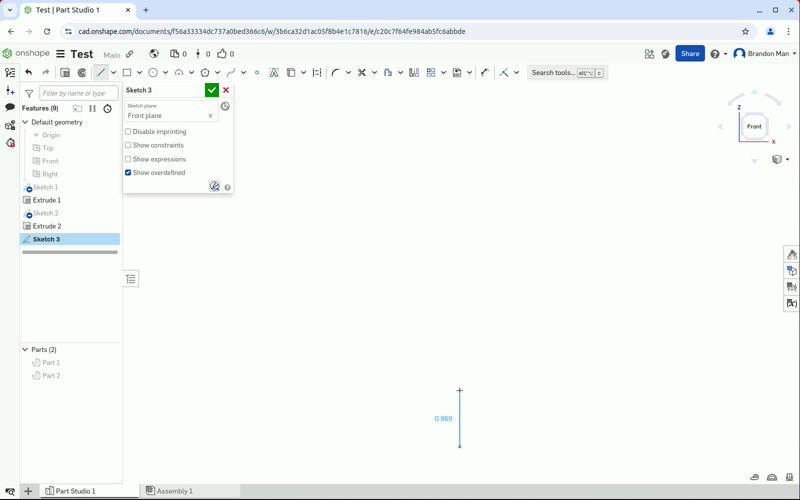
scroll(-6)
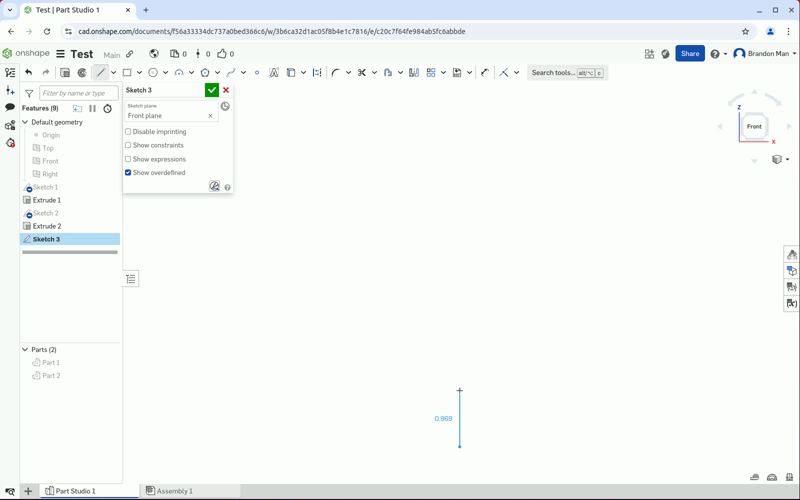
scroll(-6)
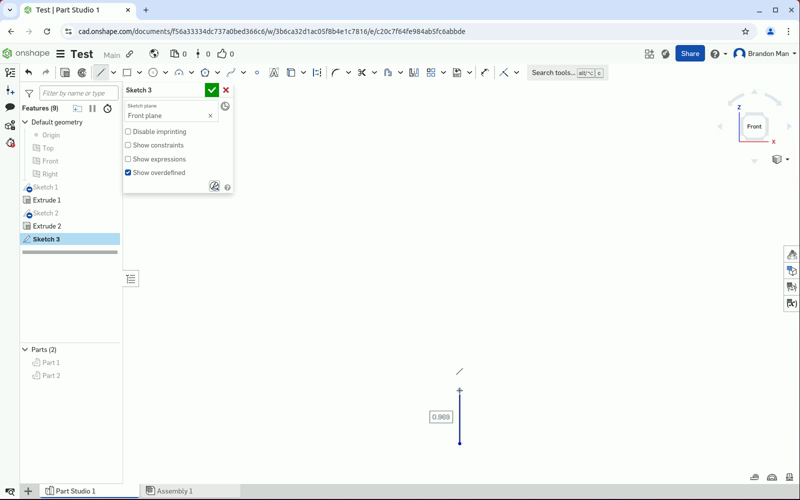
scroll(-6)
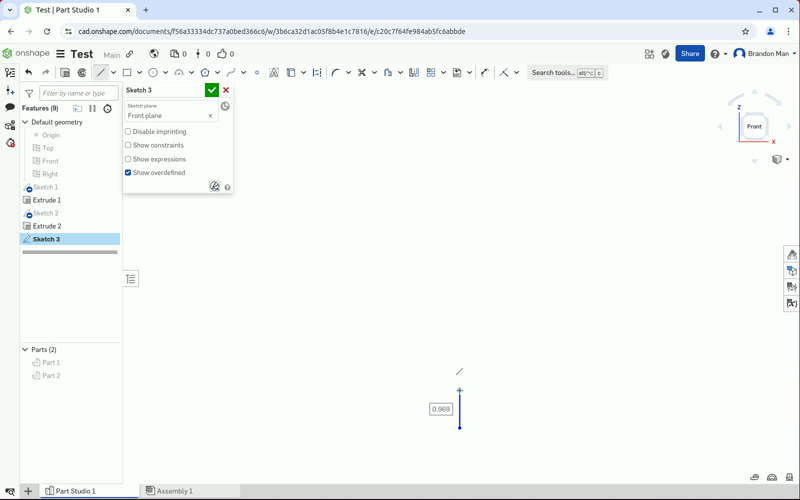
scroll(-6)
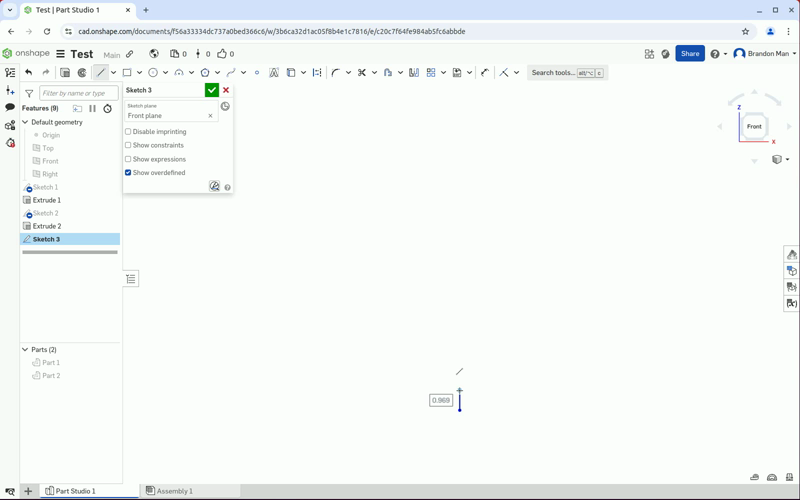
scroll(-6)
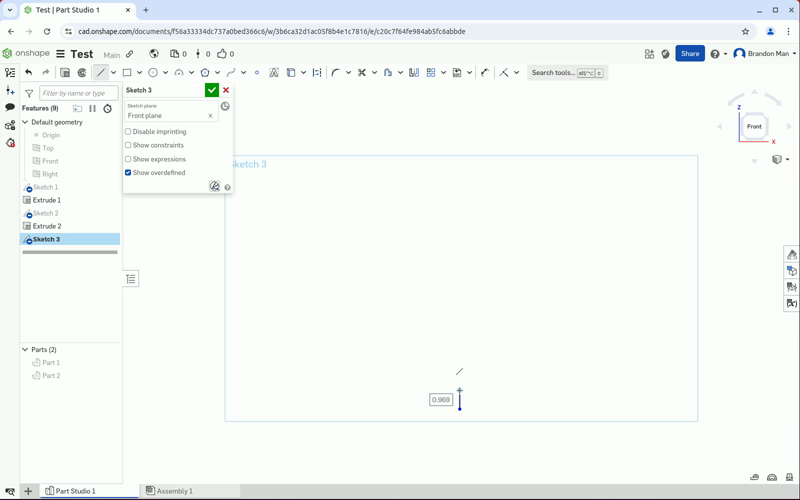
scroll(-6)
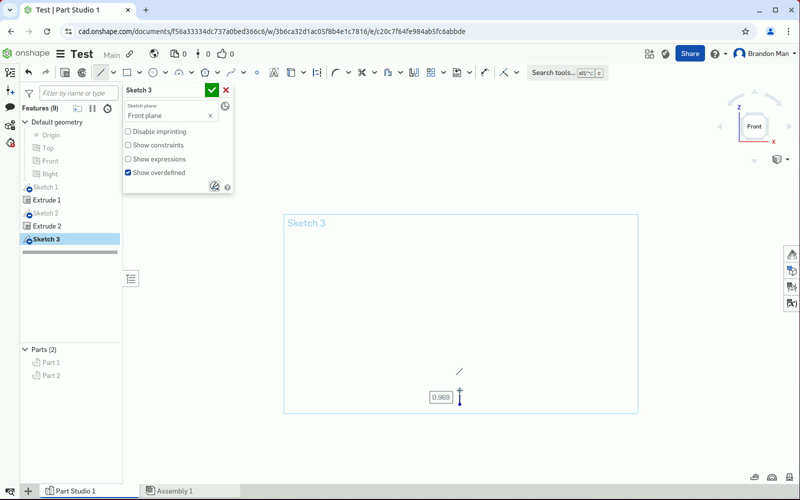
scroll(-6)
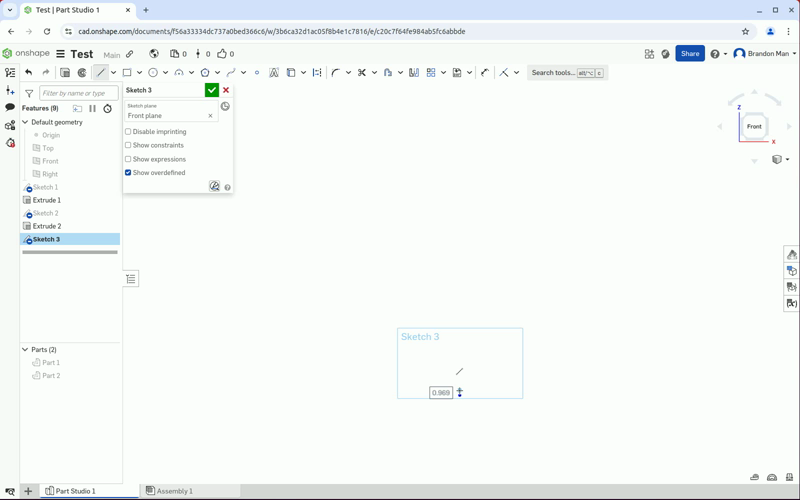
key_up(shift)
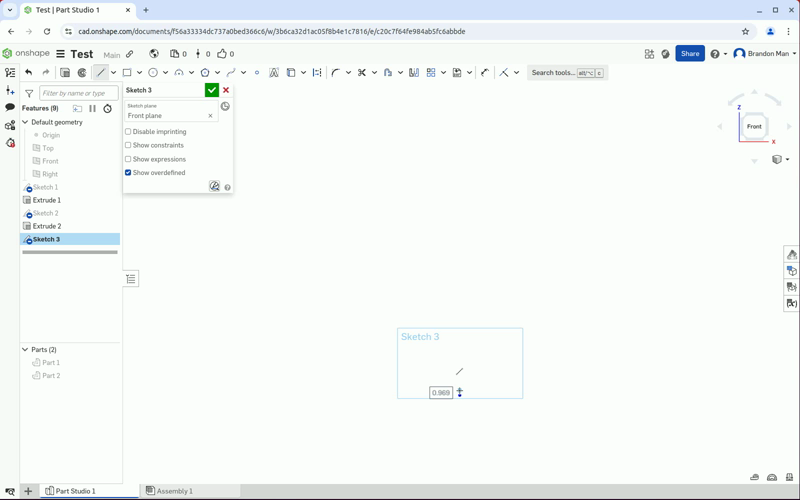
key(esc)
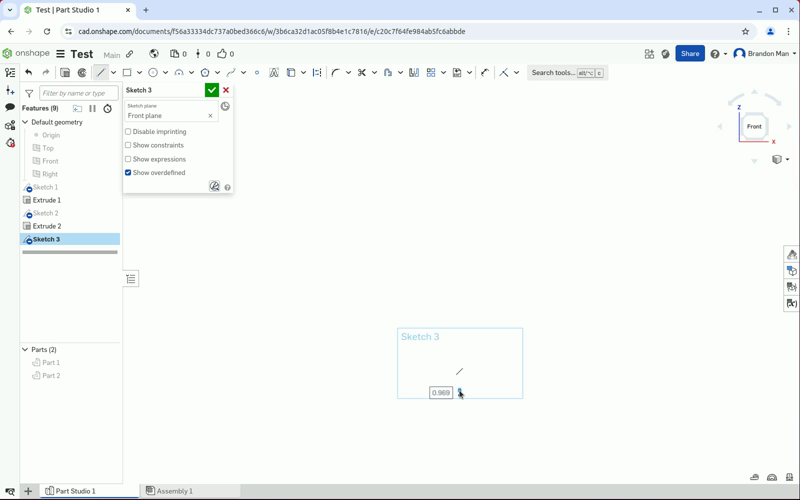
key(a)
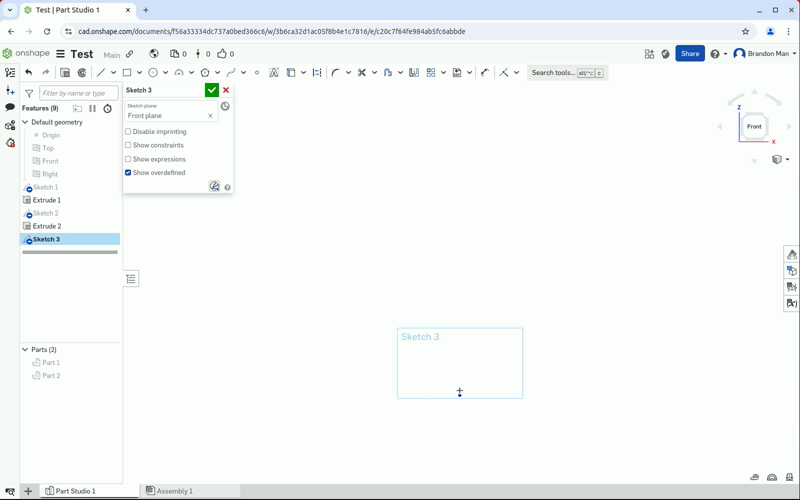
mouse_move(459, 390)
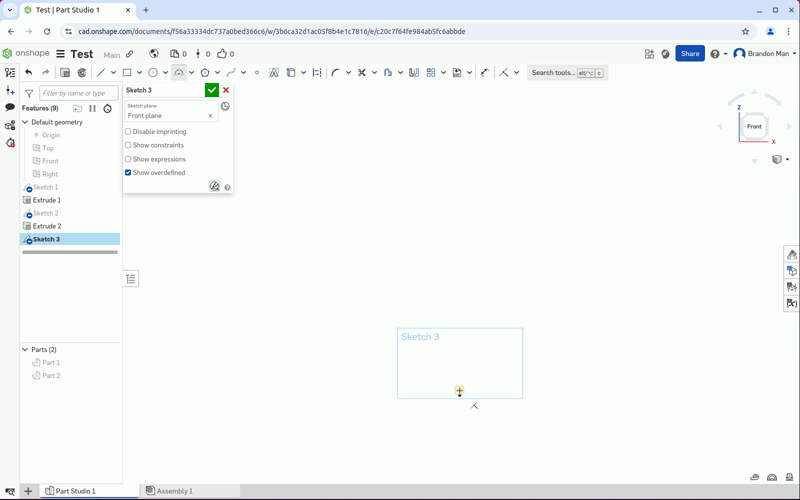
click(459, 390)
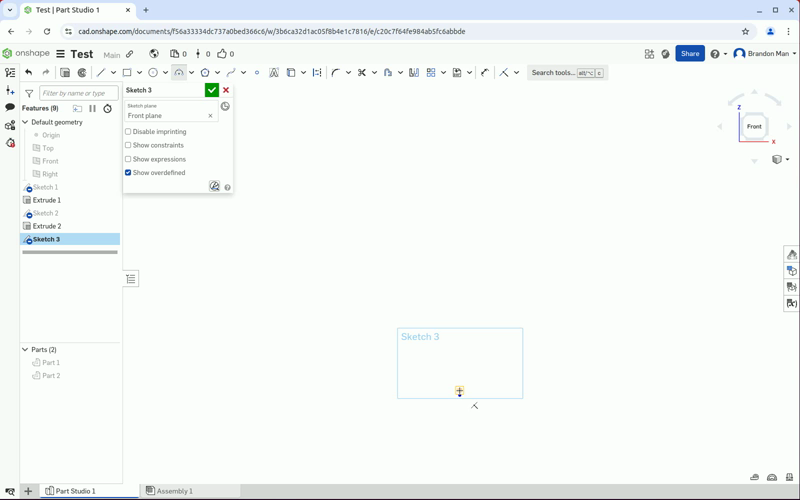
key_down(shift)
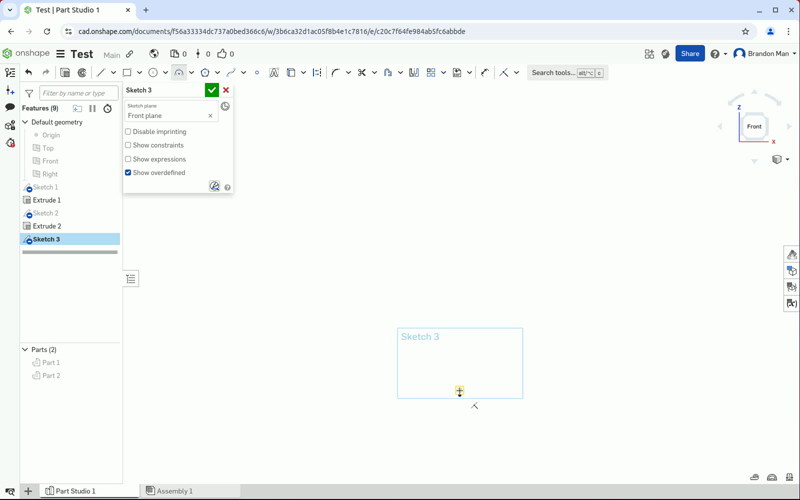
mouse_move(459, 380)
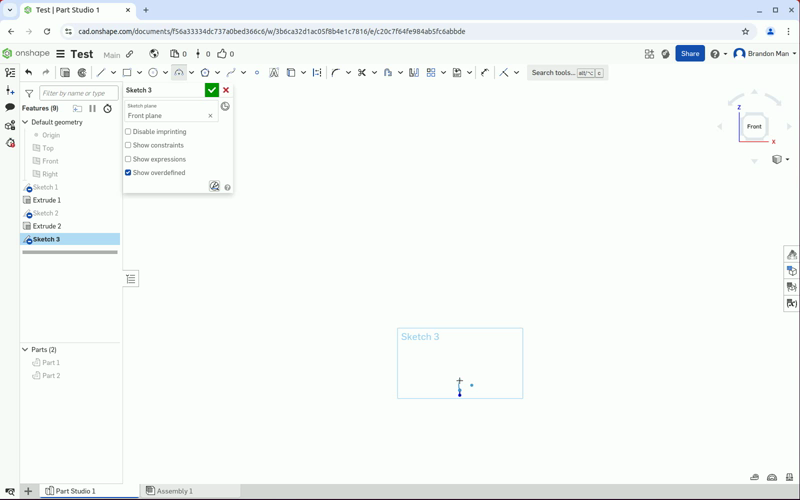
click(459, 380)
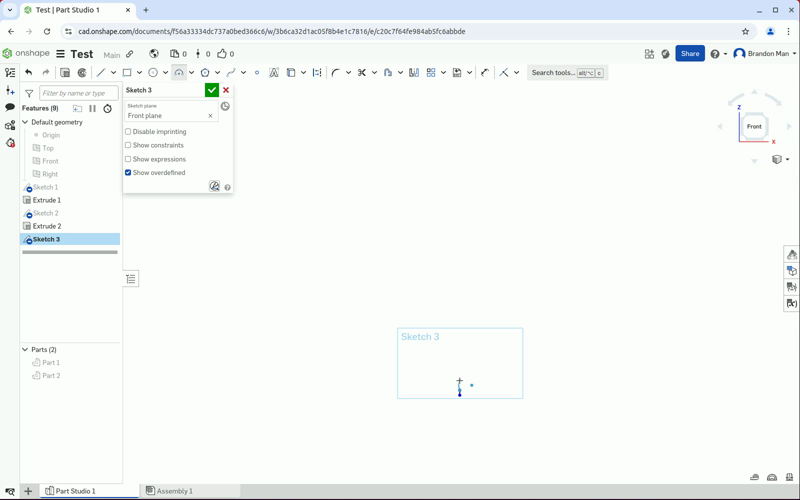
mouse_move(456, 384)
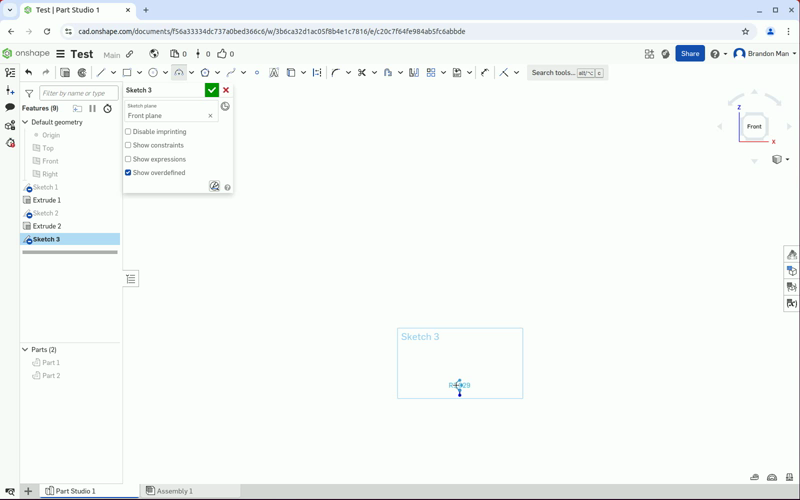
click(456, 384)
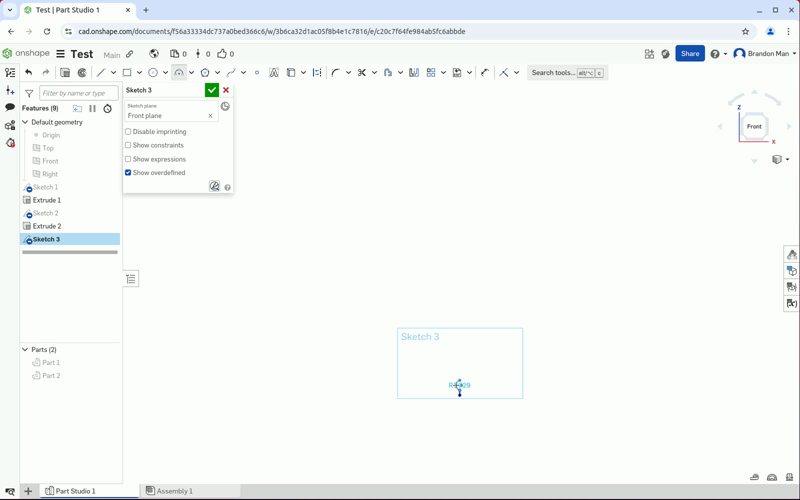
key_up(shift)
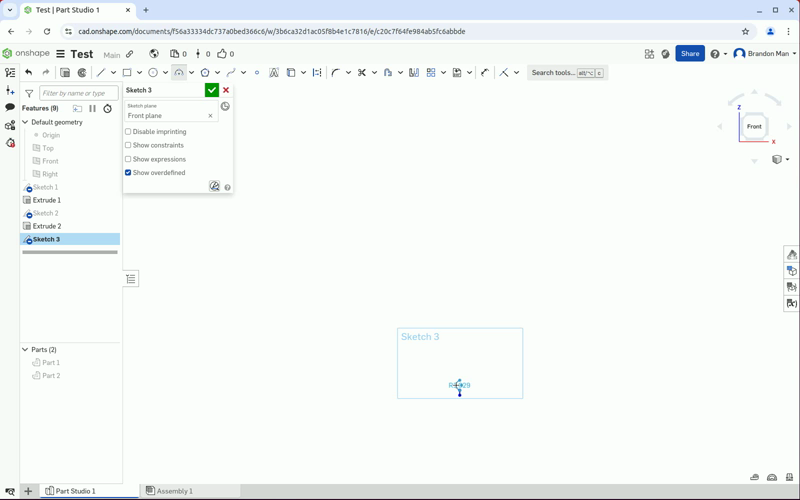
key(esc)
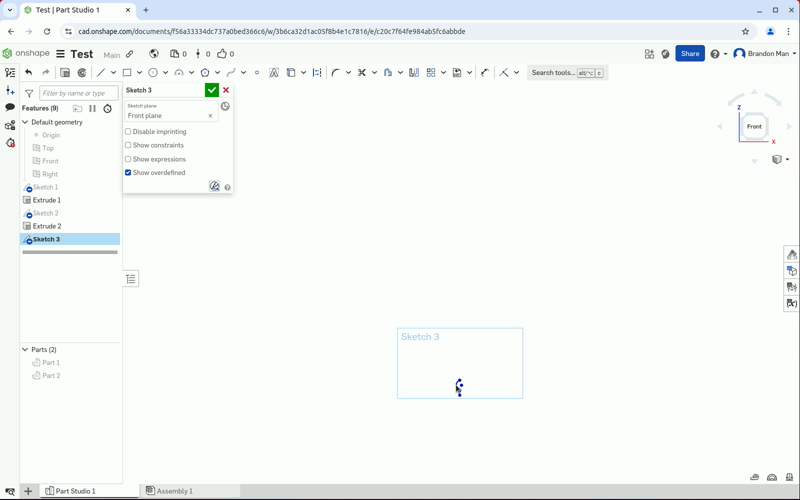
key(l)
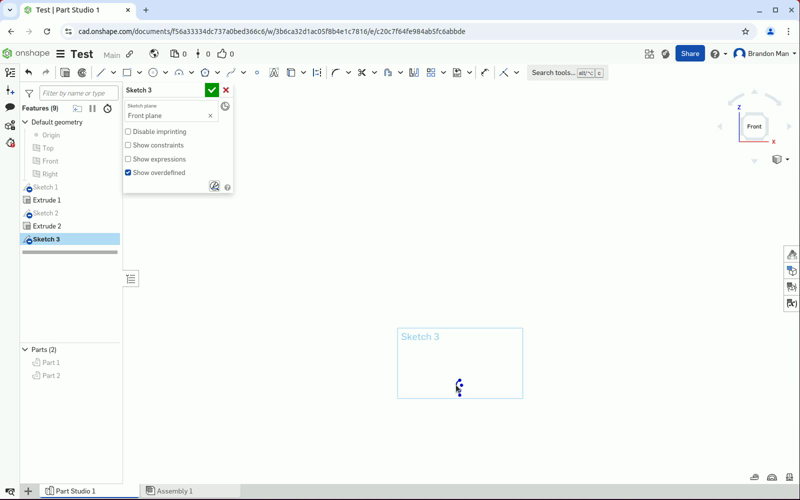
mouse_move(459, 380)
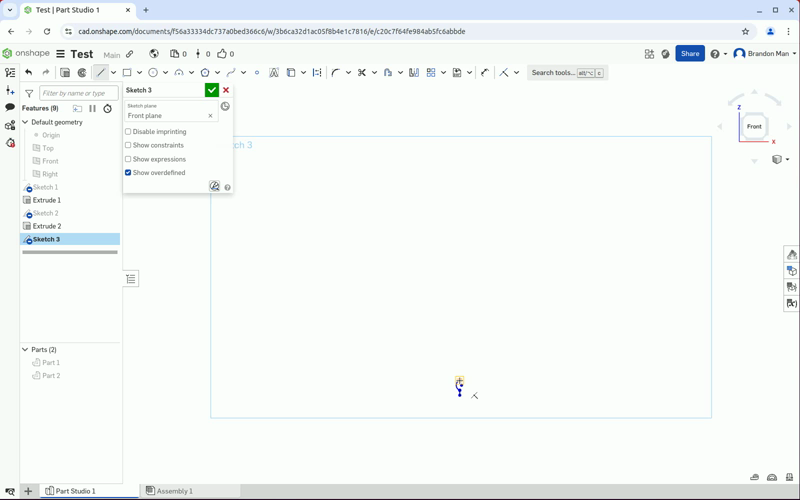
click(459, 380)
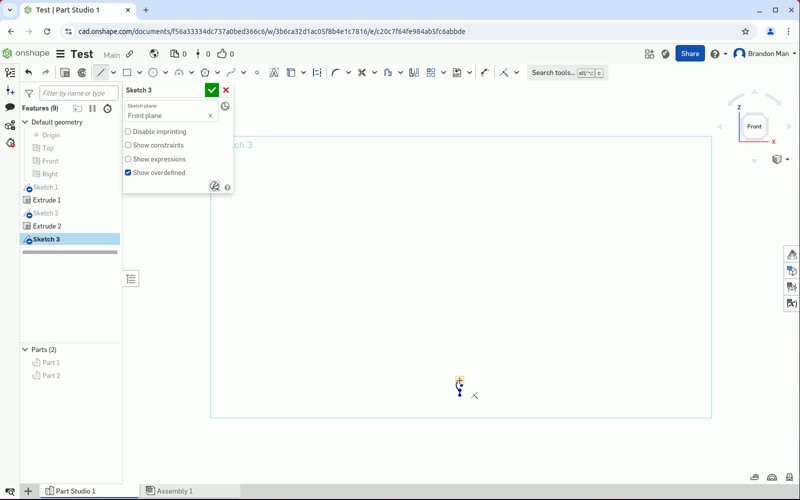
key_down(shift)
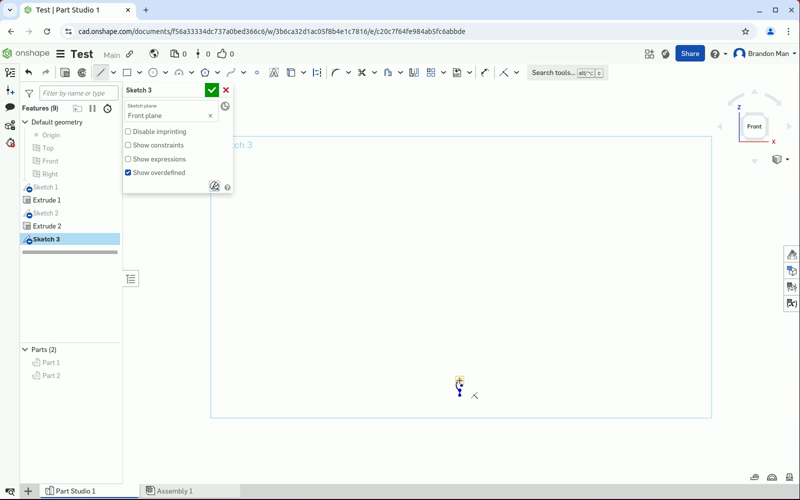
mouse_move(489, 380)
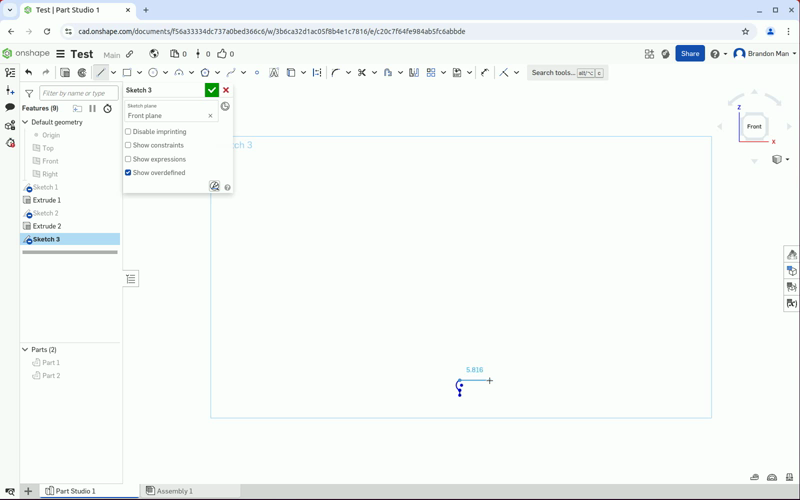
mouse_move(459, 374)
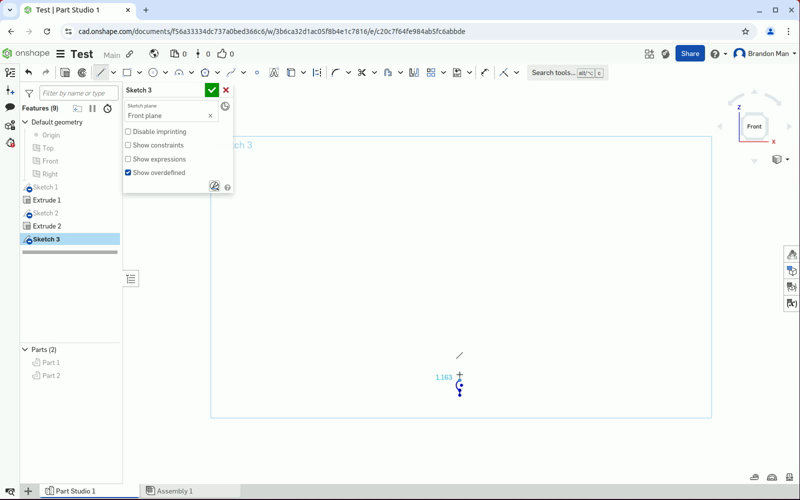
scroll(6)
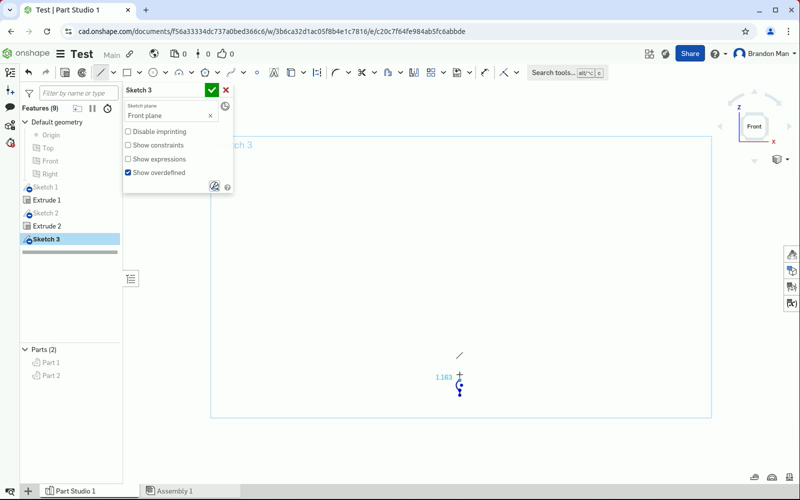
scroll(6)
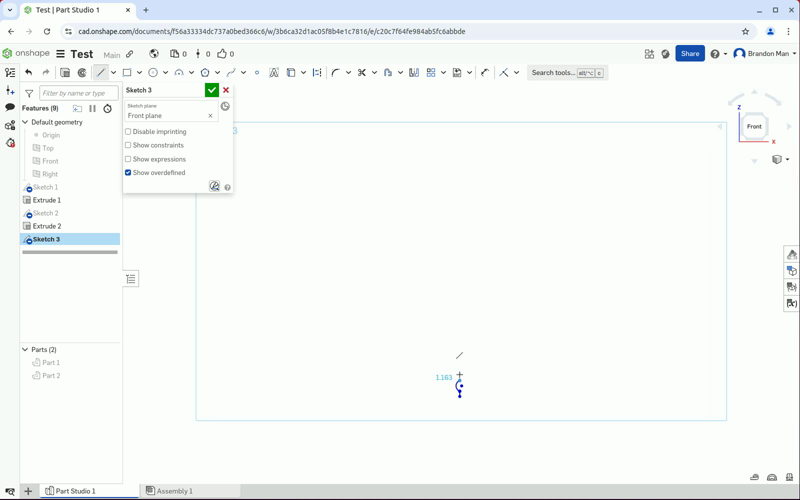
scroll(6)
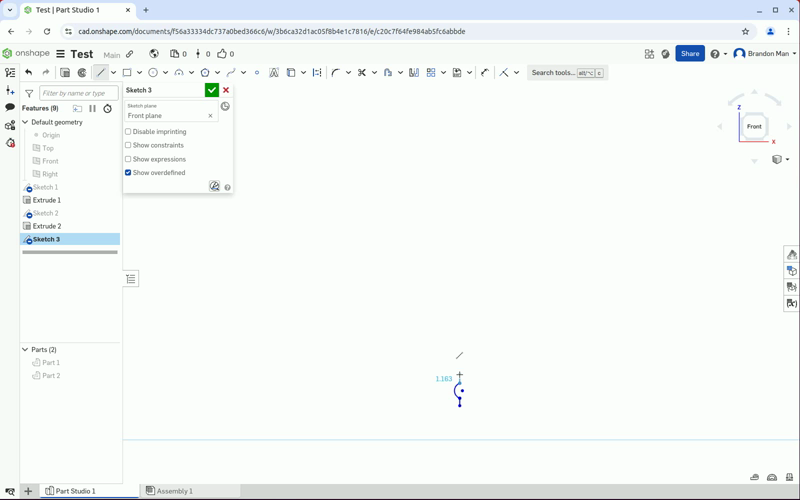
scroll(6)
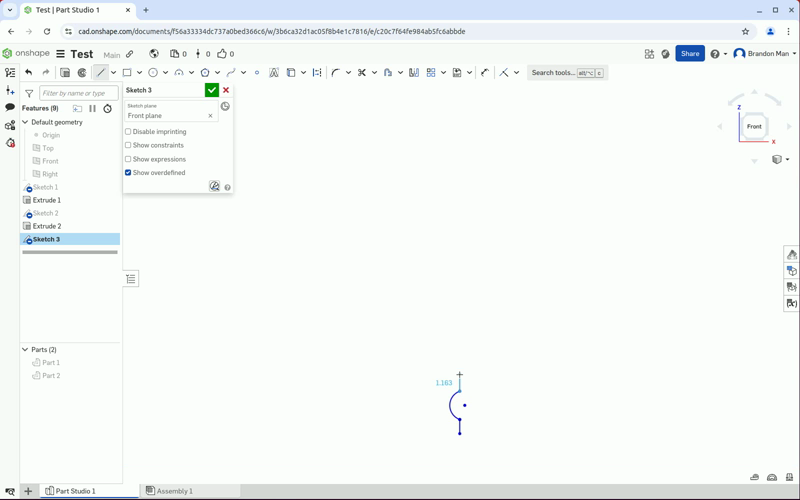
scroll(6)
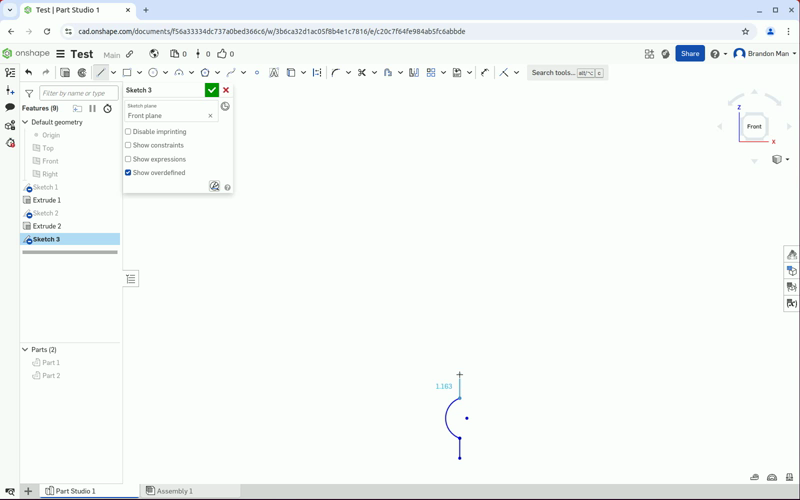
scroll(6)
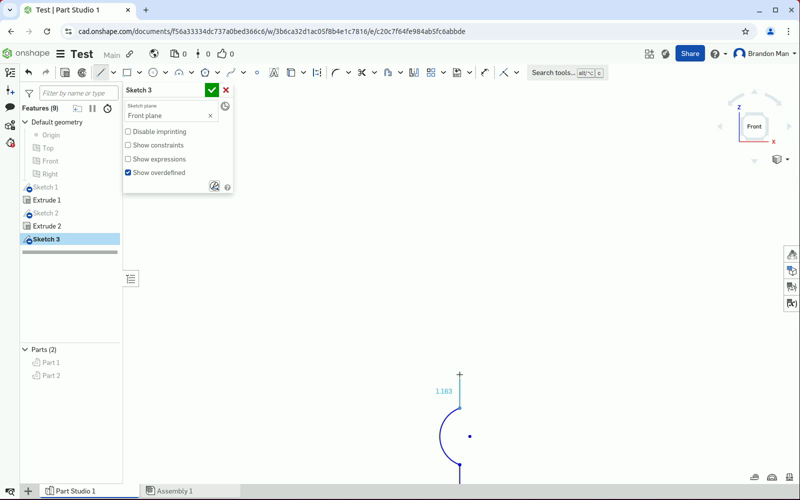
scroll(6)
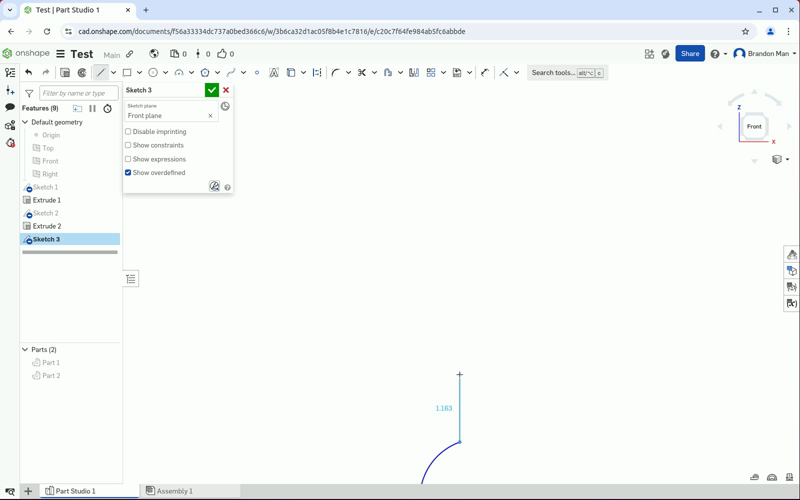
click(459, 374)
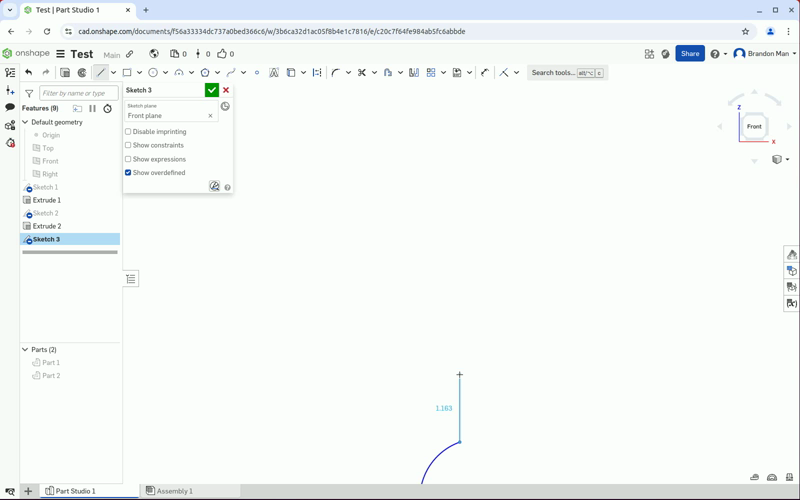
scroll(-6)
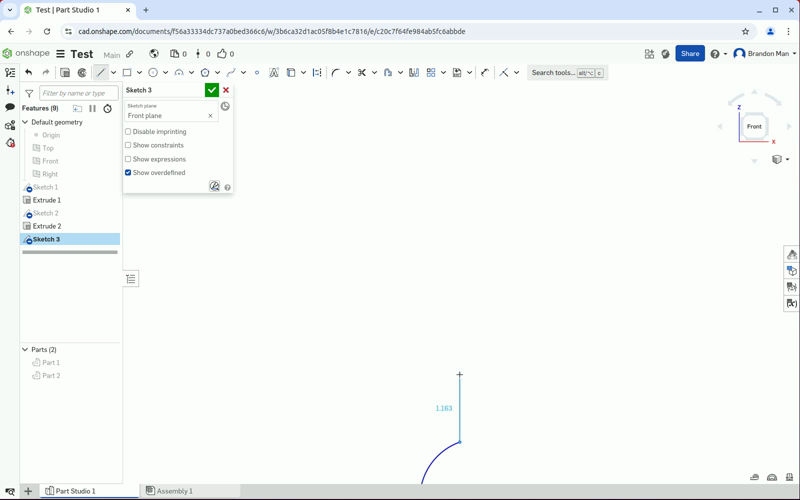
scroll(-6)
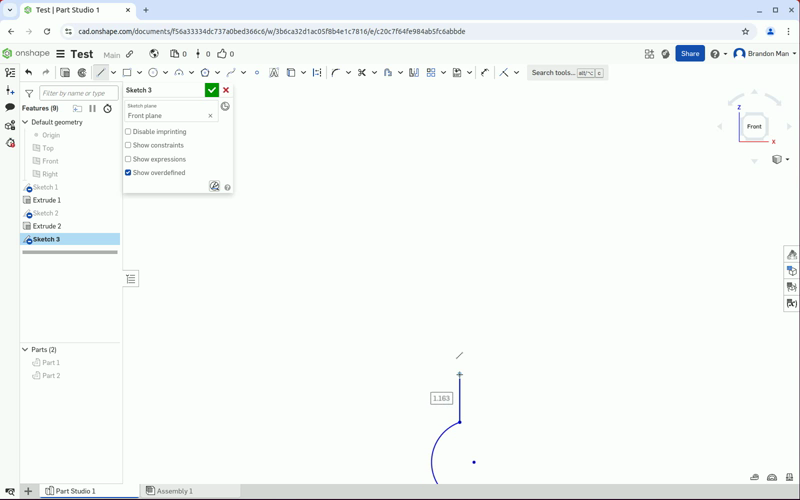
scroll(-6)
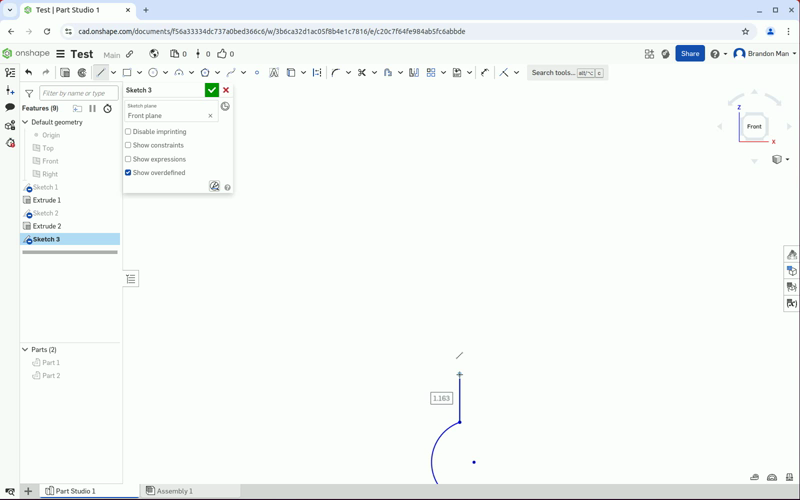
scroll(-6)
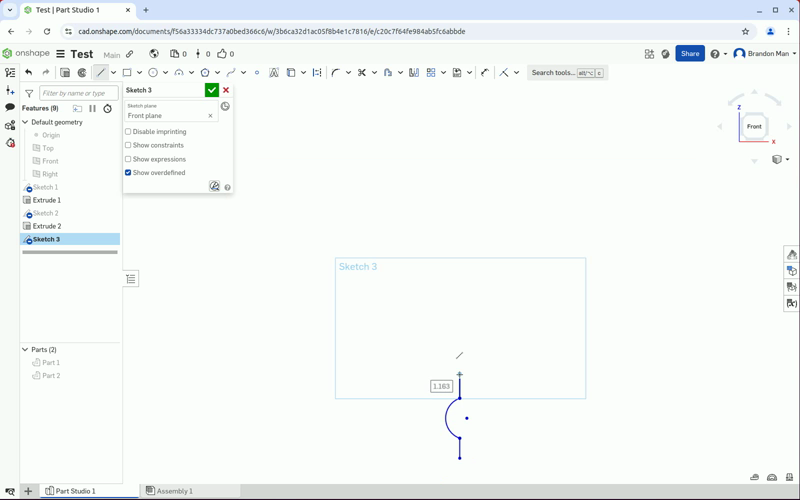
scroll(-6)
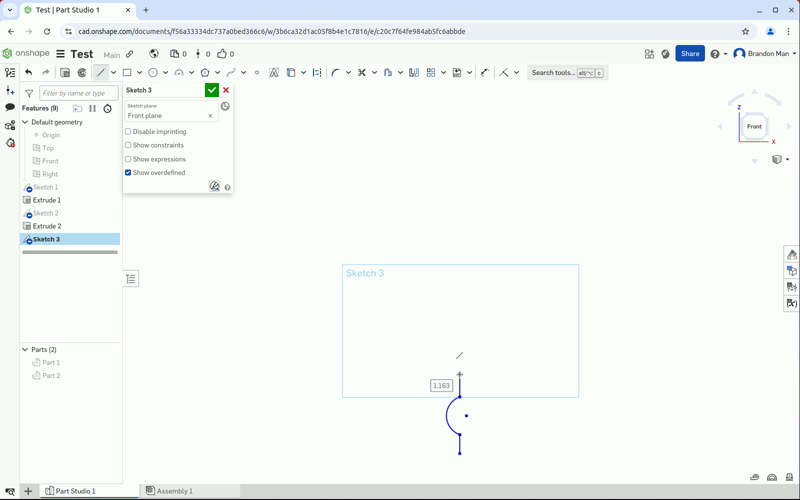
scroll(-6)
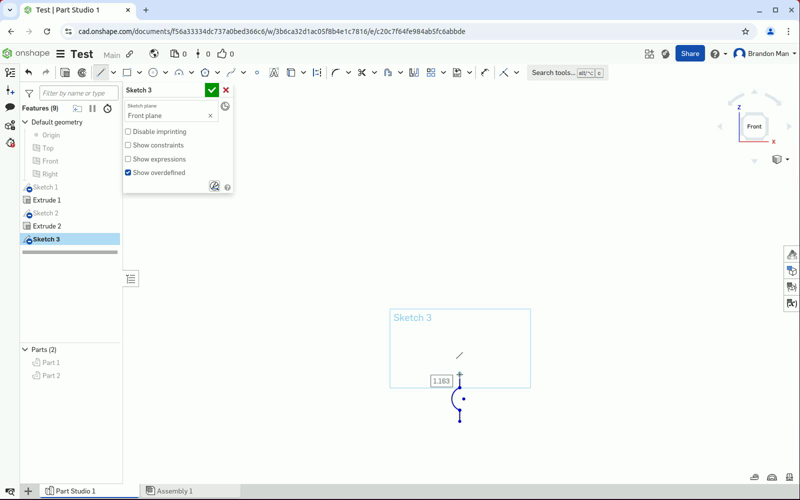
scroll(-6)
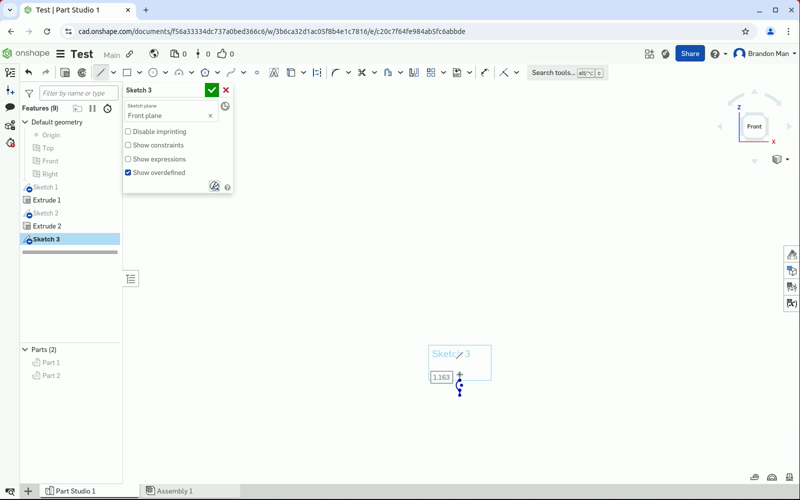
key_up(shift)
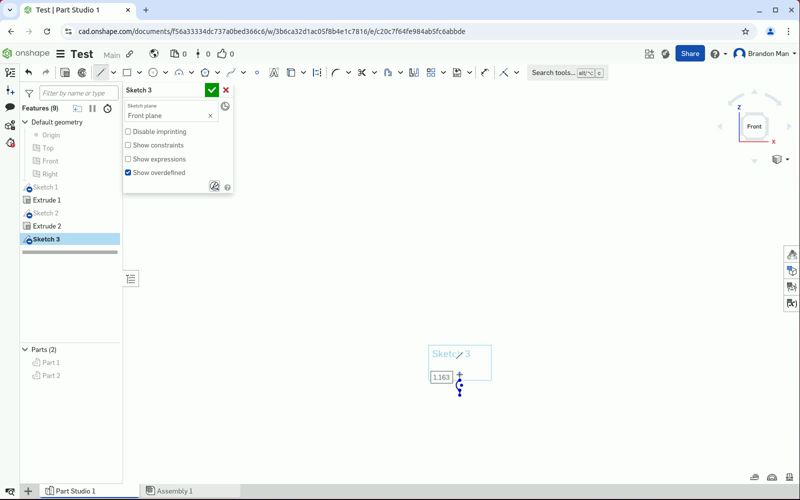
key(esc)
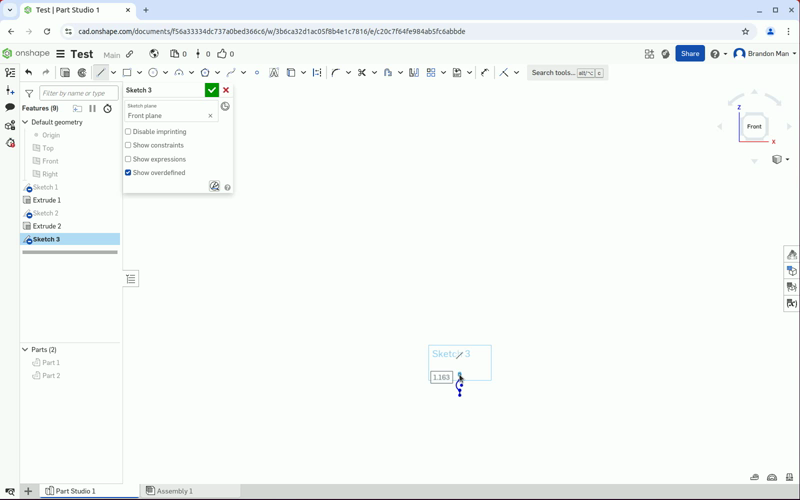
key(a)
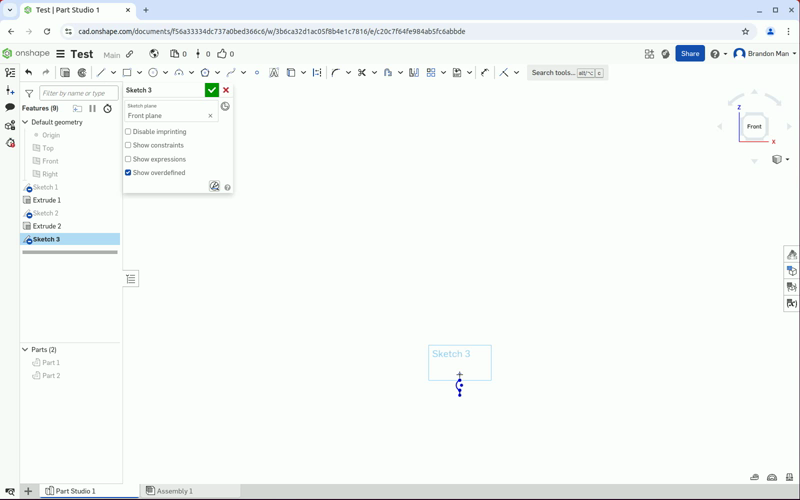
mouse_move(459, 374)
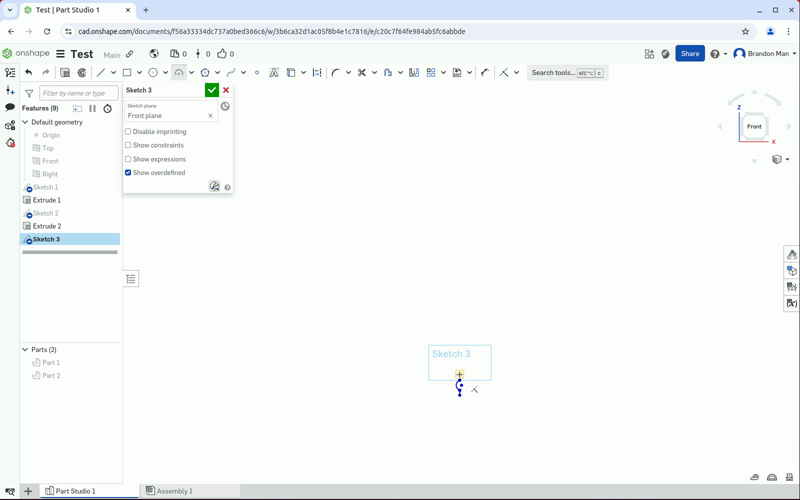
click(459, 374)
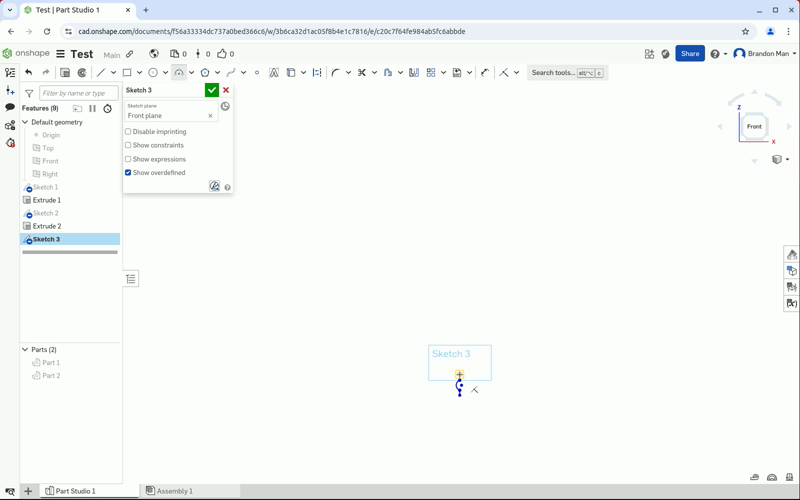
mouse_move(459, 395)
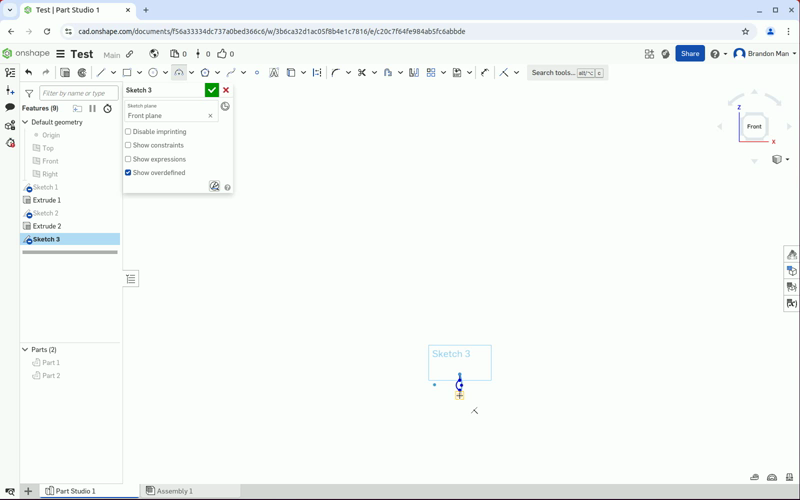
click(459, 395)
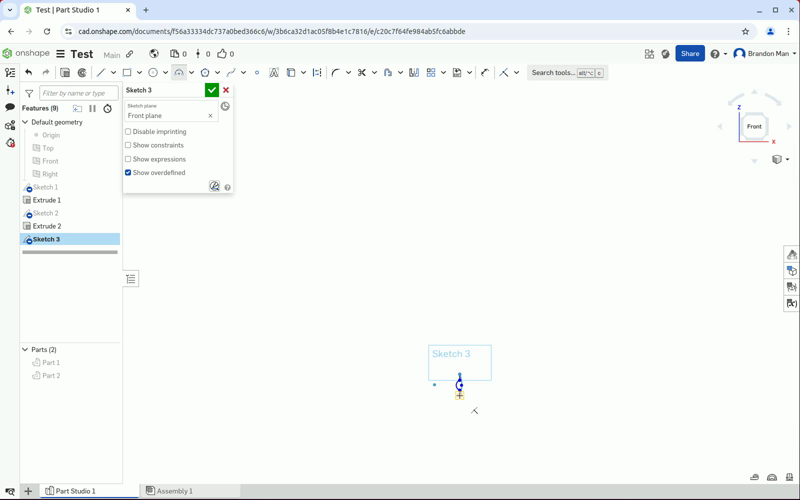
key_down(shift)
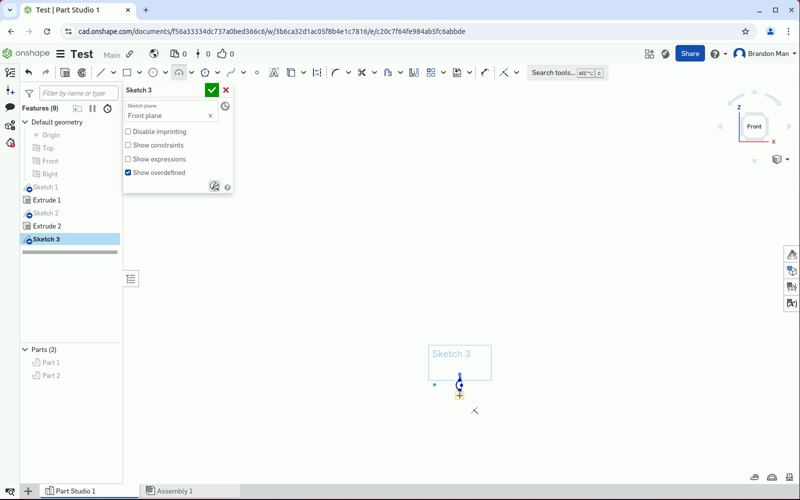
mouse_move(450, 384)
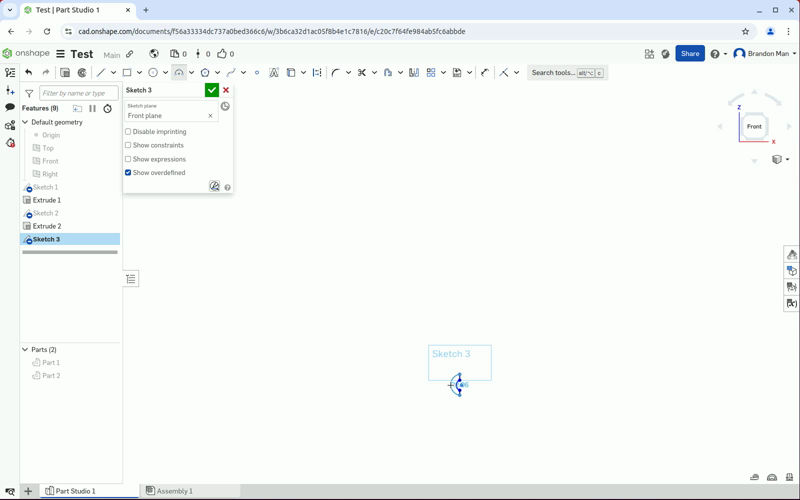
click(450, 384)
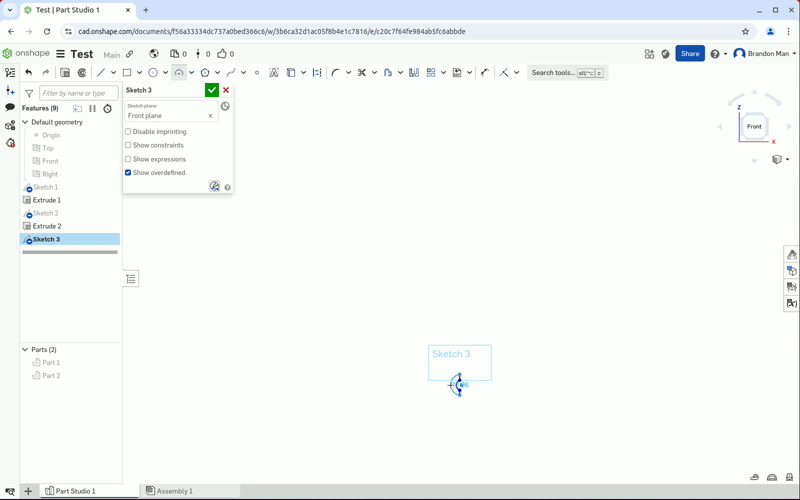
key_up(shift)
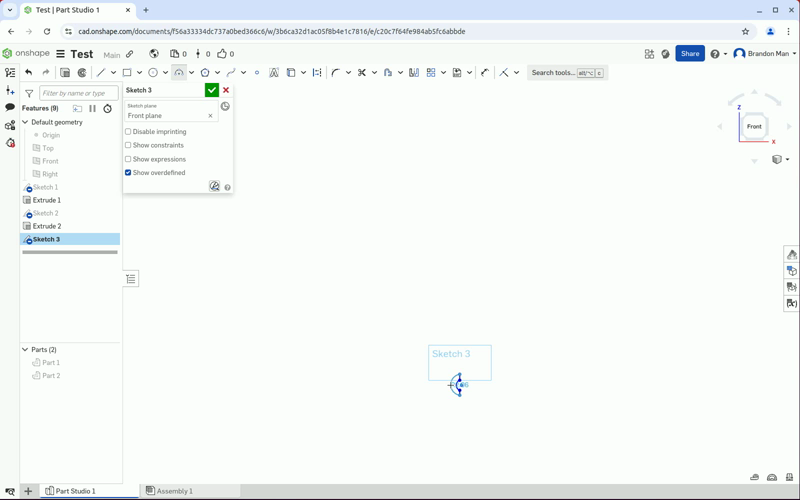
key(esc)
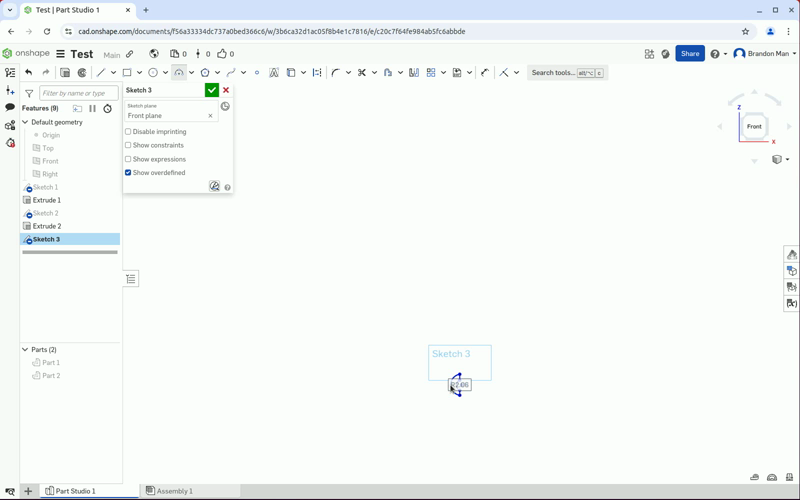
mouse_move(456, 384)
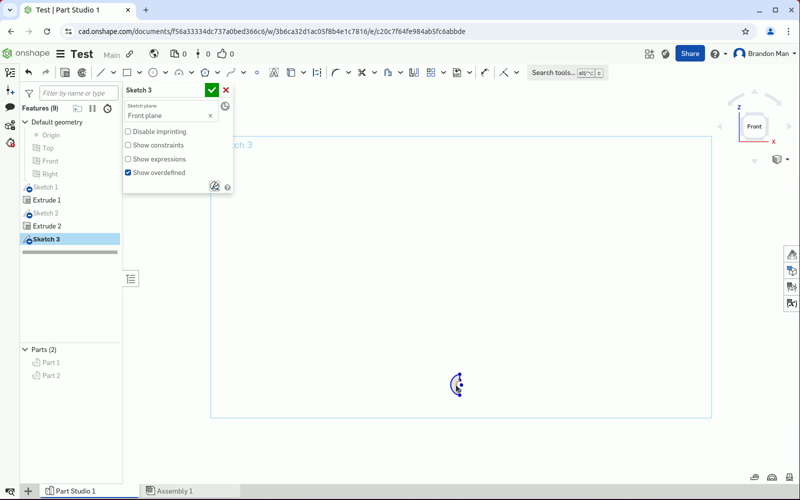
scroll(6)
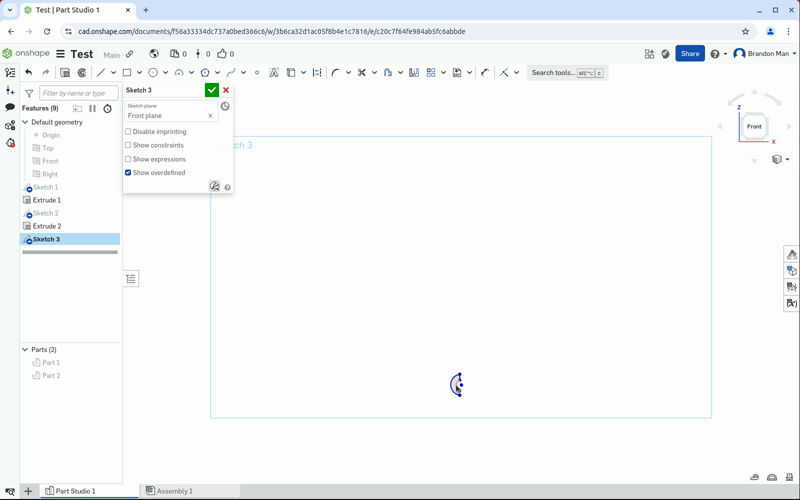
scroll(6)
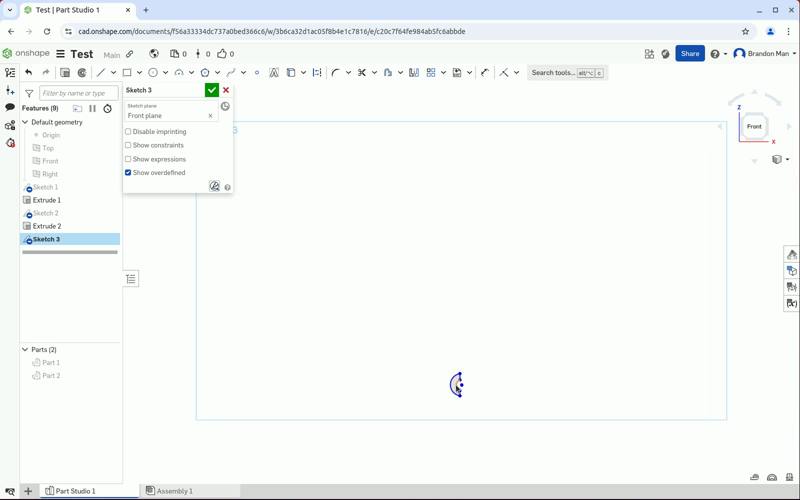
scroll(6)
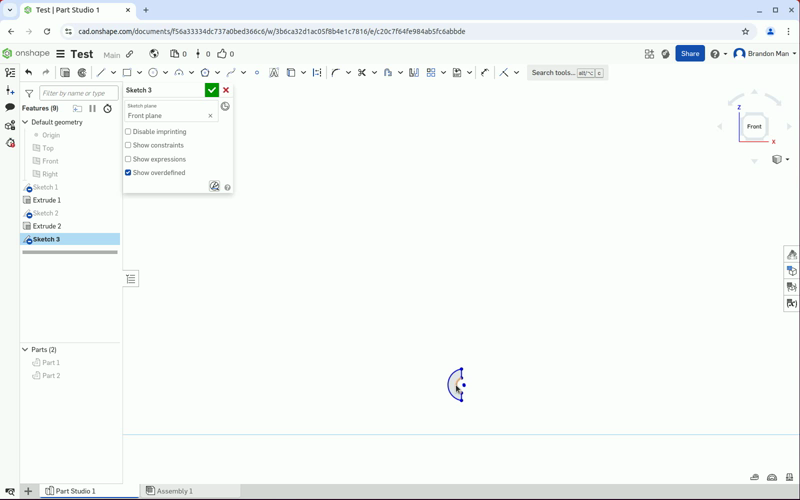
scroll(6)
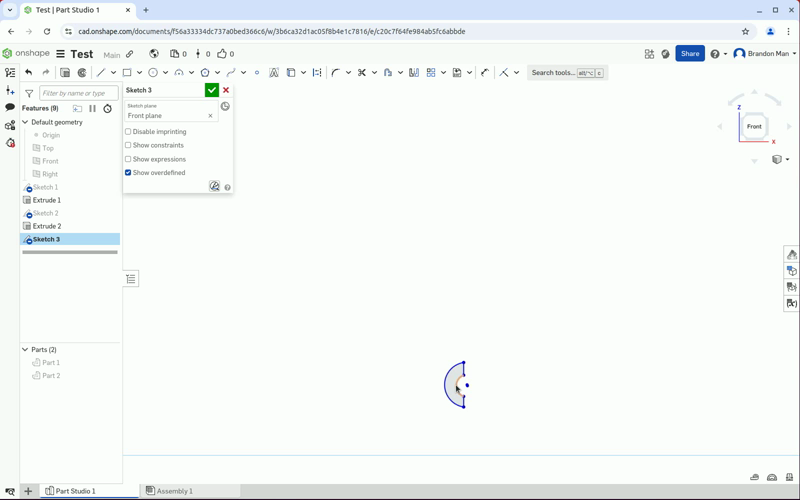
scroll(6)
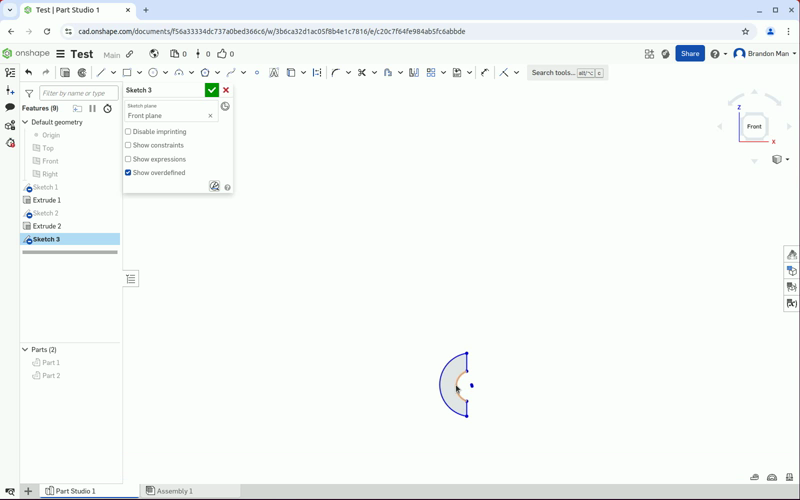
scroll(6)
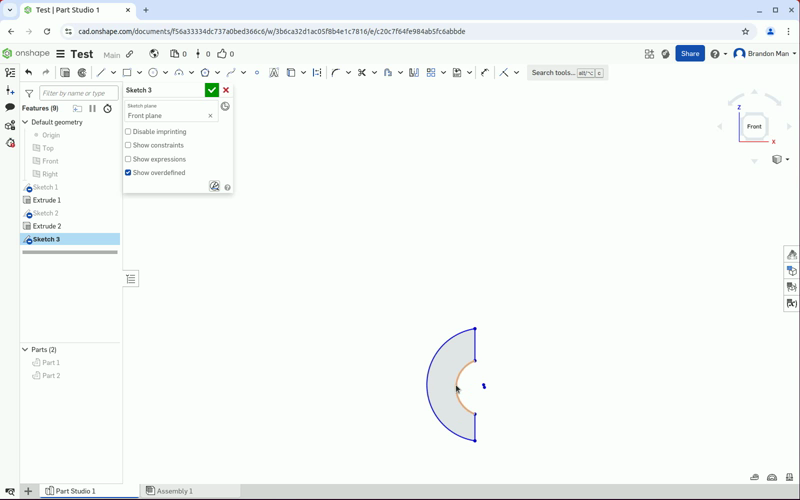
scroll(6)
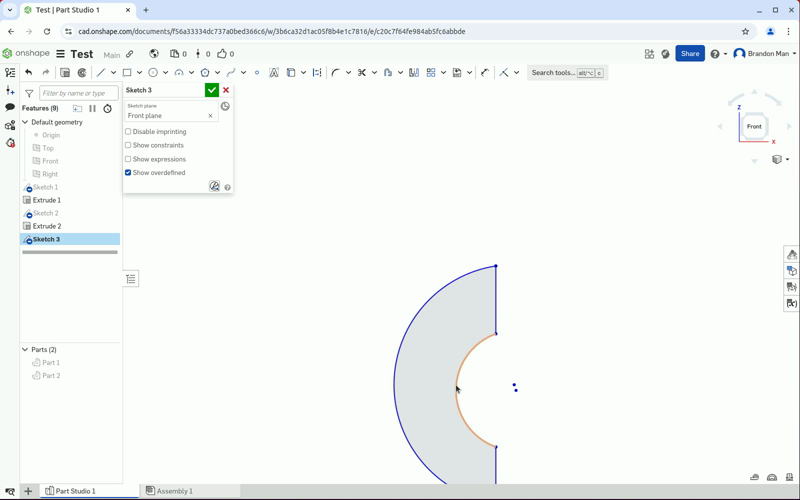
click(456, 384)
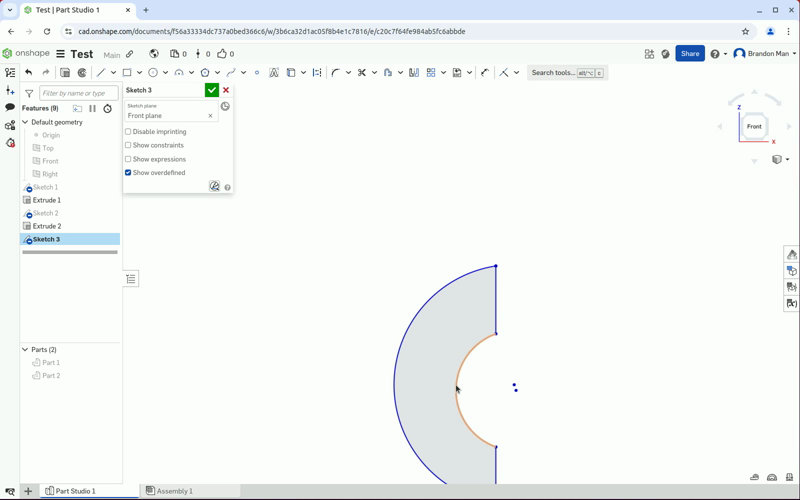
scroll(-6)
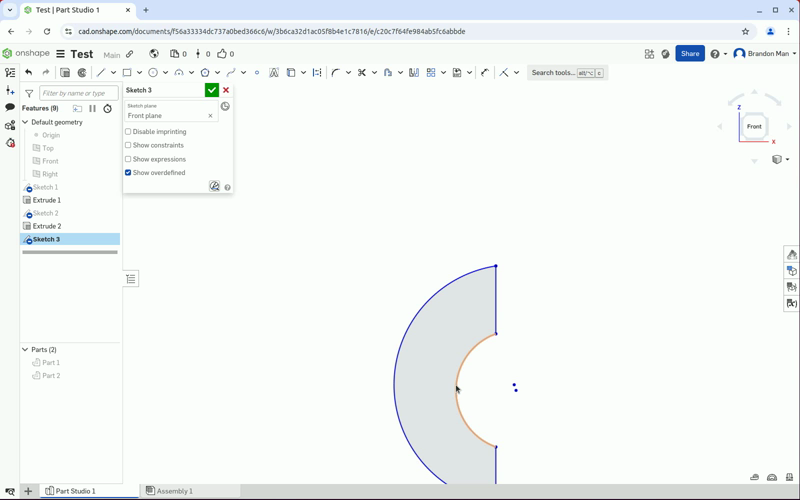
scroll(-6)
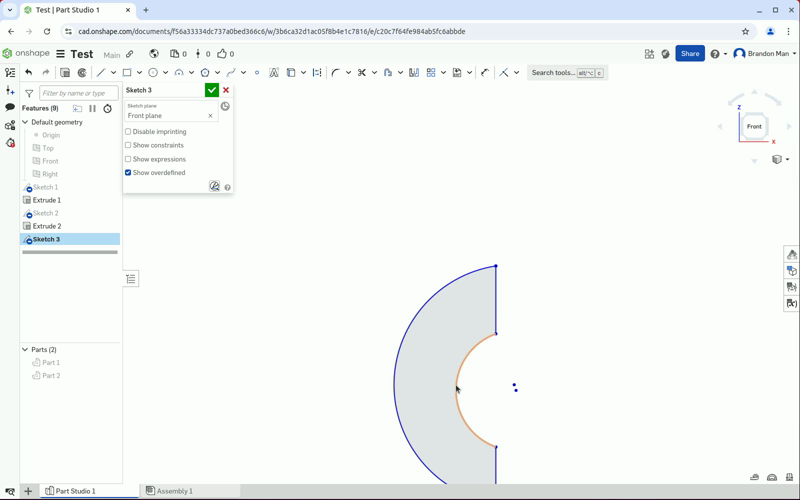
scroll(-6)
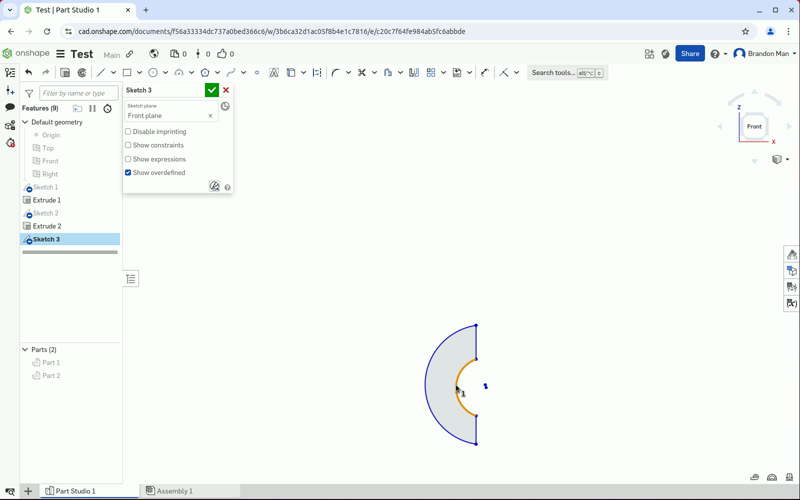
scroll(-6)
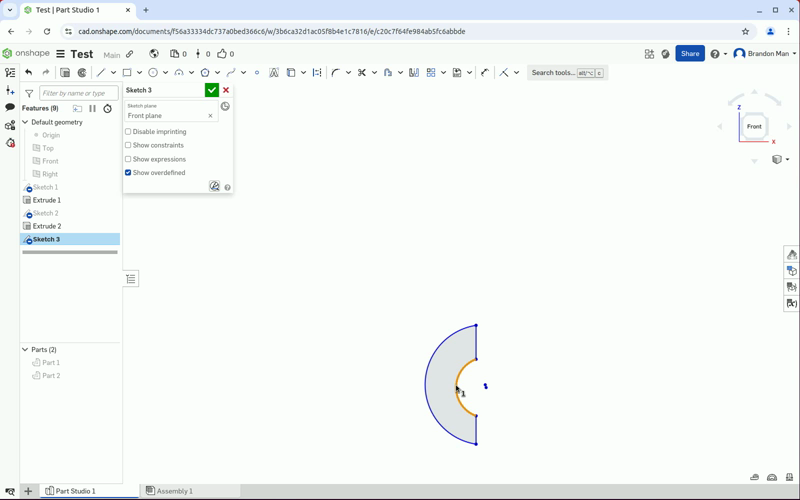
scroll(-6)
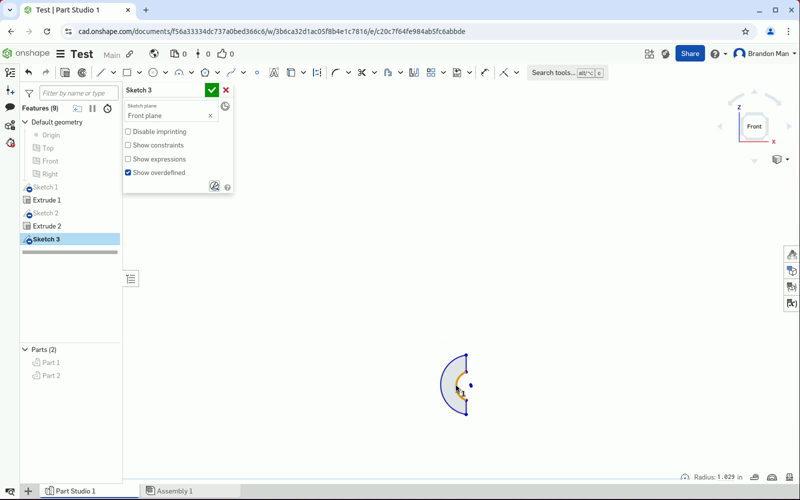
scroll(-6)
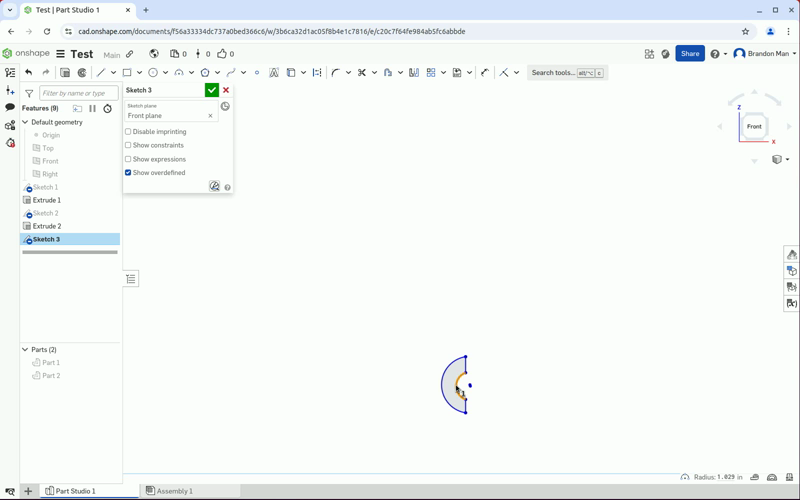
scroll(-6)
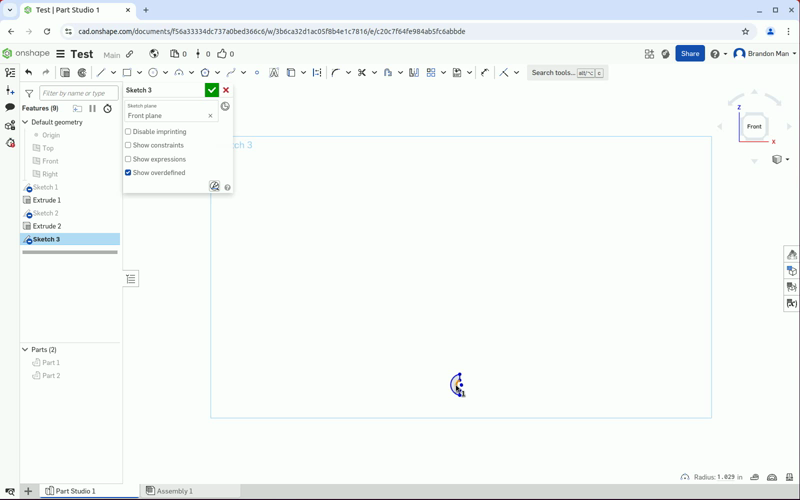
mouse_move(73, 352)
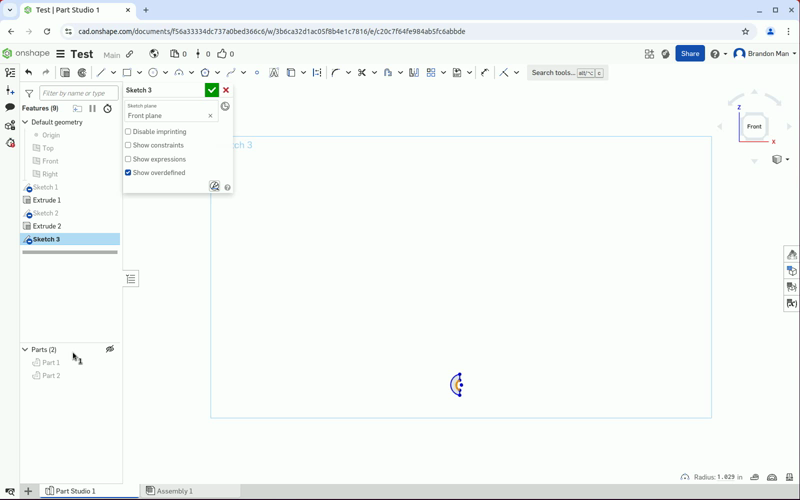
key(shift+y)
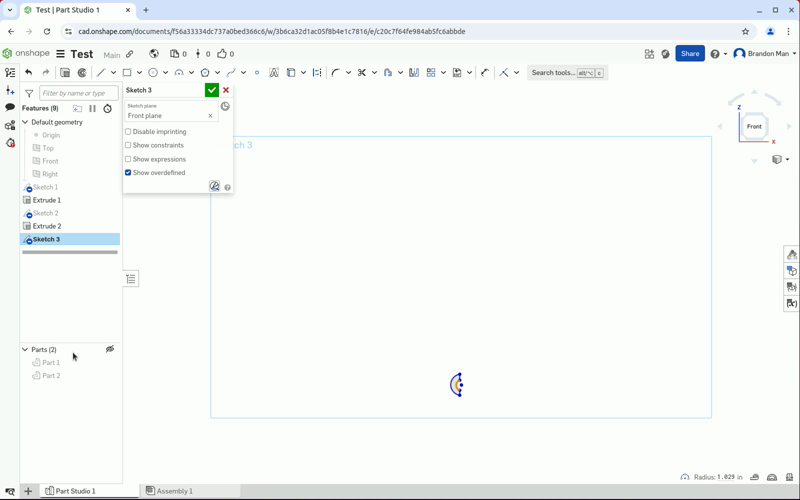
key(shift+e)
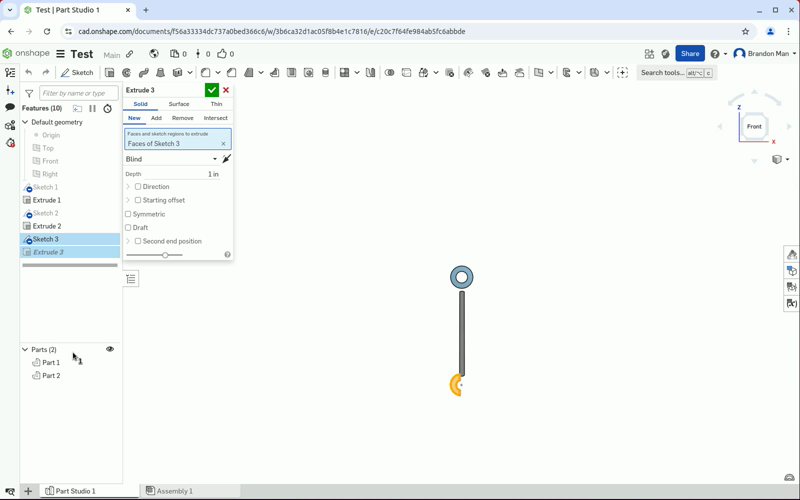
mouse_move(143, 106)
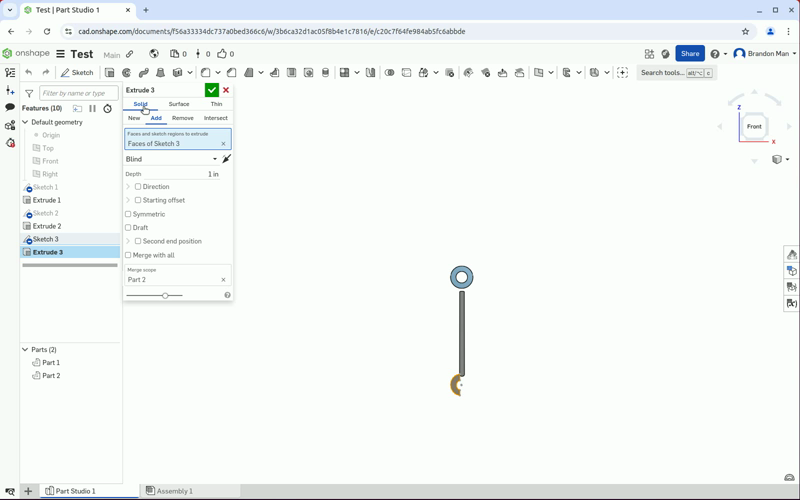
click(143, 106)
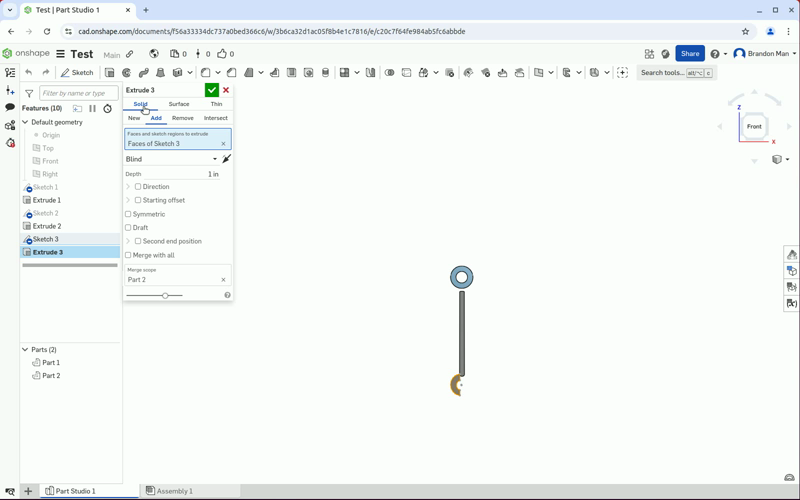
mouse_move(137, 120)
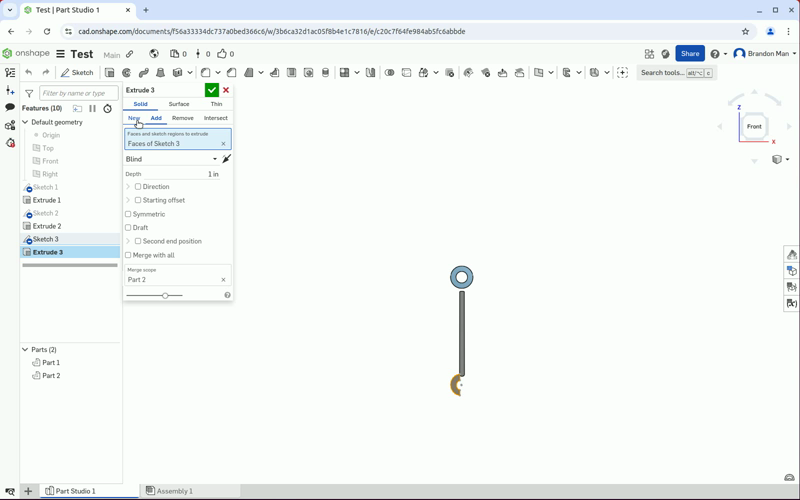
click(137, 120)
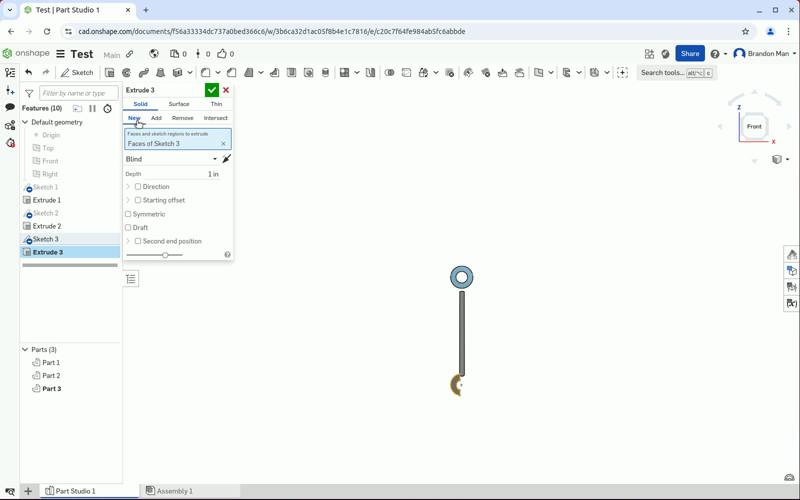
key(tab, 4)
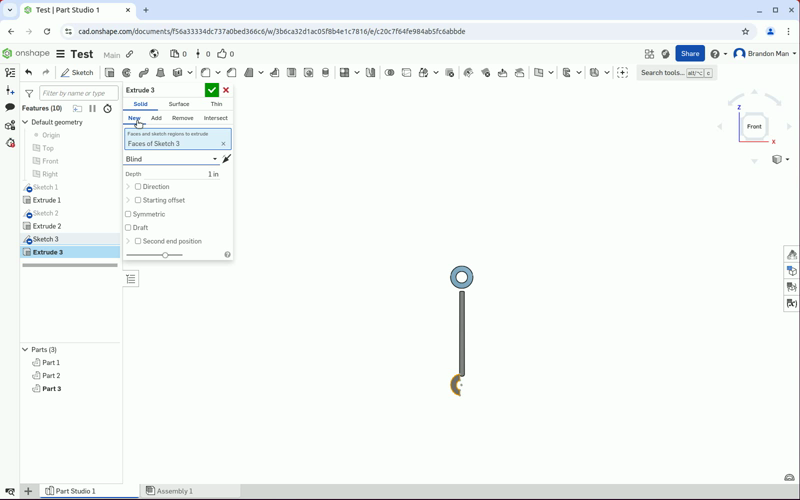
text(3.37)
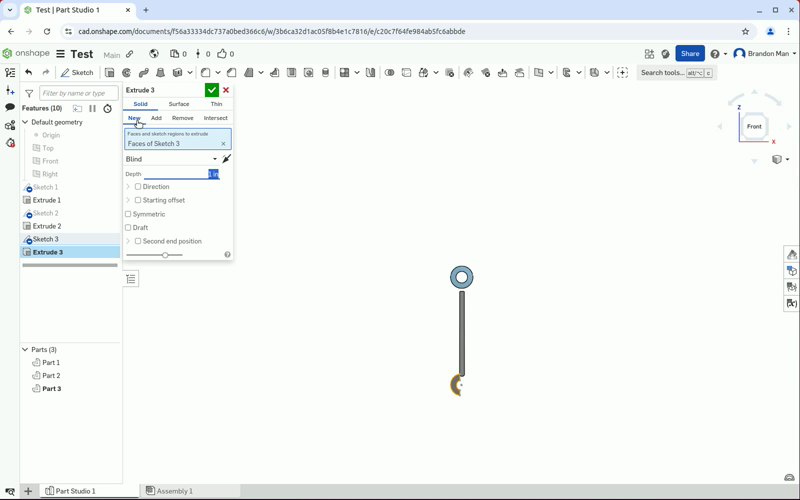
key(enter)
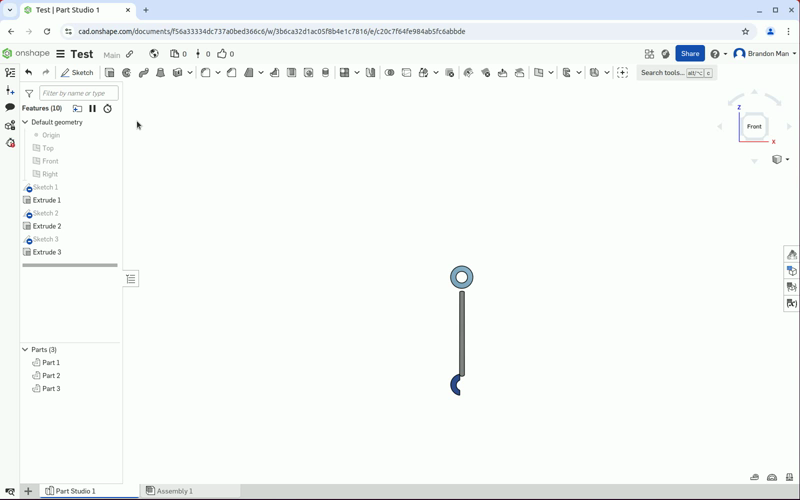
key(shift+h)
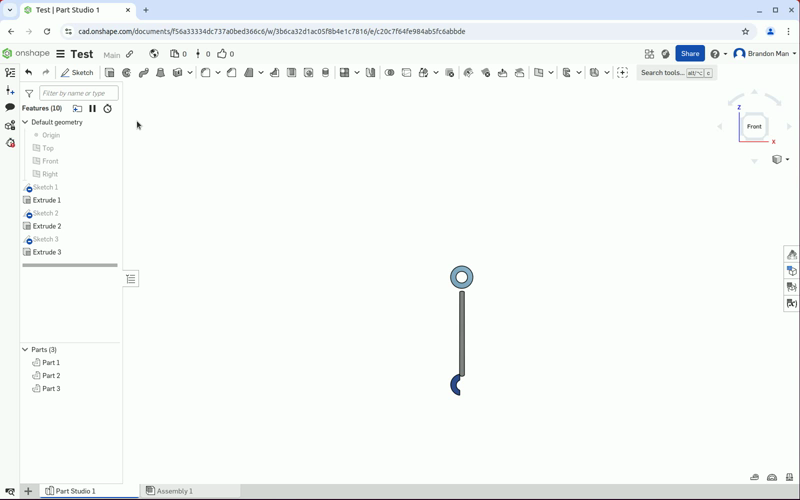
key(shift+h)
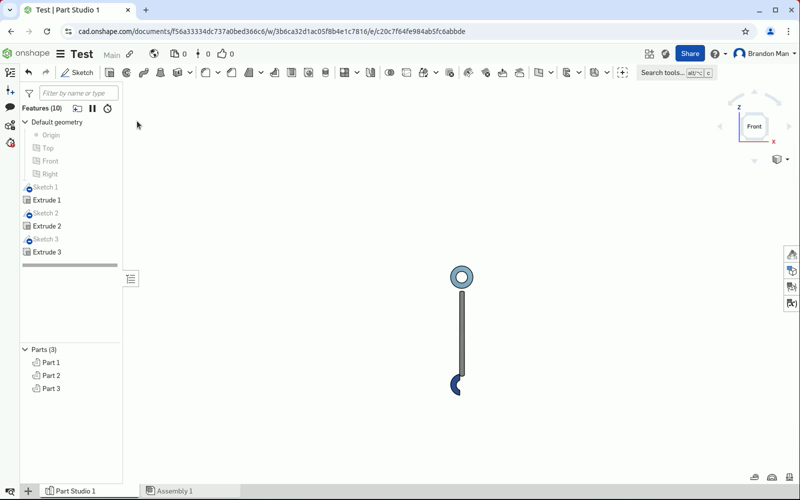
mouse_move(73, 189)
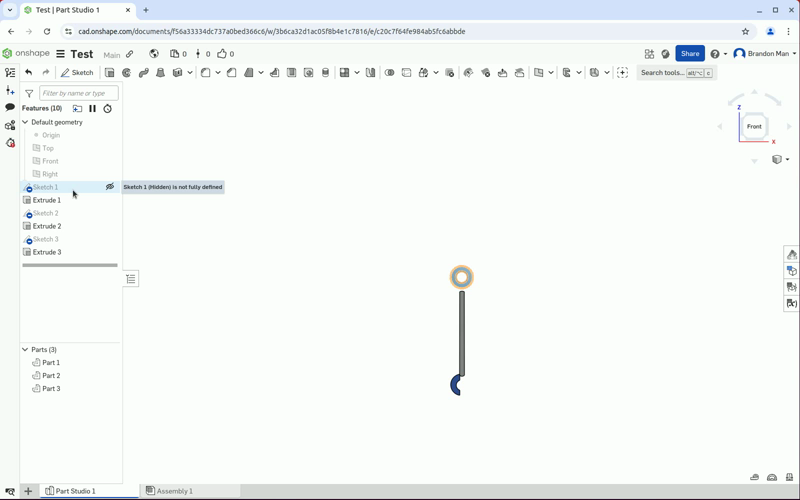
click(73, 189)
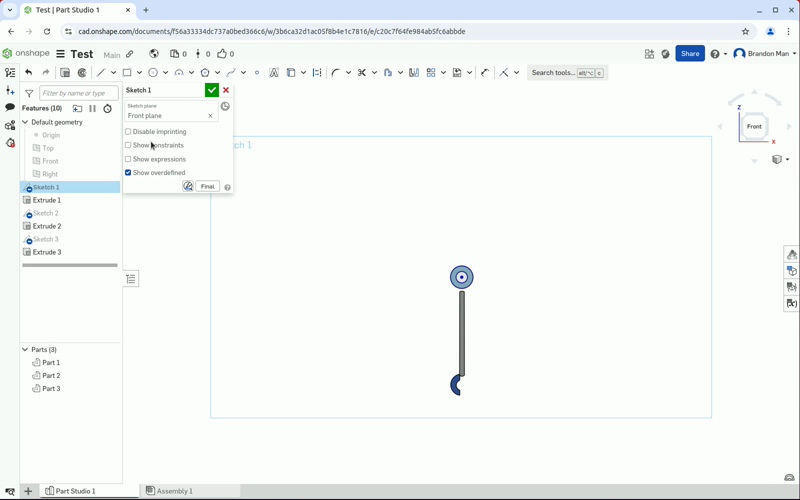
mouse_move(229, 92)
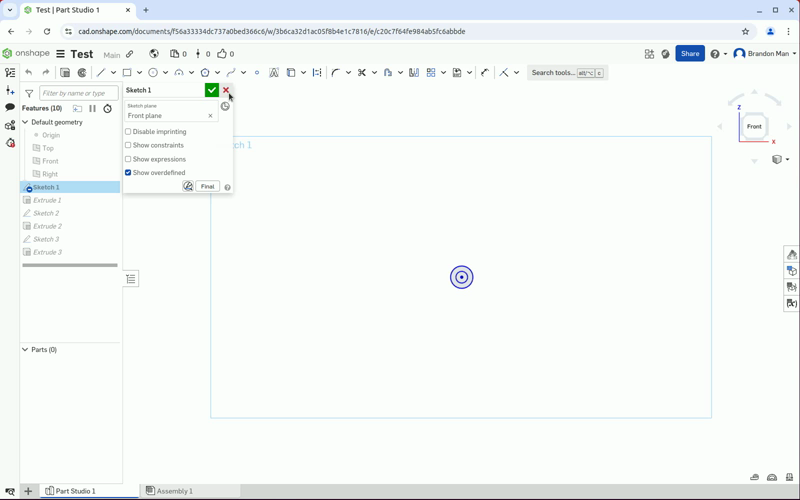
click(229, 92)
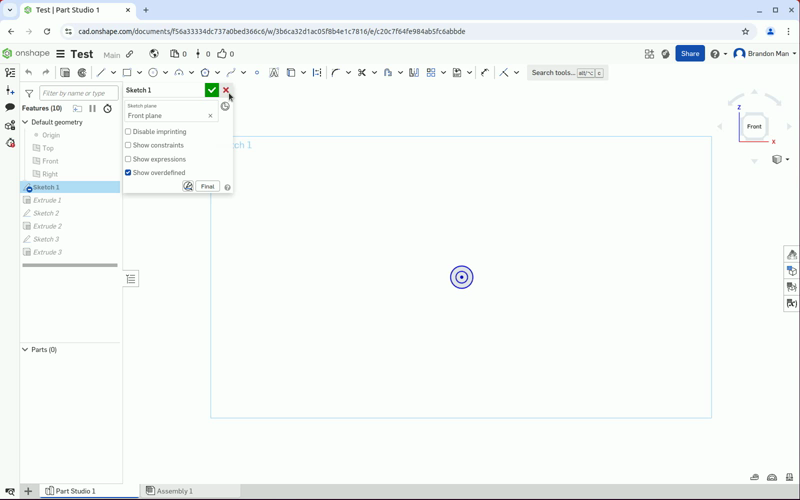
key(shift+s)
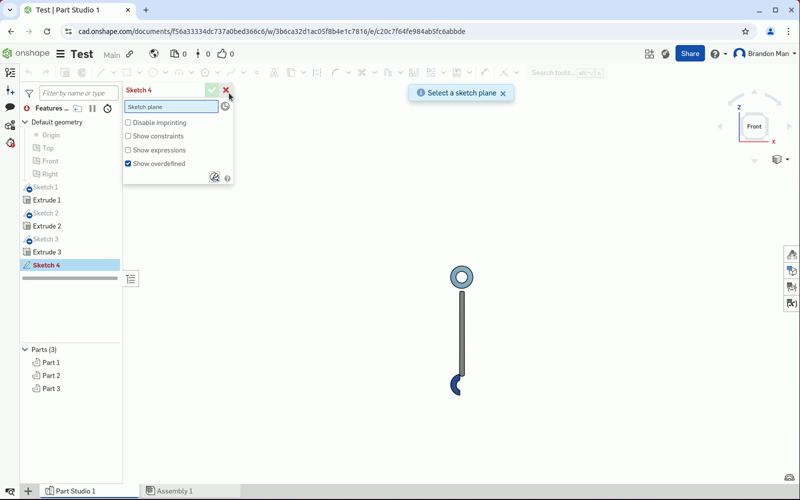
mouse_move(73, 163)
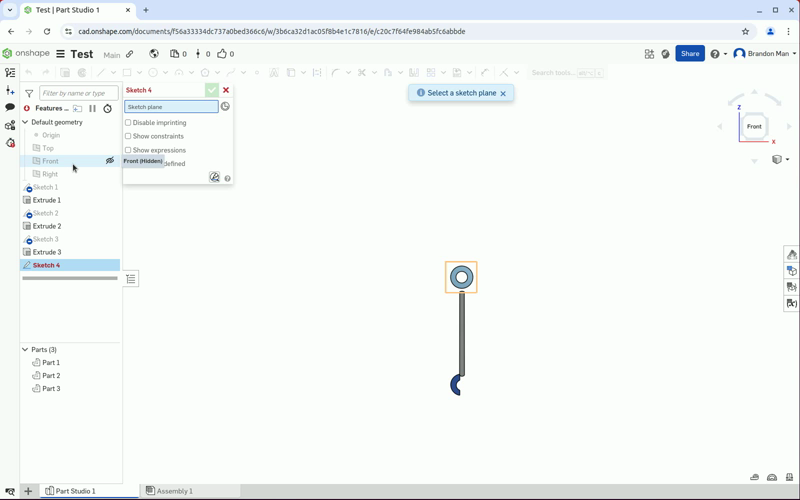
click(73, 163)
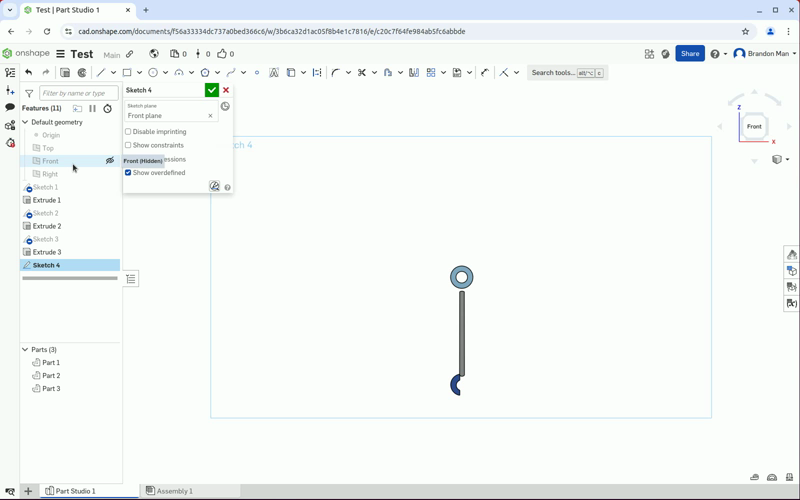
mouse_move(73, 352)
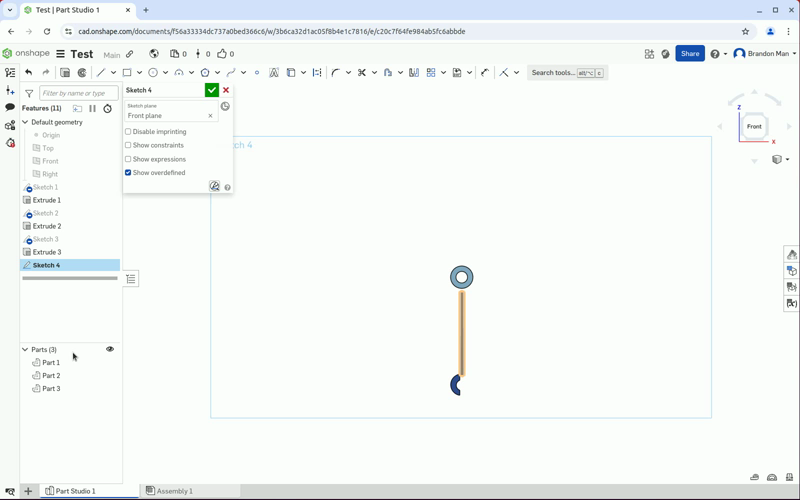
key(y)
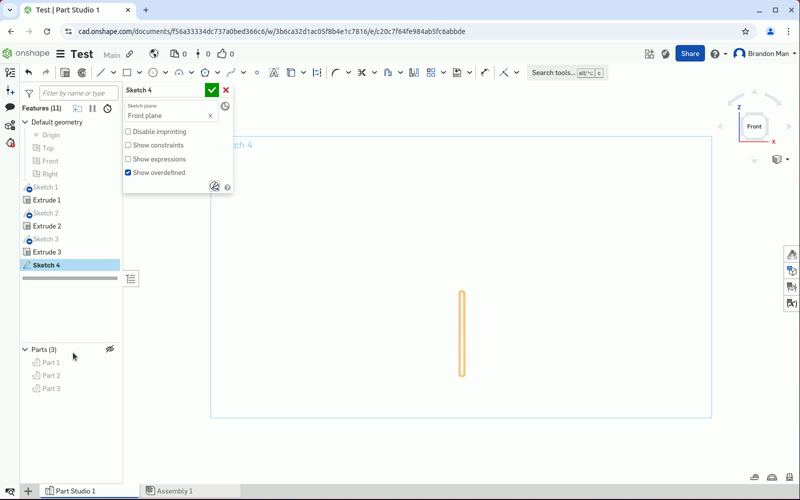
key(a)
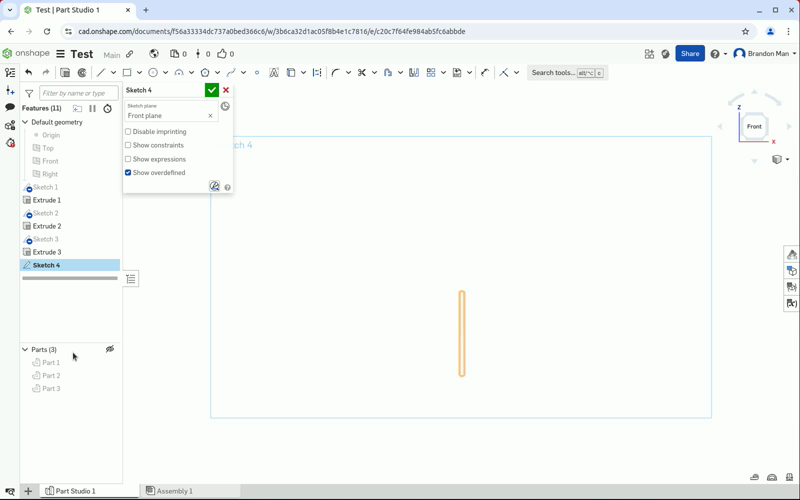
key_down(shift)
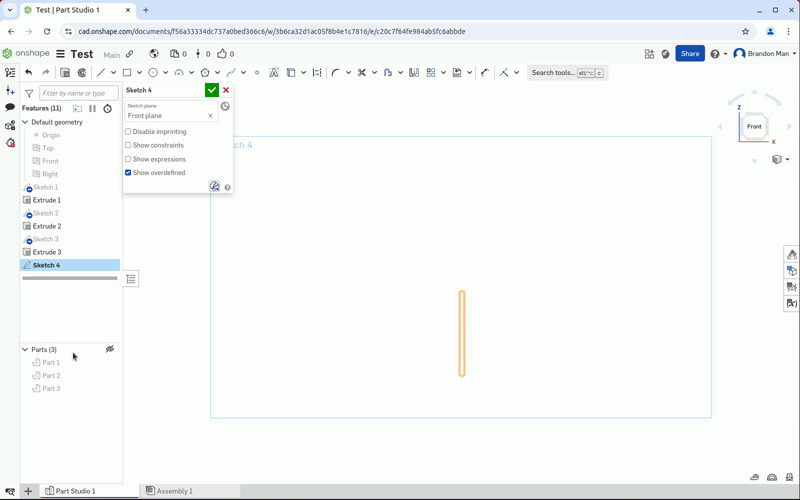
mouse_move(459, 395)
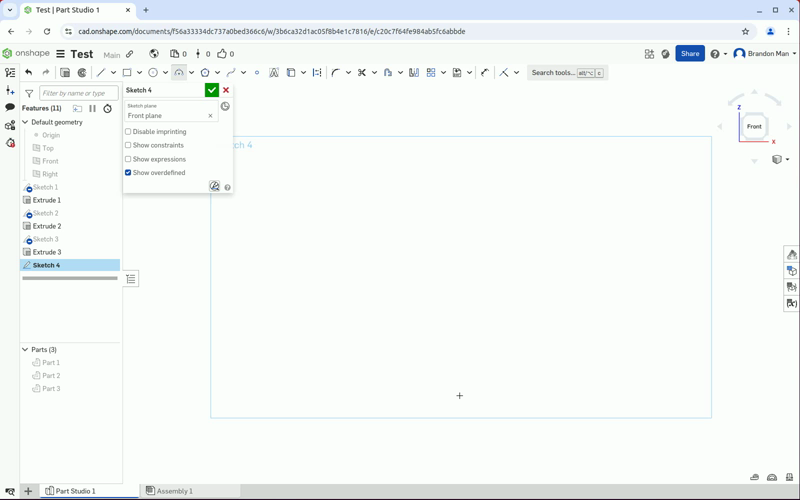
click(459, 395)
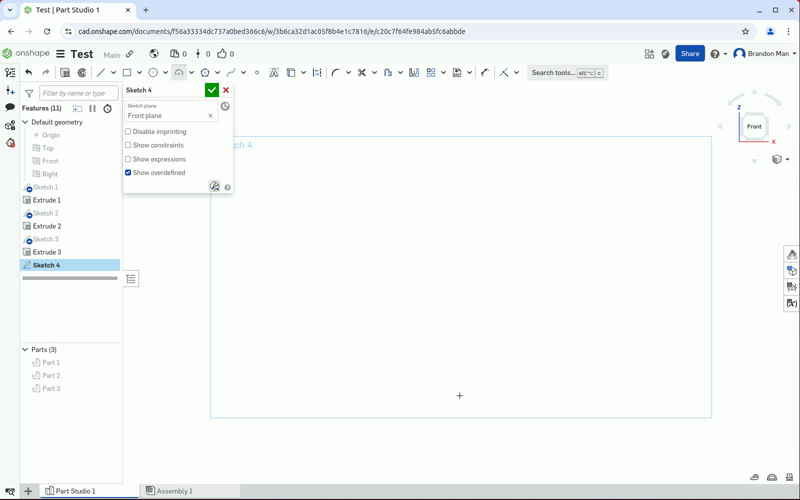
key_up(shift)
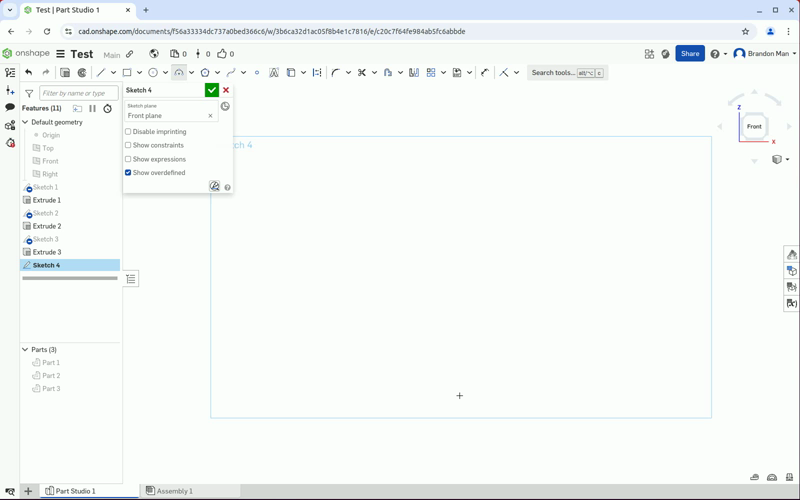
key_down(shift)
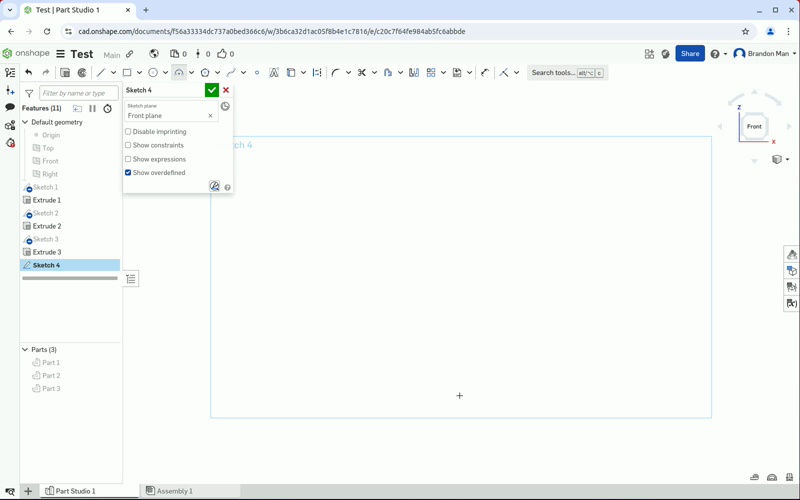
mouse_move(459, 374)
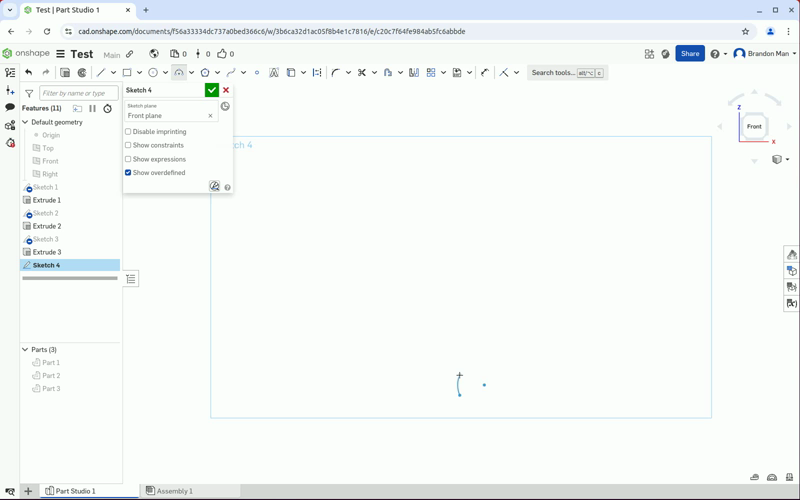
click(459, 374)
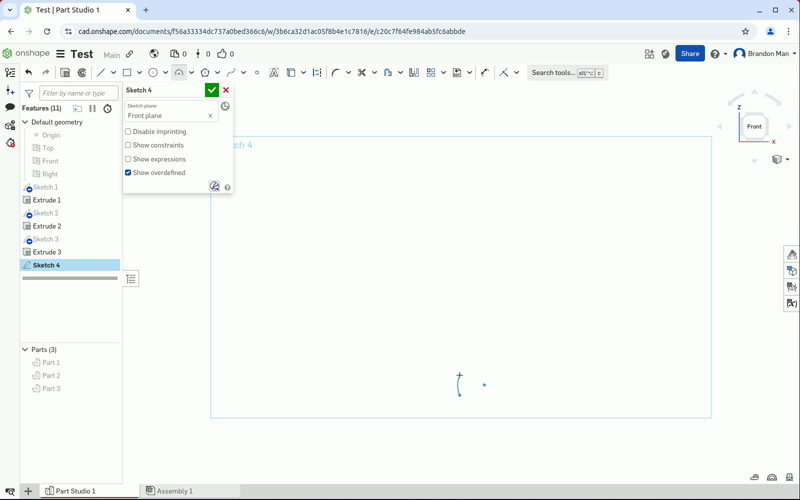
mouse_move(471, 385)
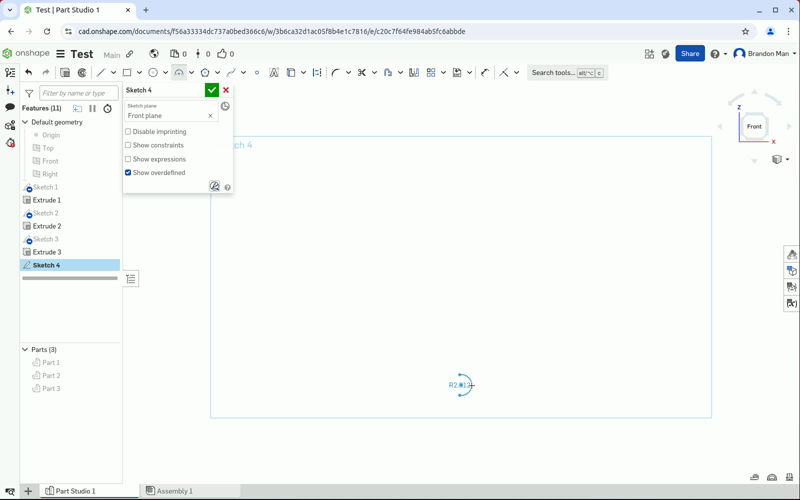
click(471, 385)
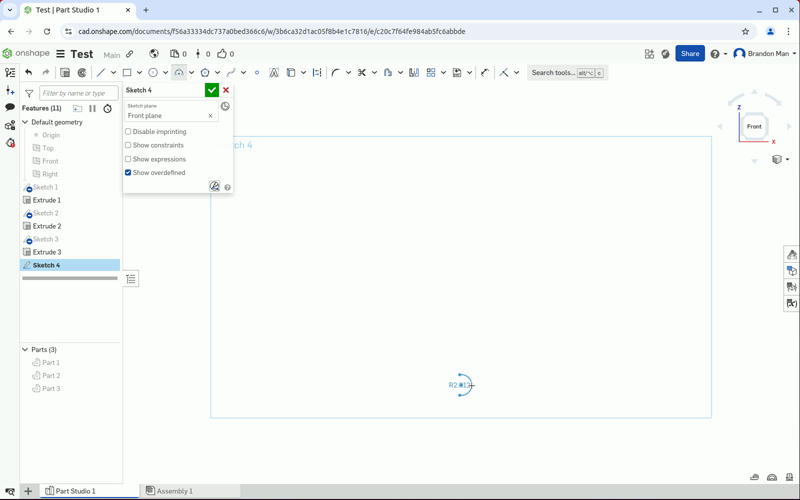
key_up(shift)
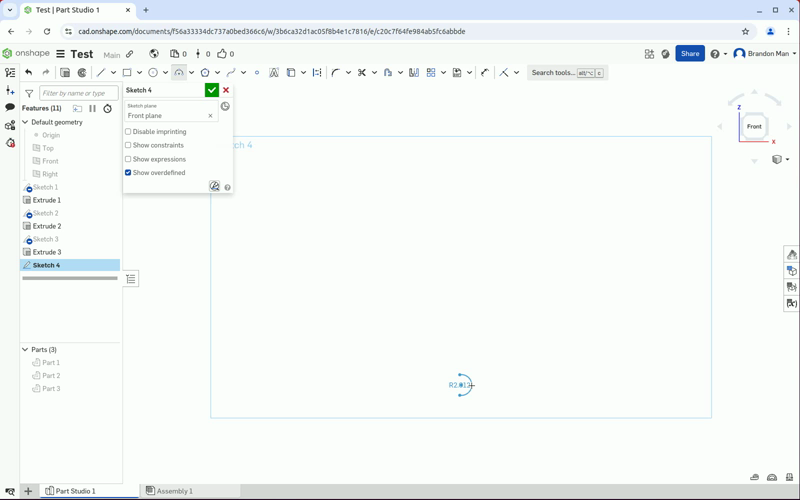
key(esc)
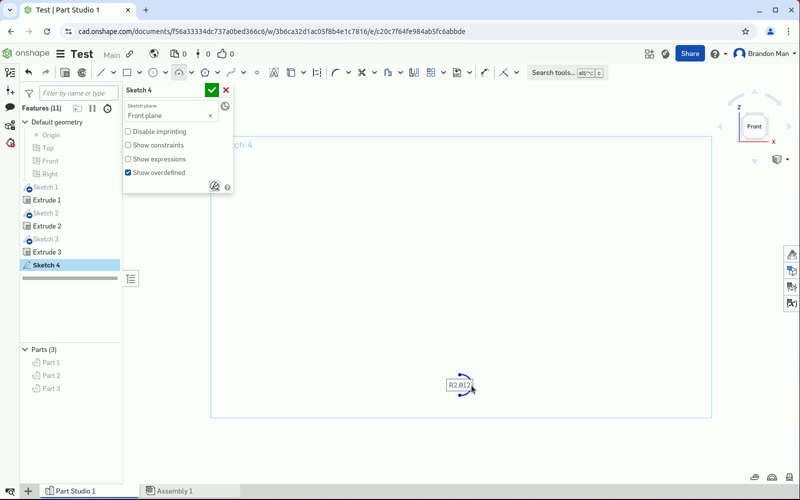
key(l)
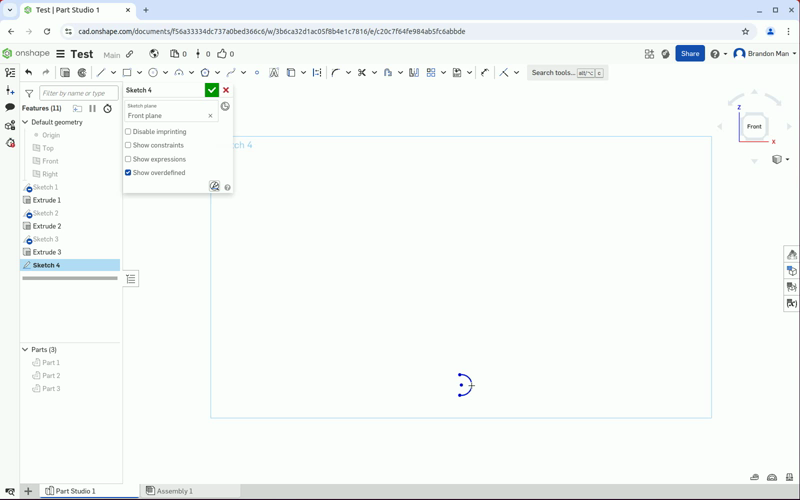
mouse_move(459, 374)
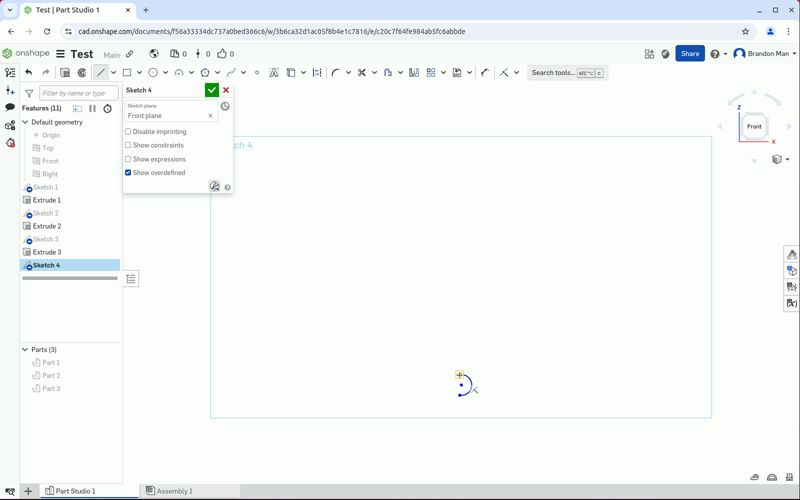
click(459, 374)
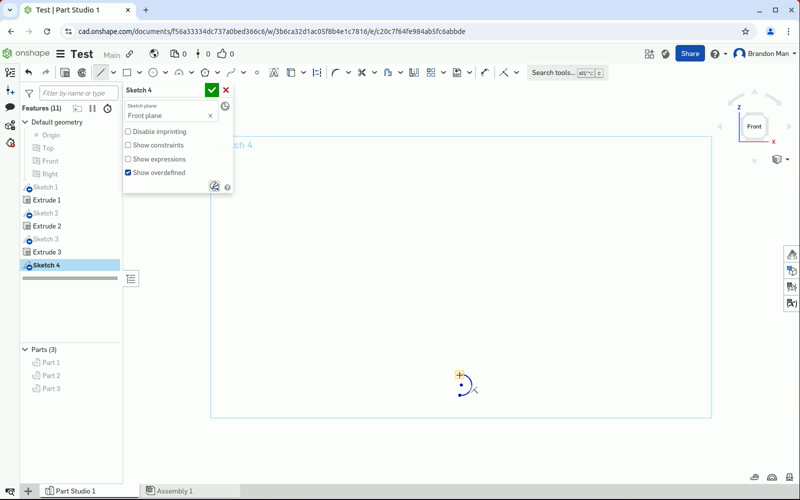
key_down(shift)
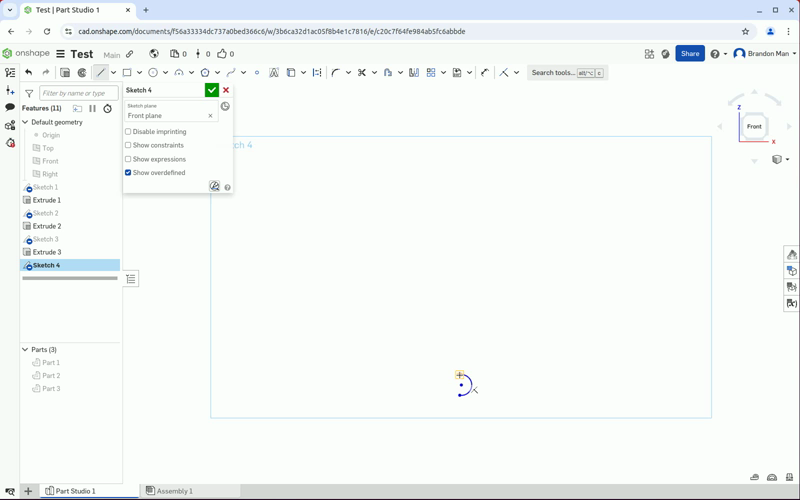
mouse_move(489, 374)
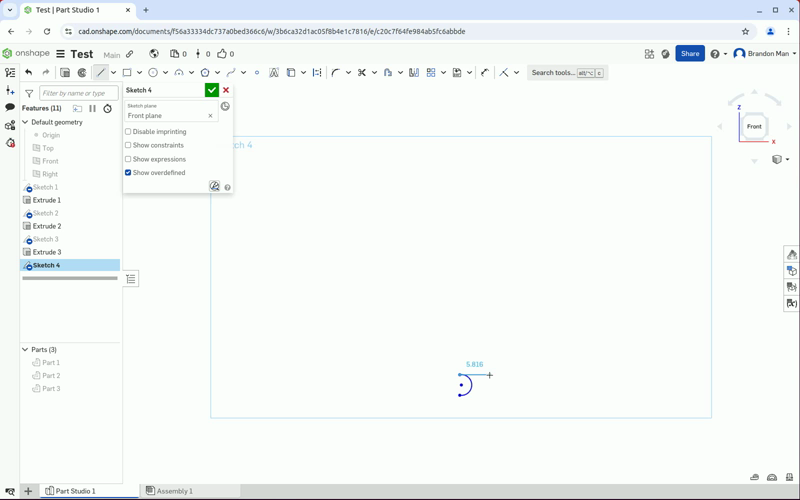
mouse_move(459, 380)
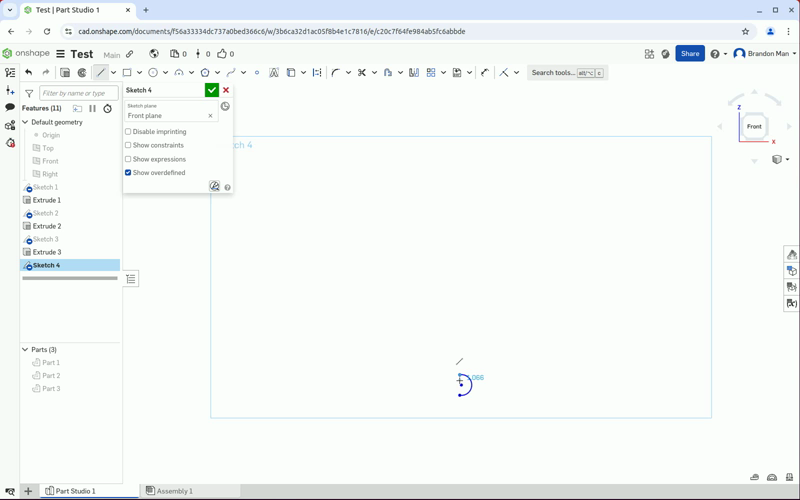
scroll(6)
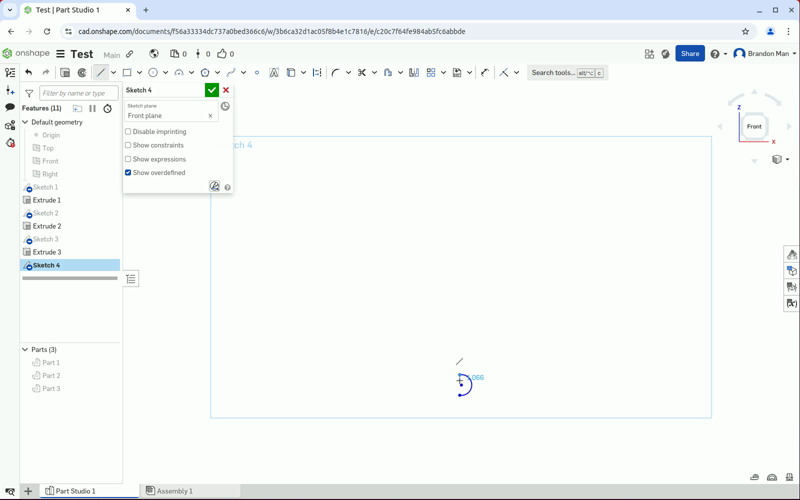
scroll(6)
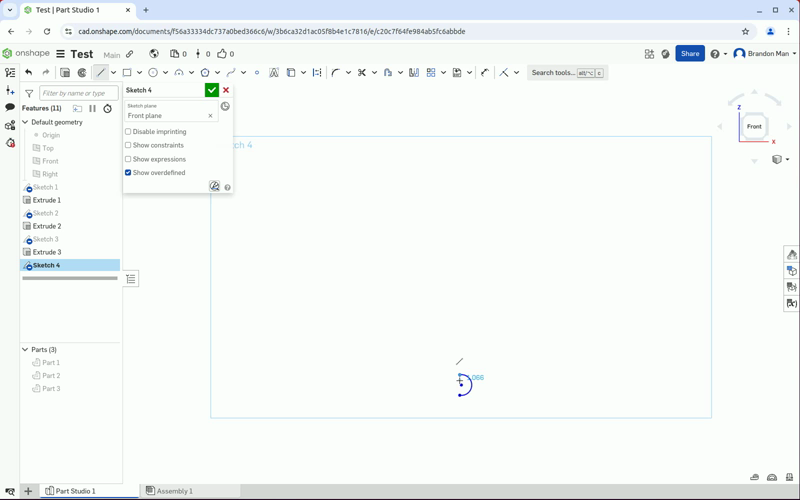
scroll(6)
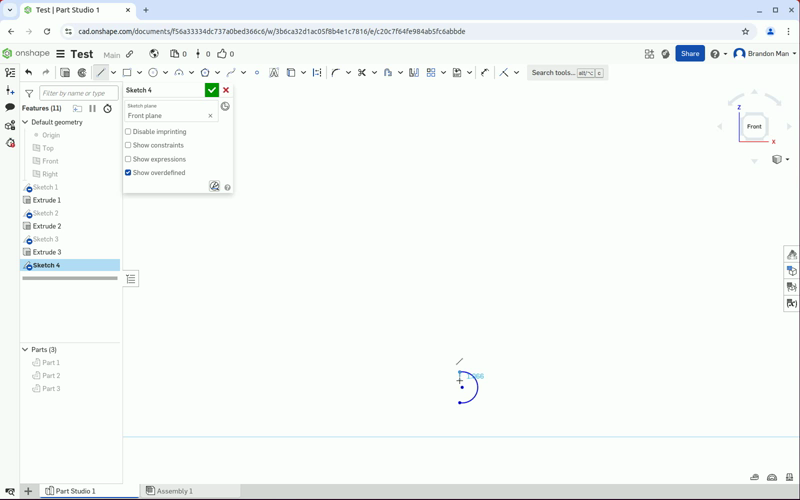
scroll(6)
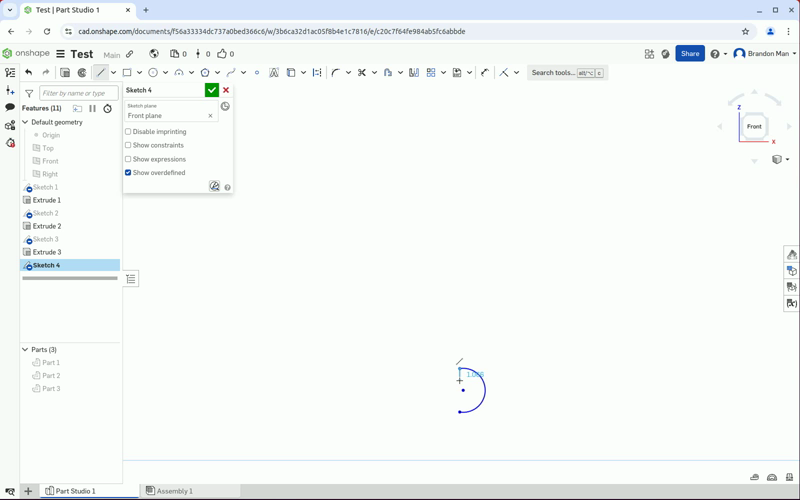
scroll(6)
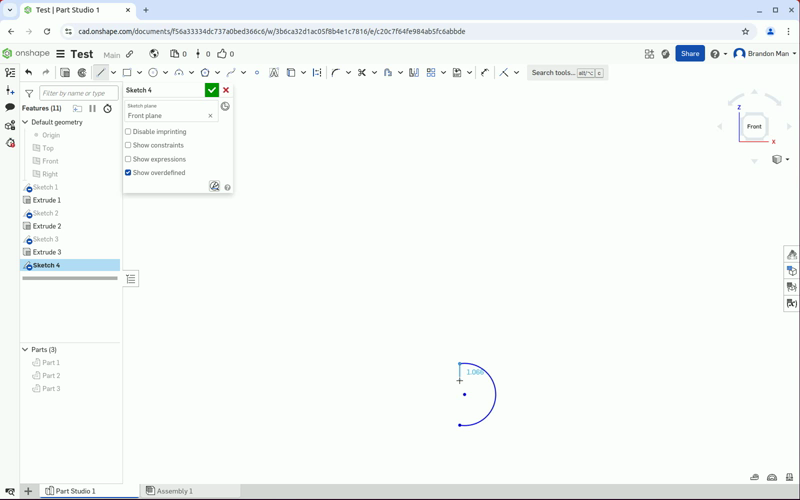
scroll(6)
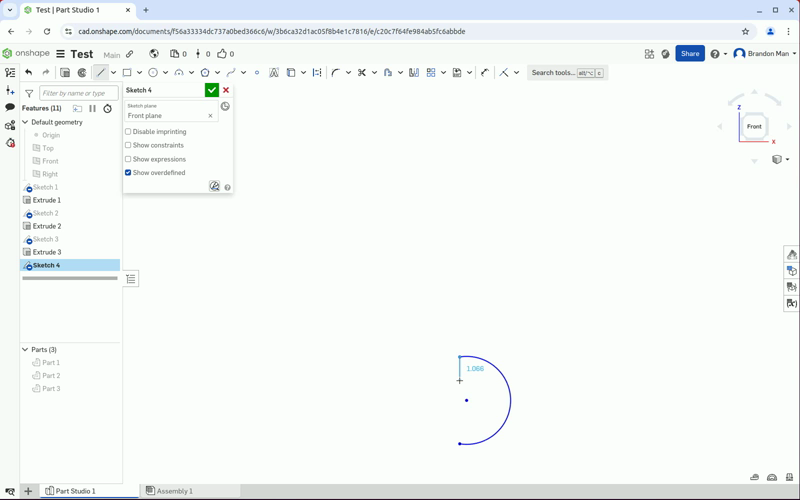
scroll(6)
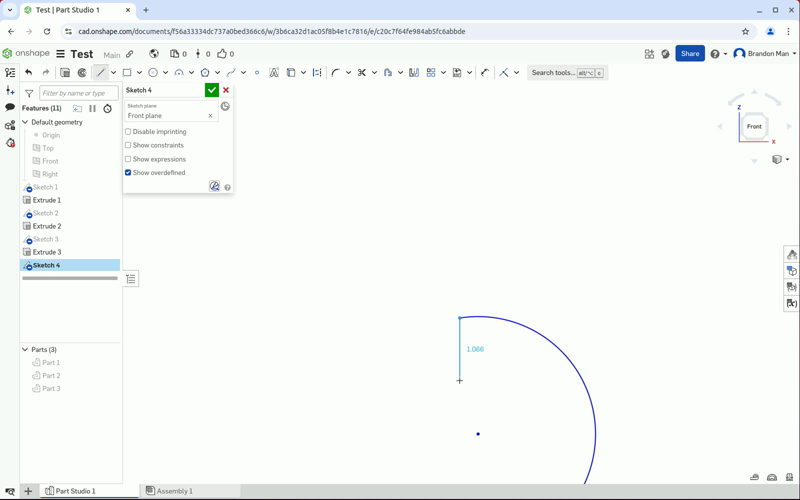
click(459, 380)
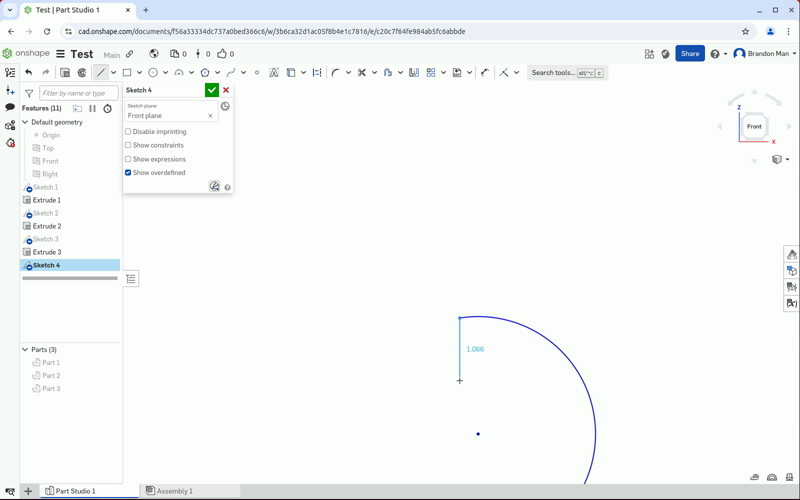
scroll(-6)
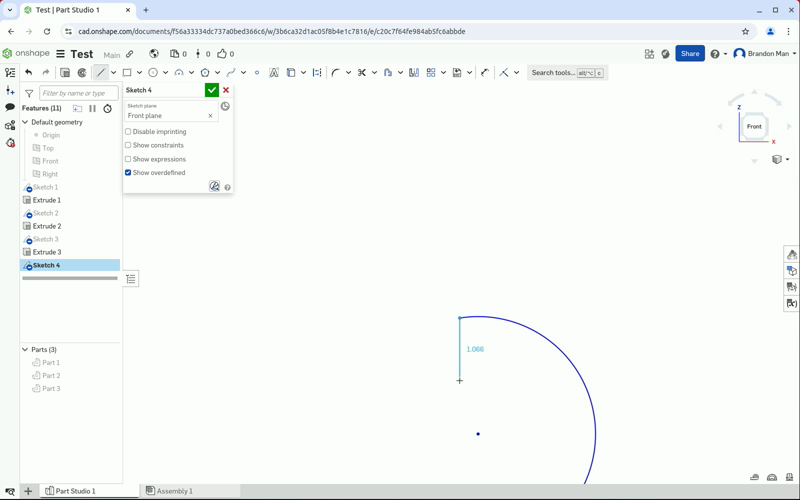
scroll(-6)
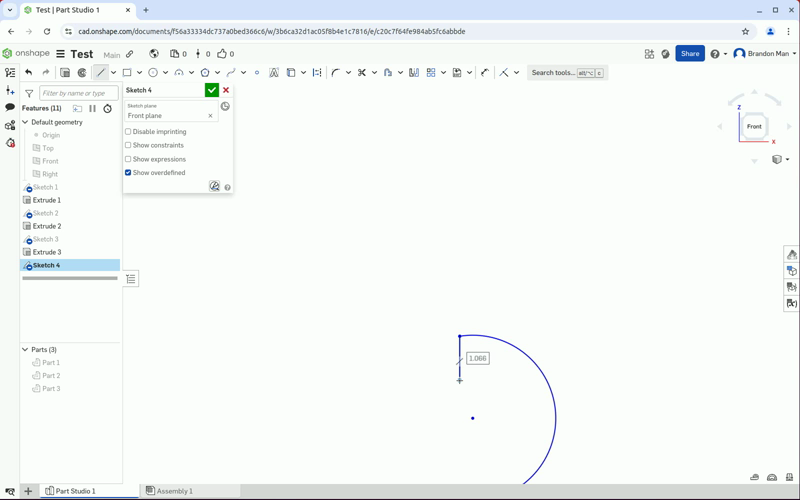
scroll(-6)
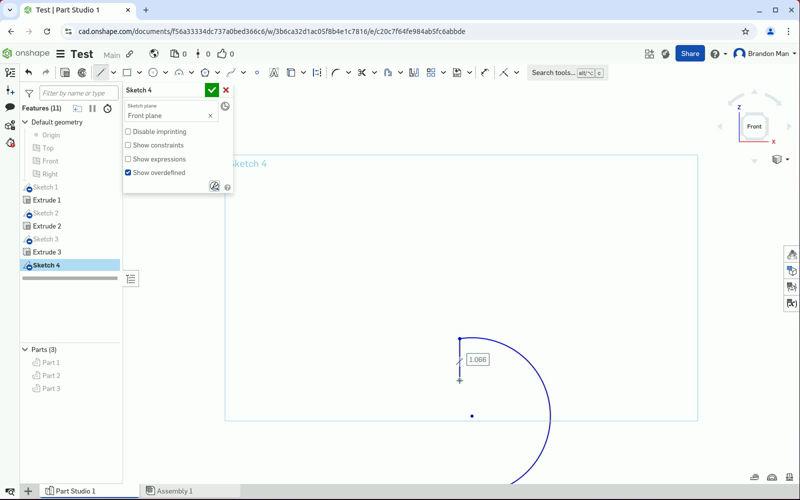
scroll(-6)
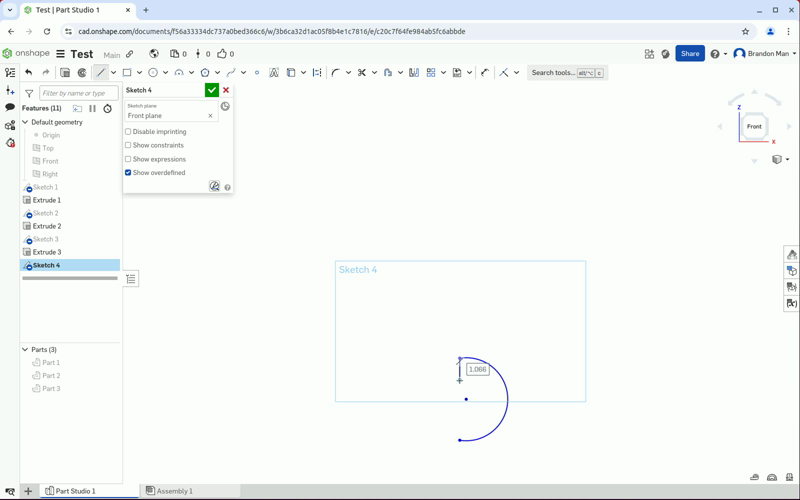
scroll(-6)
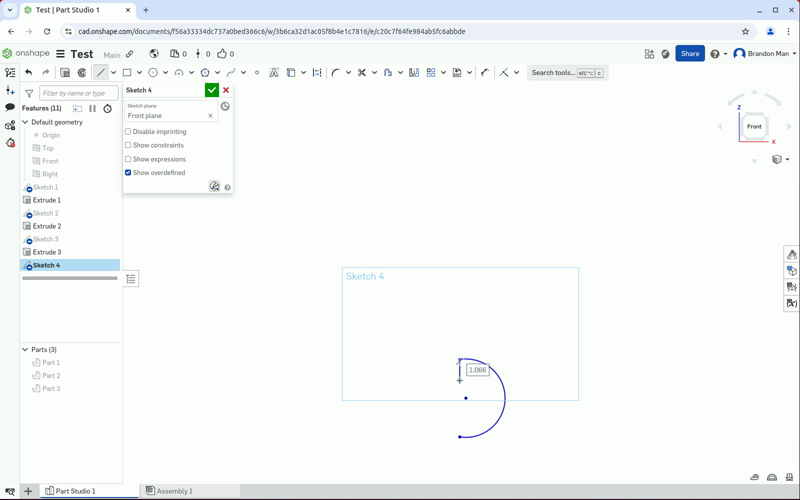
scroll(-6)
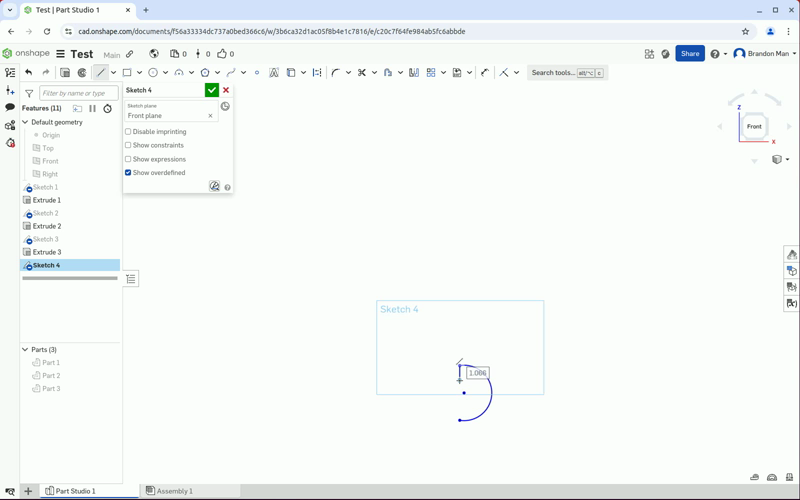
scroll(-6)
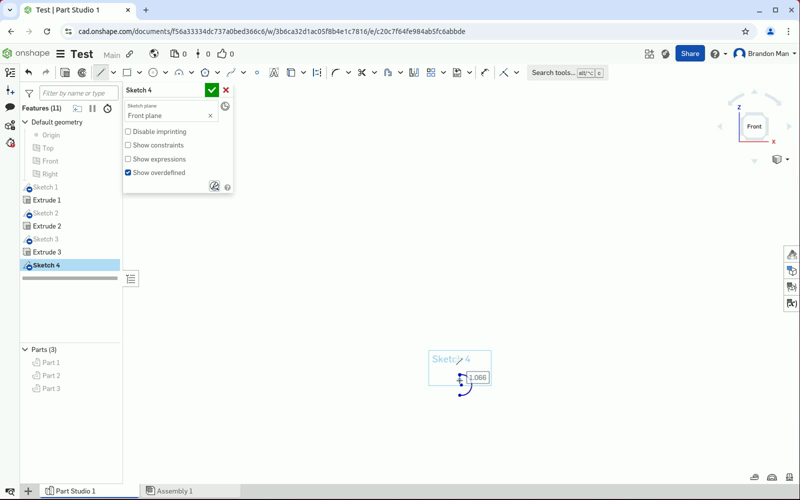
key_up(shift)
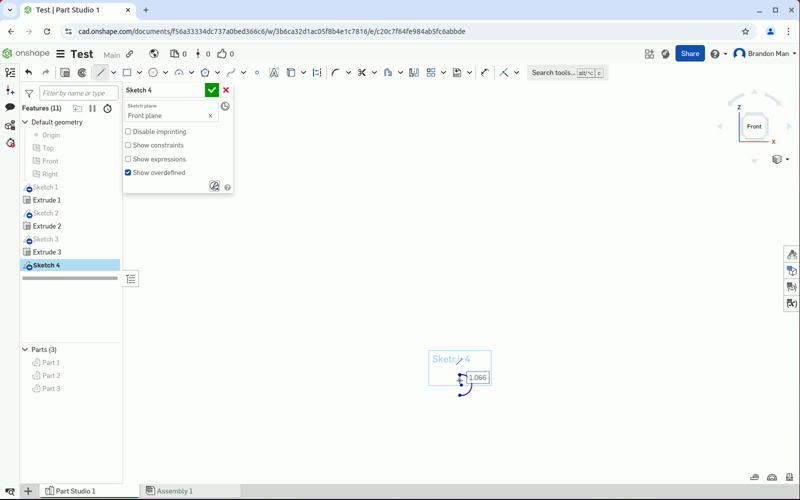
key(esc)
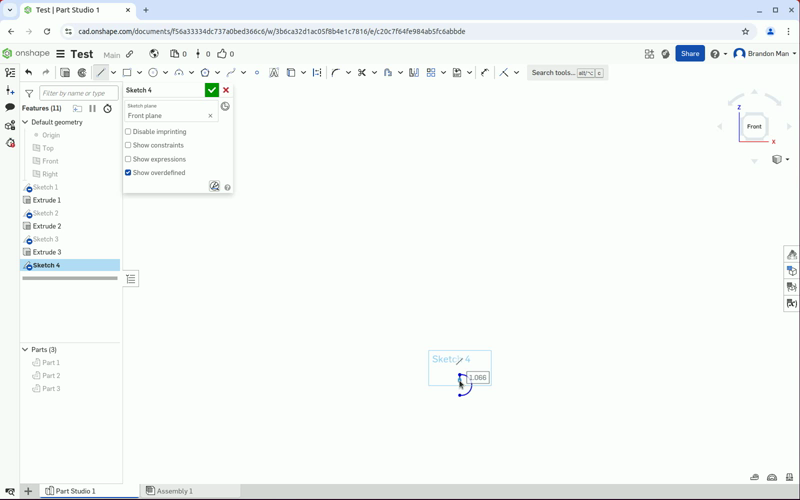
key(a)
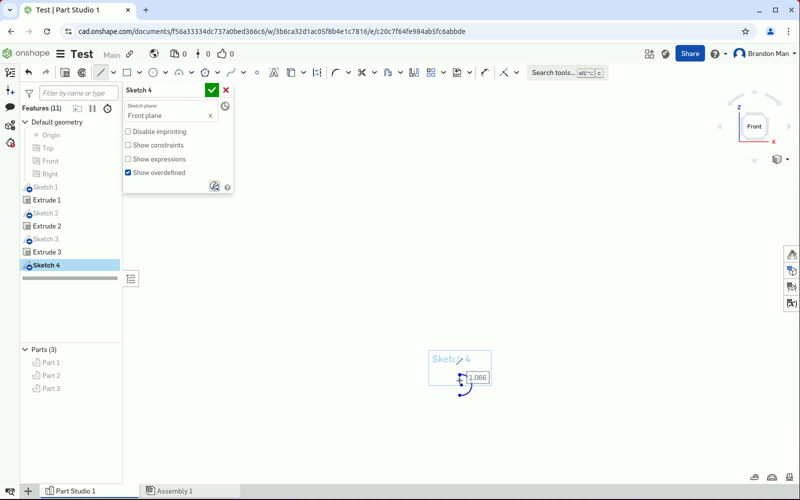
mouse_move(459, 380)
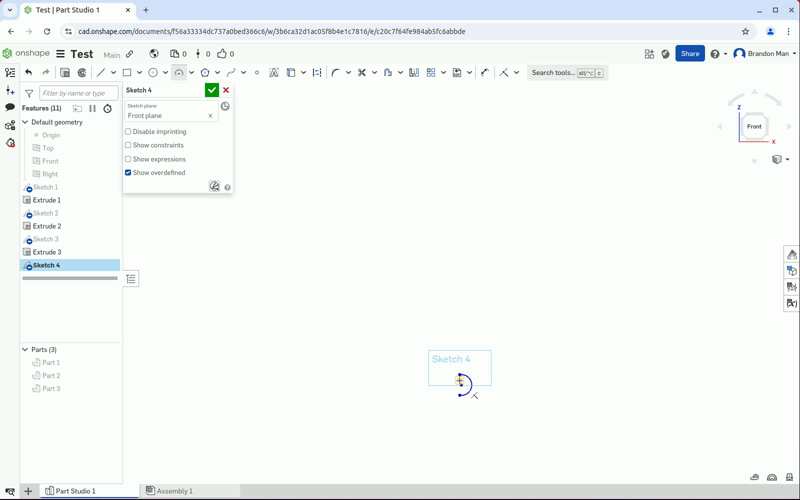
click(459, 380)
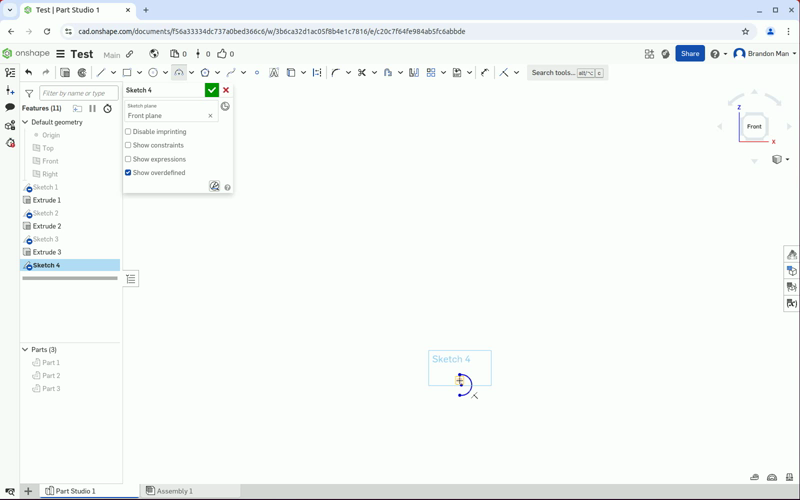
key_down(shift)
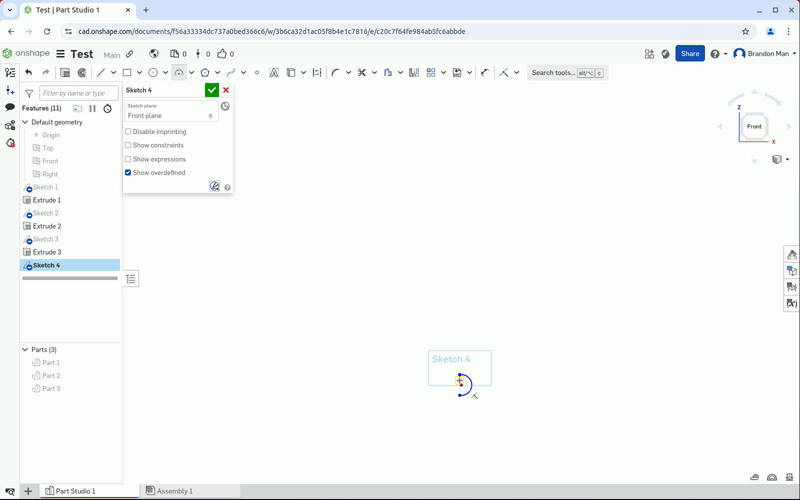
mouse_move(459, 390)
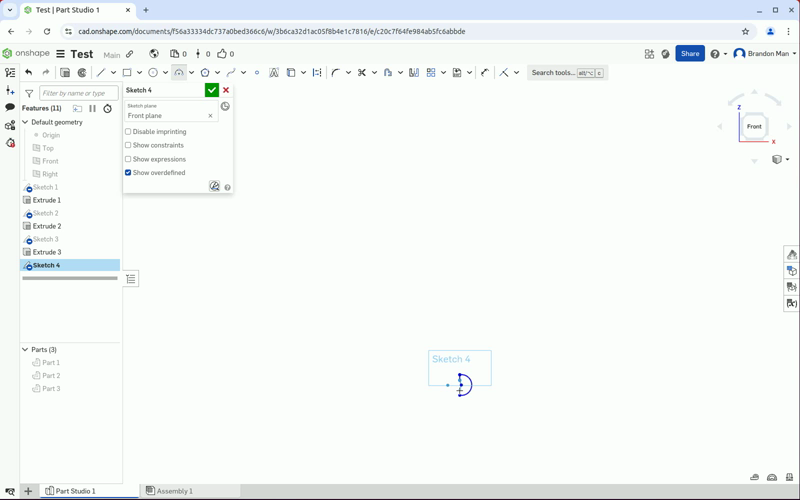
click(459, 390)
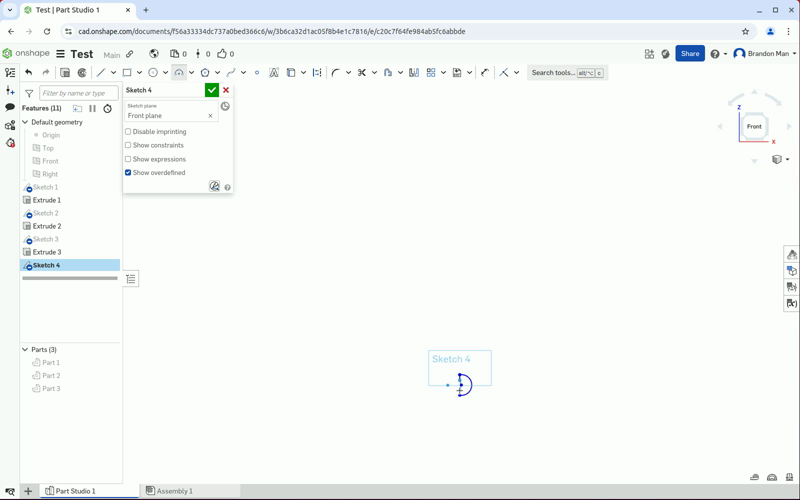
mouse_move(466, 384)
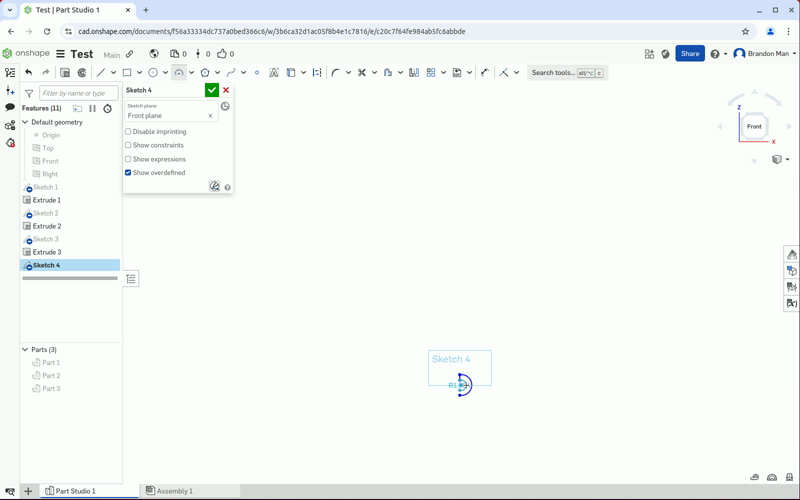
click(466, 384)
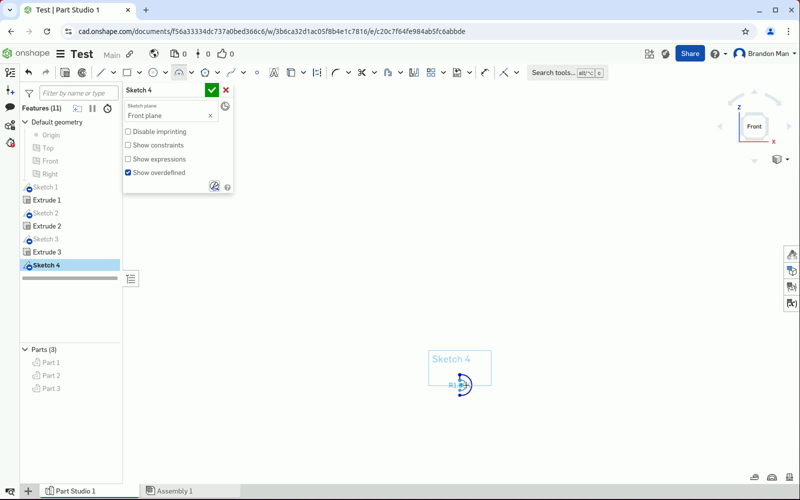
key_up(shift)
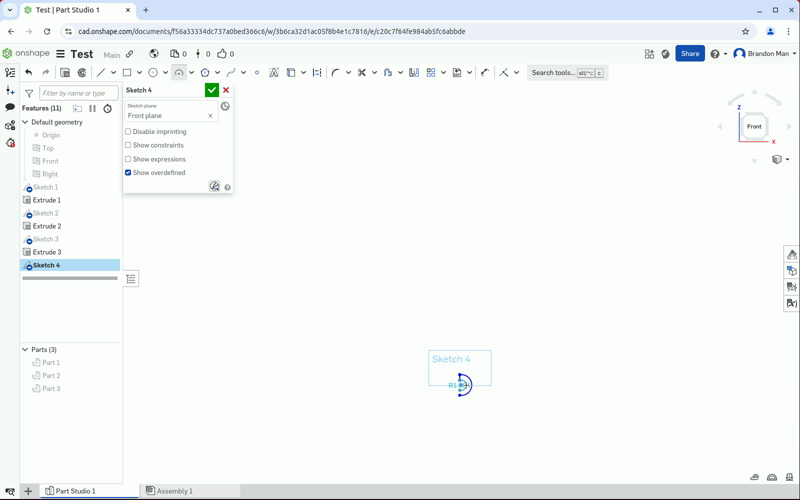
key(esc)
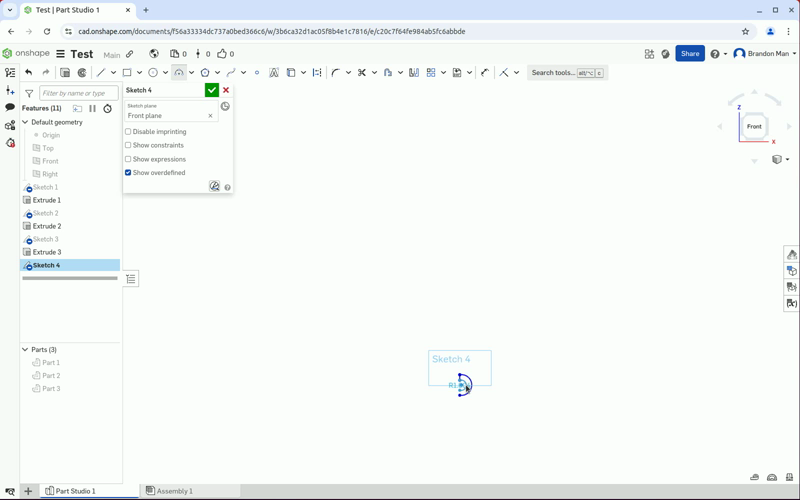
key(l)
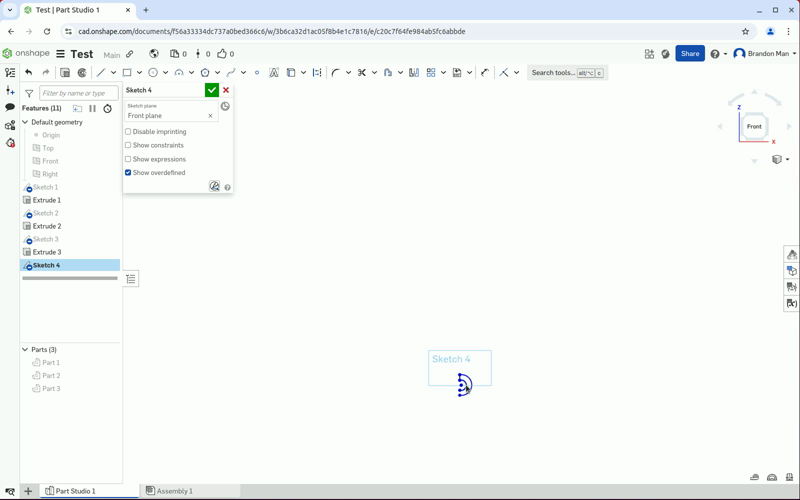
mouse_move(459, 390)
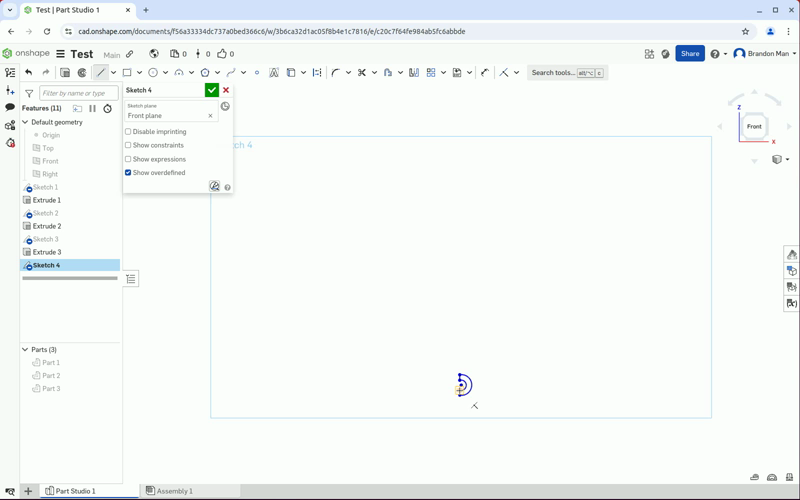
click(459, 390)
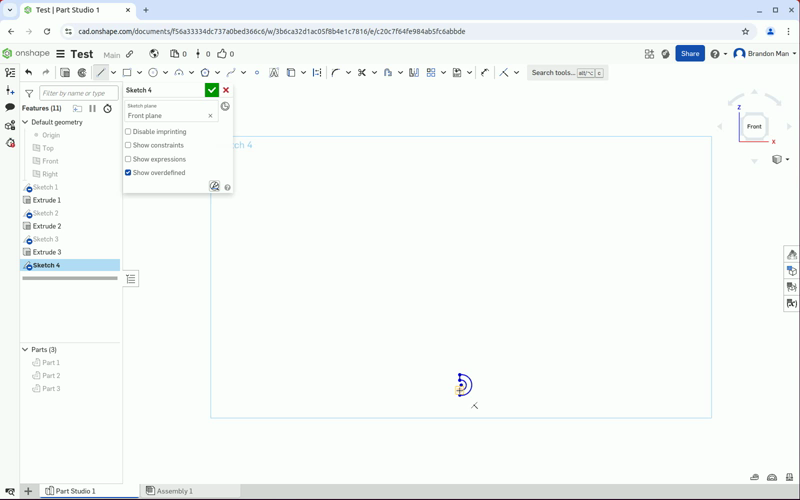
mouse_move(489, 390)
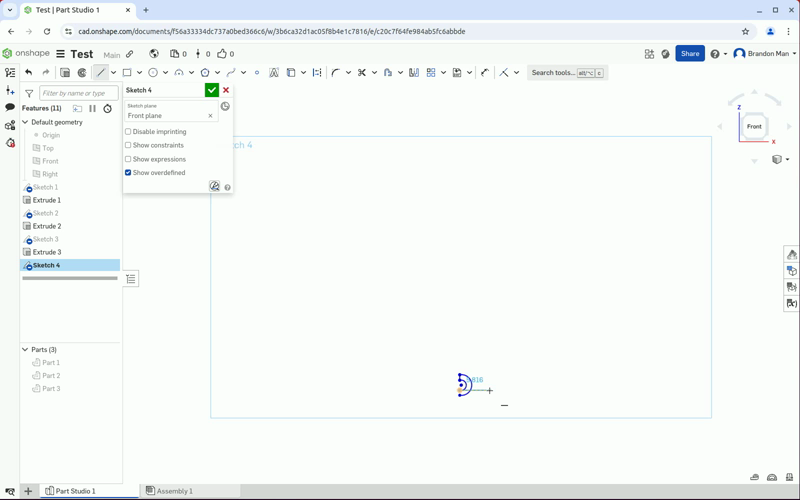
key_down(shift)
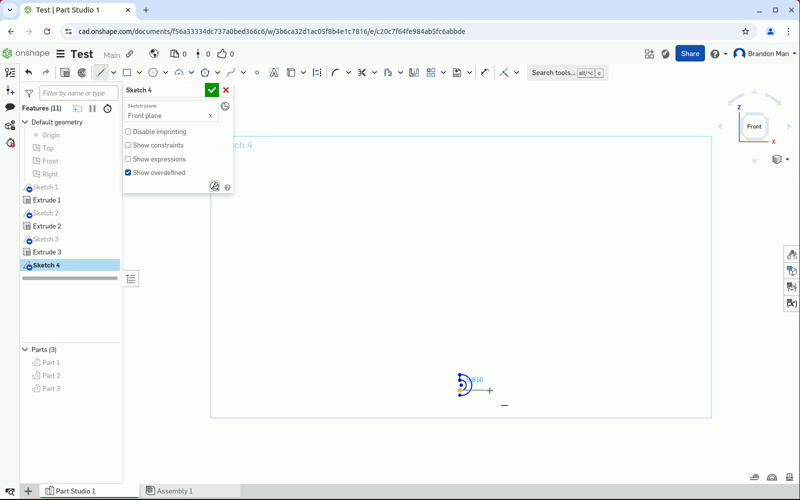
mouse_move(459, 395)
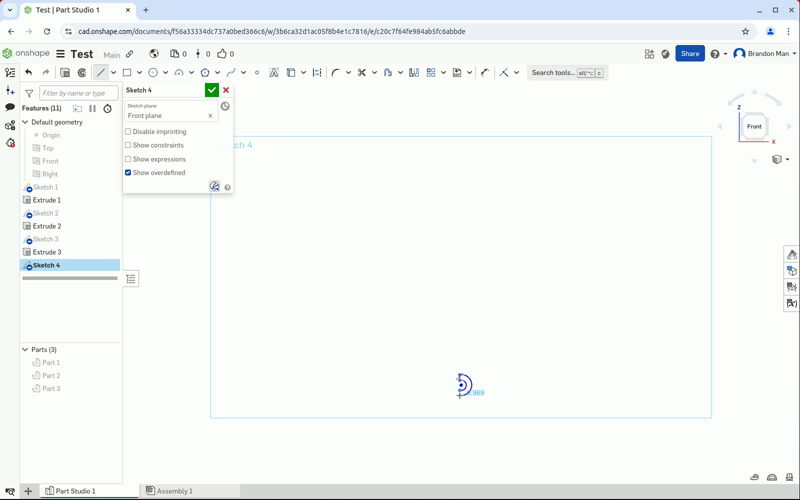
scroll(6)
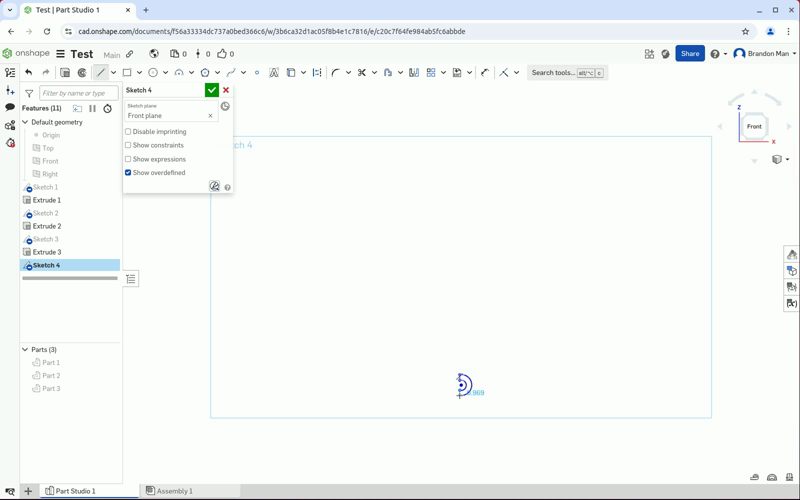
scroll(6)
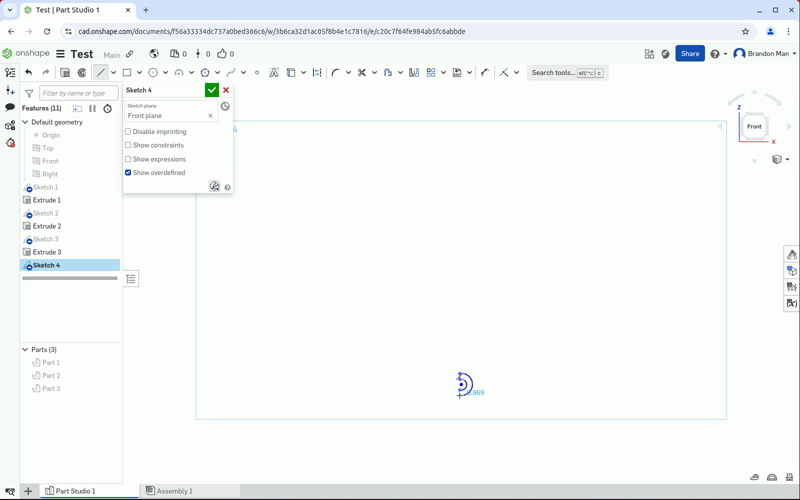
scroll(6)
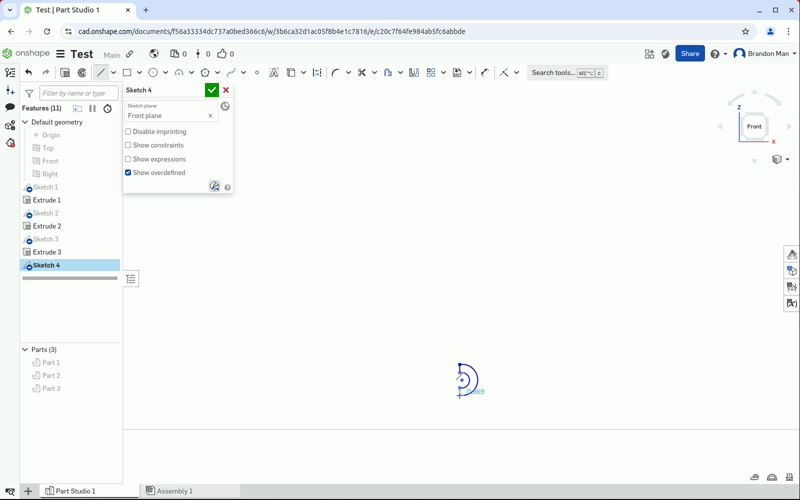
scroll(6)
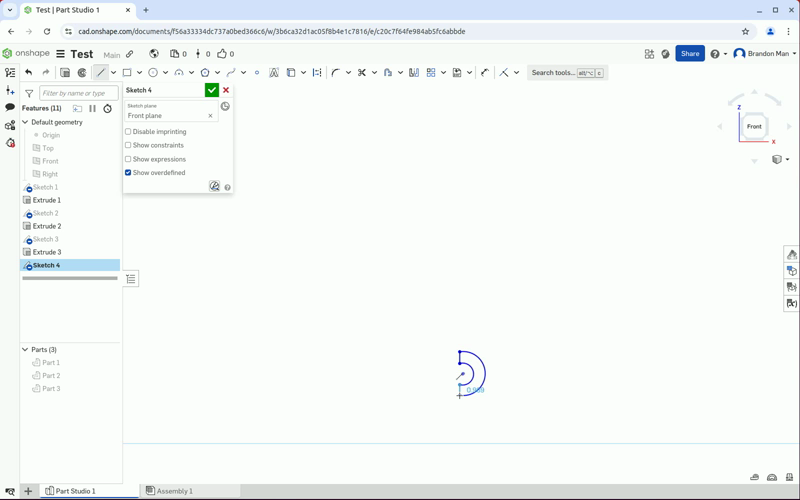
scroll(6)
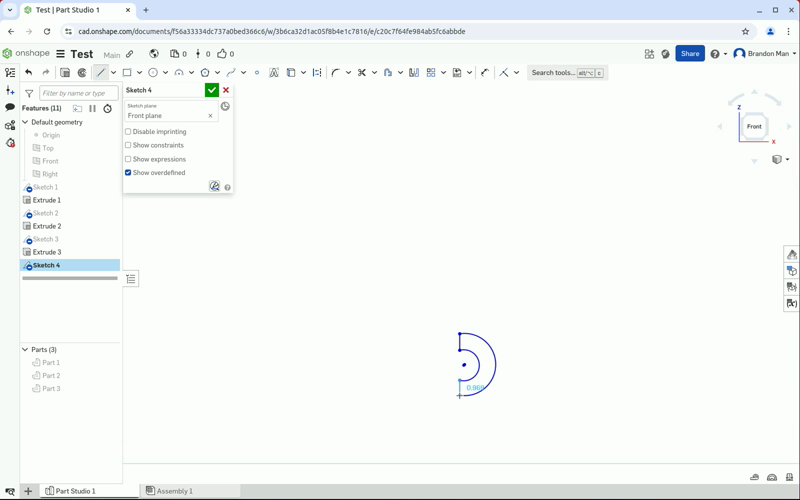
scroll(6)
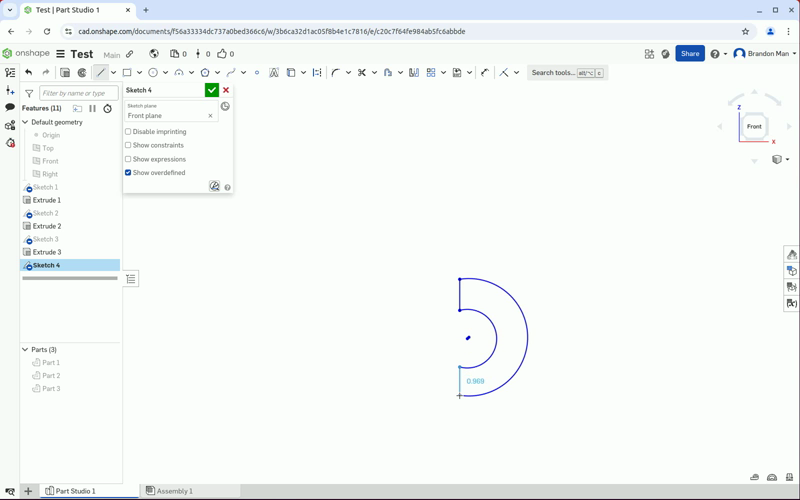
scroll(6)
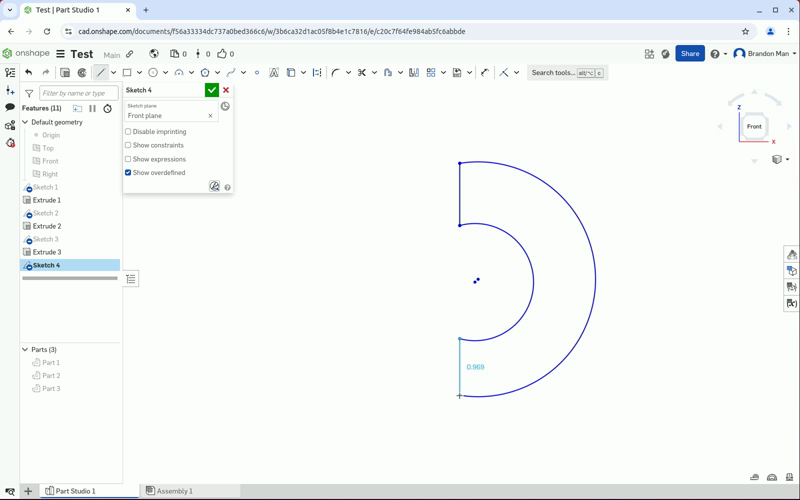
key_up(shift)
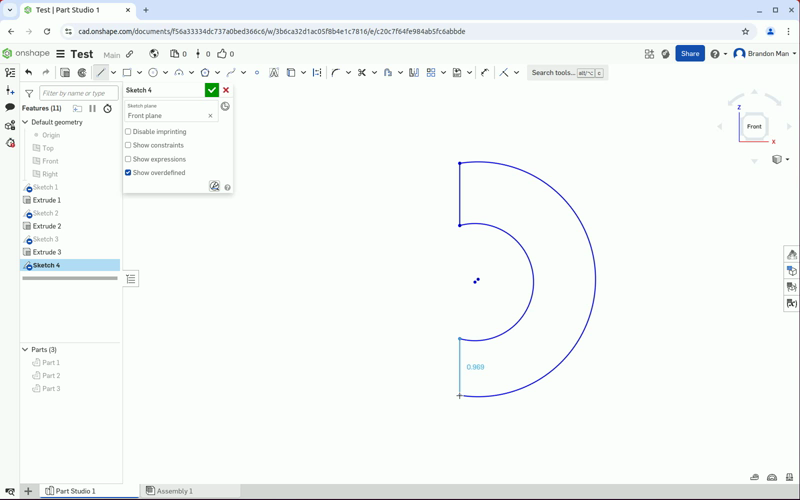
click(459, 395)
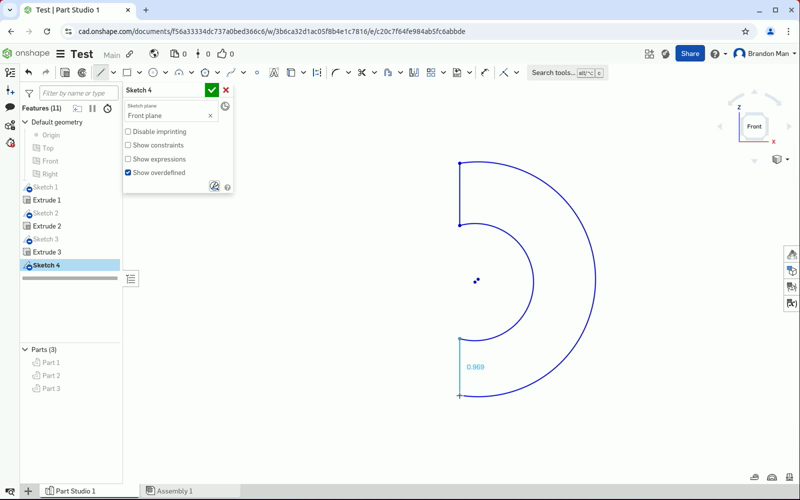
scroll(-6)
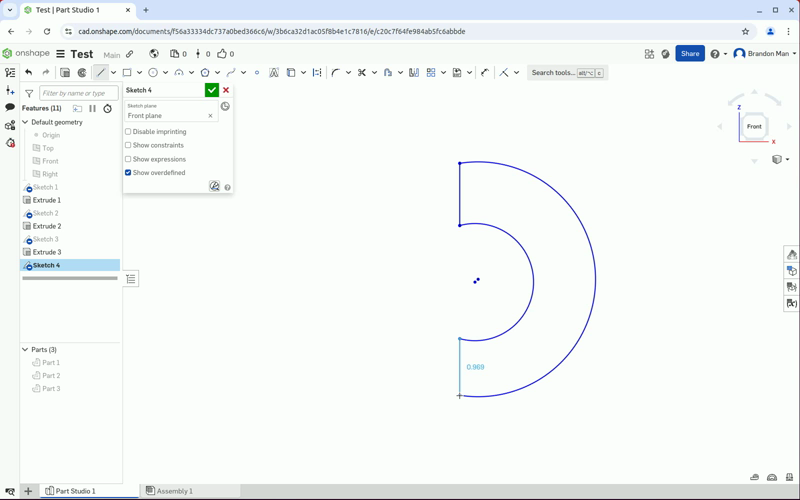
scroll(-6)
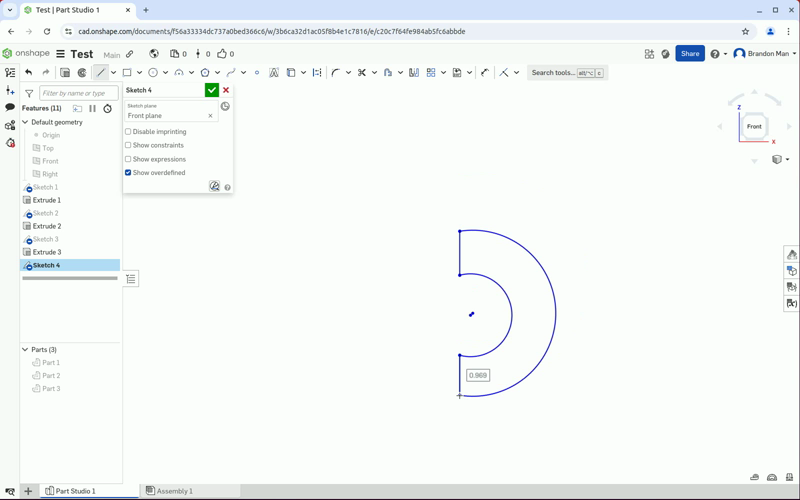
scroll(-6)
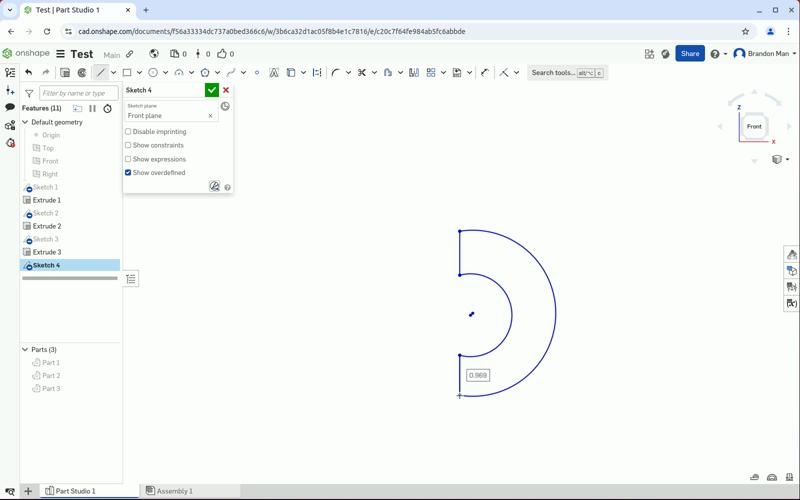
scroll(-6)
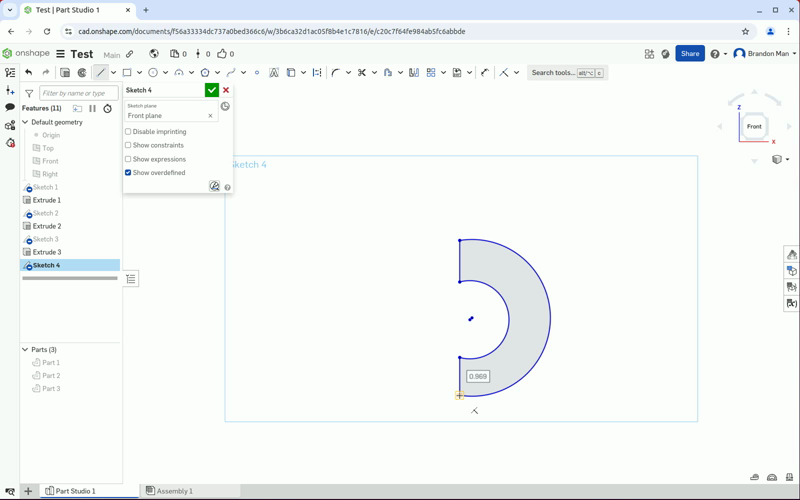
scroll(-6)
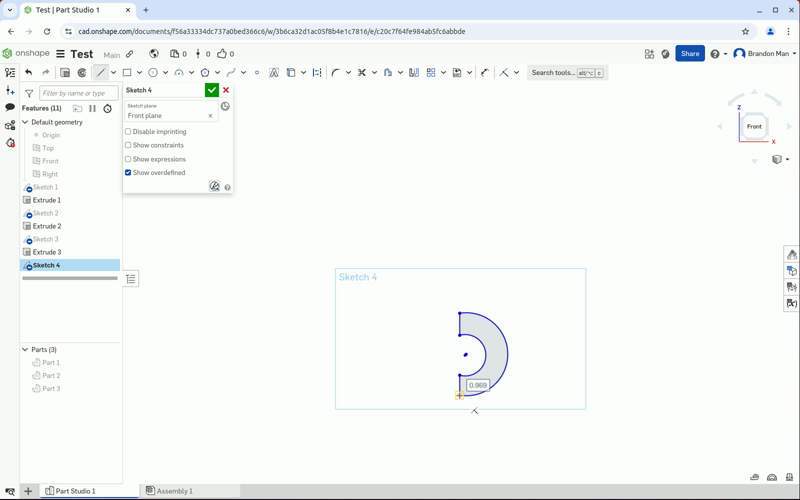
scroll(-6)
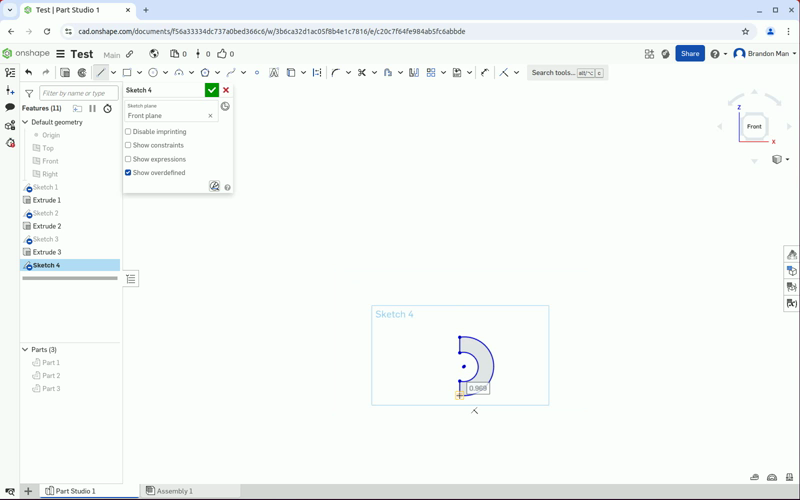
scroll(-6)
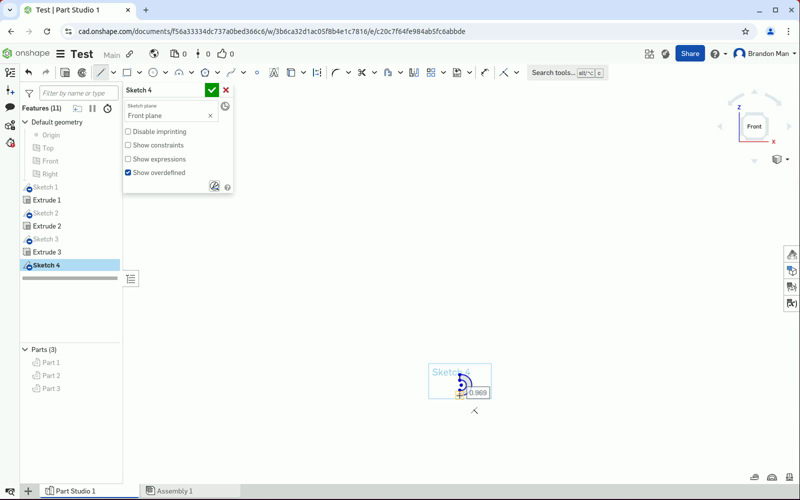
key(esc)
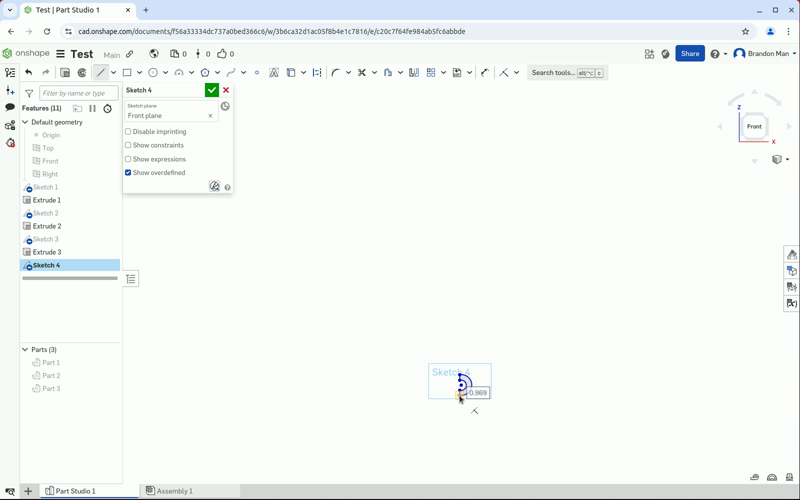
mouse_move(461, 393)
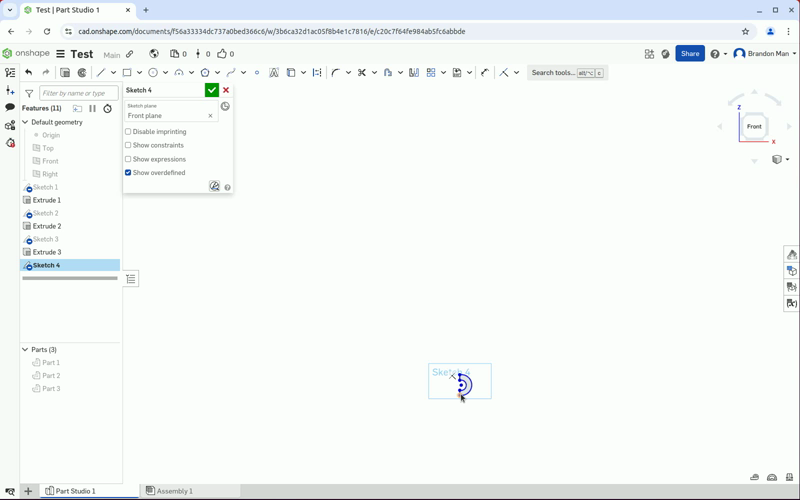
scroll(6)
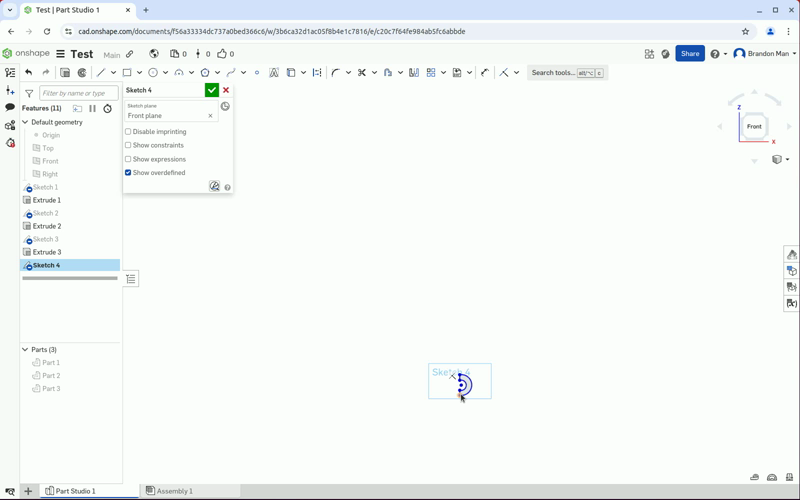
scroll(6)
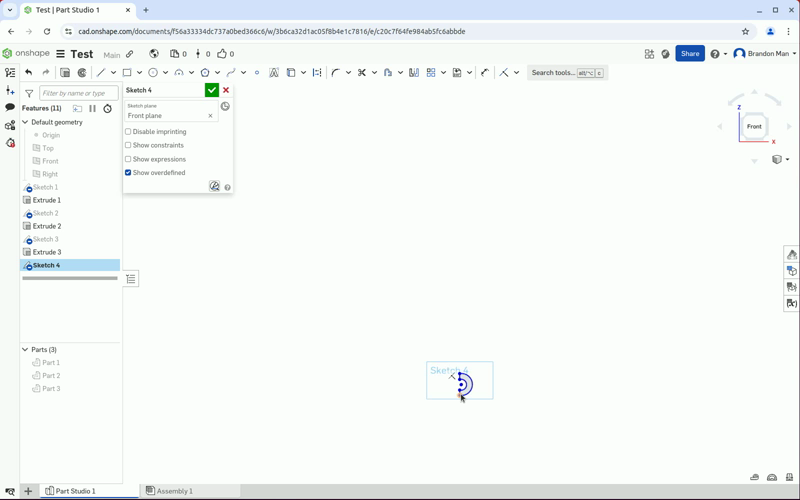
scroll(6)
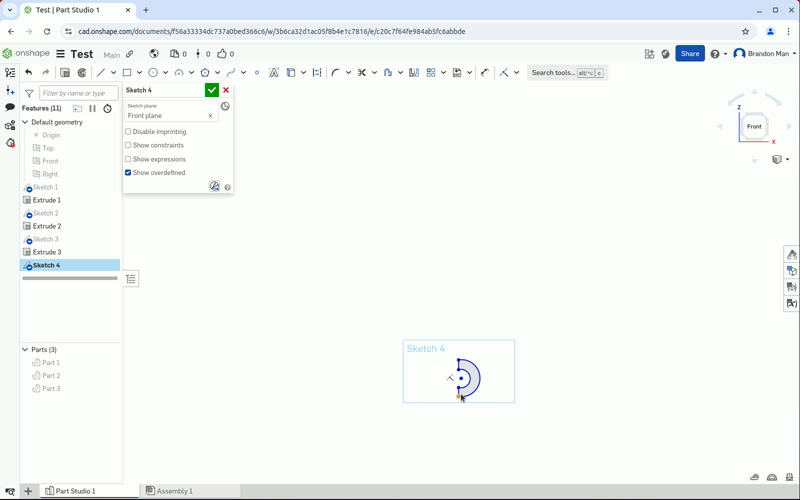
scroll(6)
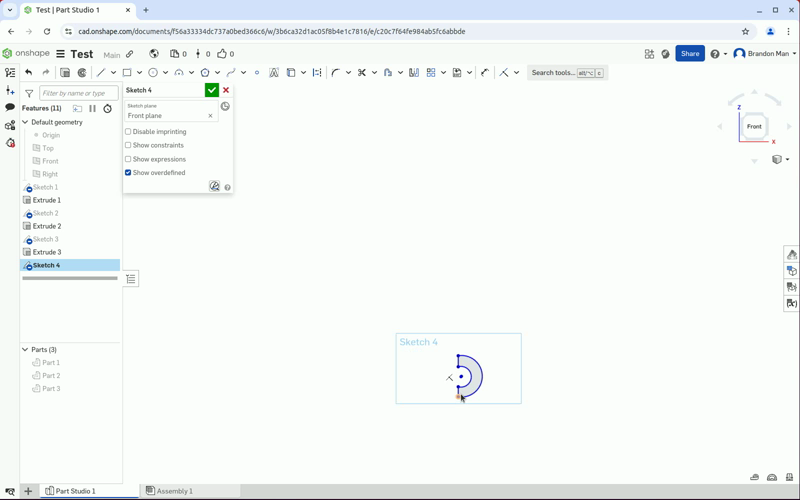
scroll(6)
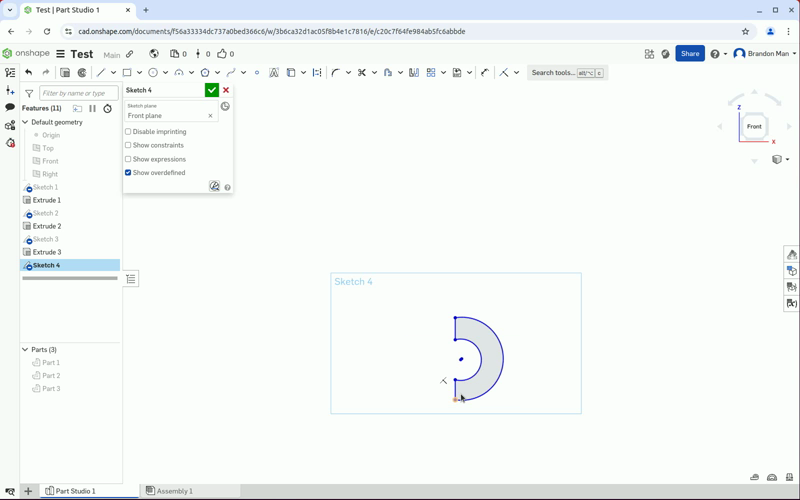
scroll(6)
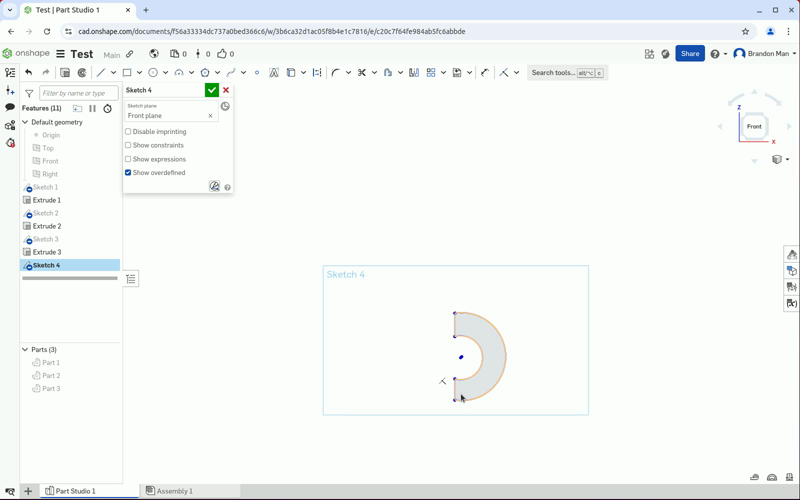
scroll(6)
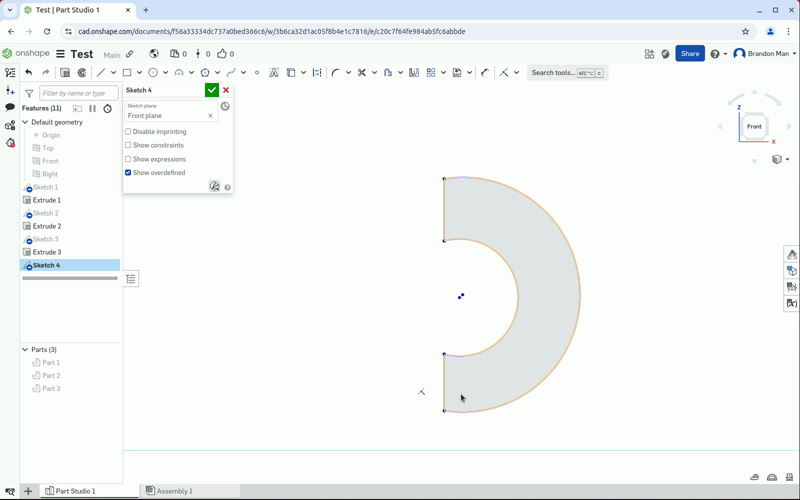
click(461, 393)
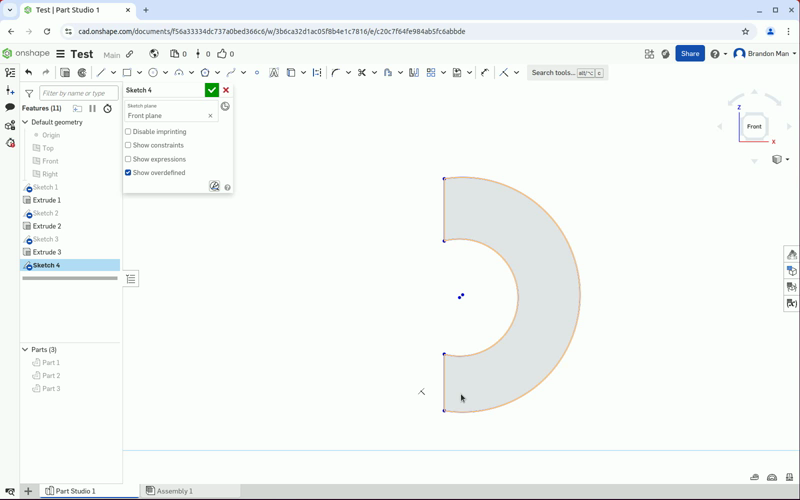
scroll(-6)
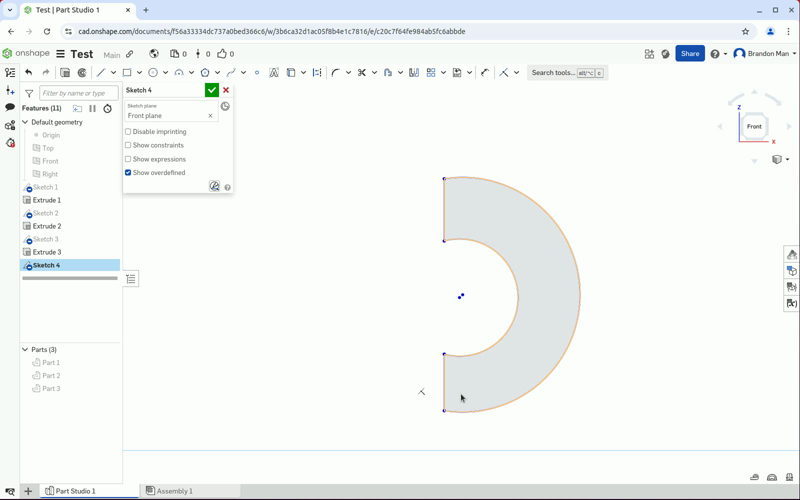
scroll(-6)
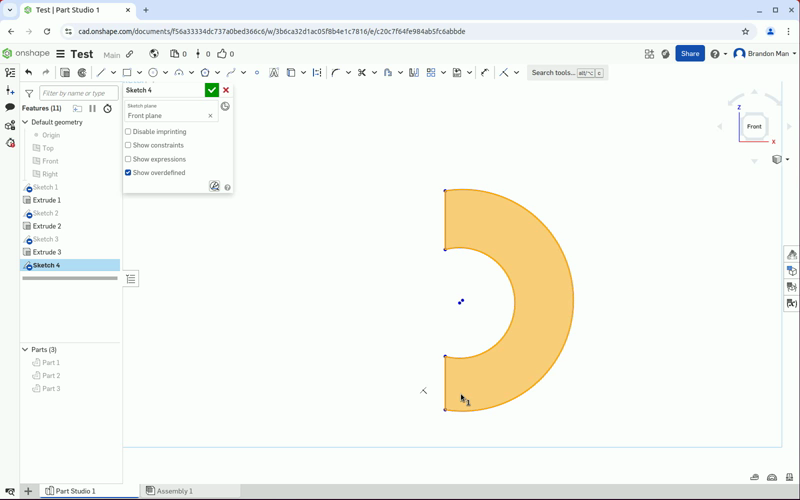
scroll(-6)
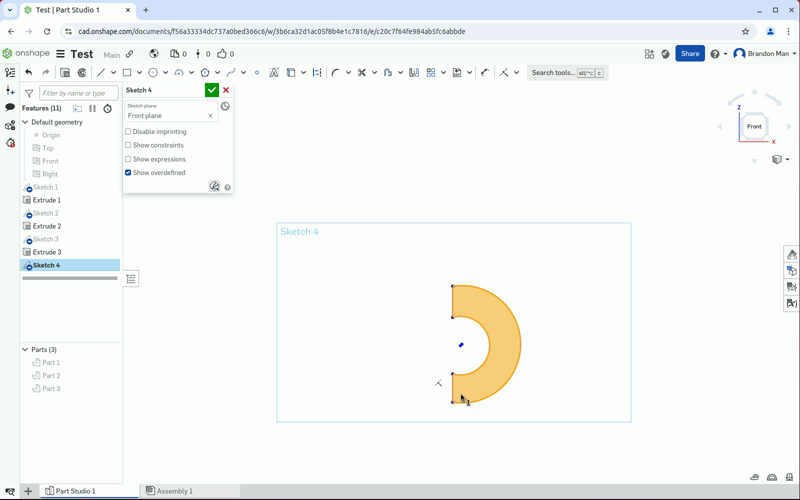
scroll(-6)
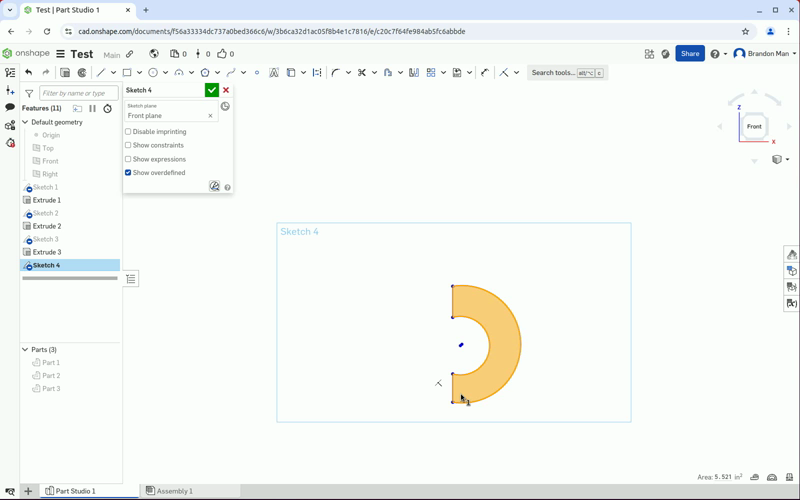
scroll(-6)
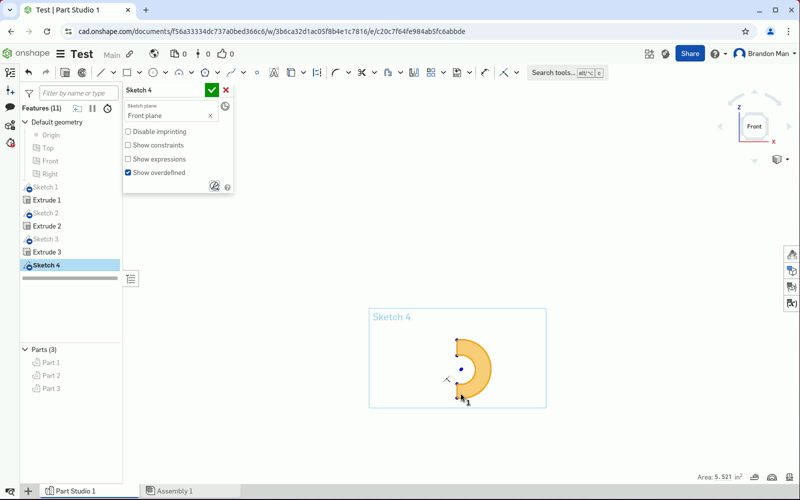
scroll(-6)
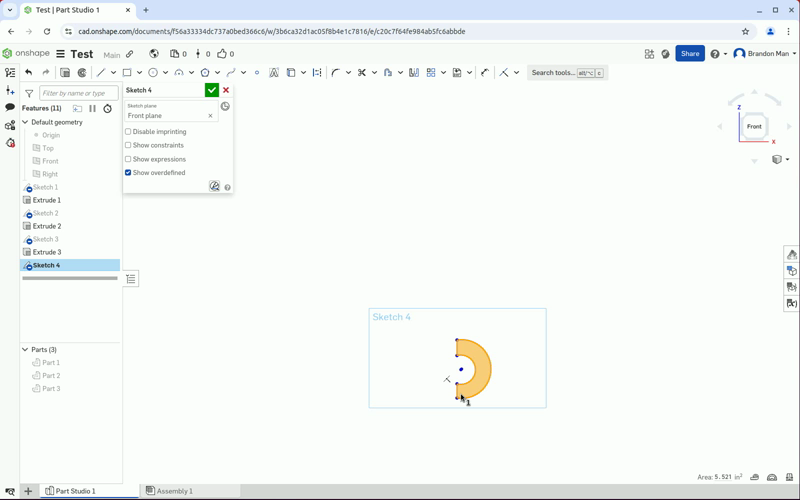
scroll(-6)
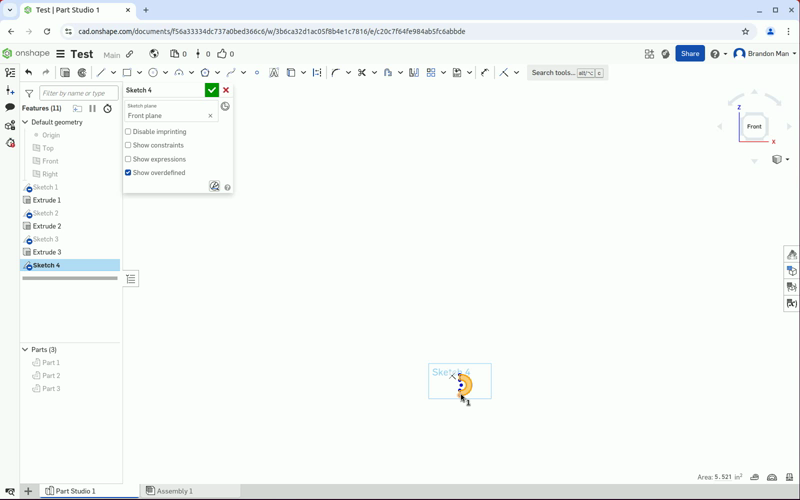
mouse_move(73, 352)
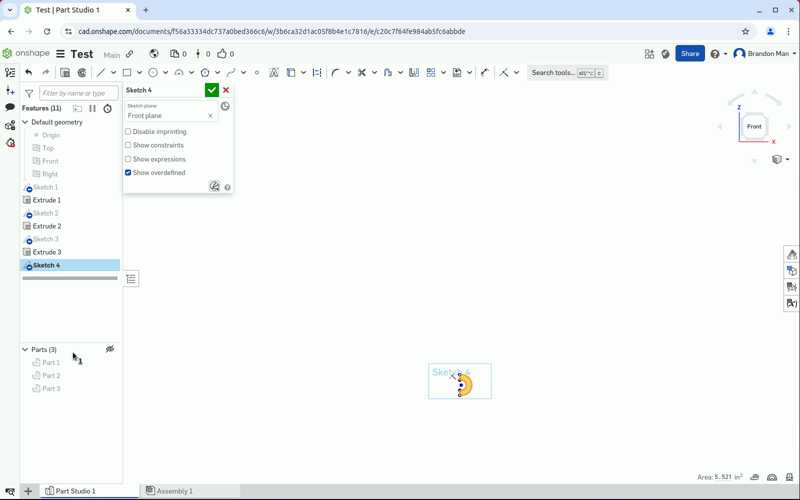
key(shift+y)
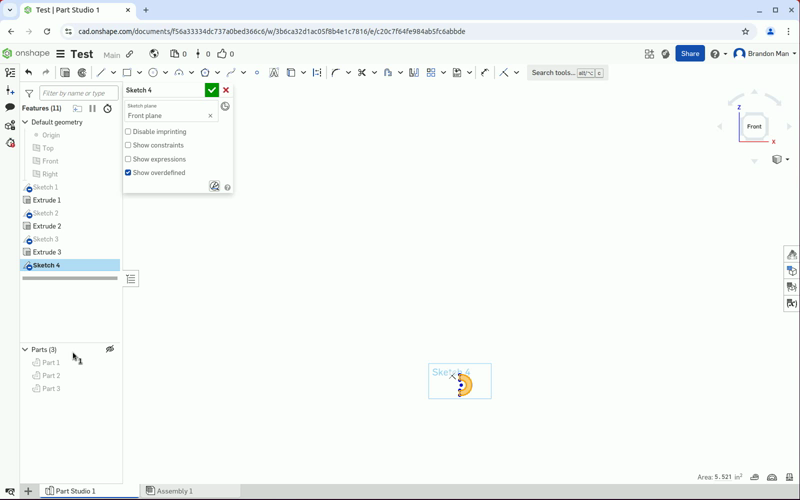
key(shift+e)
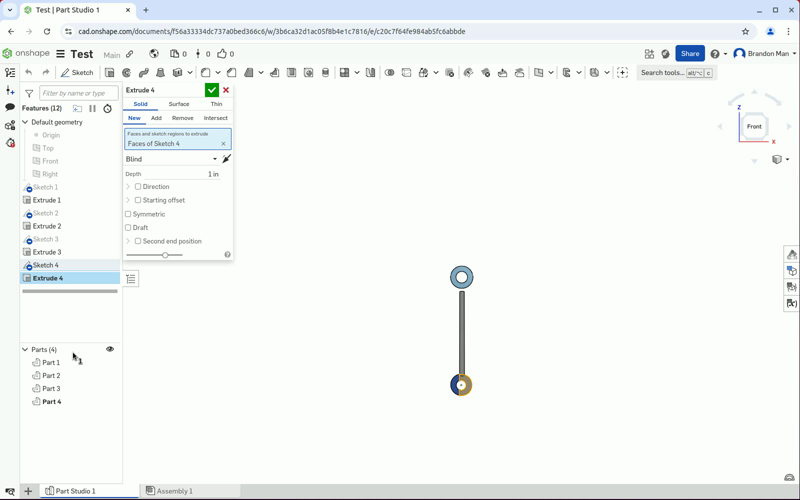
mouse_move(143, 106)
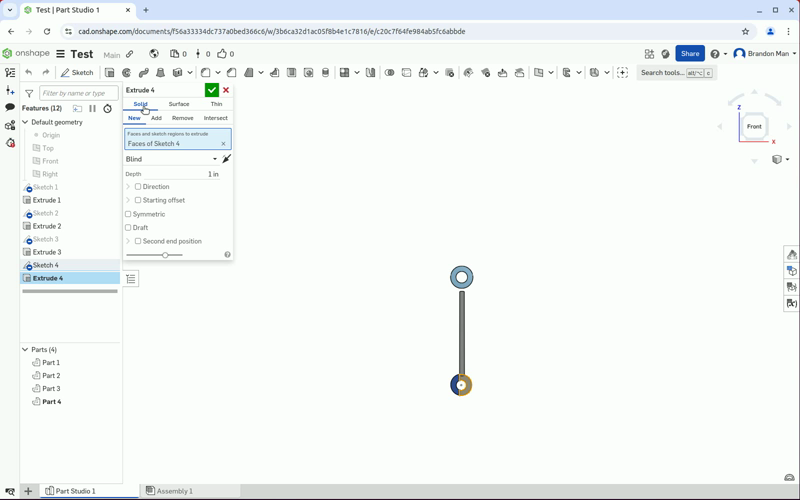
click(143, 106)
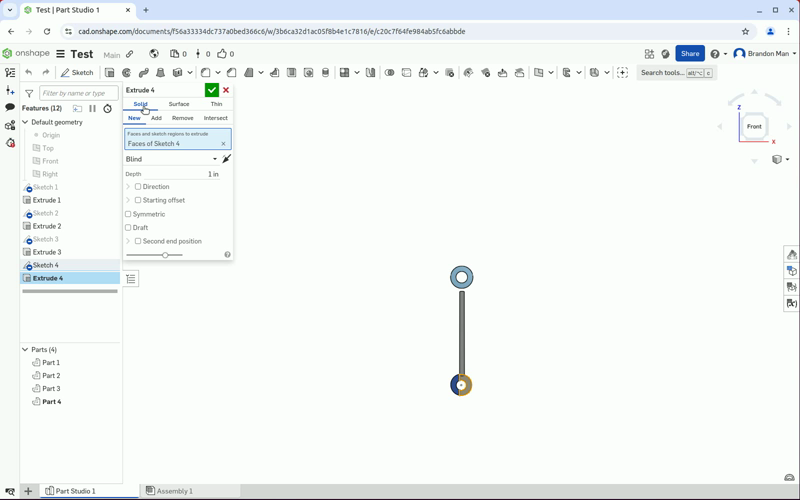
mouse_move(137, 120)
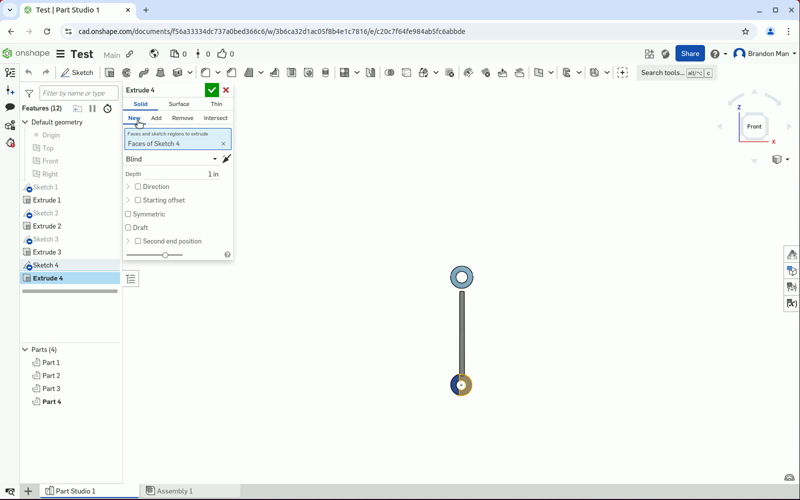
click(137, 120)
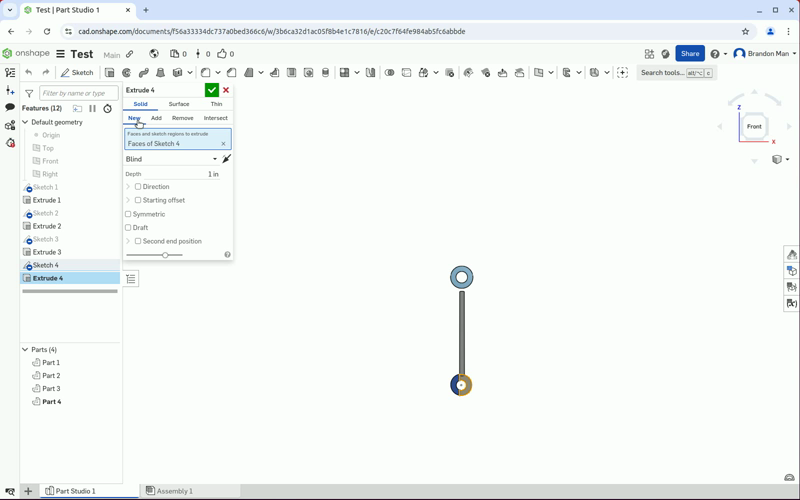
key(tab, 4)
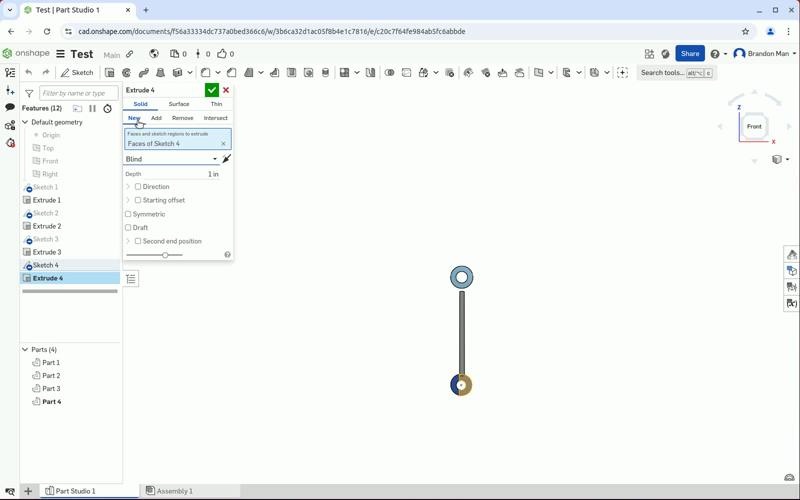
text(3.37)
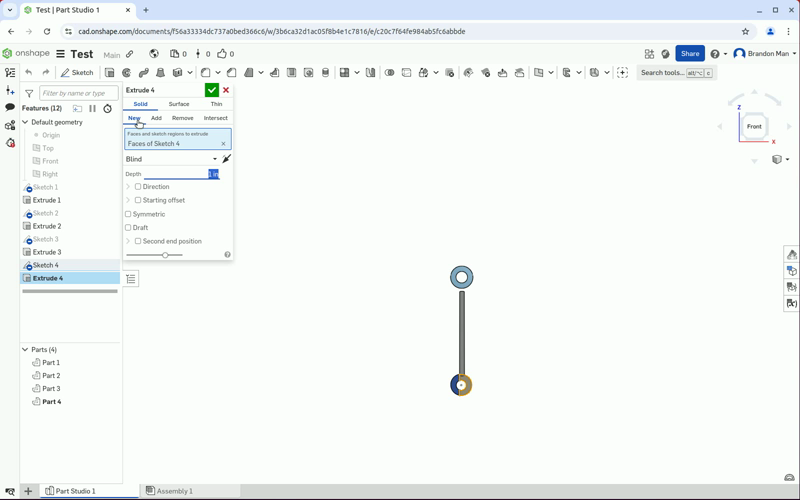
key(enter)
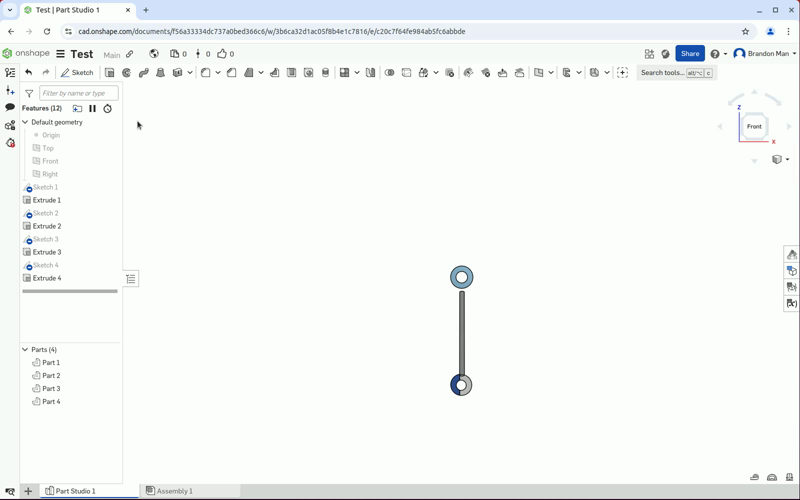
key(shift+h)
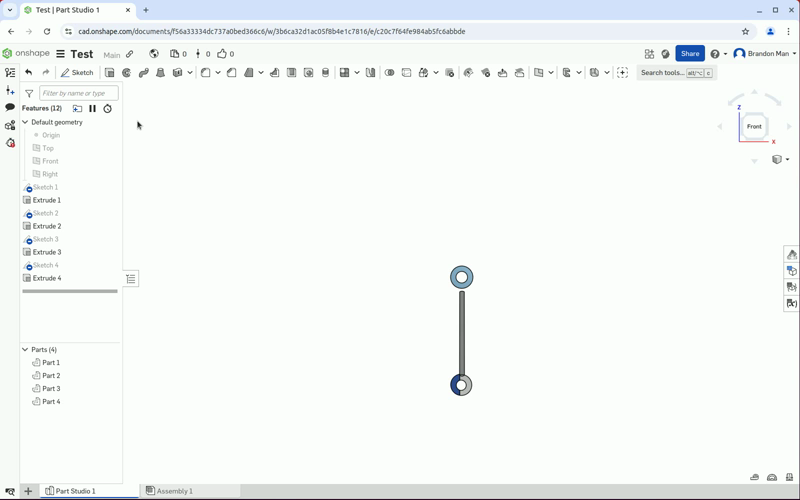
key(shift+h)
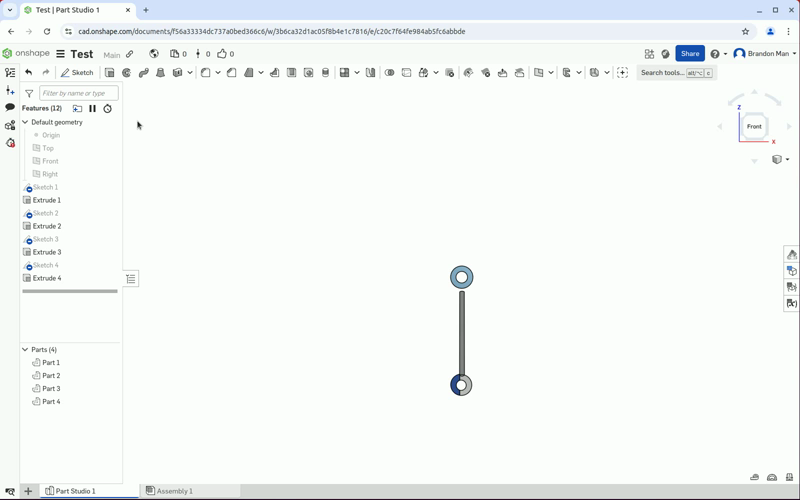
key(shift+7)
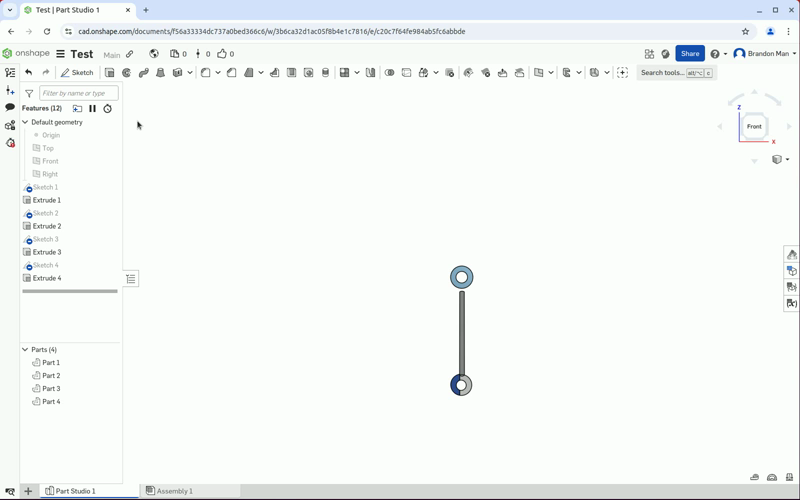
key(left, 2)
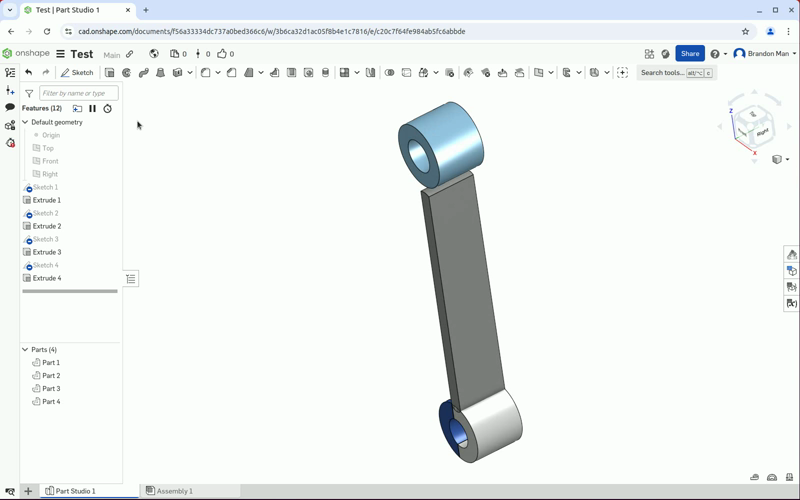
key(down, 2)
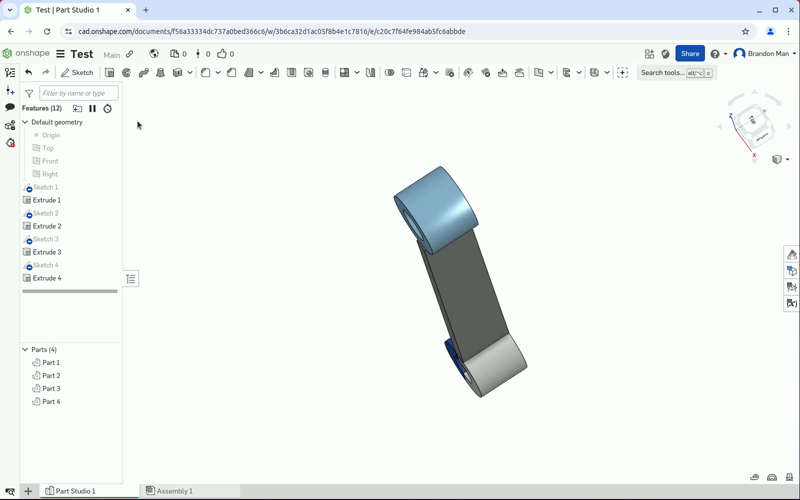
key(up, 2)
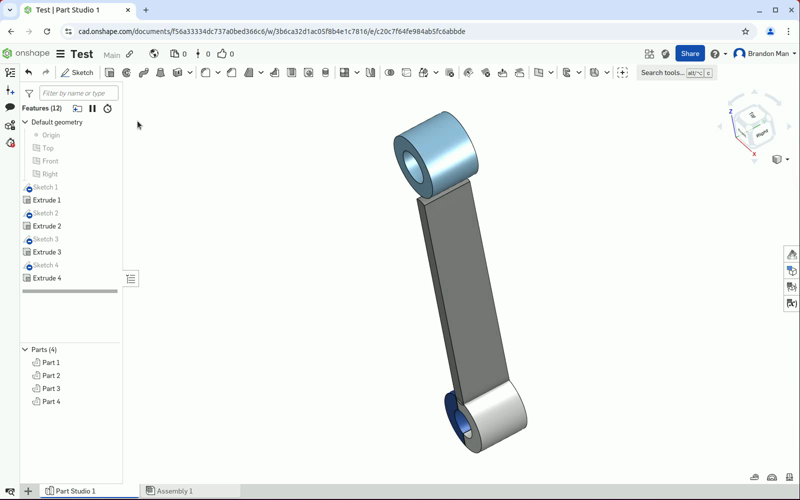
key(right, 2)
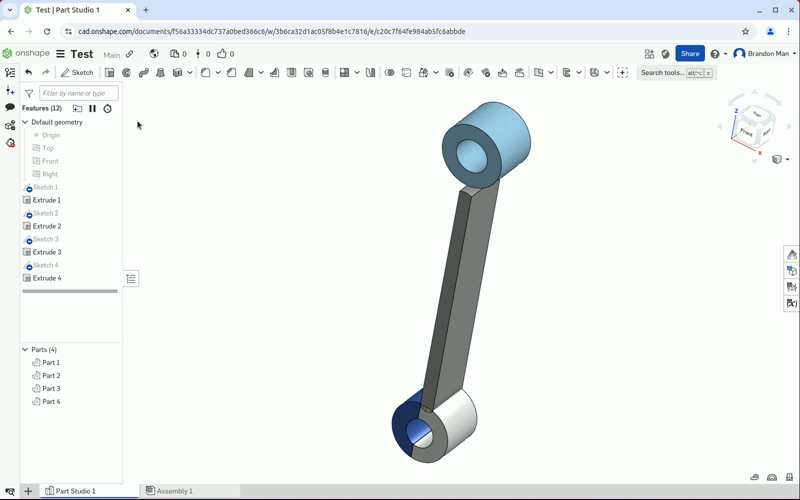
mouse_move(73, 189)
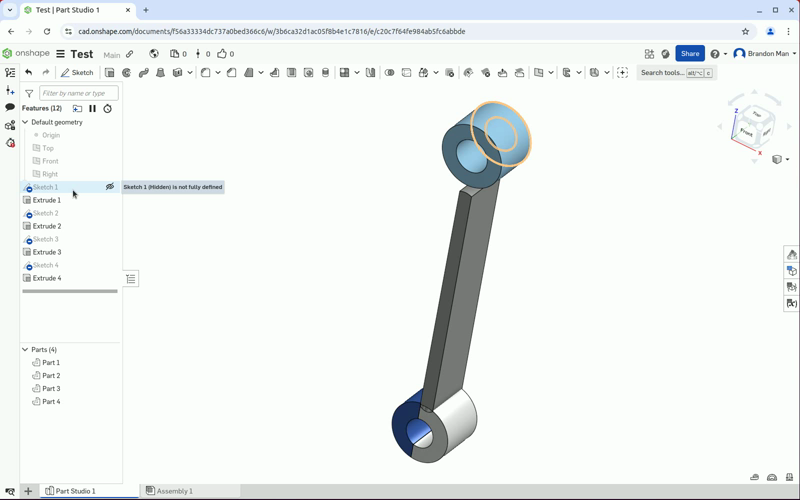
click(73, 189)